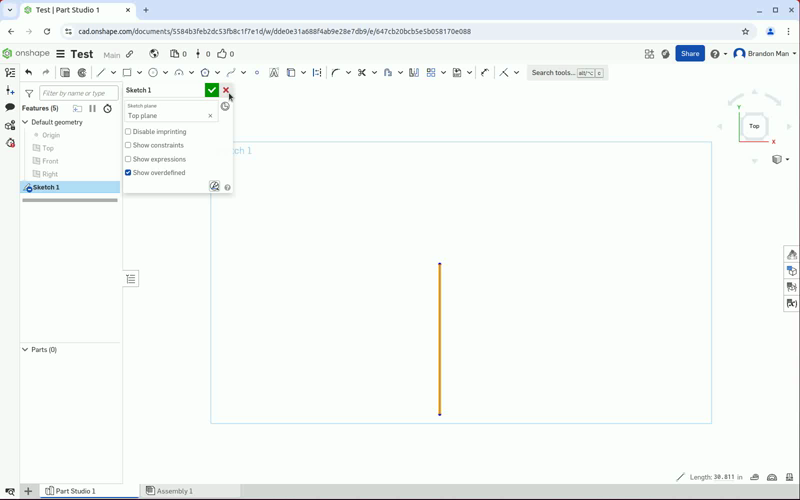
key(shift+h)
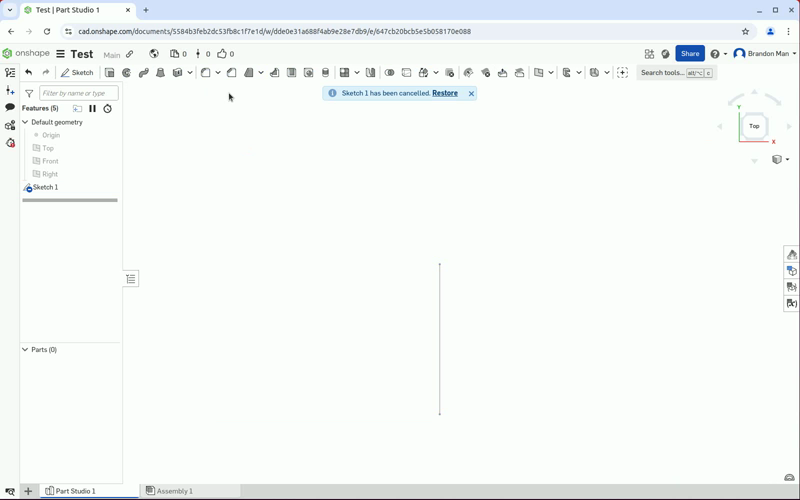
key(shift+s)
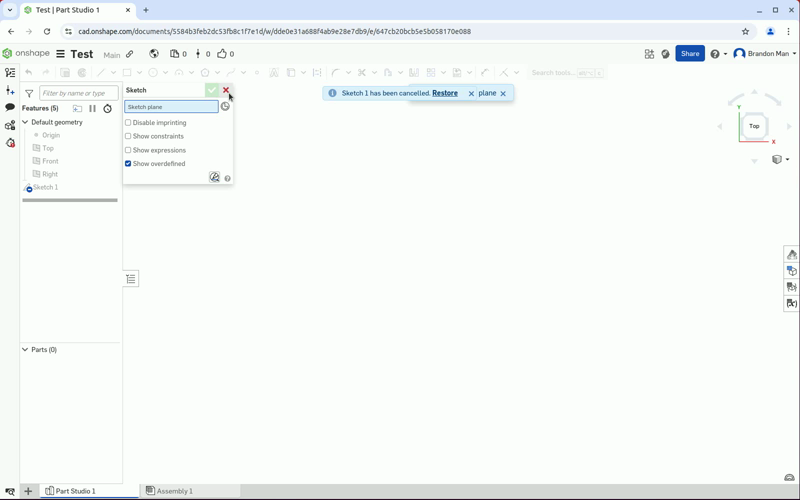
mouse_move(73, 150)
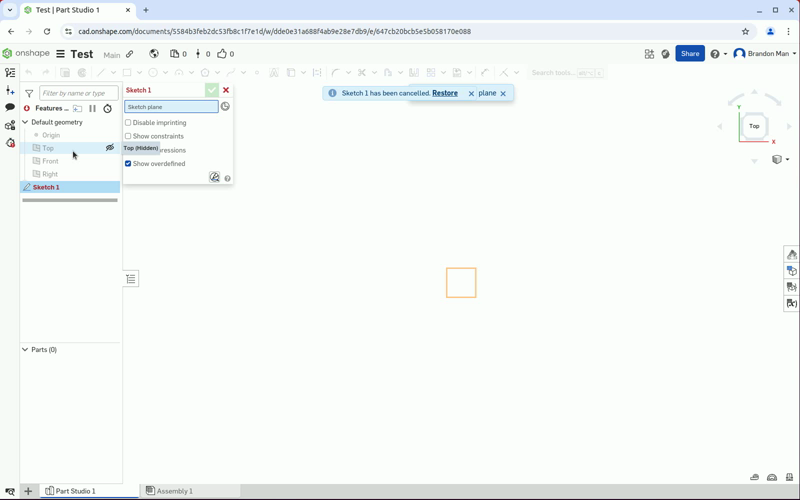
click(73, 150)
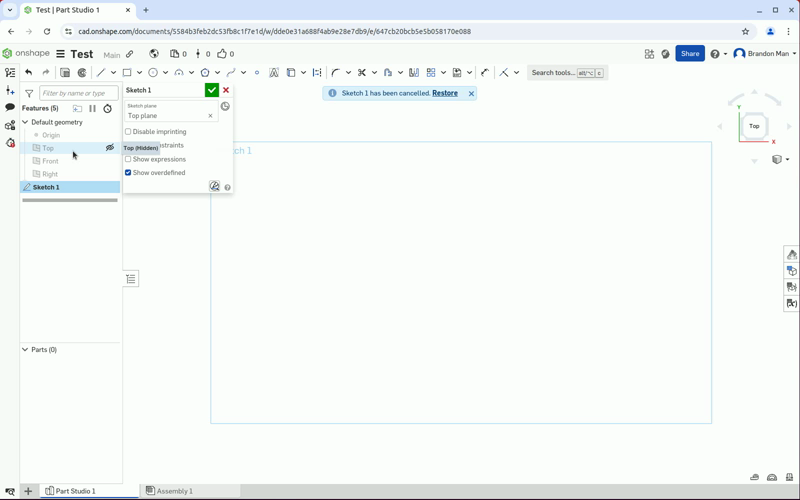
mouse_move(73, 352)
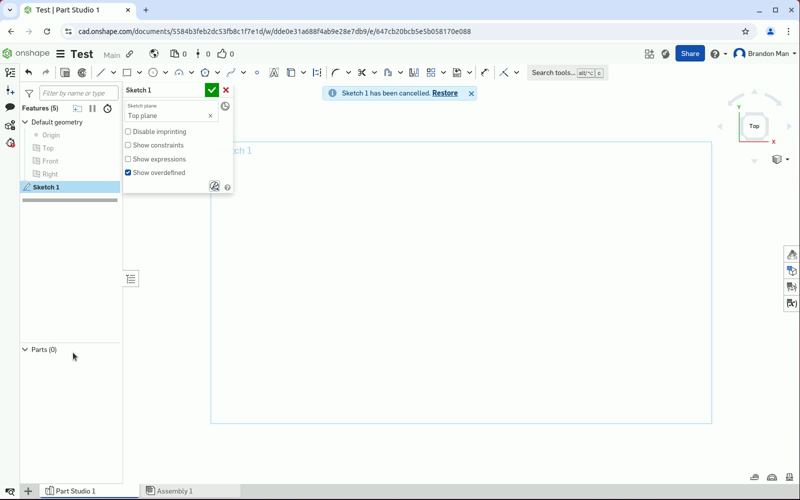
key(y)
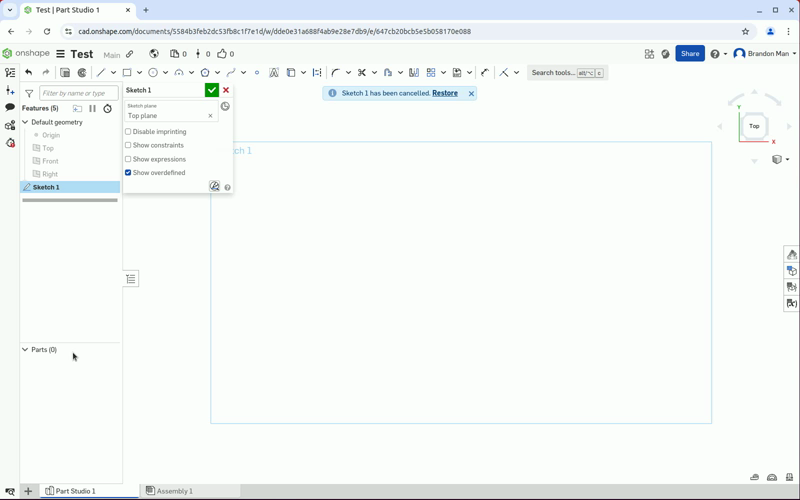
key(a)
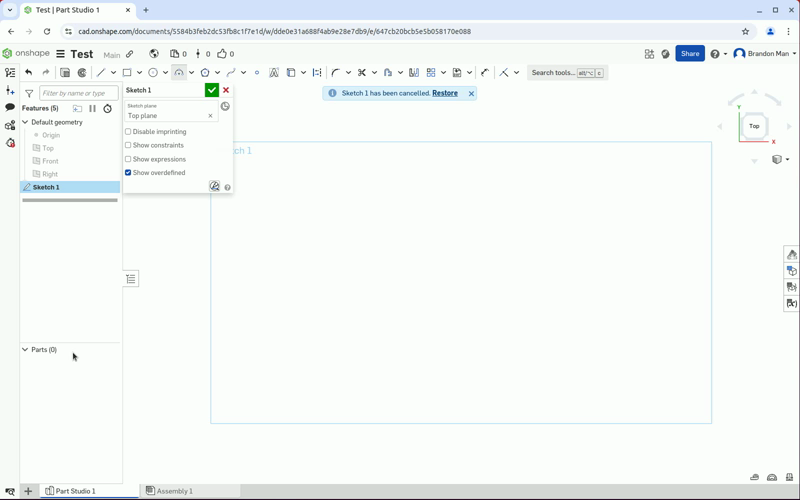
key_down(shift)
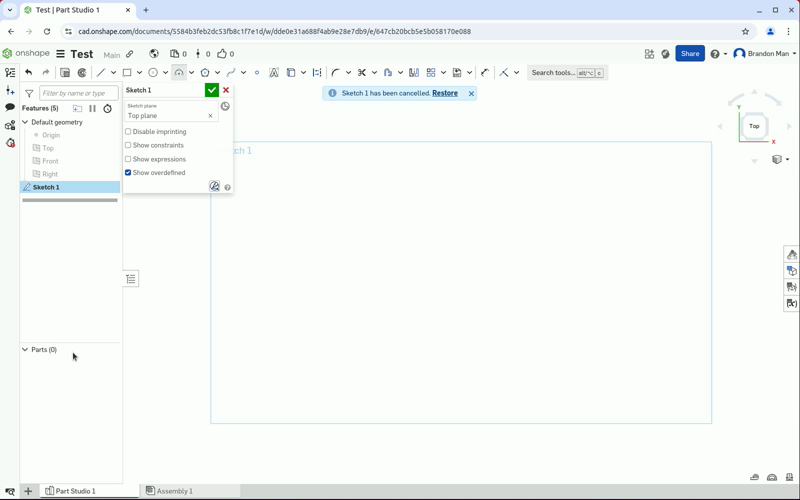
mouse_move(419, 281)
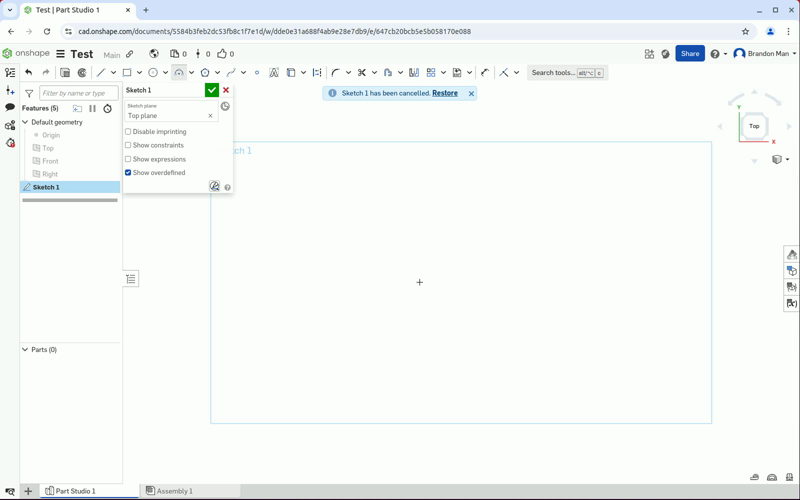
click(419, 281)
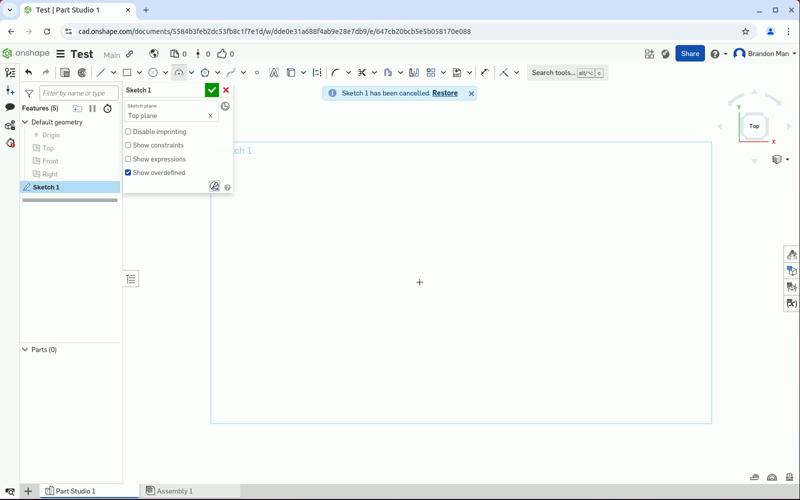
key_up(shift)
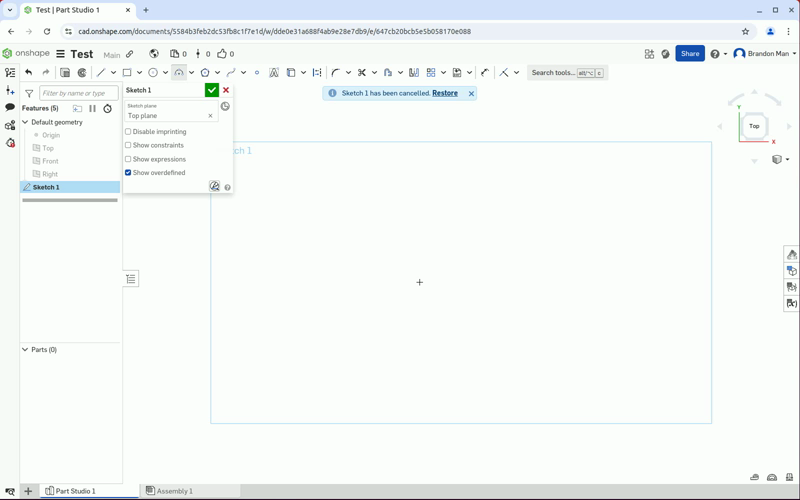
key_down(shift)
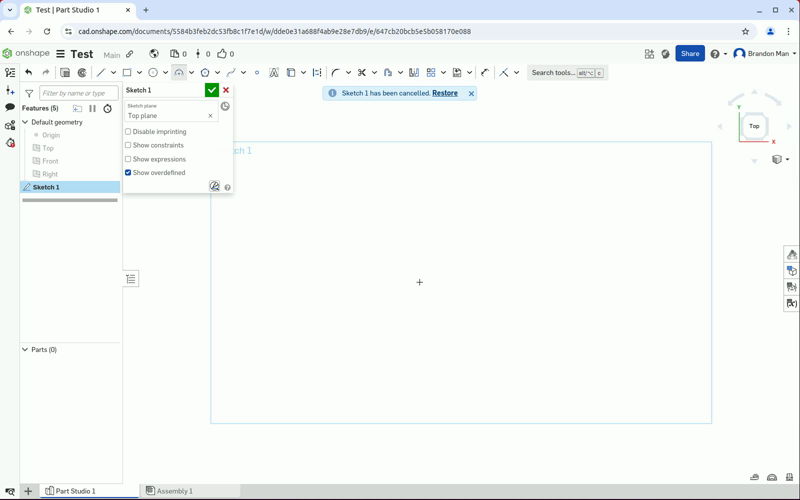
mouse_move(461, 283)
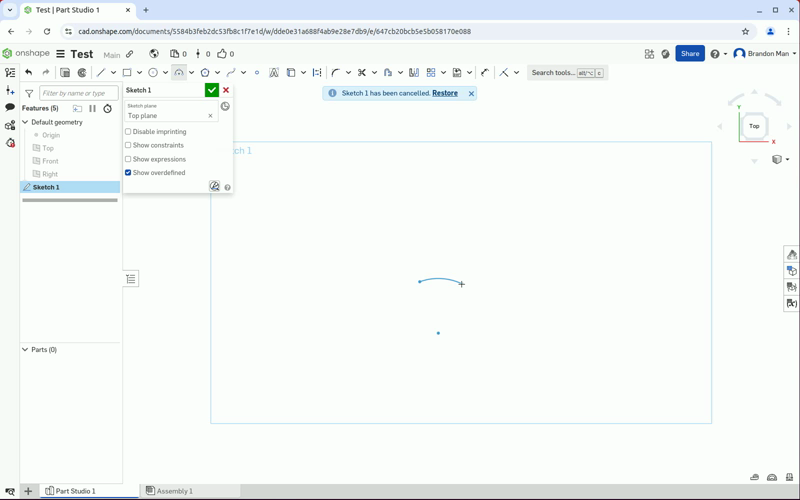
click(461, 283)
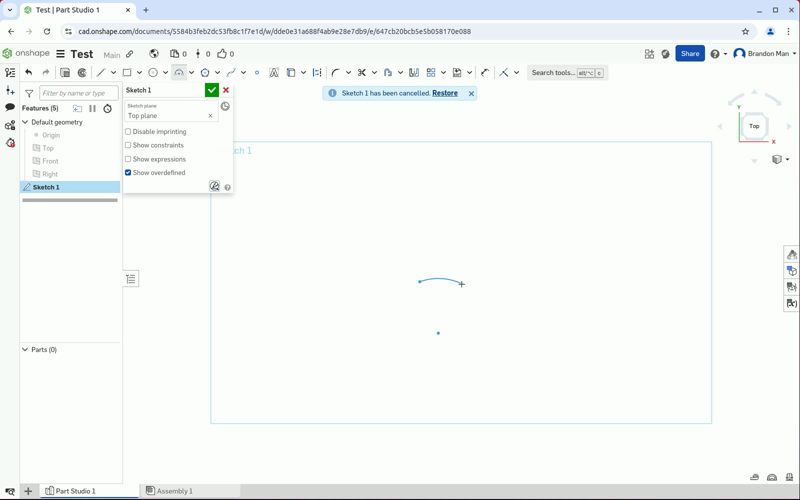
mouse_move(440, 288)
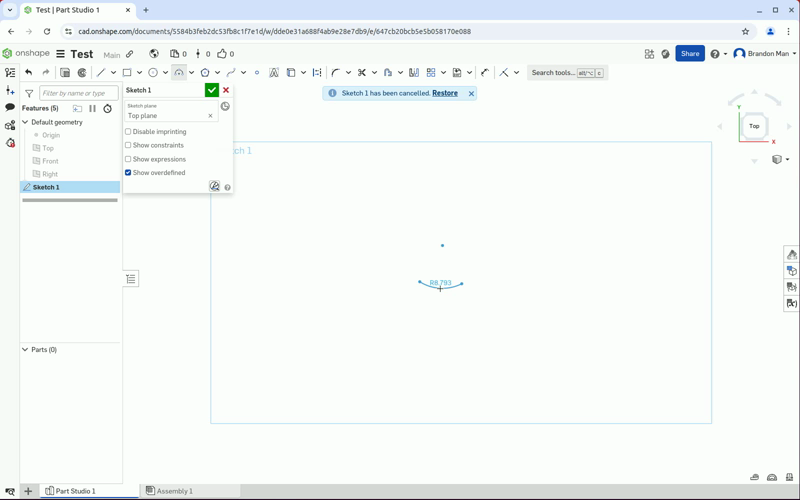
click(440, 288)
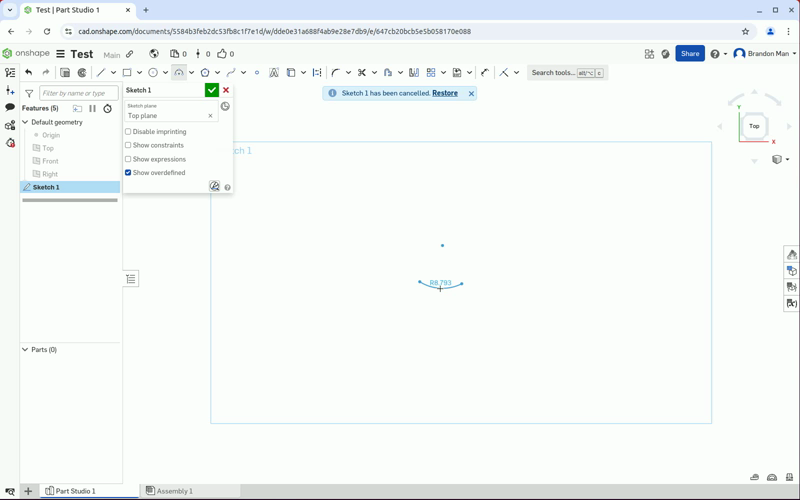
key_up(shift)
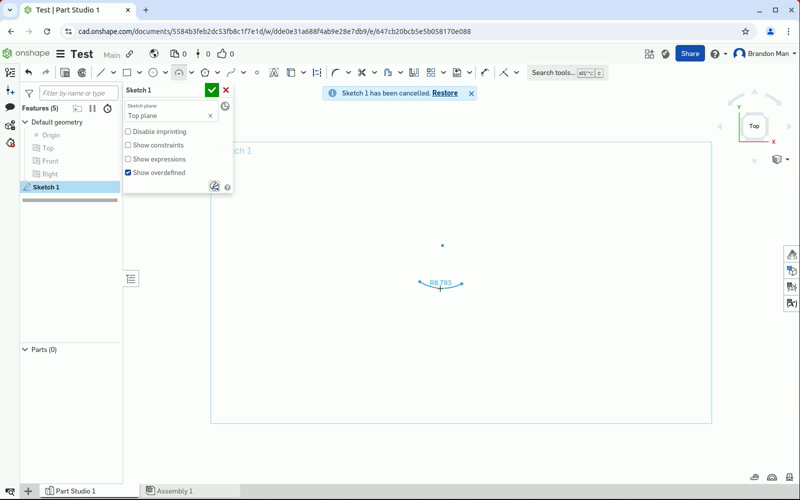
mouse_move(461, 283)
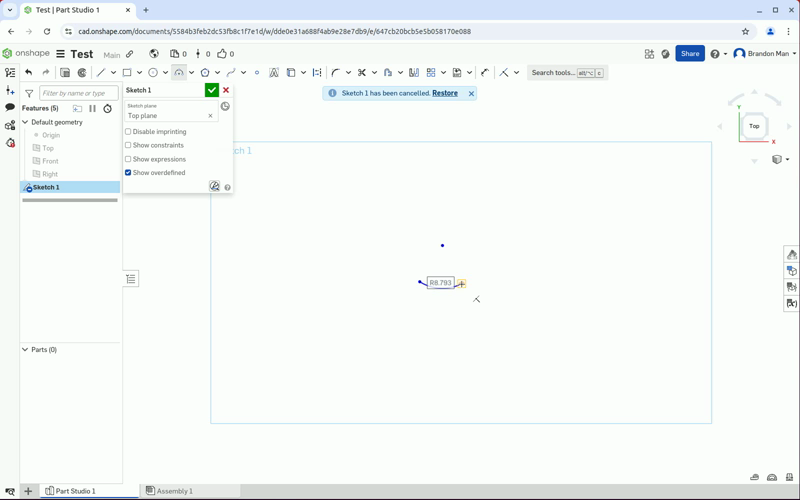
click(461, 283)
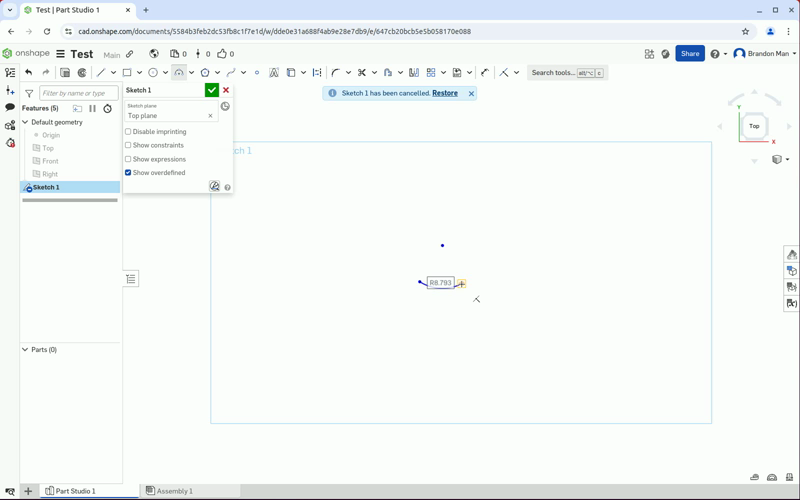
mouse_move(419, 281)
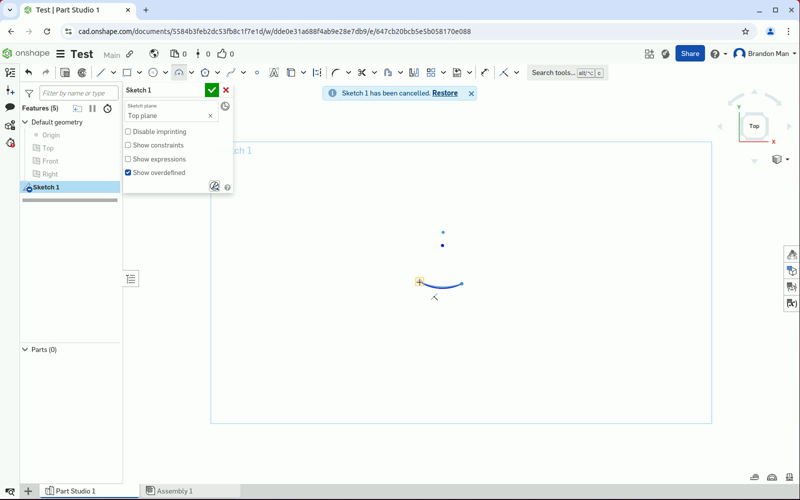
click(419, 281)
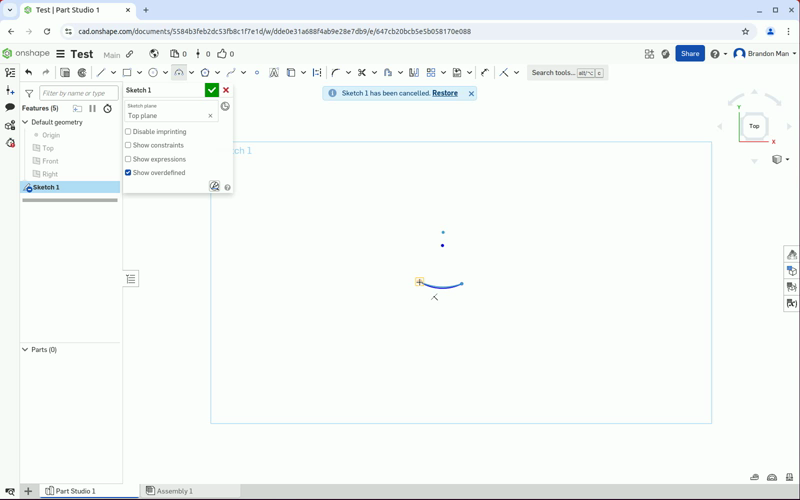
key_down(shift)
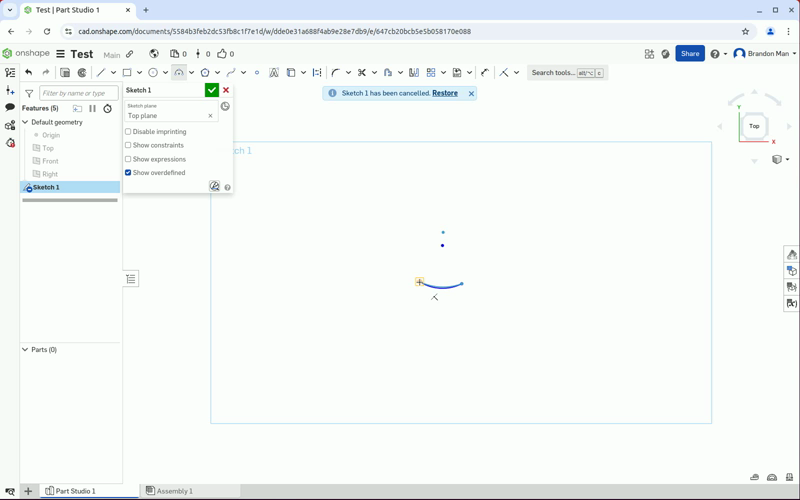
mouse_move(440, 276)
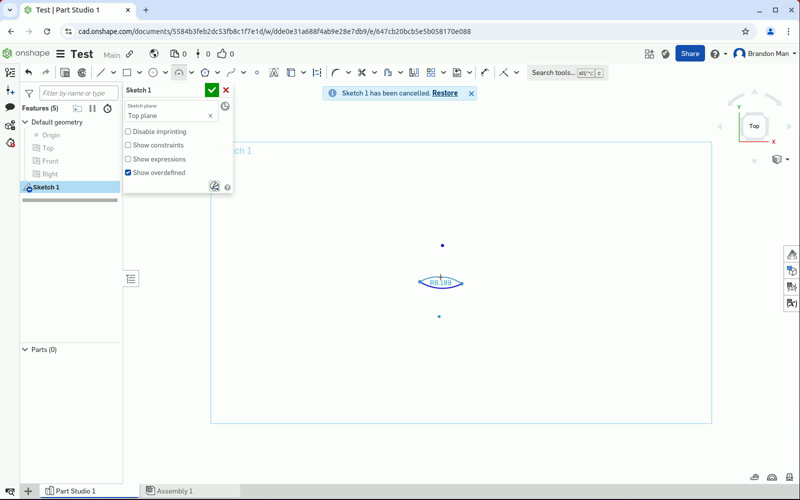
click(440, 276)
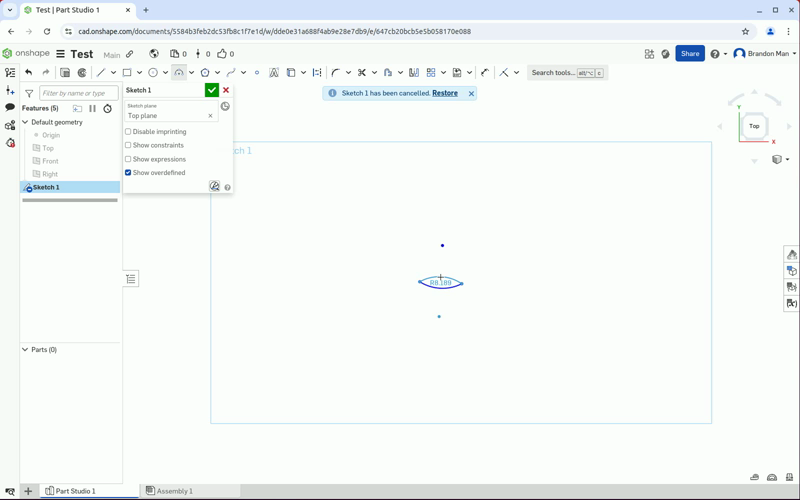
key_up(shift)
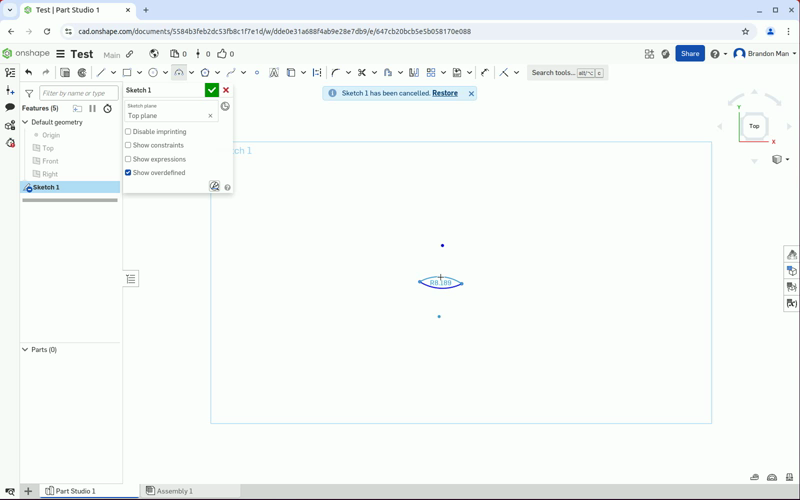
key(esc)
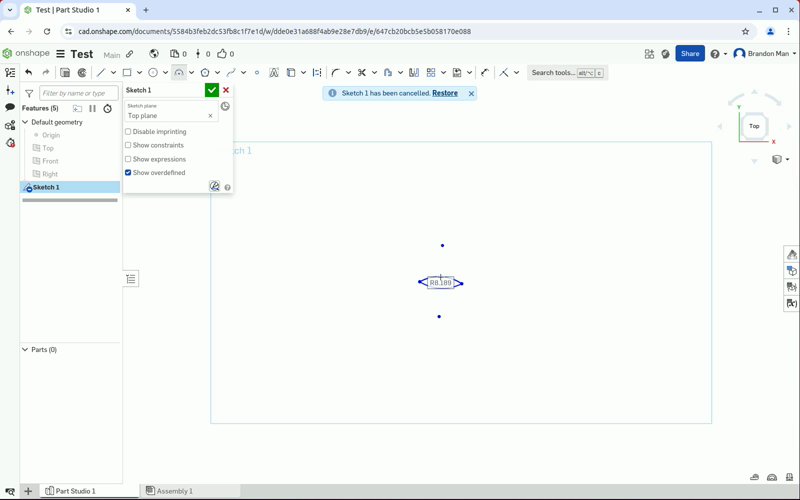
mouse_move(444, 277)
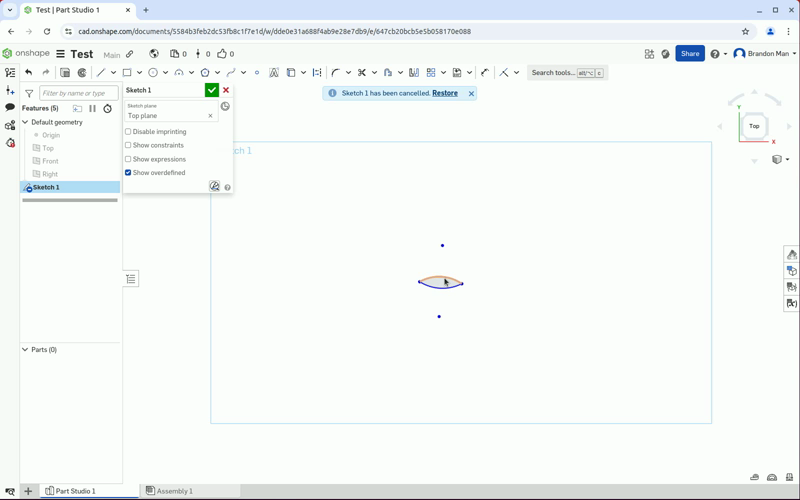
scroll(6)
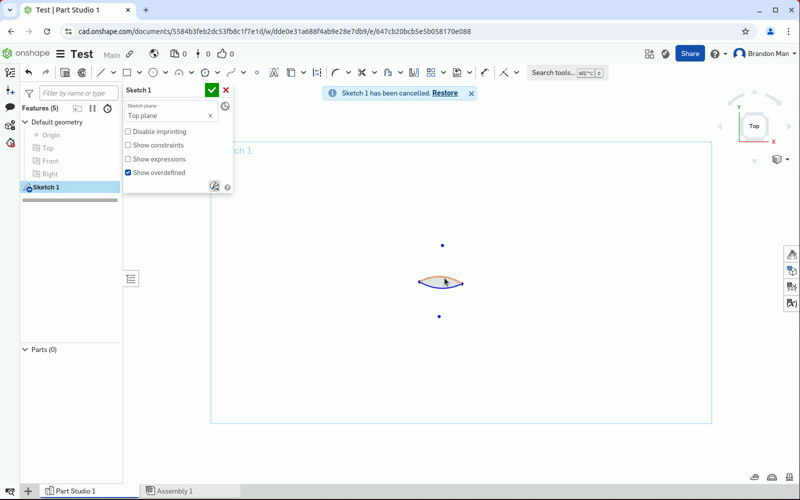
scroll(6)
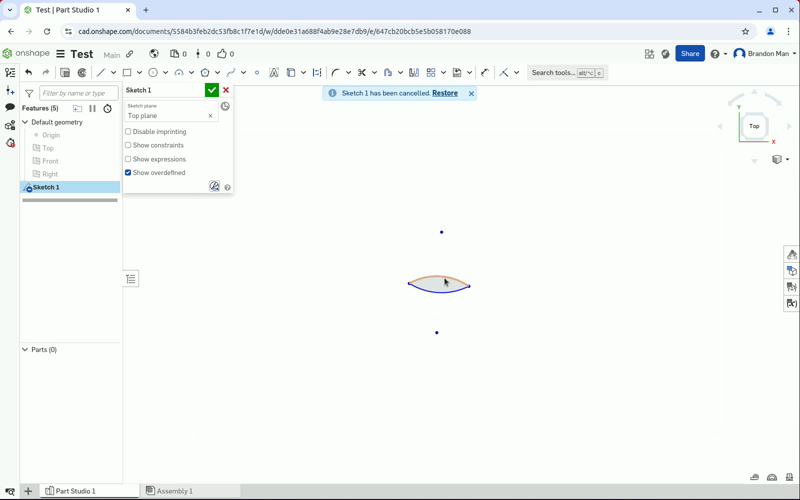
scroll(6)
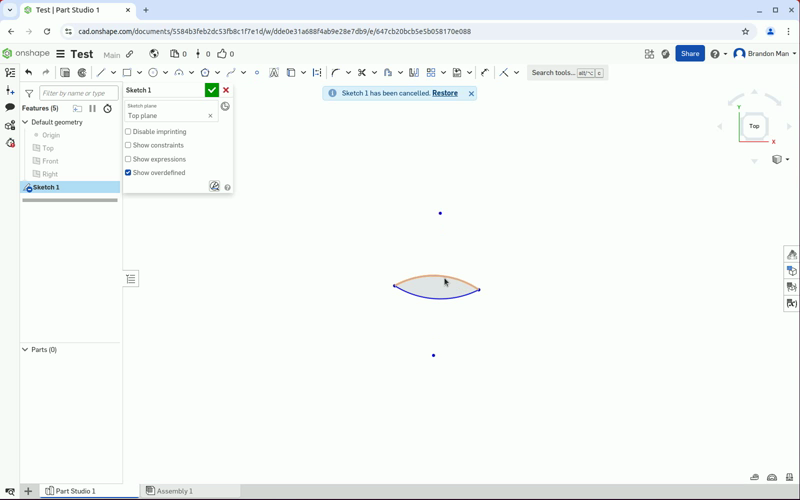
scroll(6)
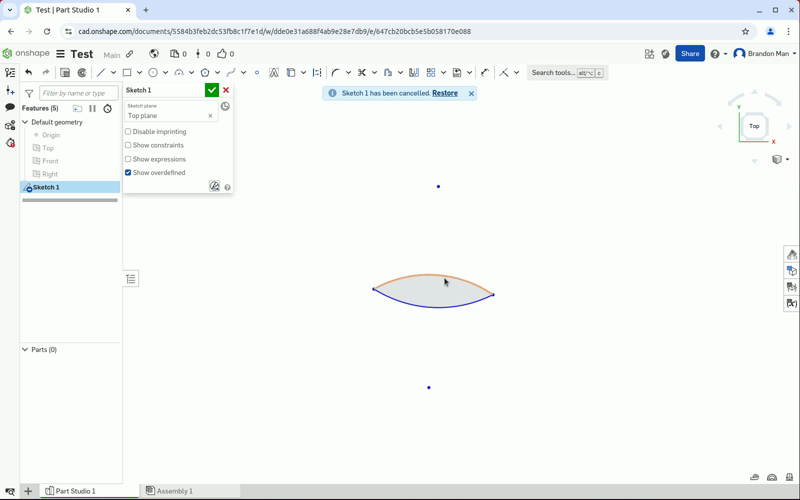
scroll(6)
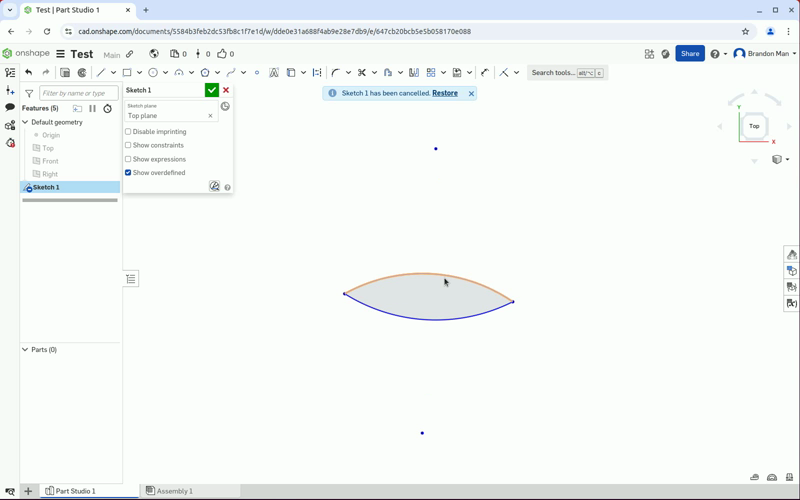
scroll(6)
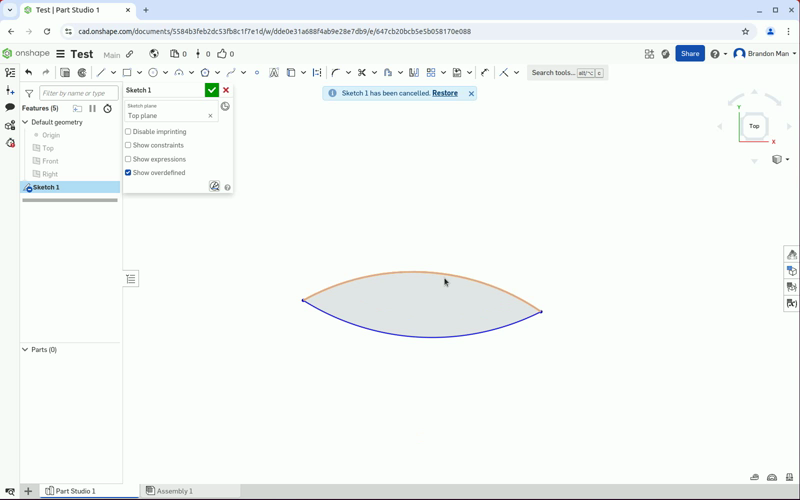
scroll(6)
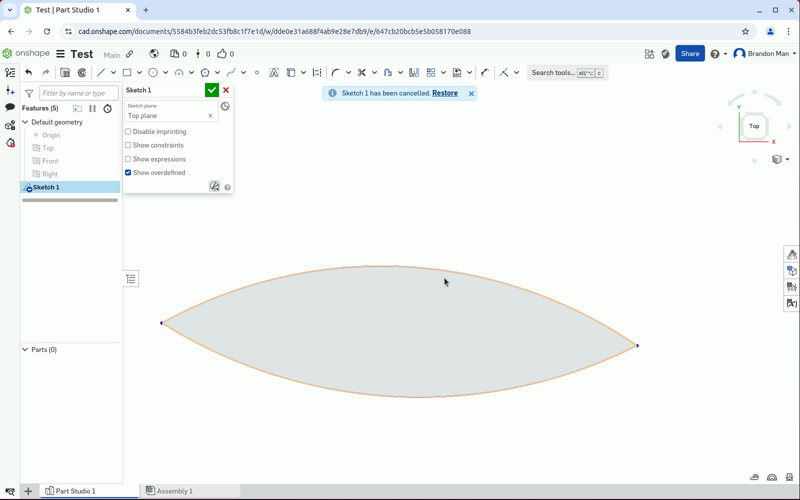
click(444, 277)
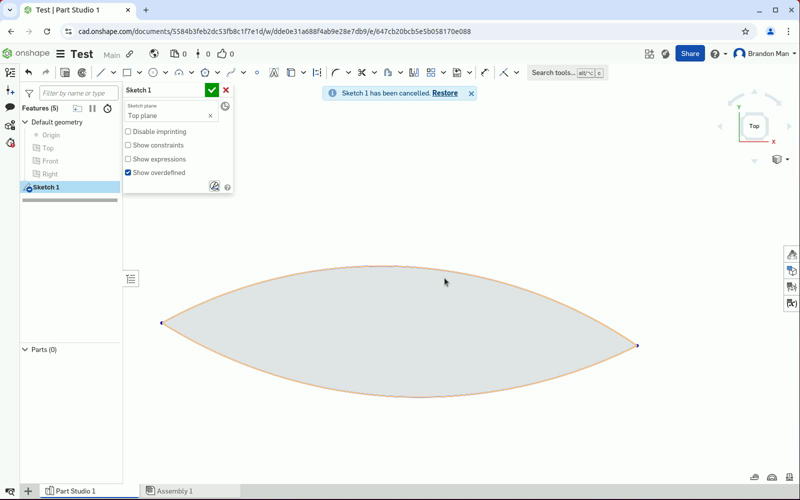
scroll(-6)
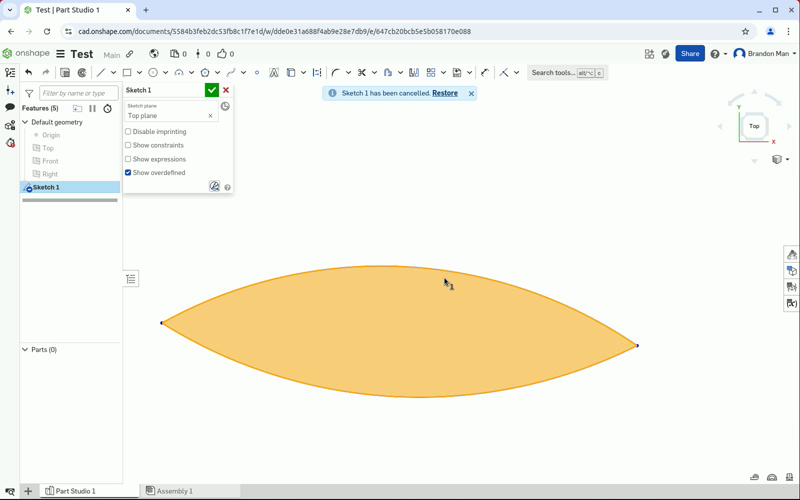
scroll(-6)
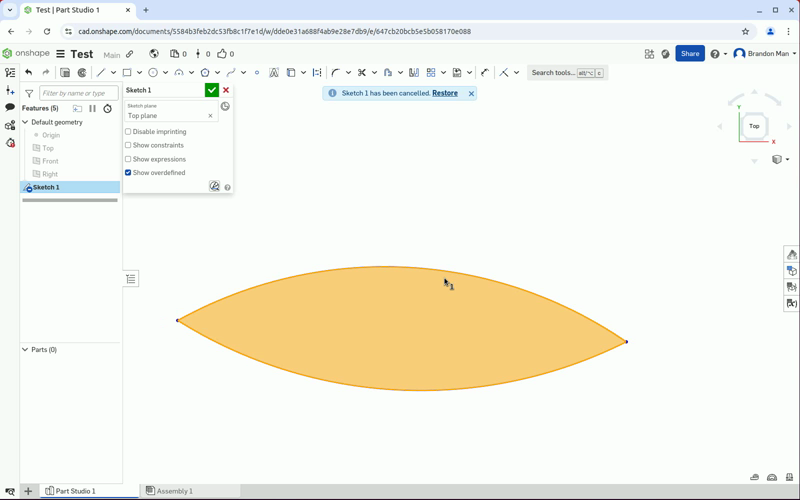
scroll(-6)
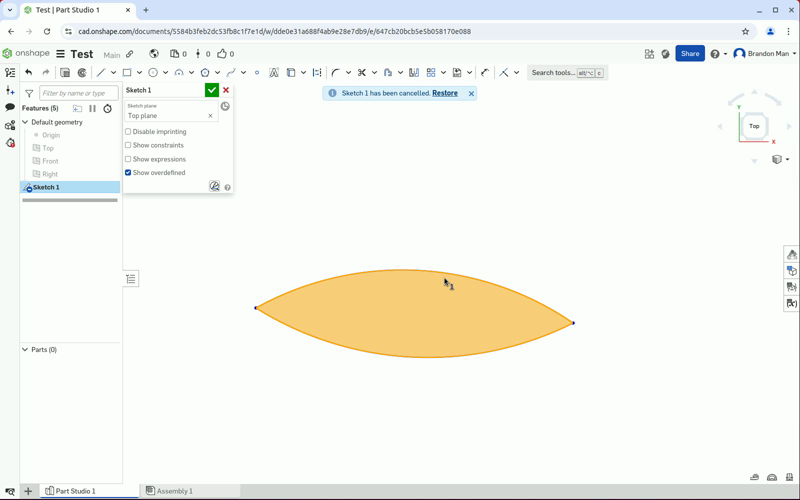
scroll(-6)
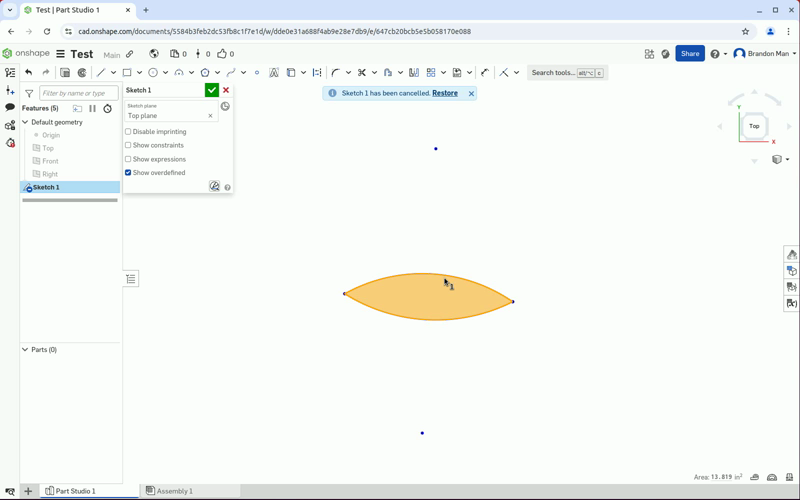
scroll(-6)
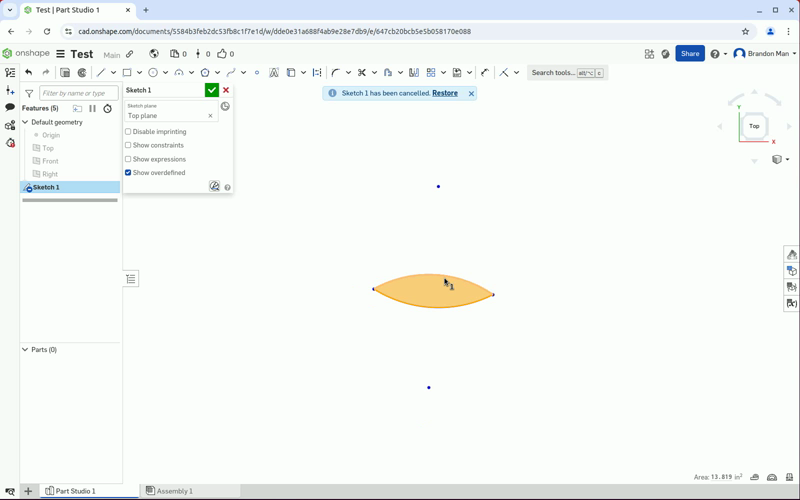
scroll(-6)
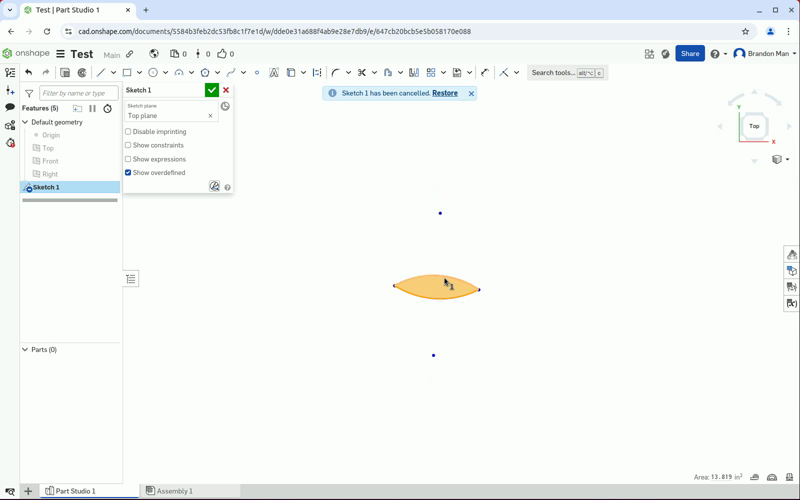
scroll(-6)
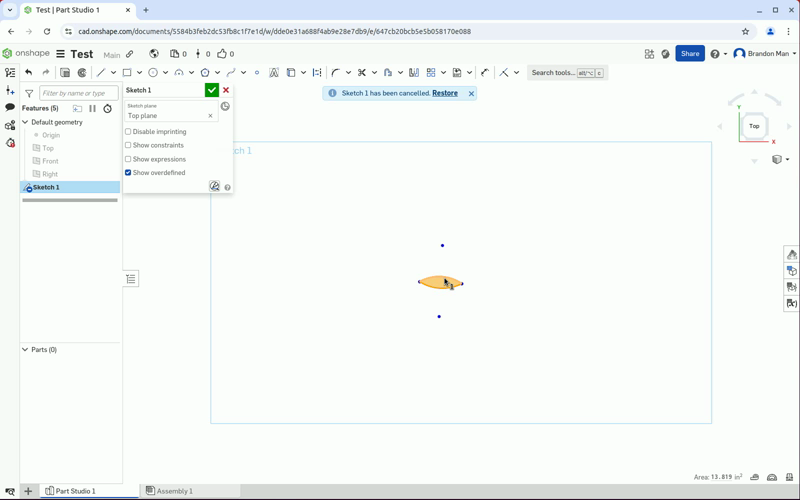
mouse_move(73, 352)
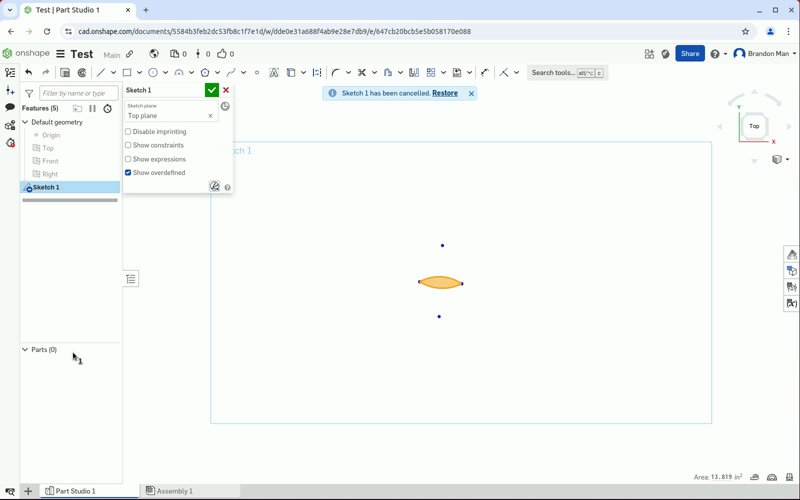
key(shift+y)
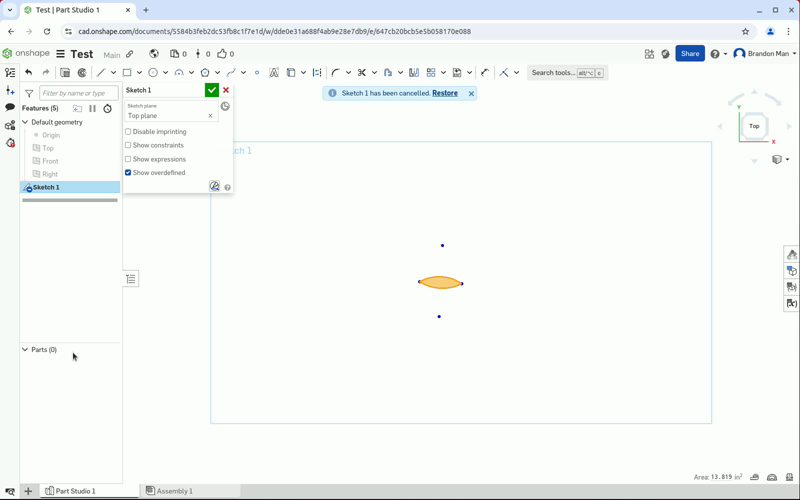
key(shift+e)
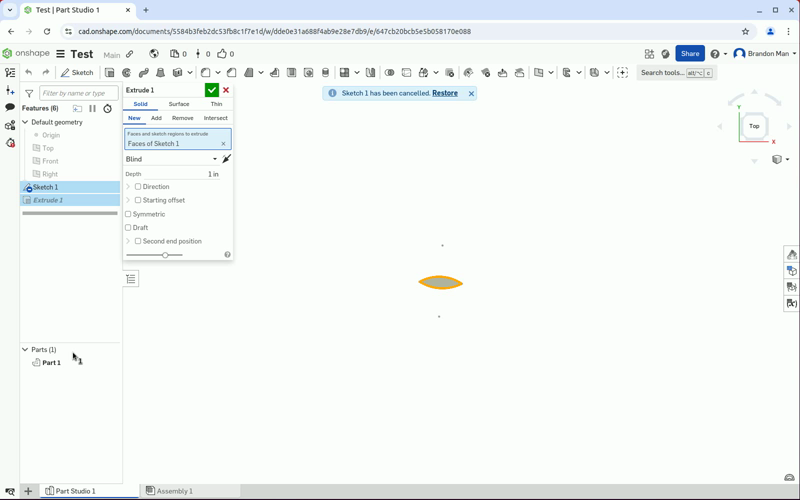
mouse_move(143, 106)
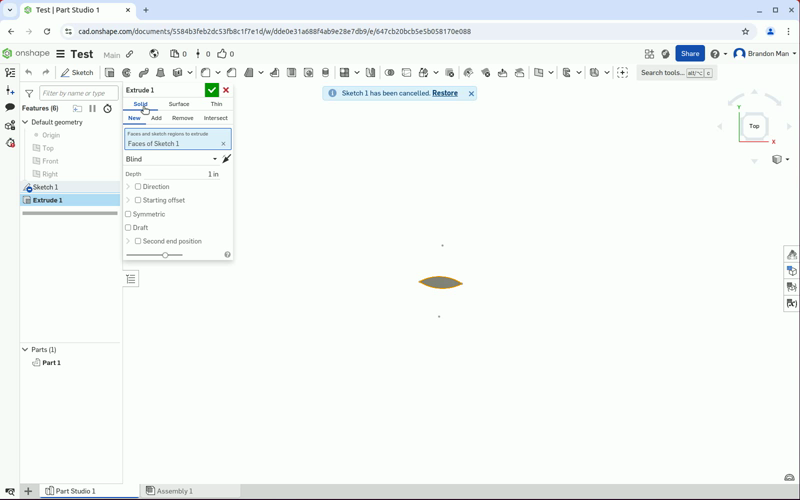
click(143, 106)
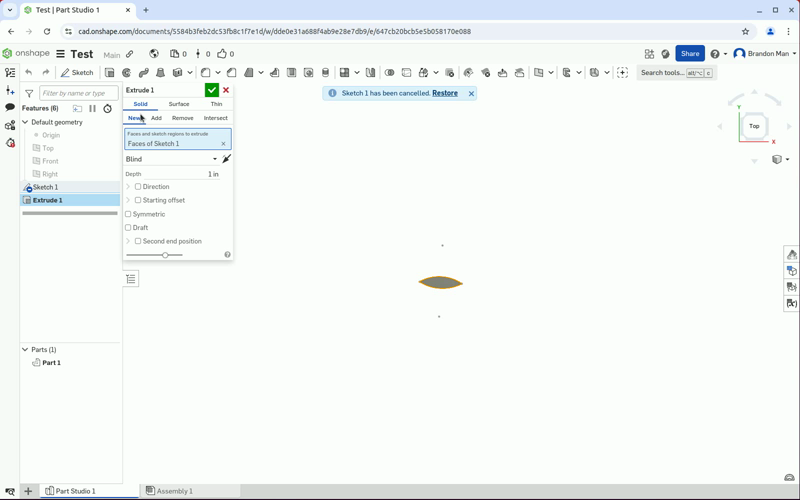
mouse_move(137, 120)
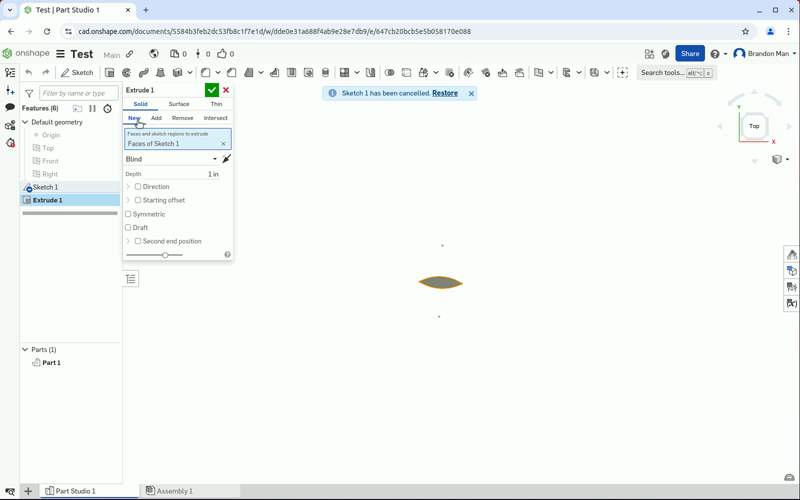
click(137, 120)
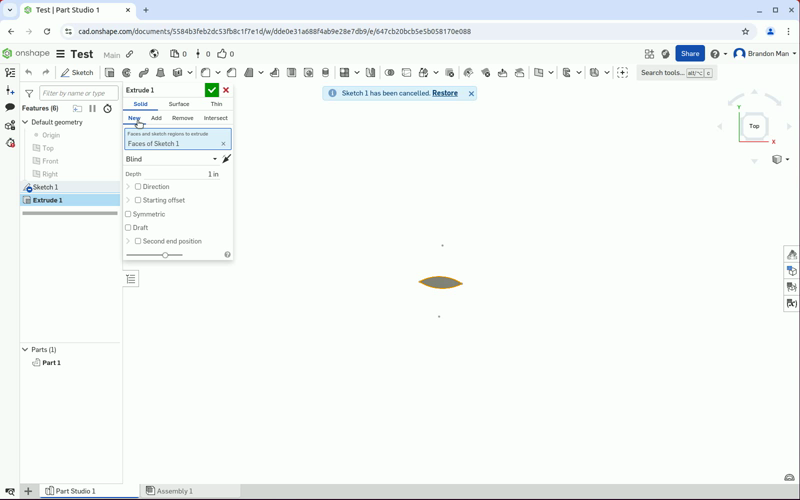
key(tab, 4)
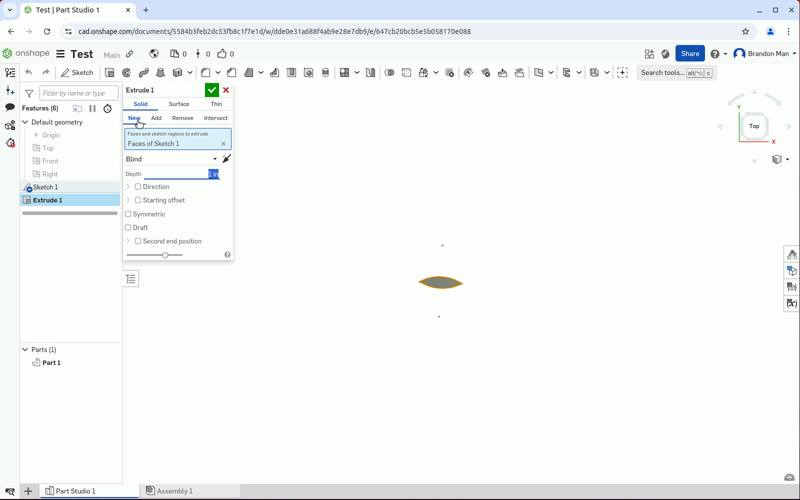
text(13.961)
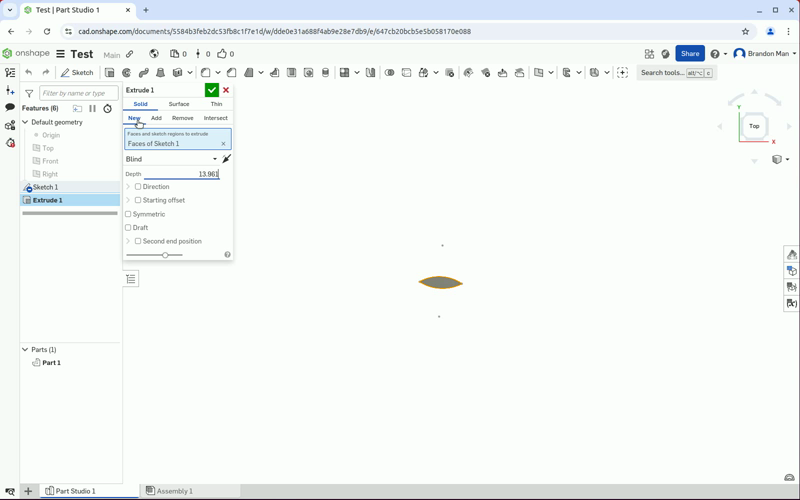
key(enter)
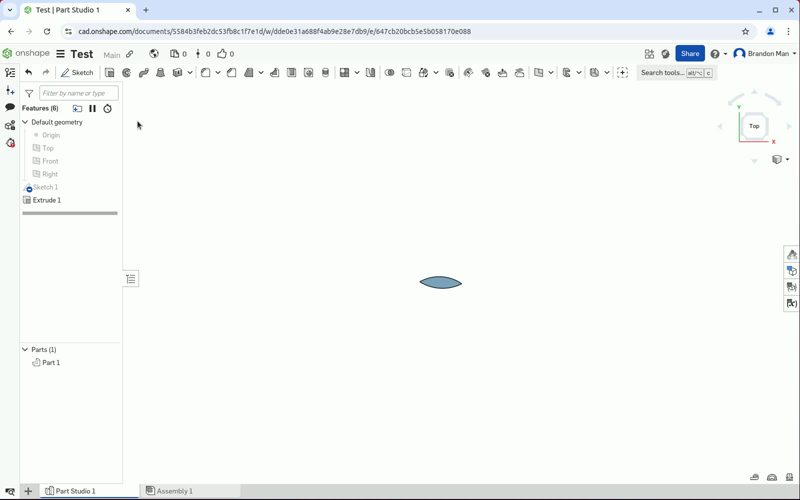
key(shift+h)
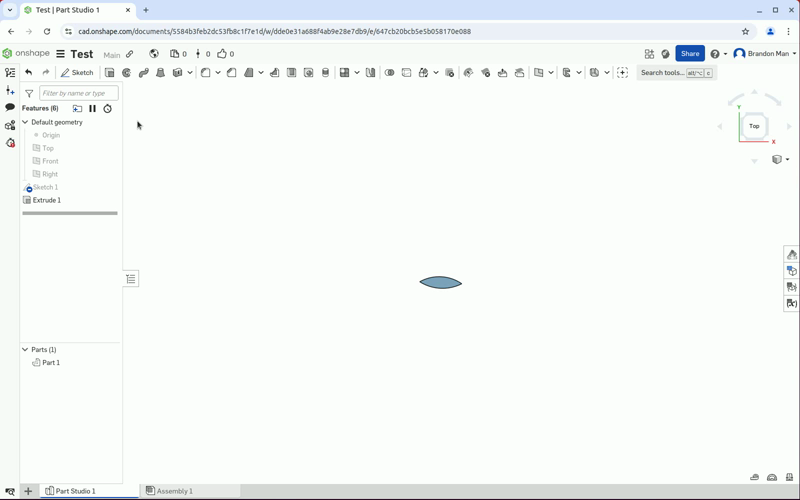
key(shift+h)
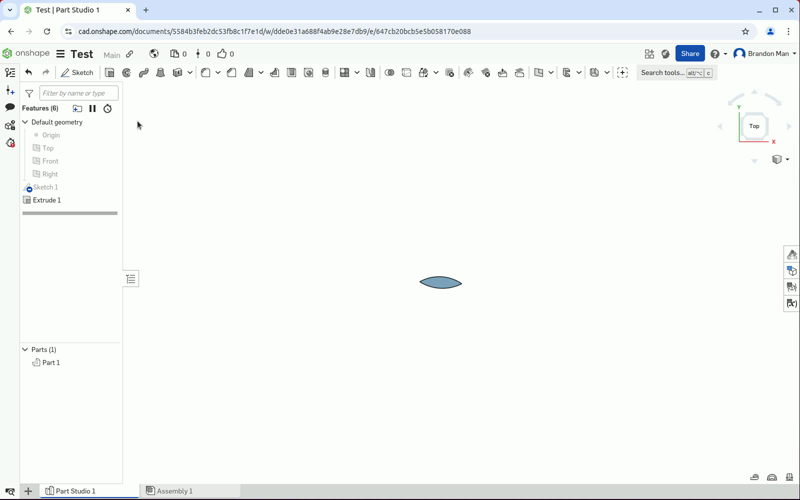
mouse_move(73, 189)
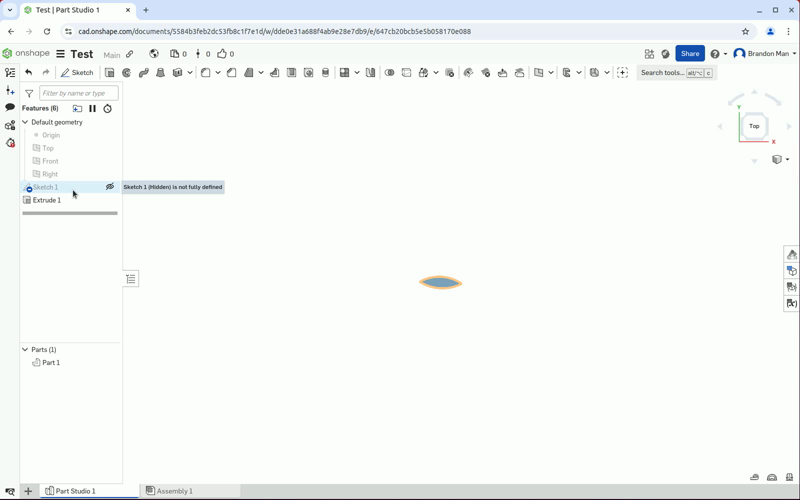
click(73, 189)
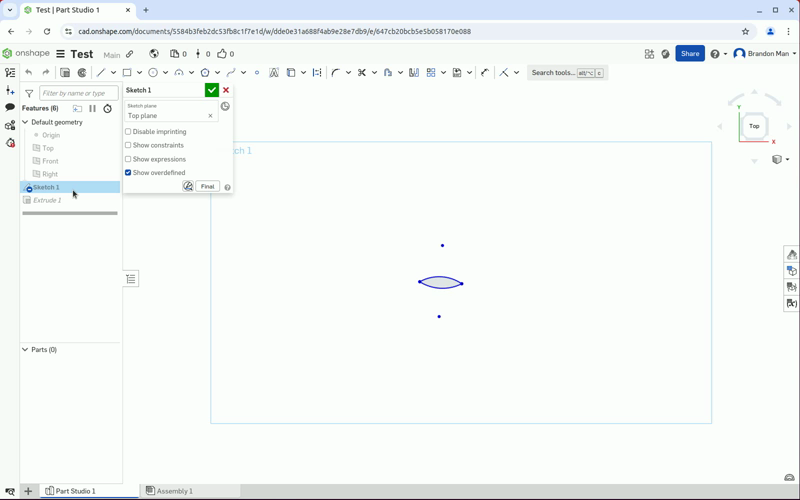
mouse_move(229, 92)
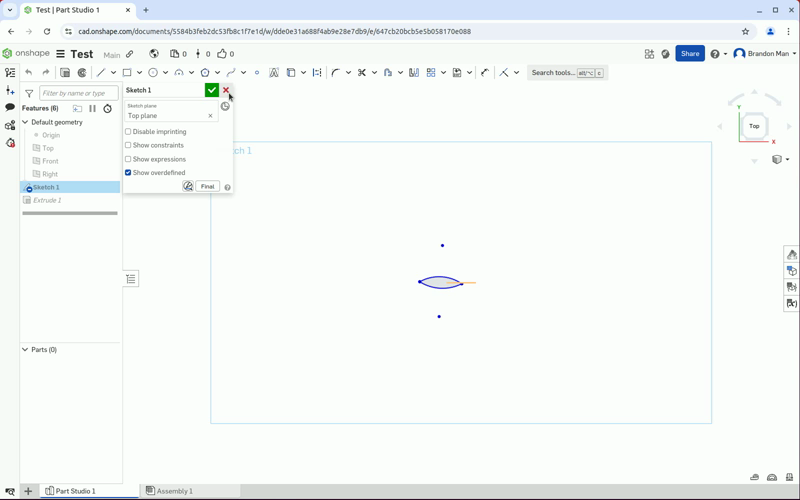
click(229, 92)
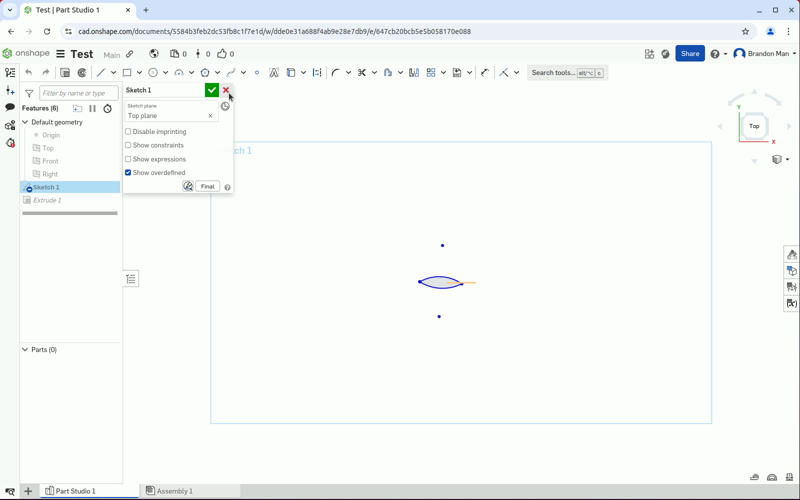
key(shift+s)
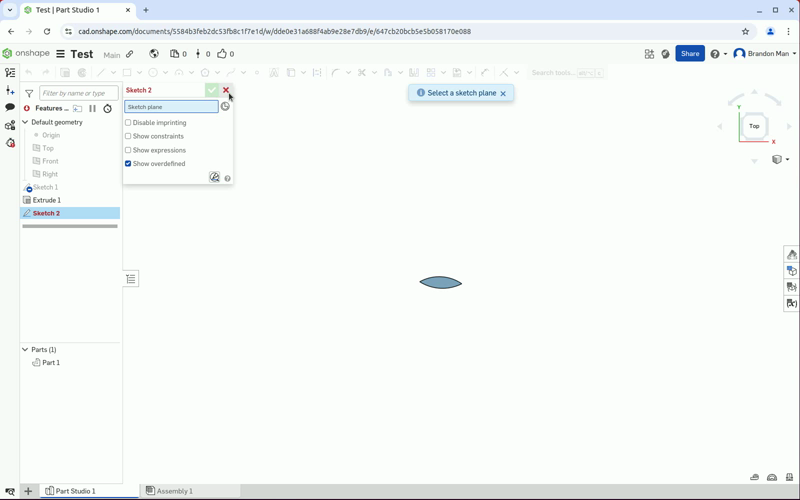
mouse_move(73, 150)
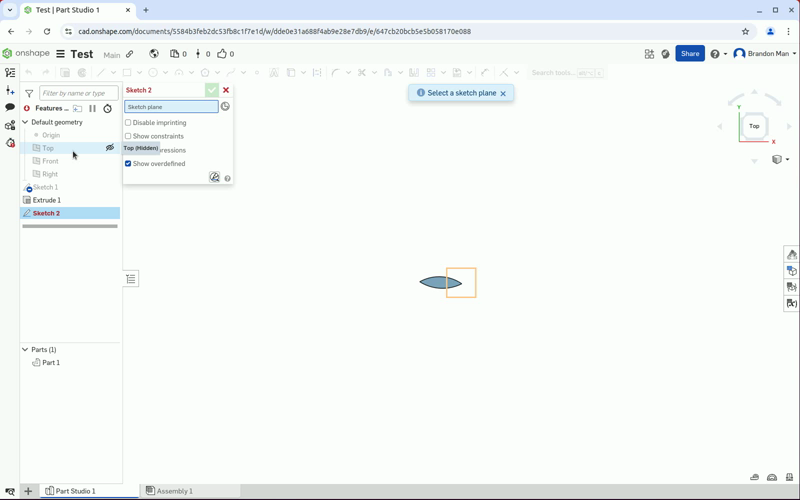
click(73, 150)
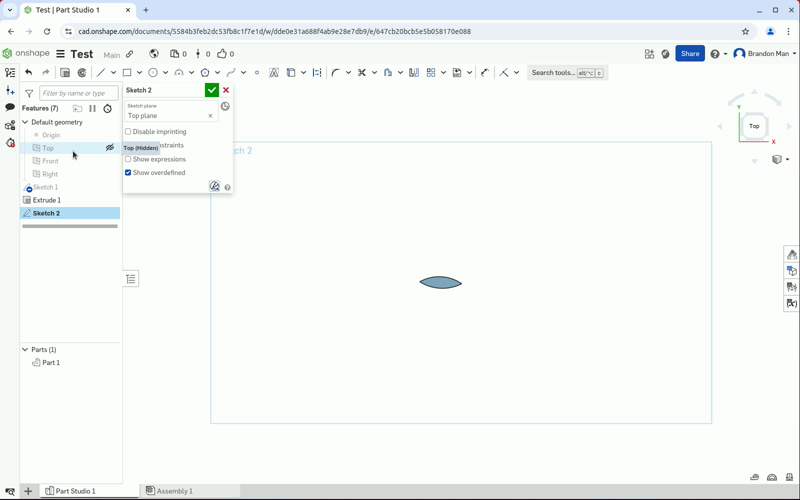
mouse_move(73, 352)
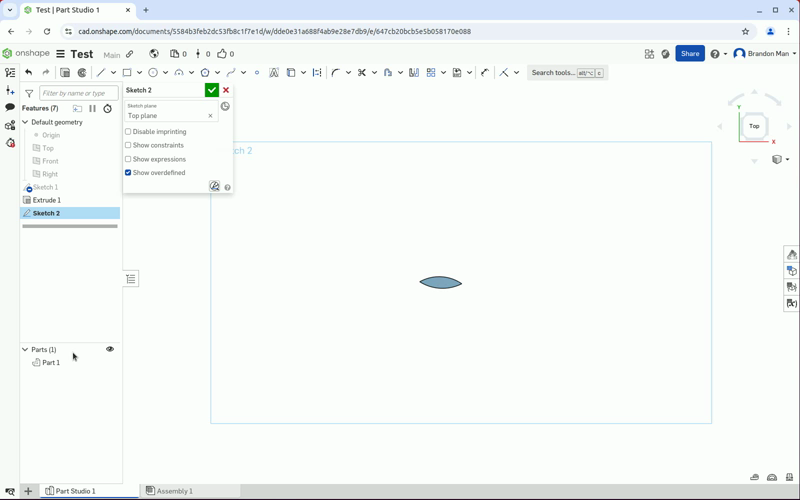
key(y)
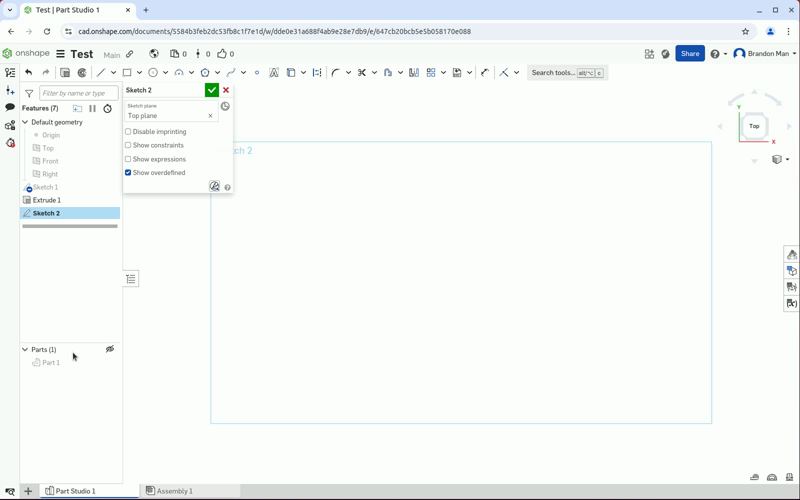
key(a)
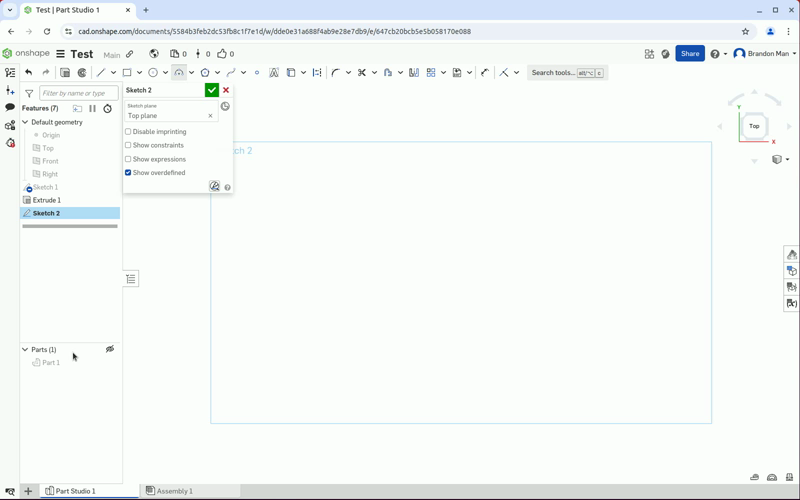
key_down(shift)
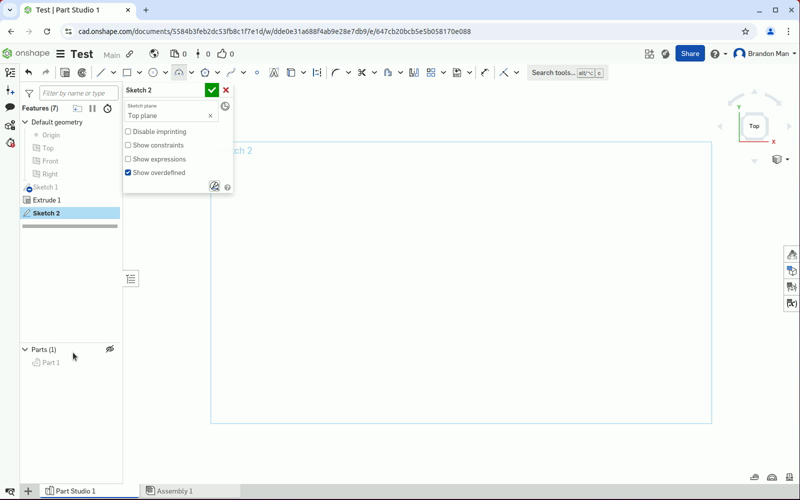
mouse_move(460, 282)
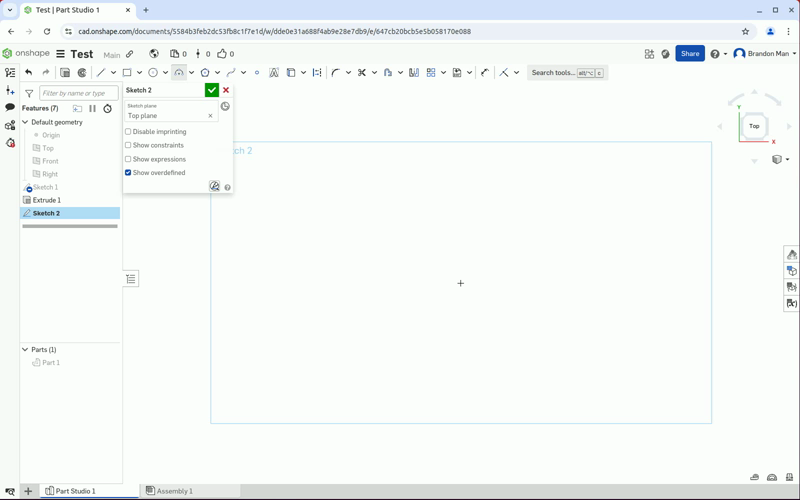
click(460, 282)
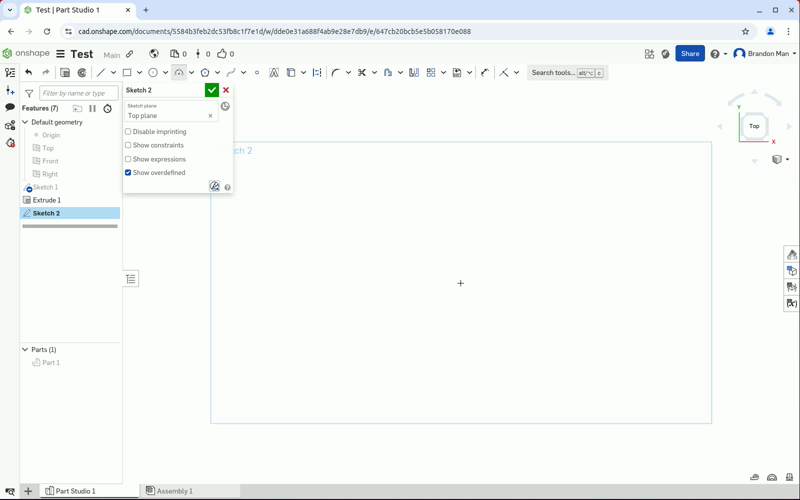
key_up(shift)
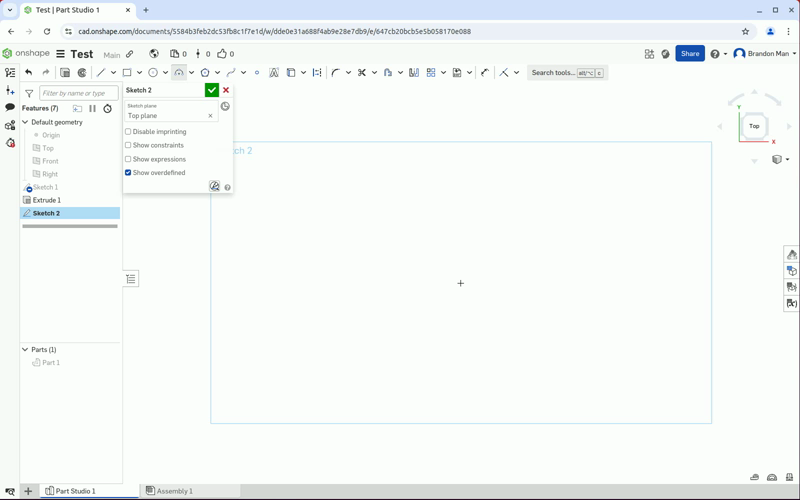
key_down(shift)
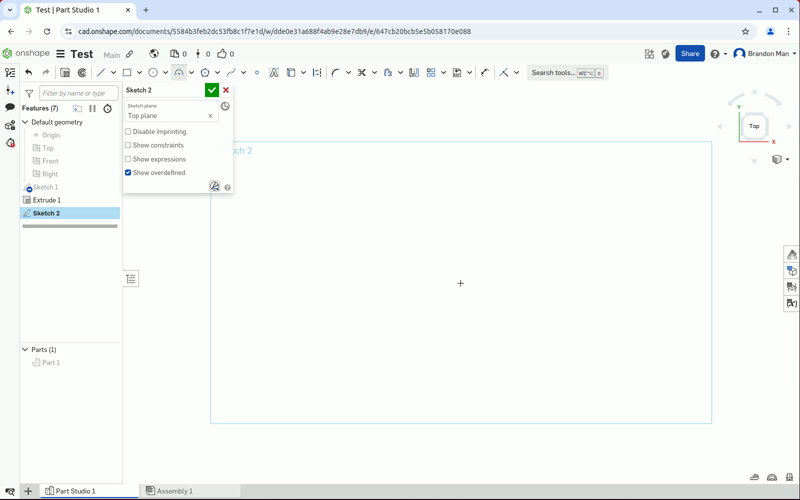
mouse_move(483, 246)
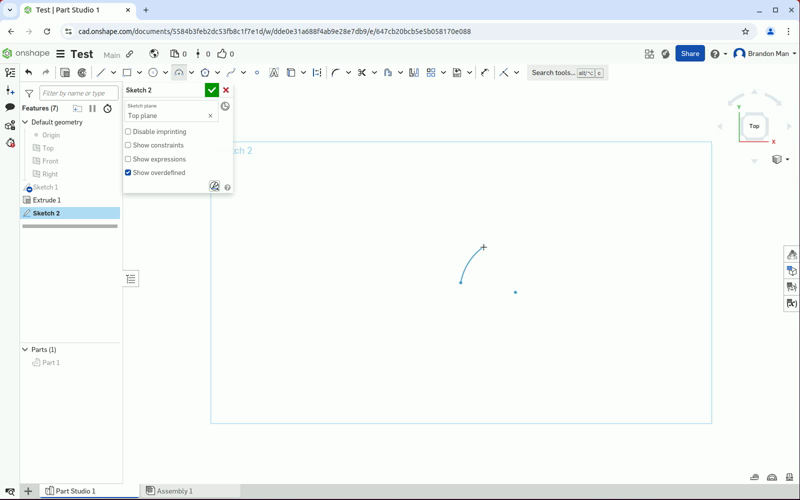
click(483, 246)
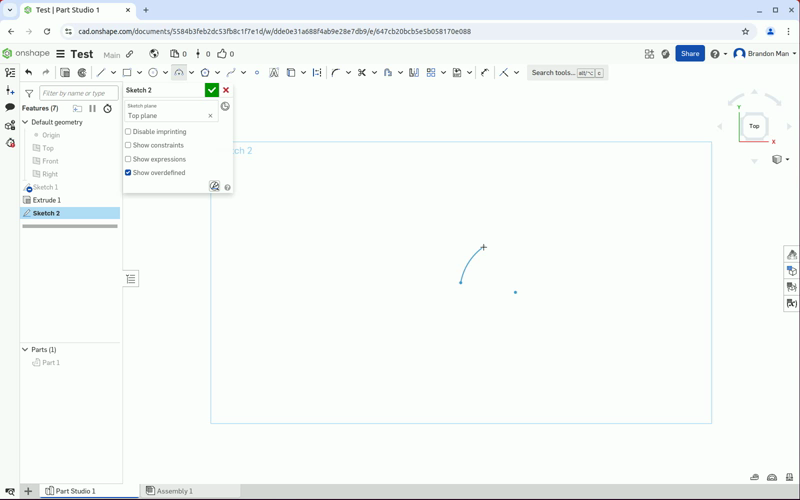
mouse_move(477, 267)
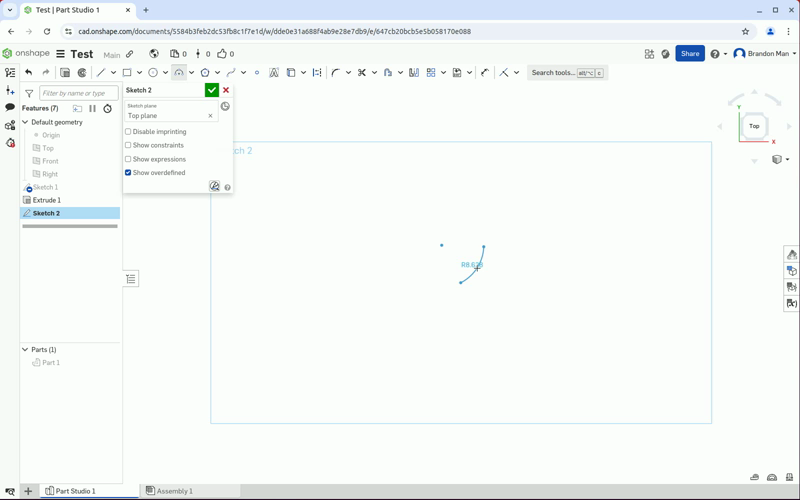
click(477, 267)
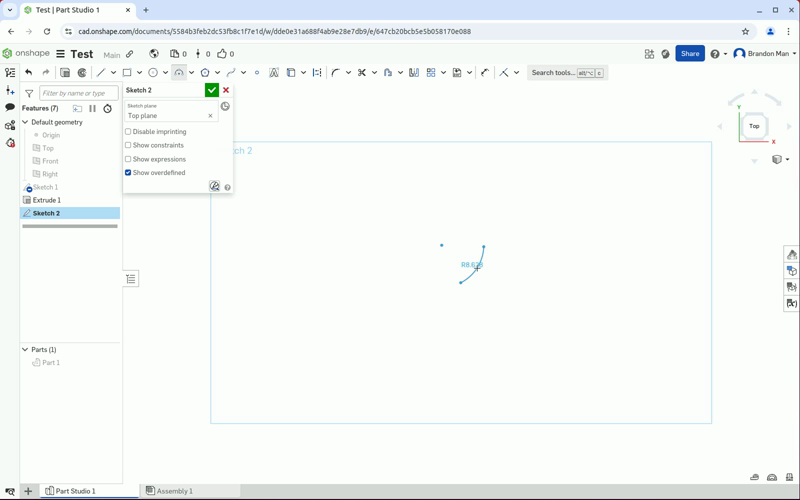
key_up(shift)
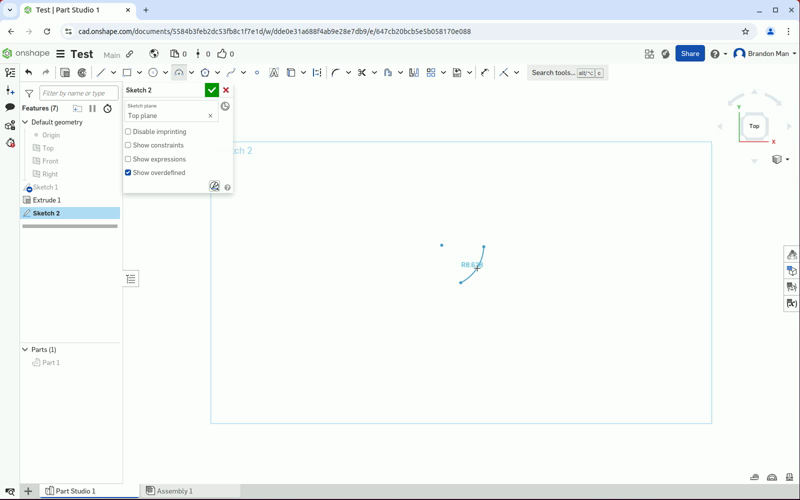
mouse_move(483, 246)
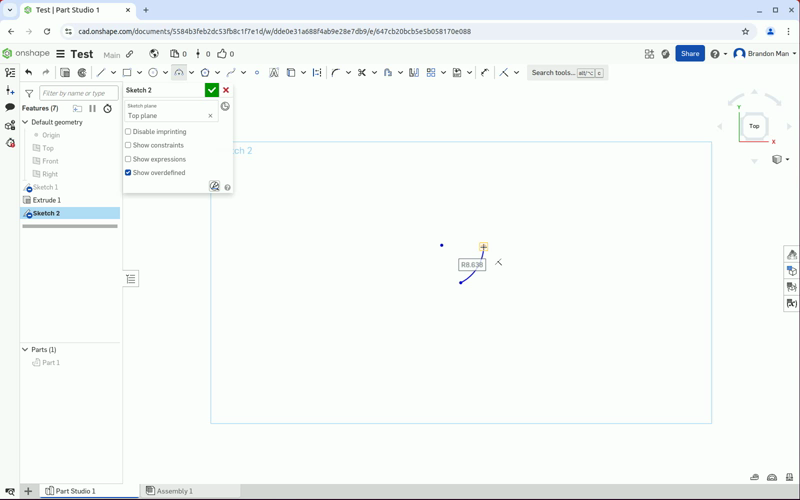
click(483, 246)
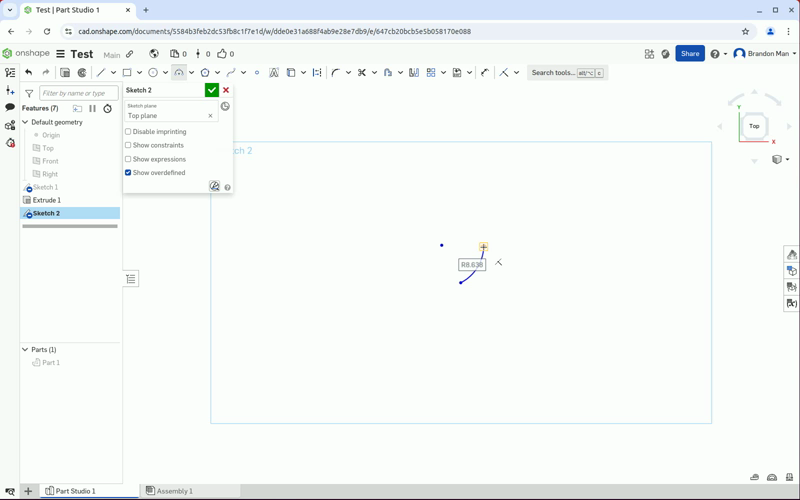
mouse_move(460, 282)
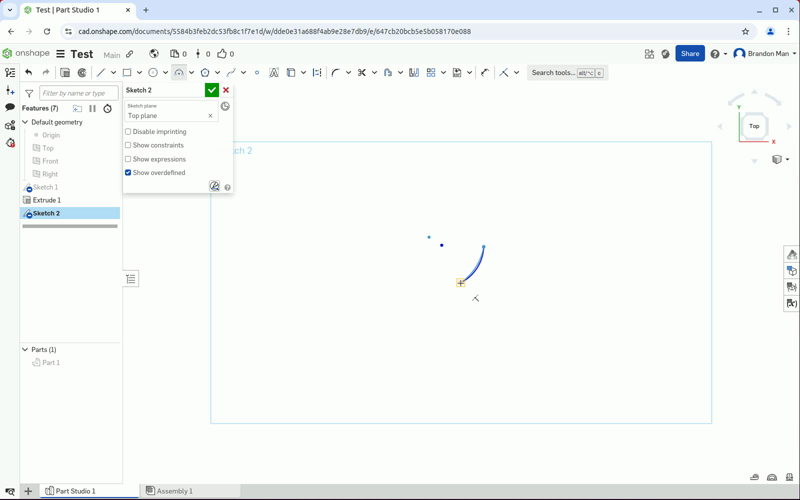
click(460, 282)
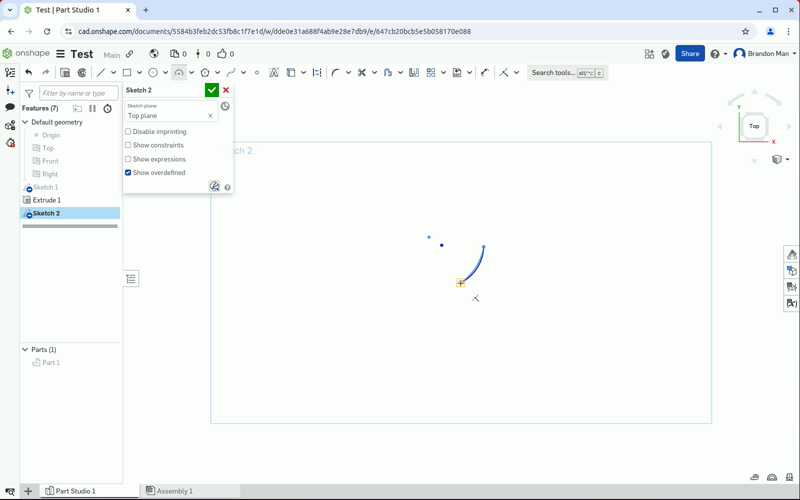
key_down(shift)
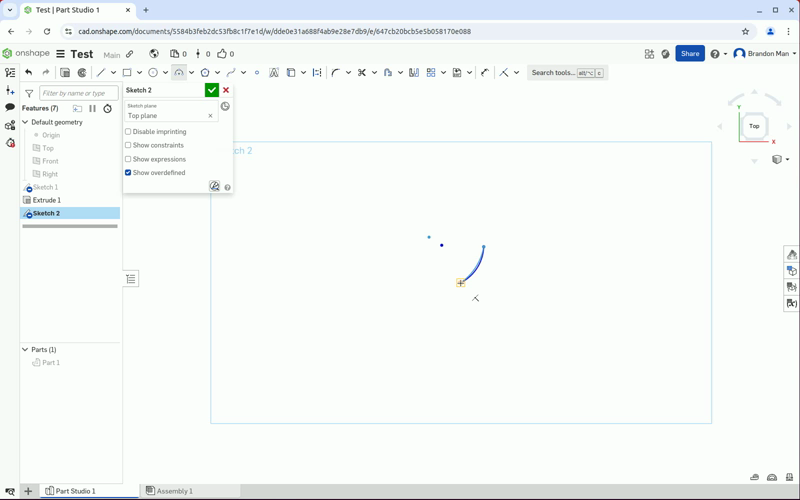
mouse_move(467, 261)
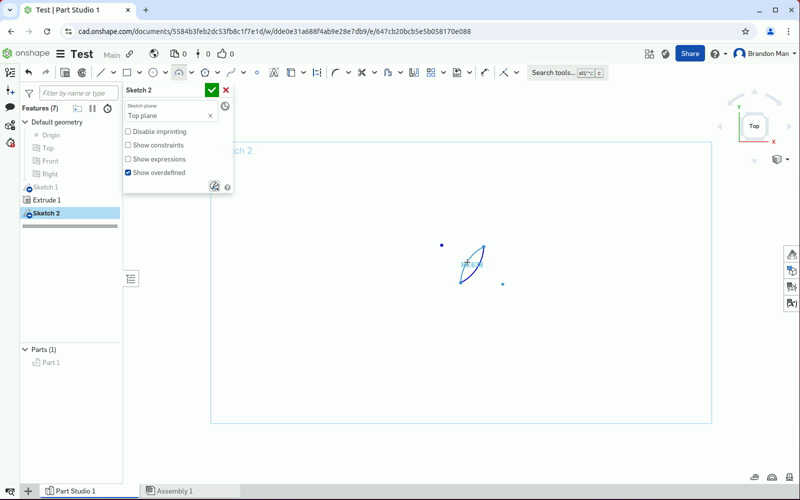
click(467, 261)
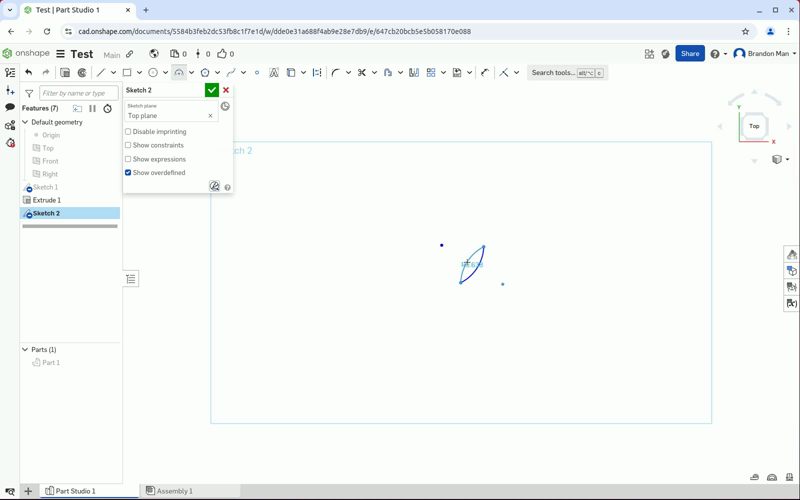
key_up(shift)
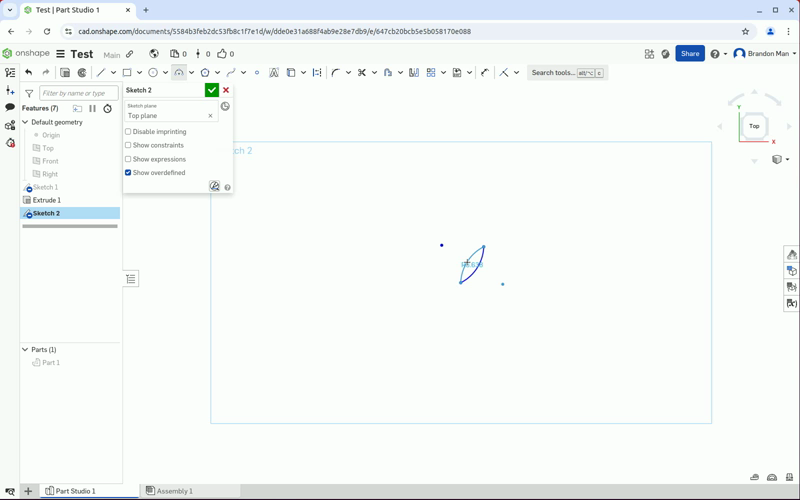
key(esc)
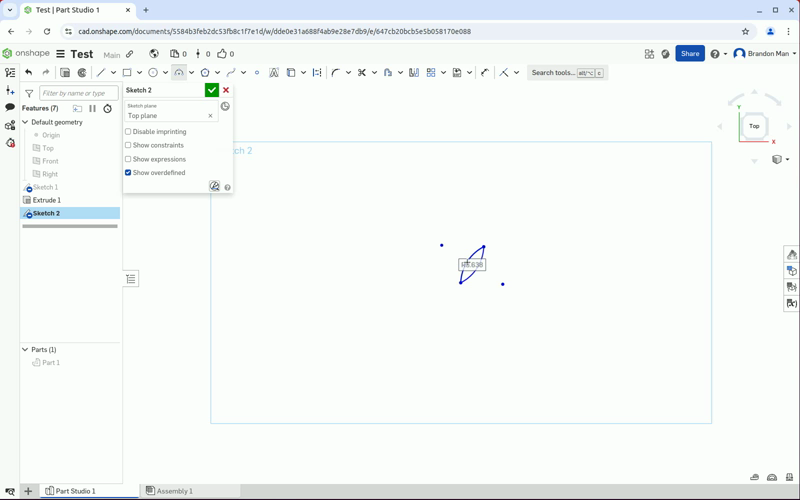
mouse_move(467, 263)
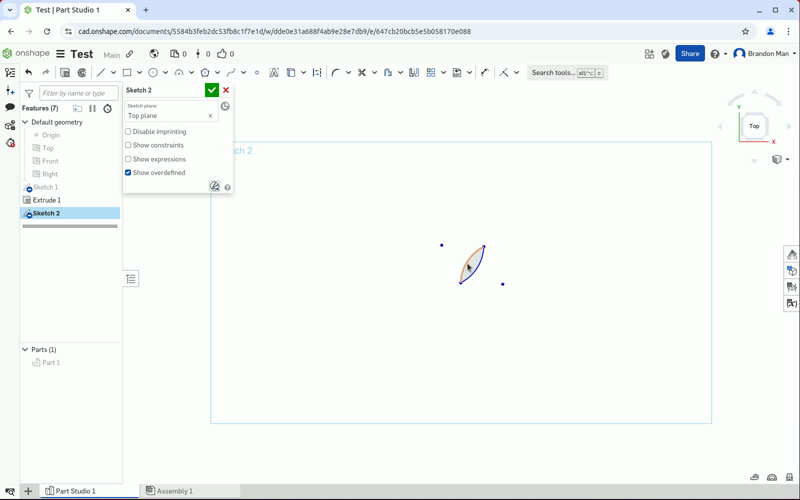
scroll(6)
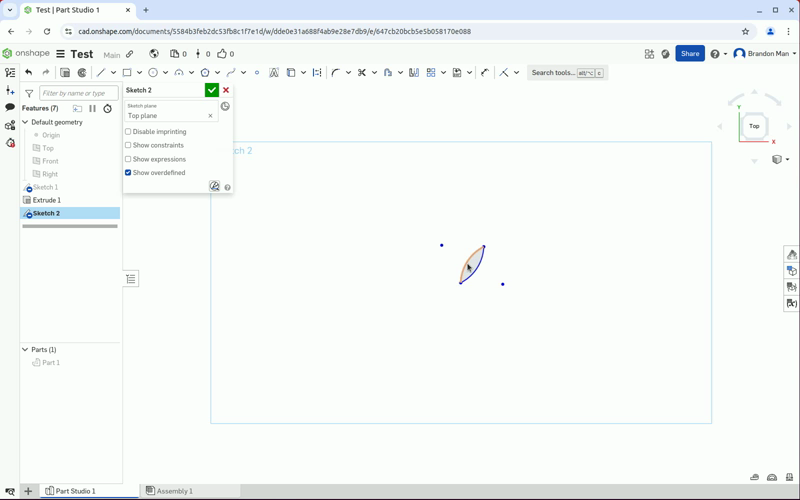
scroll(6)
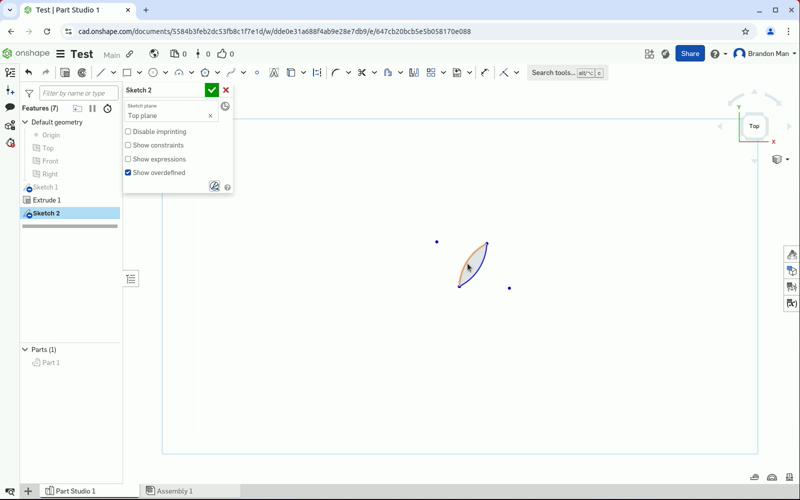
scroll(6)
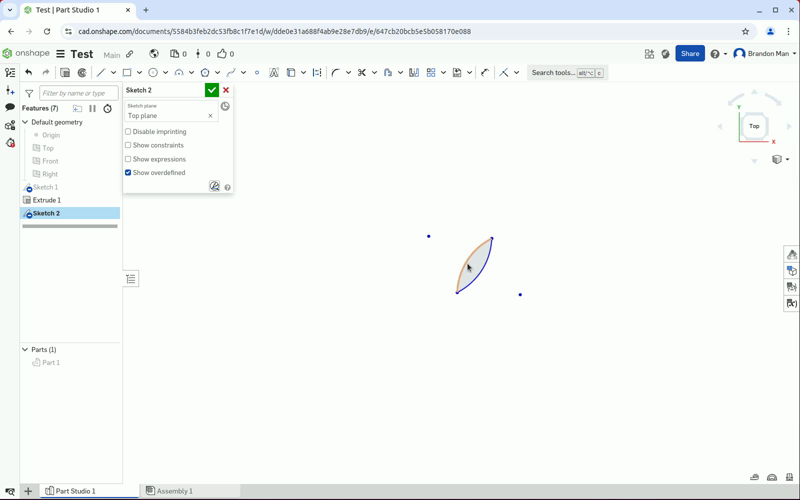
scroll(6)
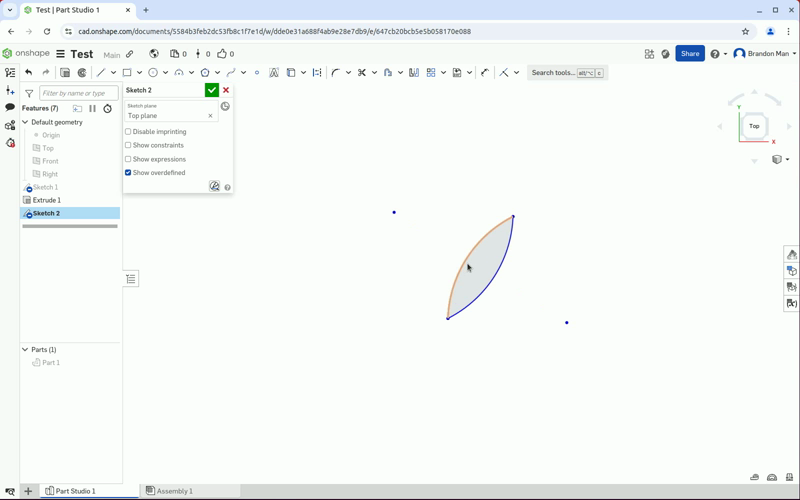
scroll(6)
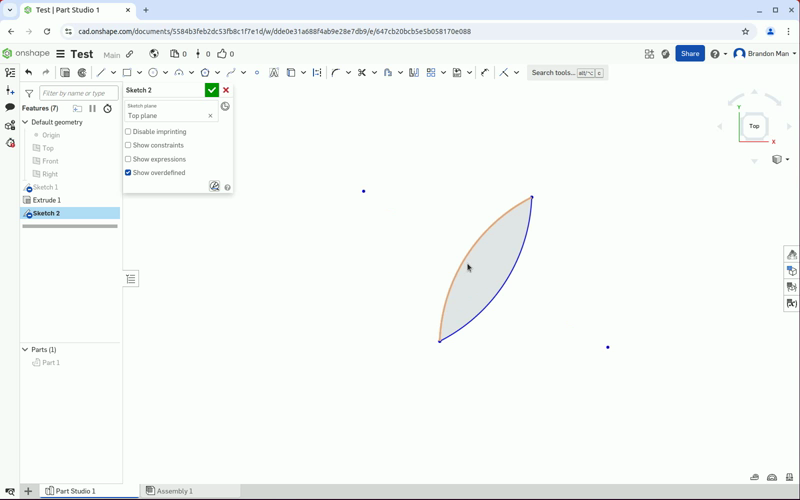
scroll(6)
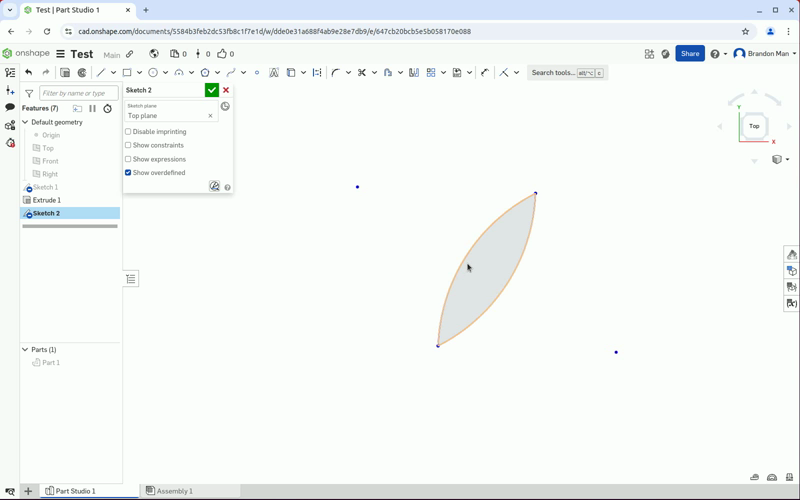
scroll(6)
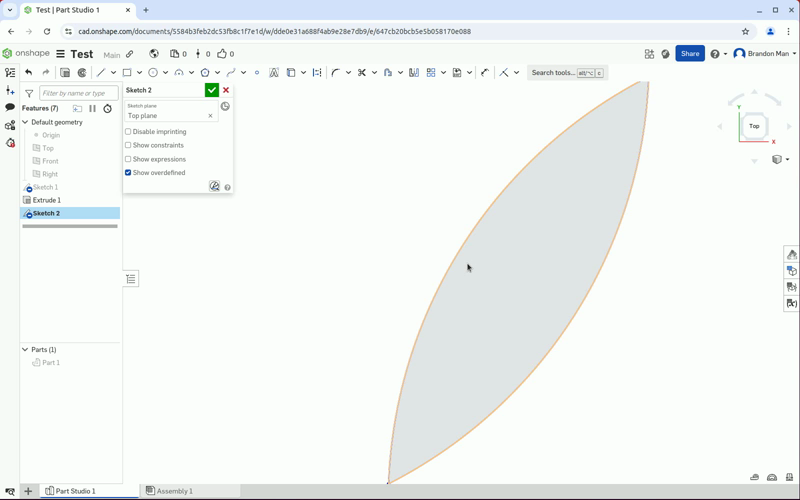
click(467, 263)
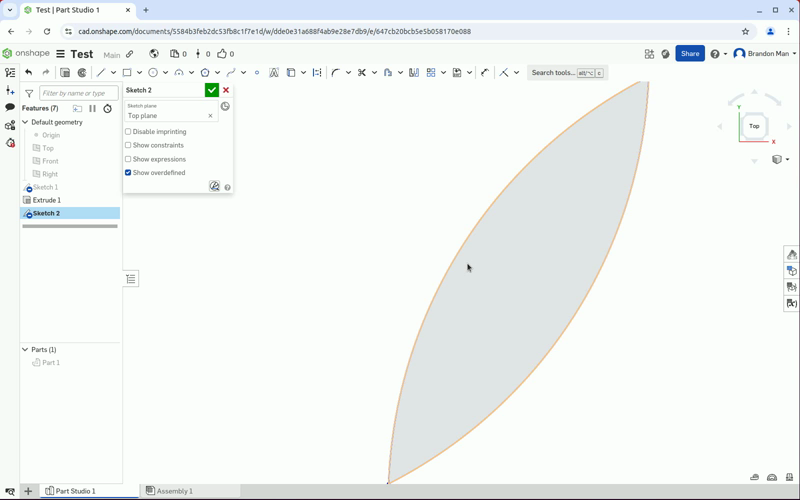
scroll(-6)
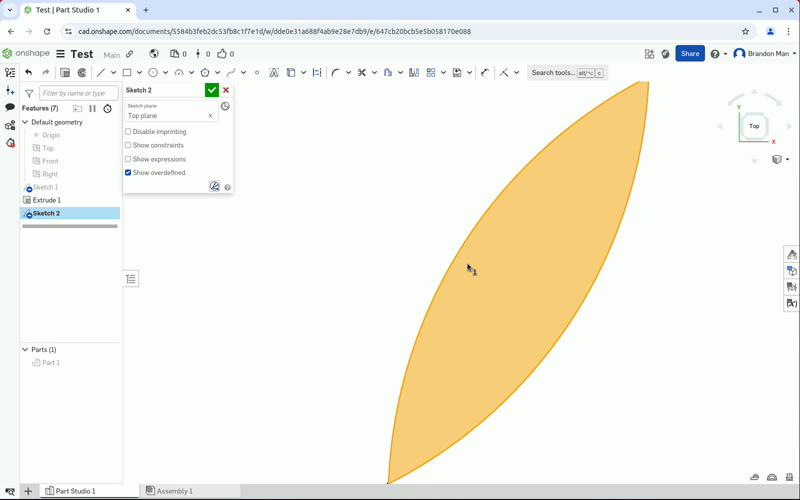
scroll(-6)
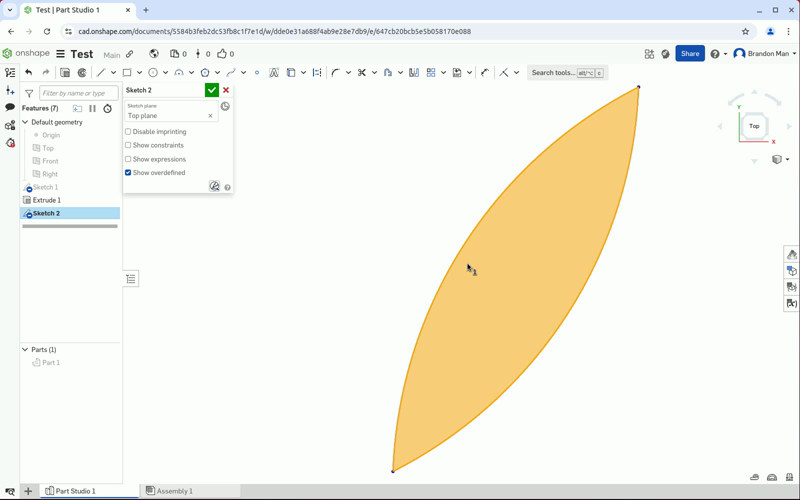
scroll(-6)
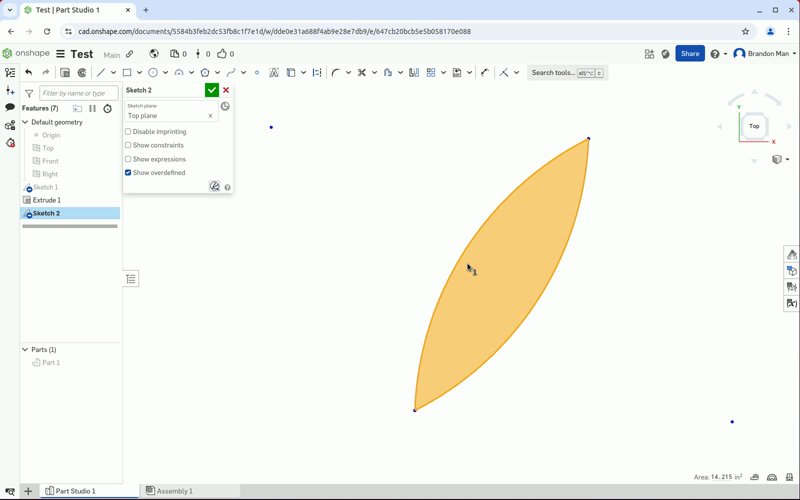
scroll(-6)
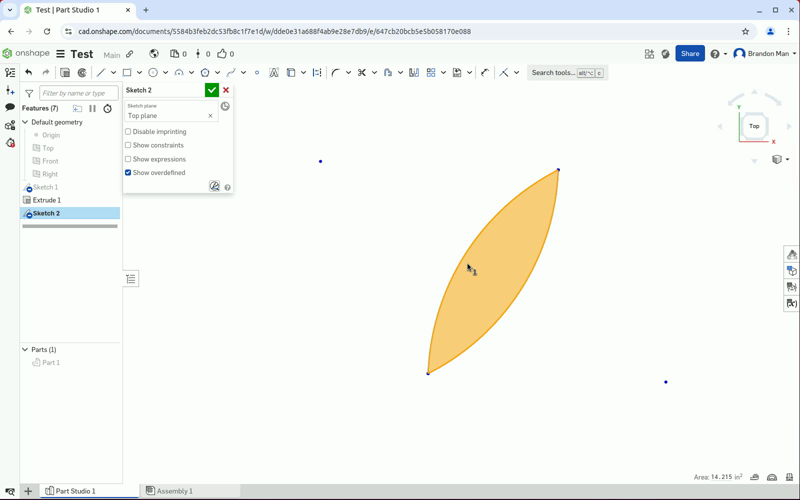
scroll(-6)
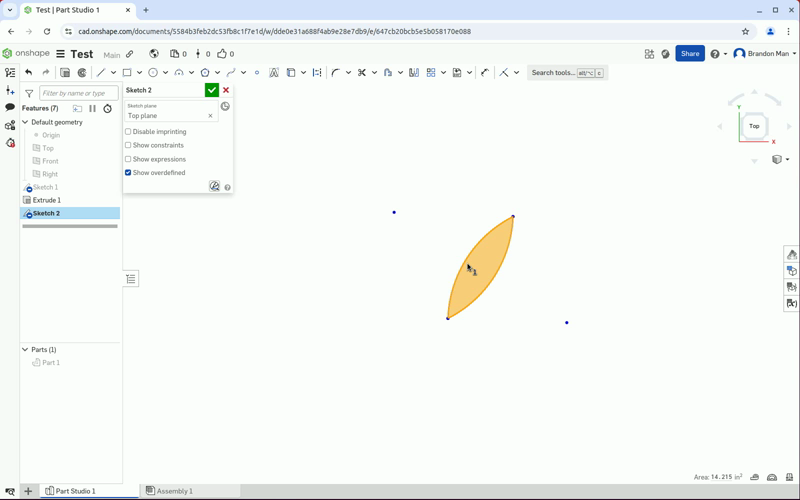
scroll(-6)
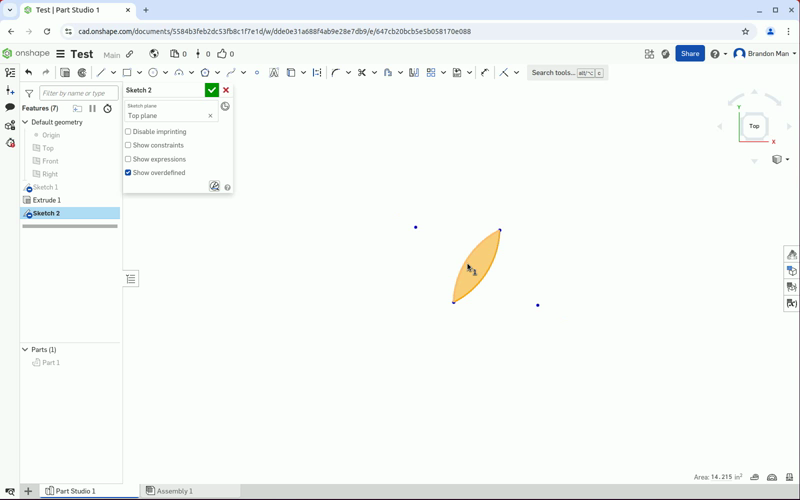
scroll(-6)
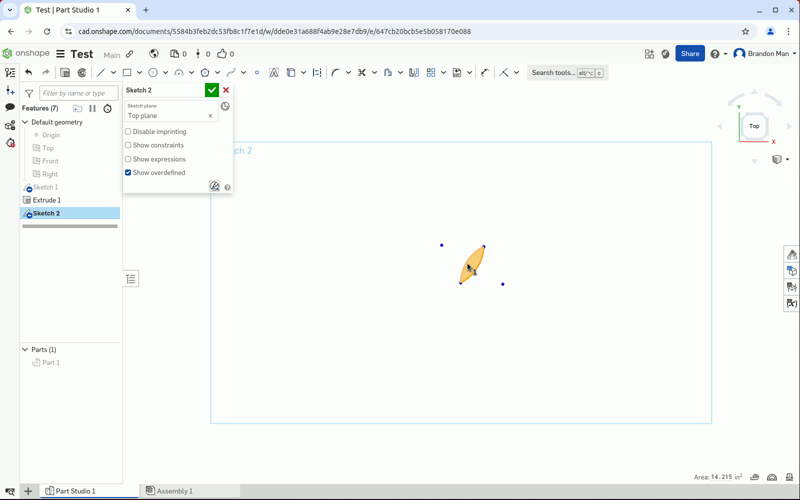
mouse_move(73, 352)
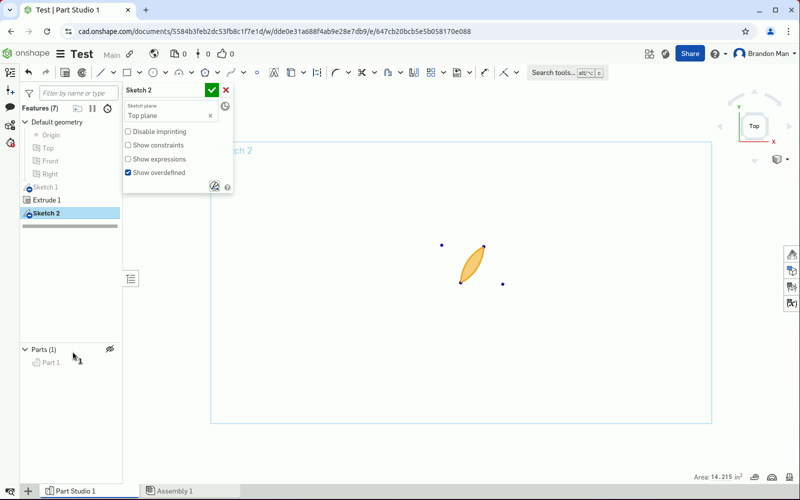
key(shift+y)
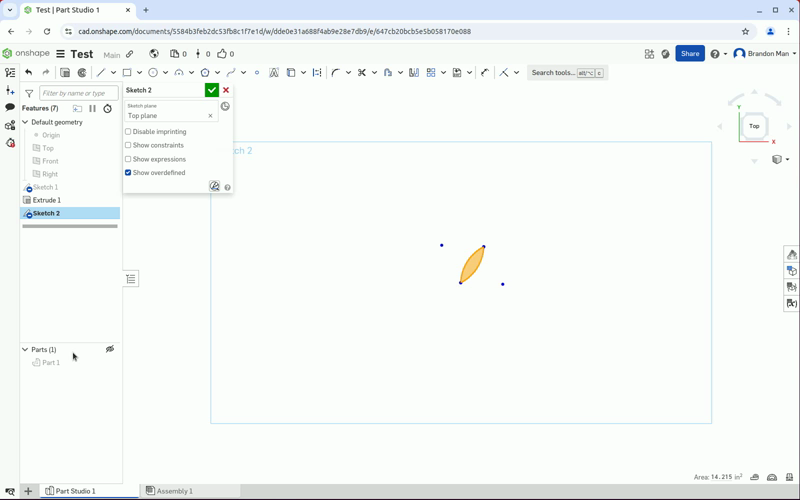
key(shift+e)
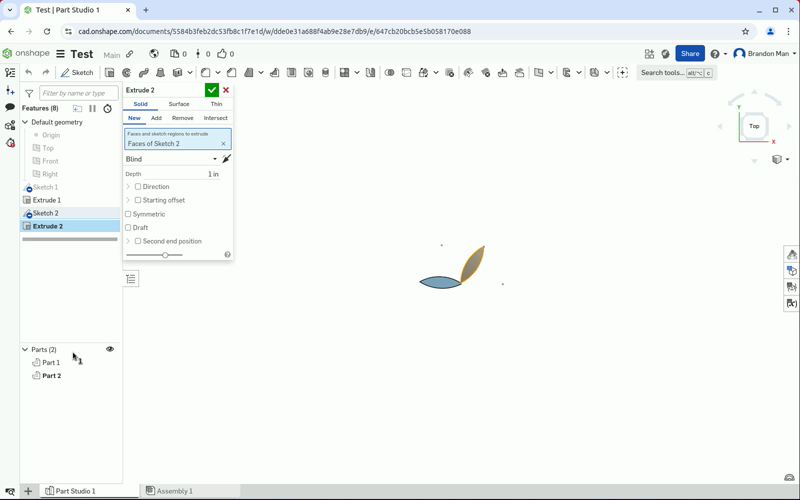
mouse_move(143, 106)
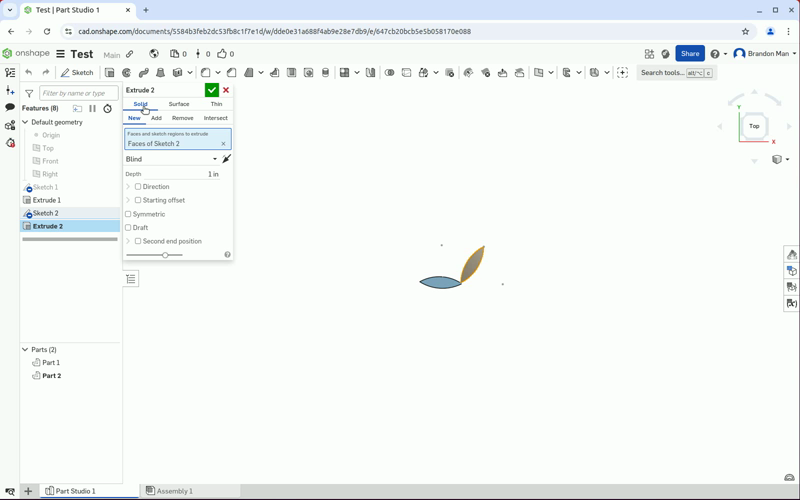
click(143, 106)
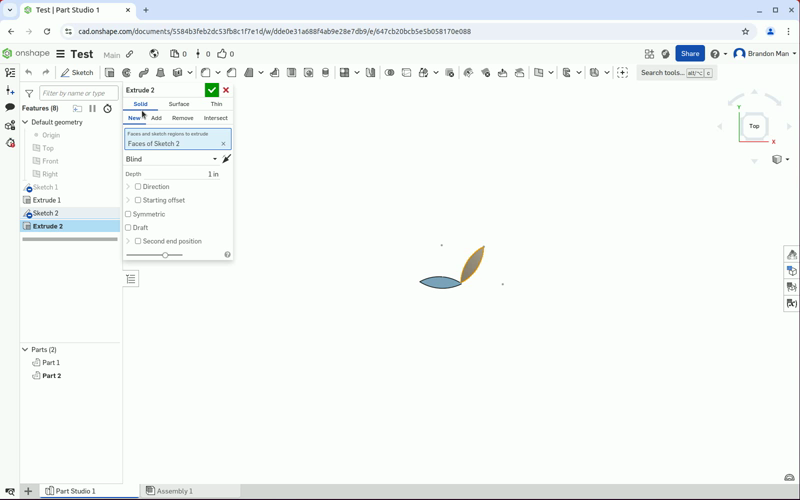
mouse_move(137, 120)
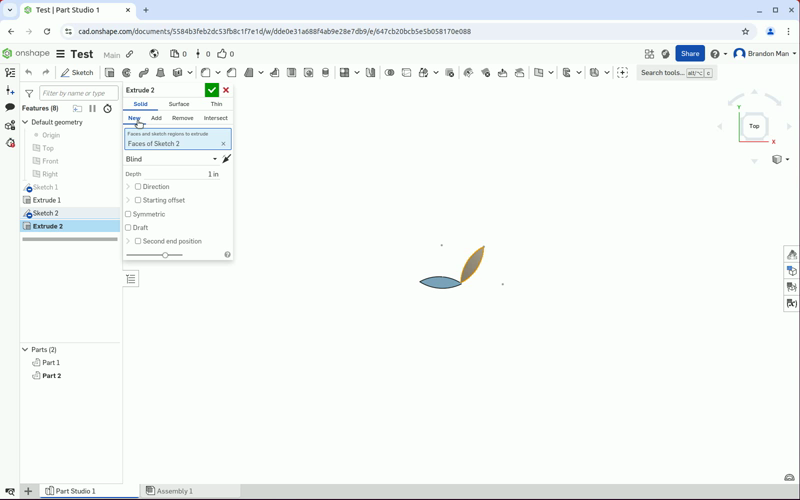
click(137, 120)
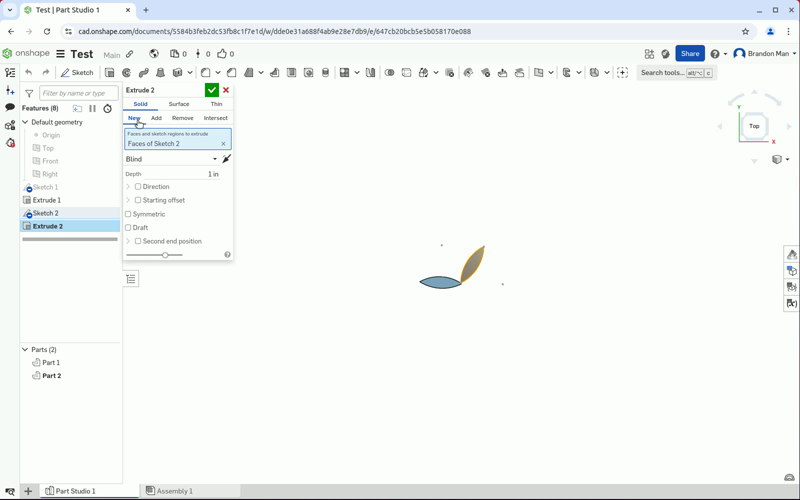
key(tab, 4)
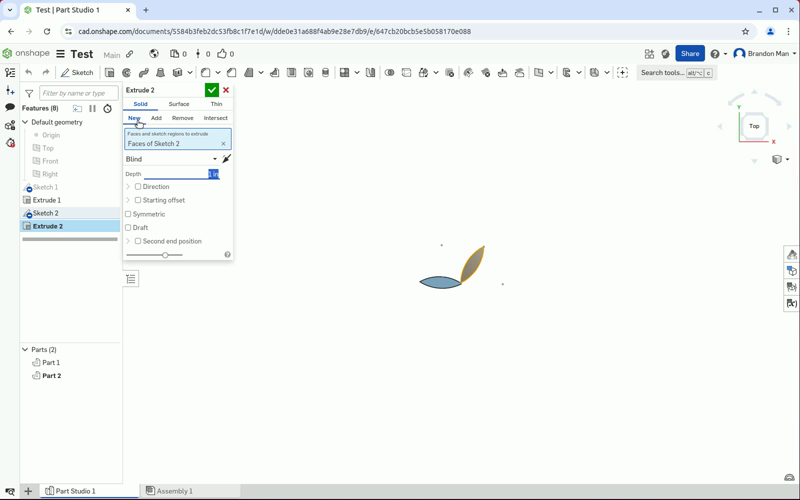
text(13.961)
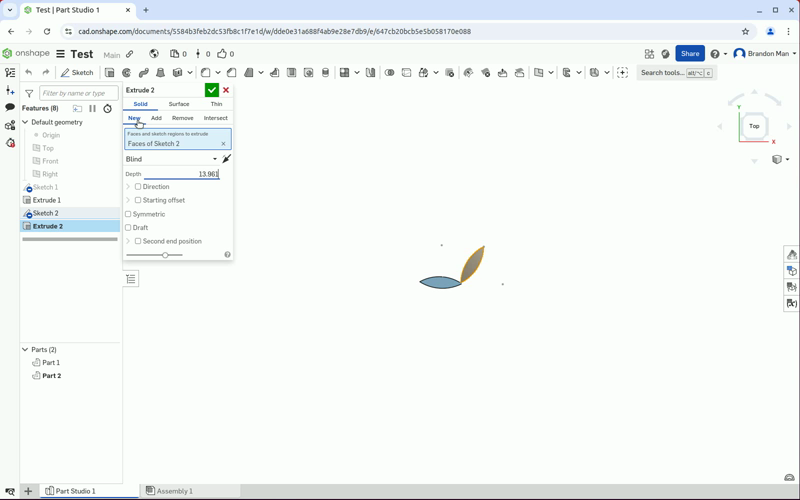
key(enter)
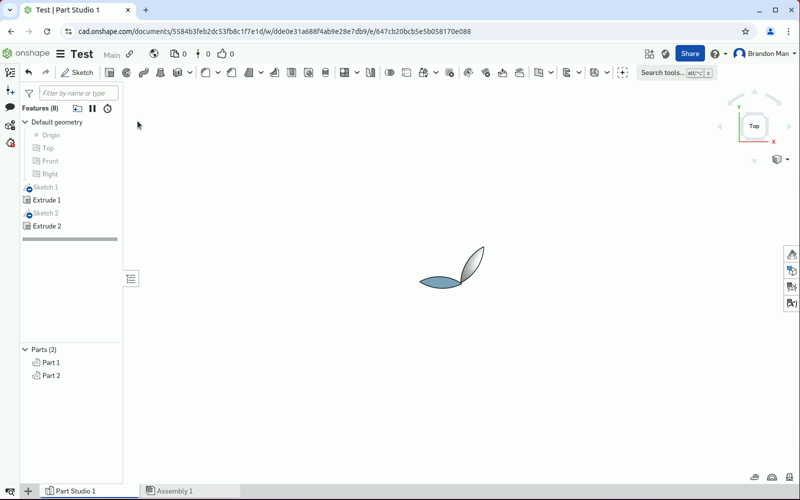
key(shift+h)
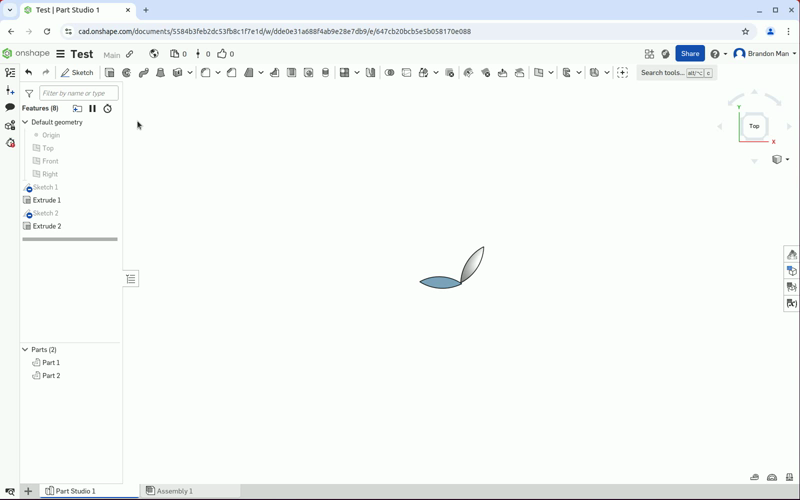
key(shift+h)
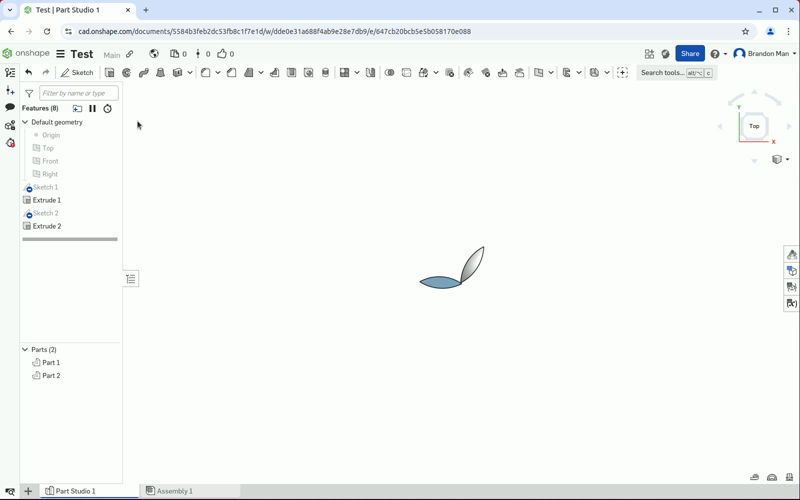
mouse_move(73, 189)
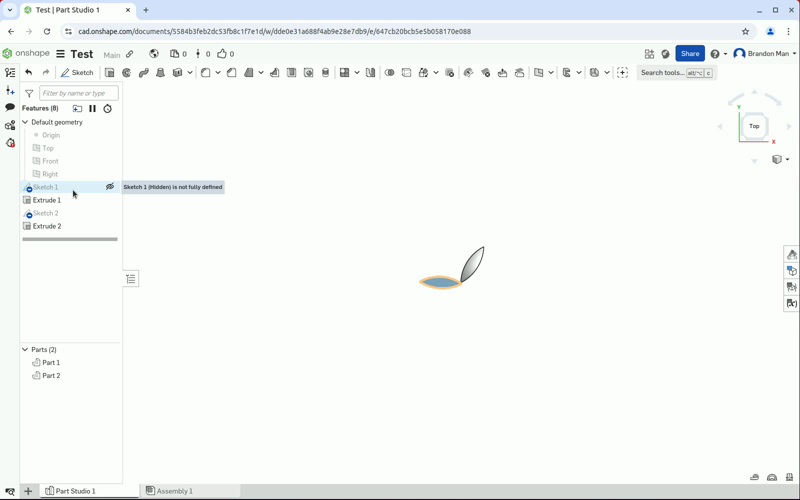
click(73, 189)
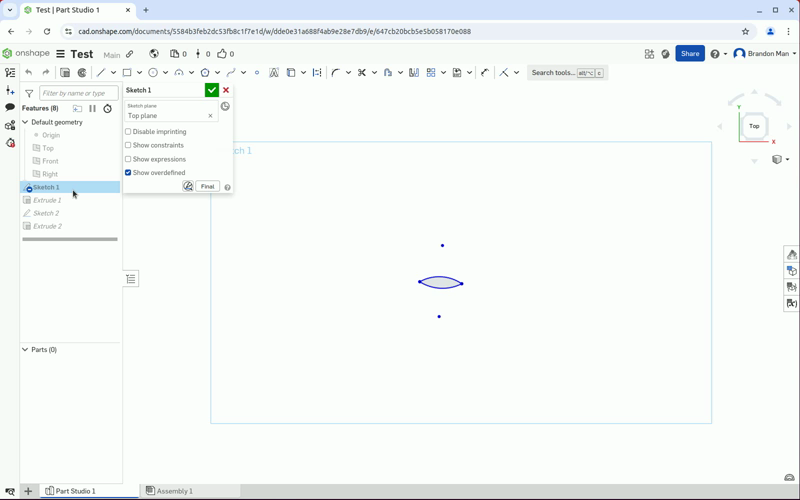
mouse_move(229, 92)
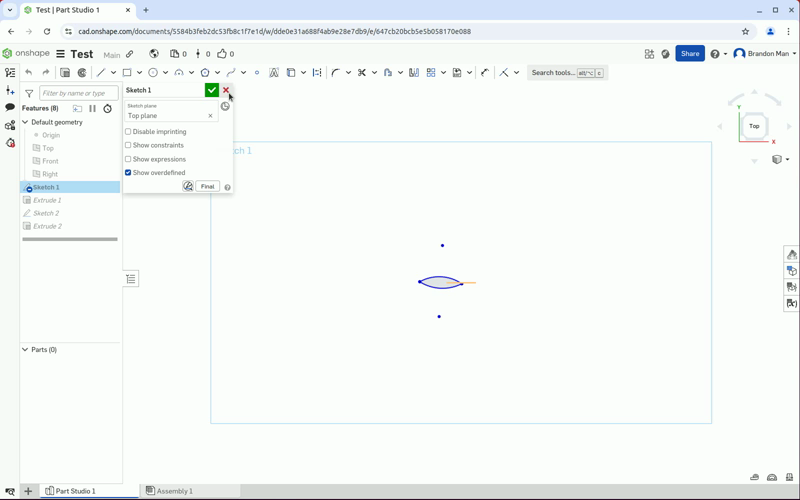
click(229, 92)
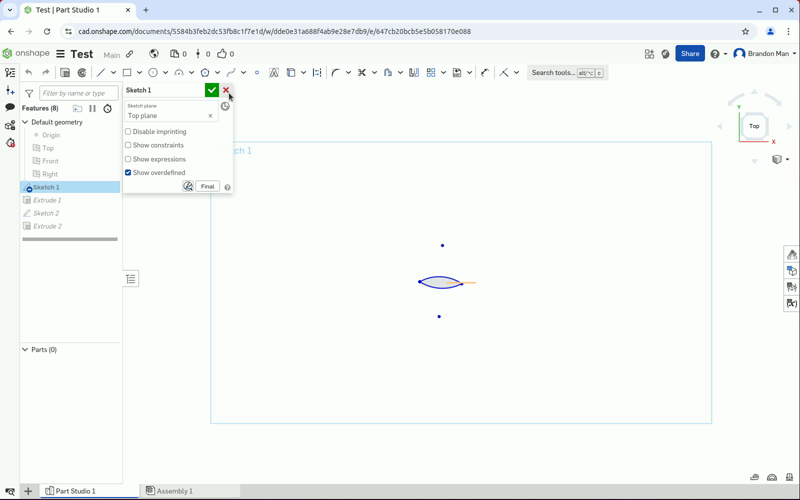
key(shift+s)
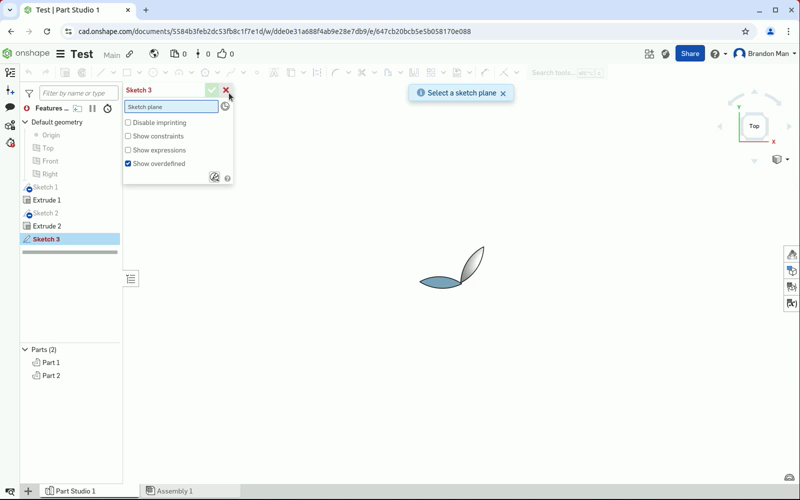
mouse_move(73, 150)
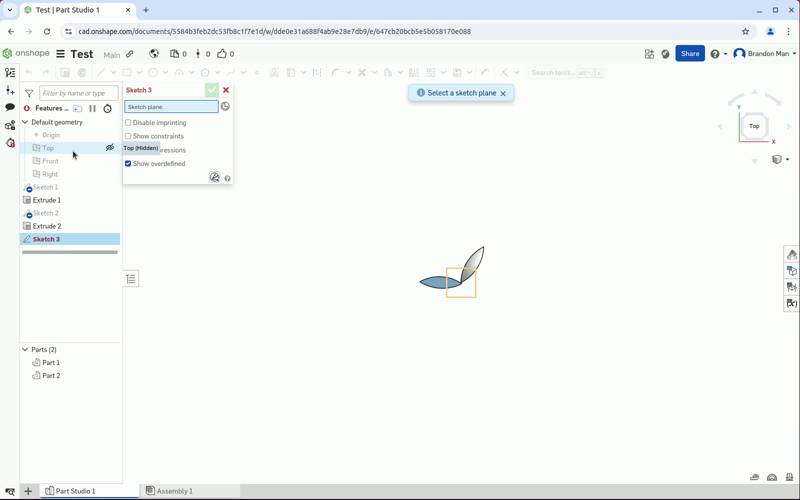
click(73, 150)
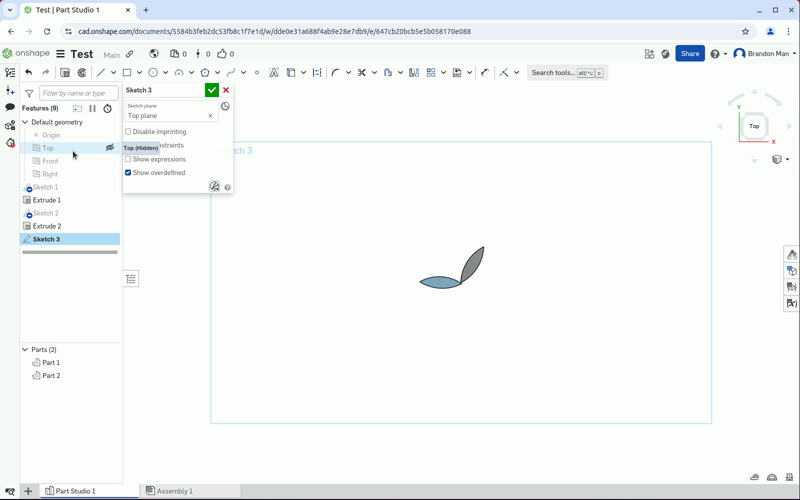
mouse_move(73, 352)
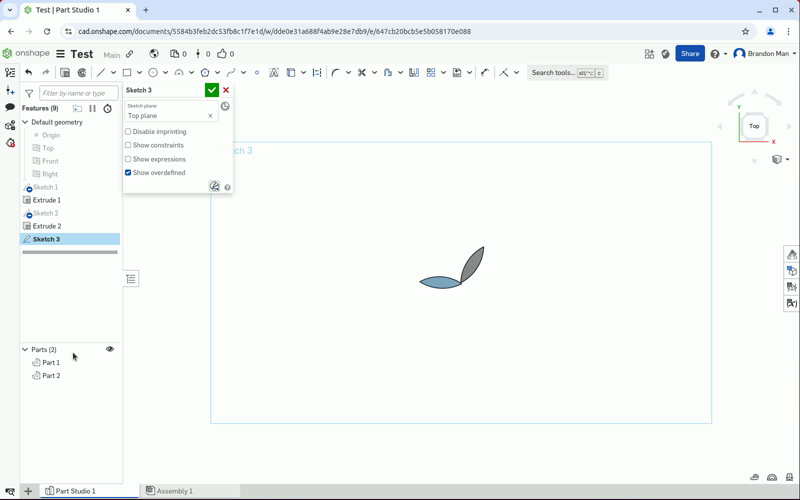
key(y)
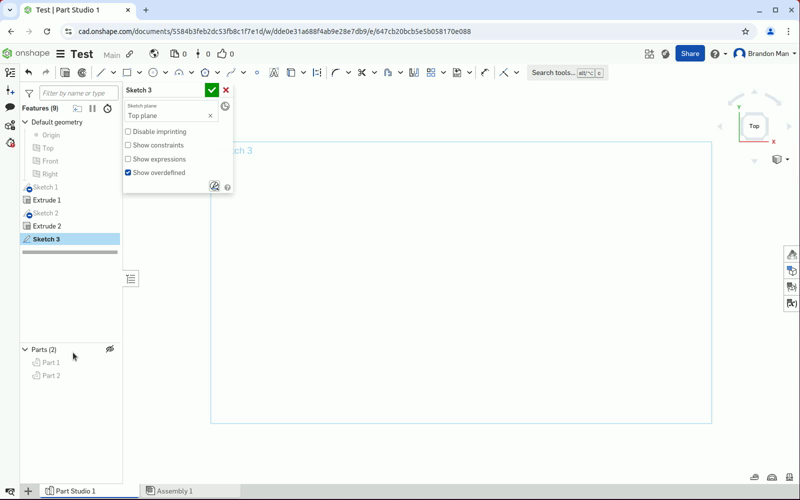
key(a)
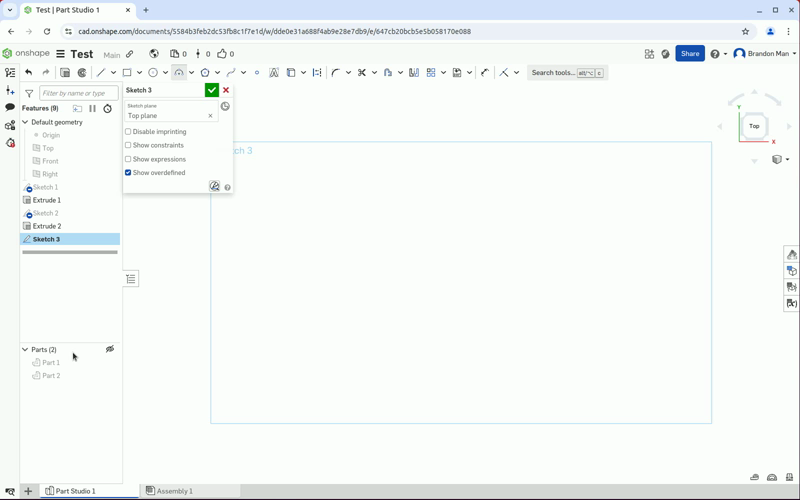
key_down(shift)
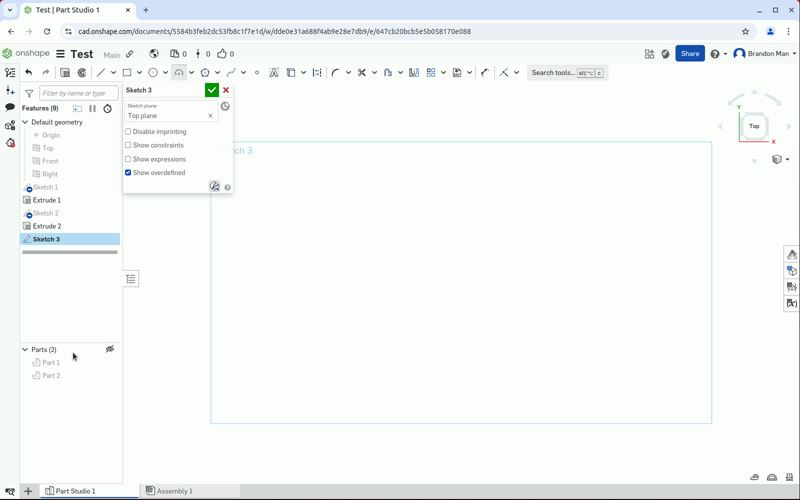
mouse_move(460, 282)
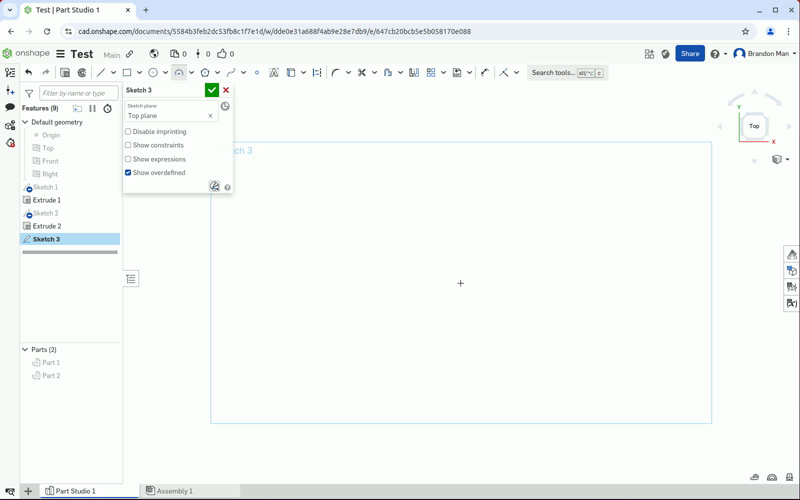
click(460, 282)
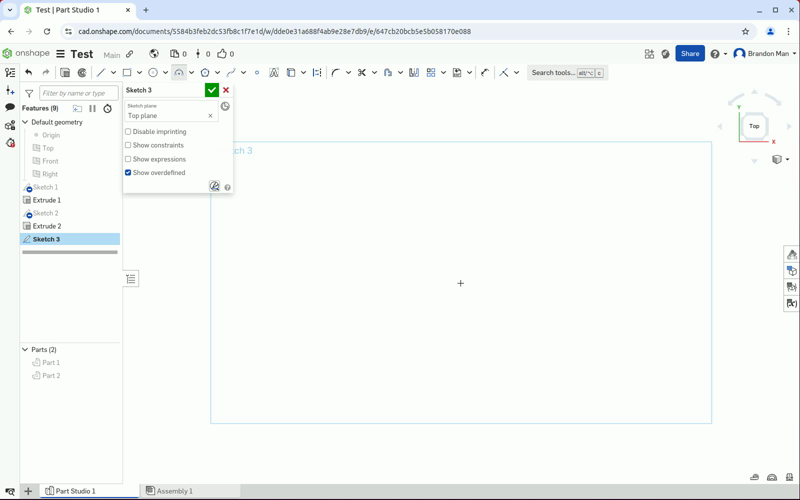
key_up(shift)
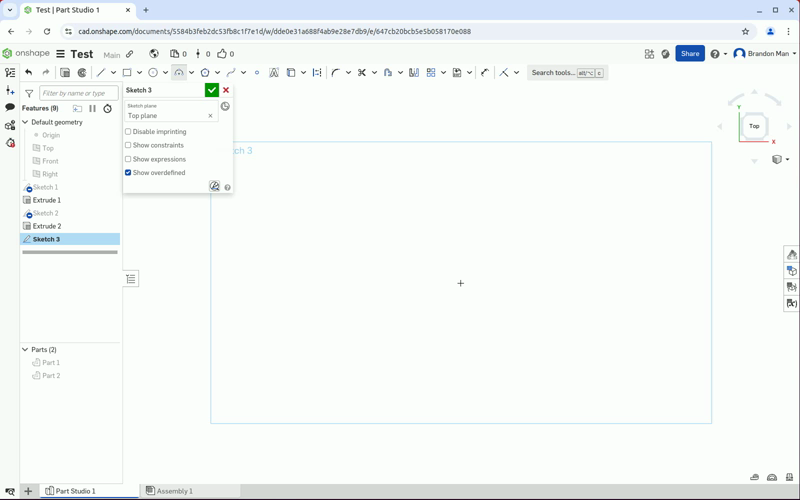
key_down(shift)
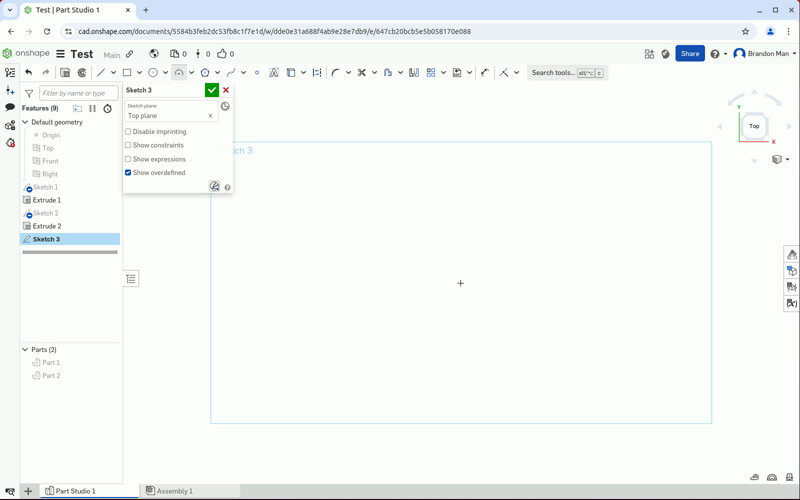
mouse_move(480, 320)
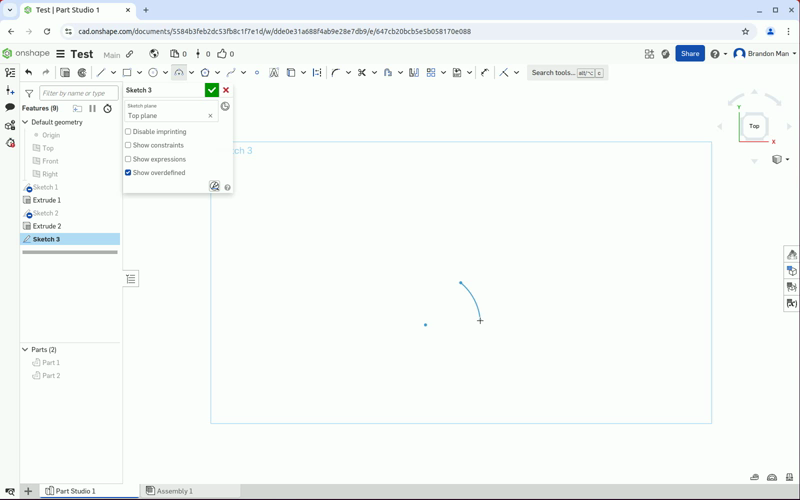
click(480, 320)
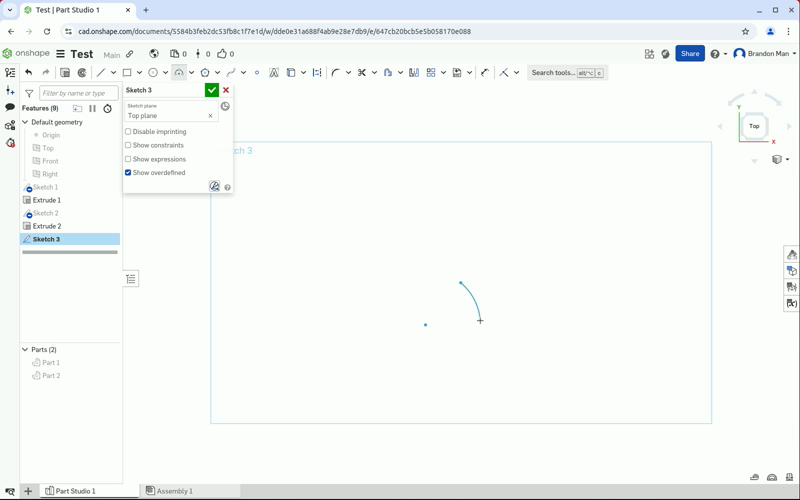
mouse_move(465, 304)
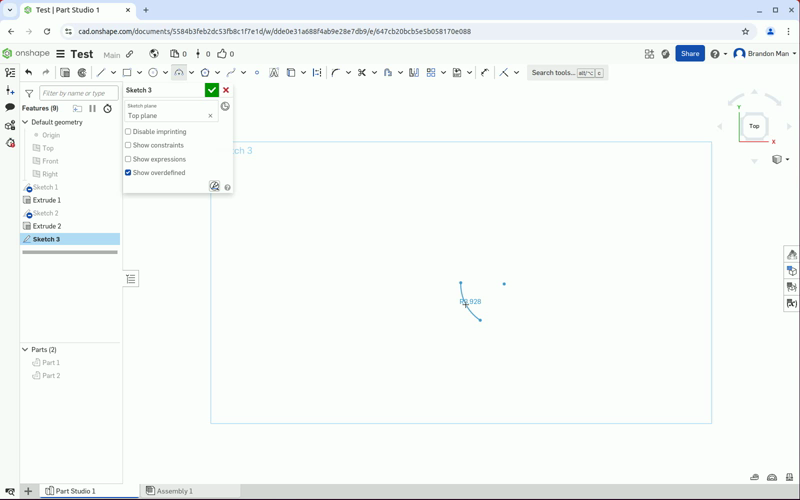
click(465, 304)
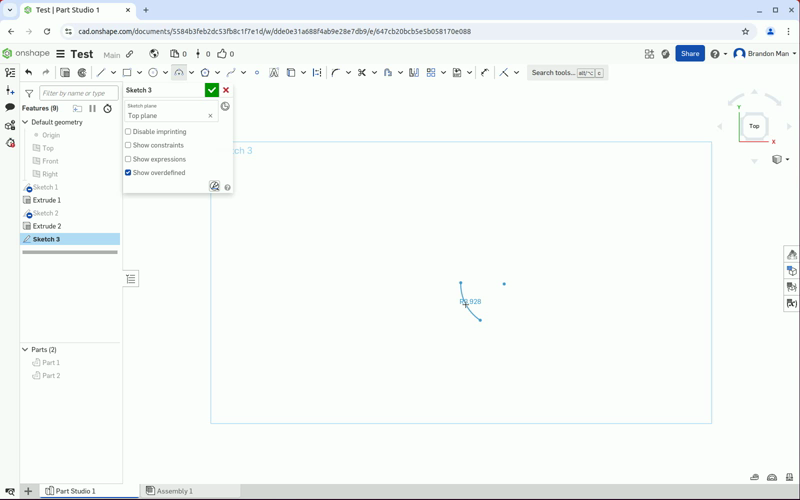
key_up(shift)
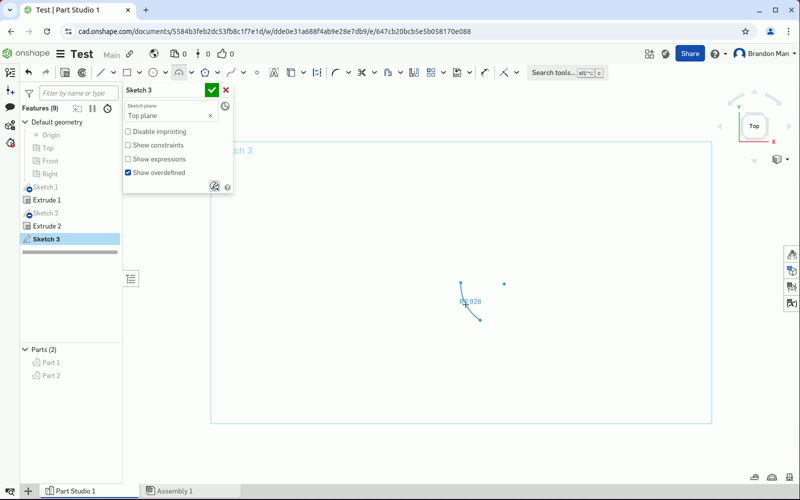
mouse_move(480, 320)
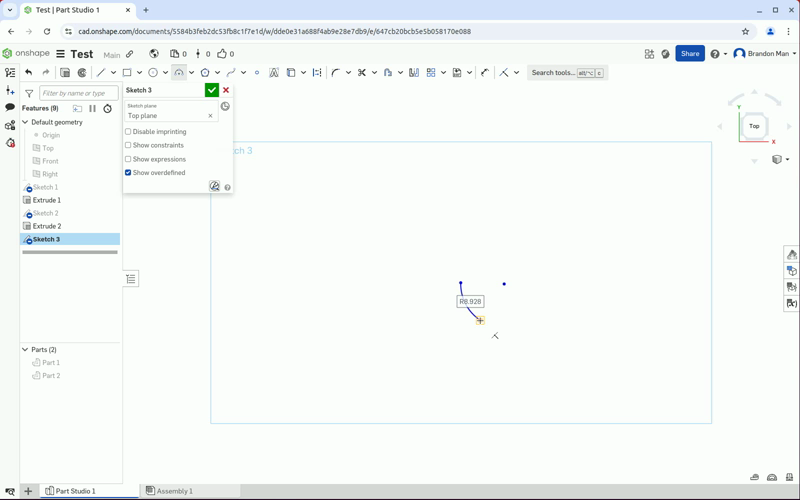
click(480, 320)
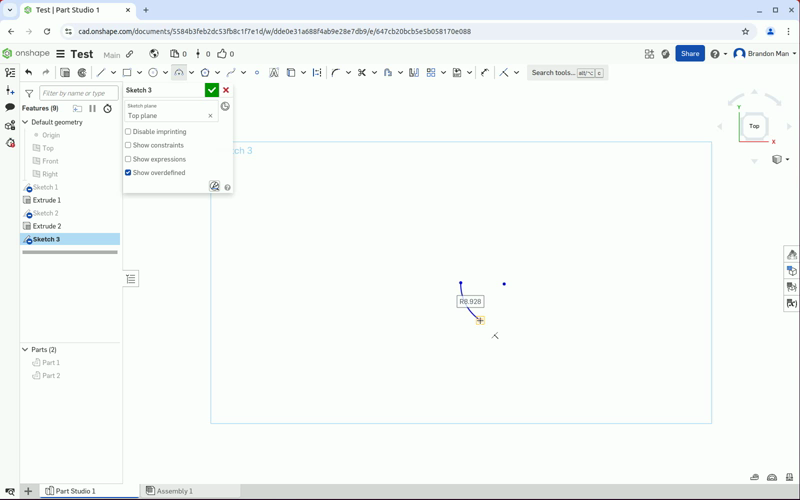
mouse_move(460, 282)
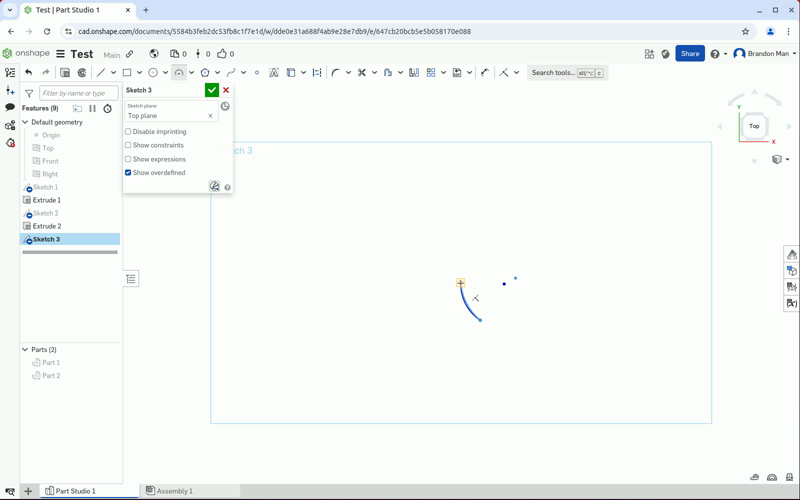
click(460, 282)
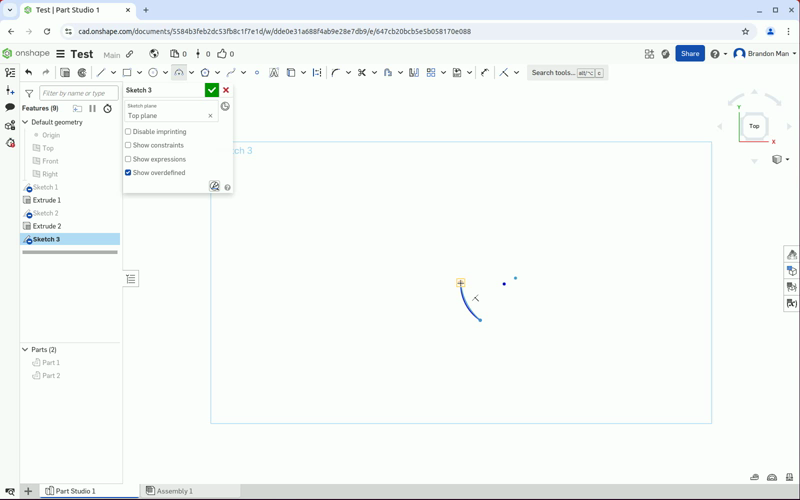
key_down(shift)
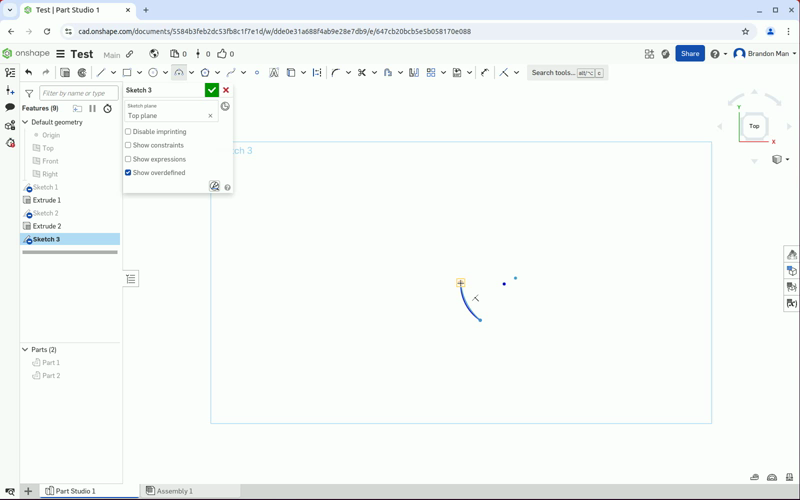
mouse_move(475, 298)
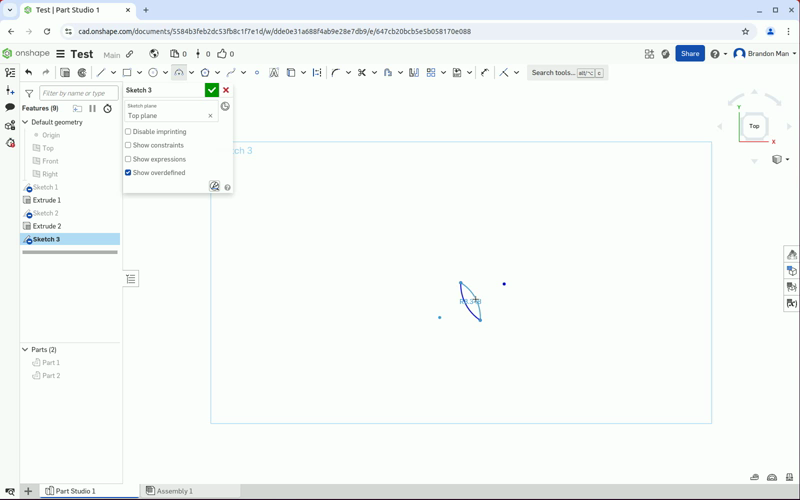
click(475, 298)
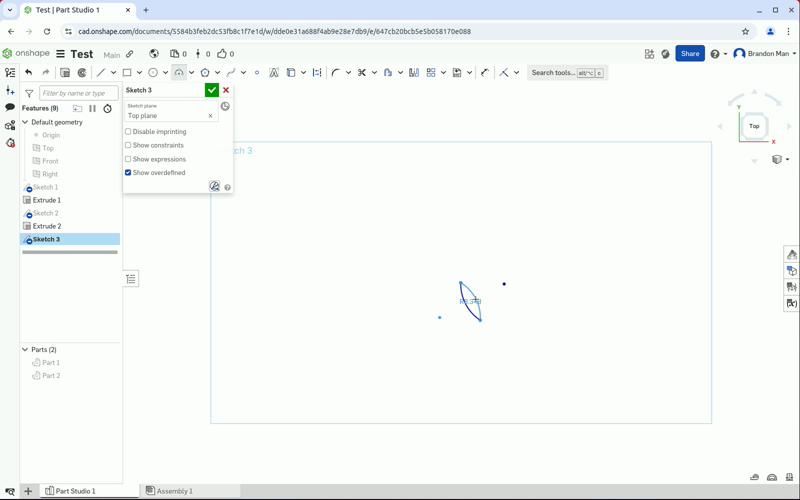
key_up(shift)
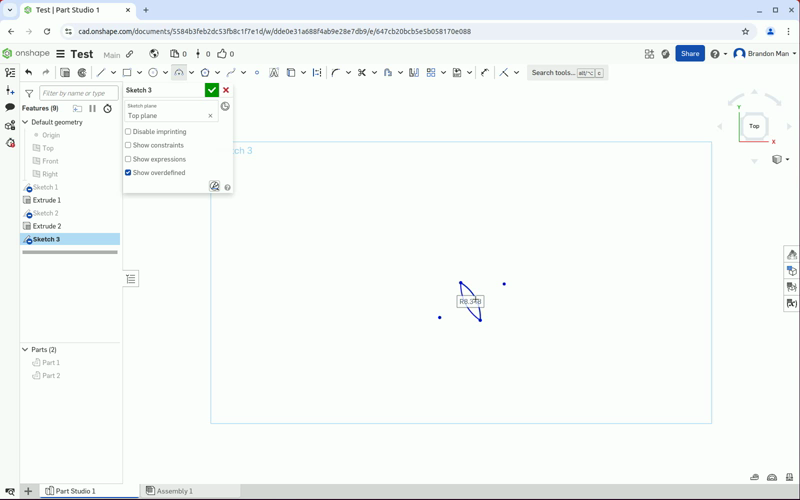
key(esc)
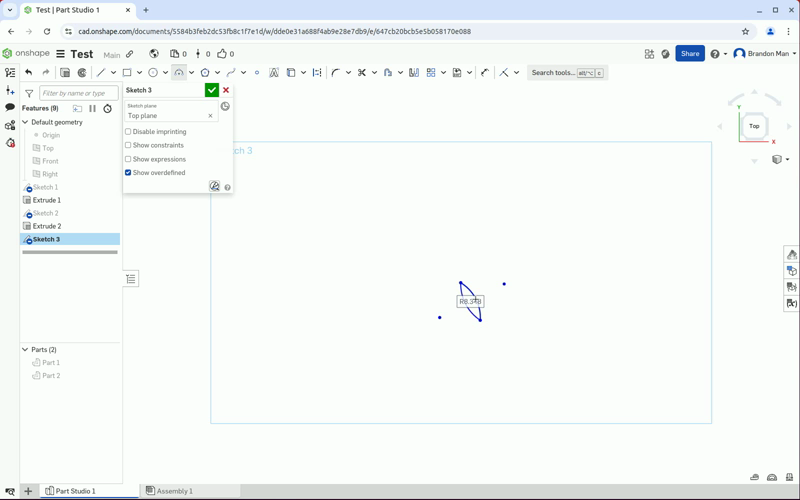
mouse_move(461, 284)
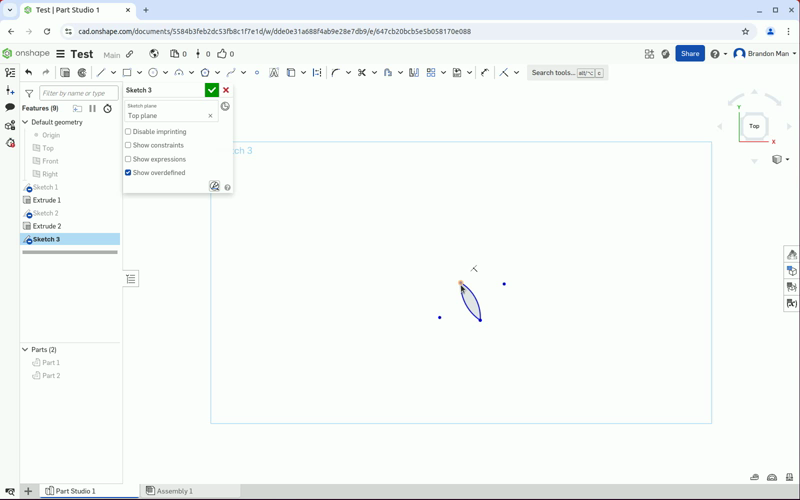
scroll(6)
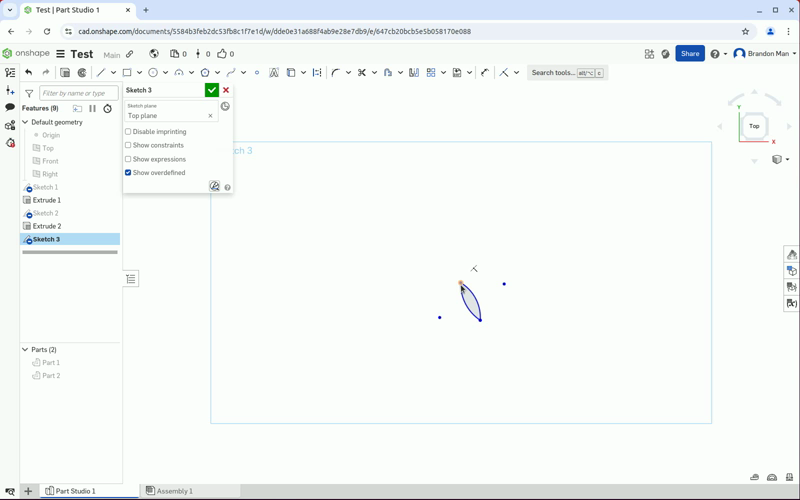
scroll(6)
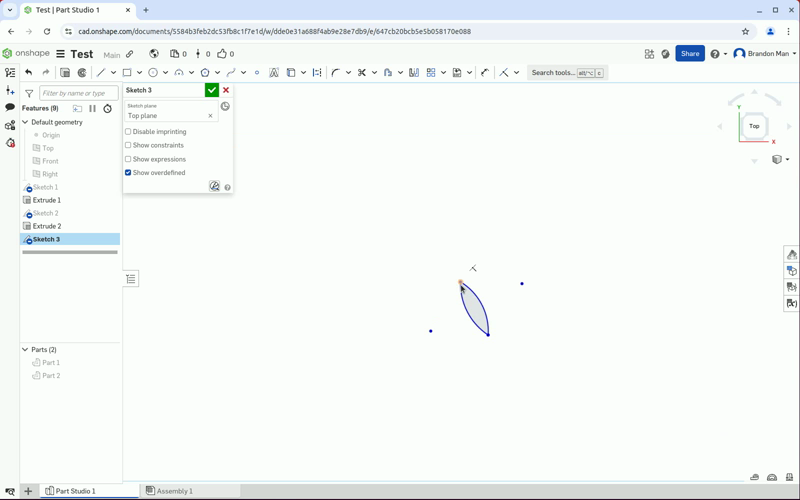
scroll(6)
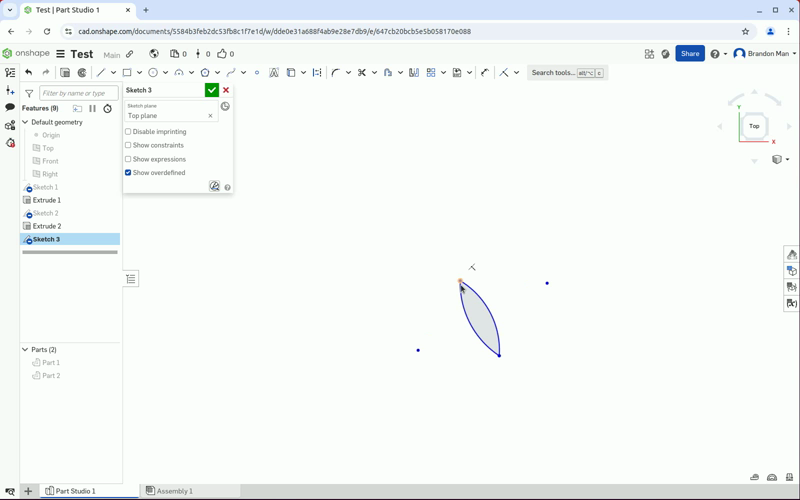
scroll(6)
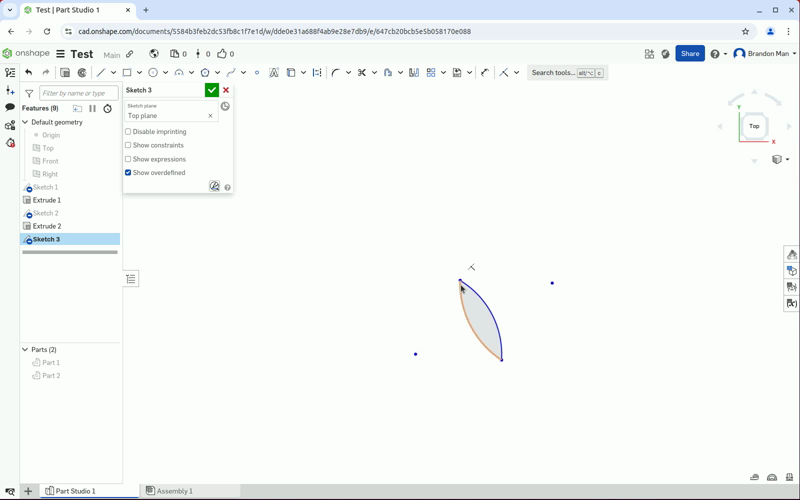
scroll(6)
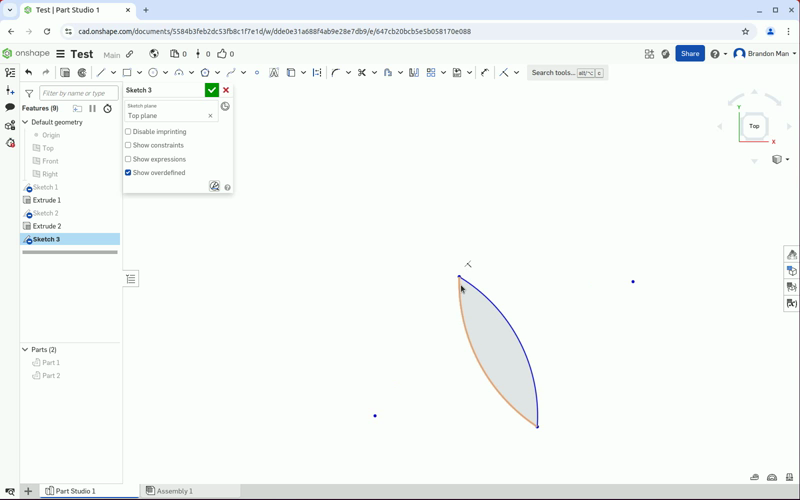
scroll(6)
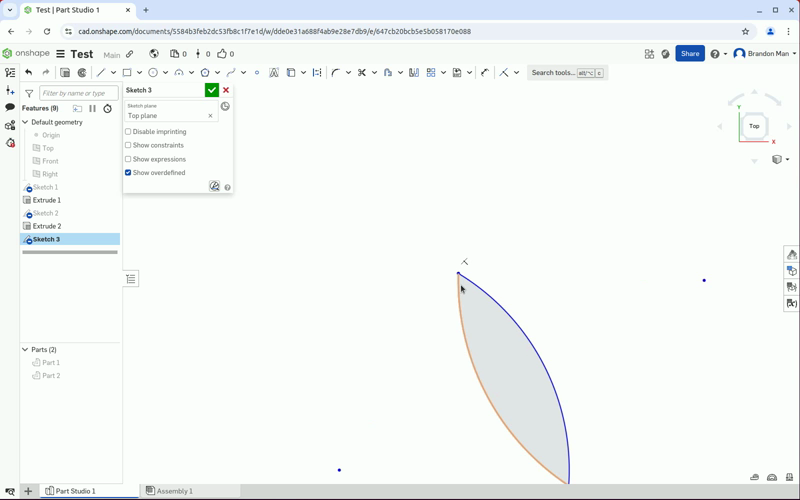
scroll(6)
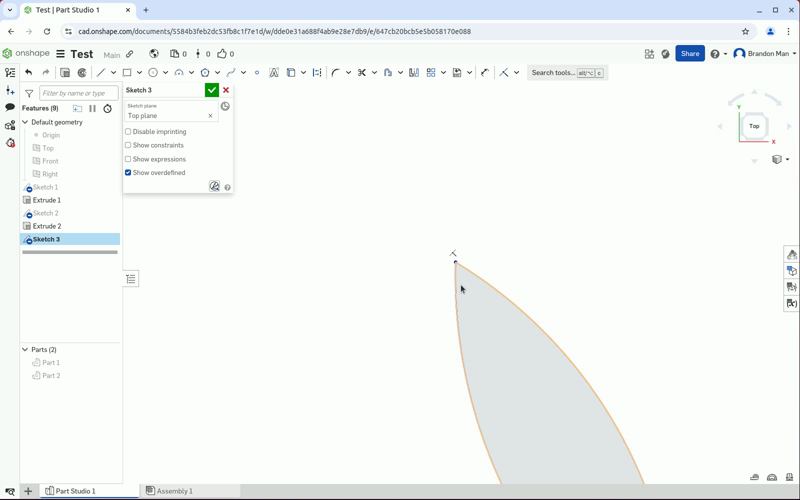
click(461, 284)
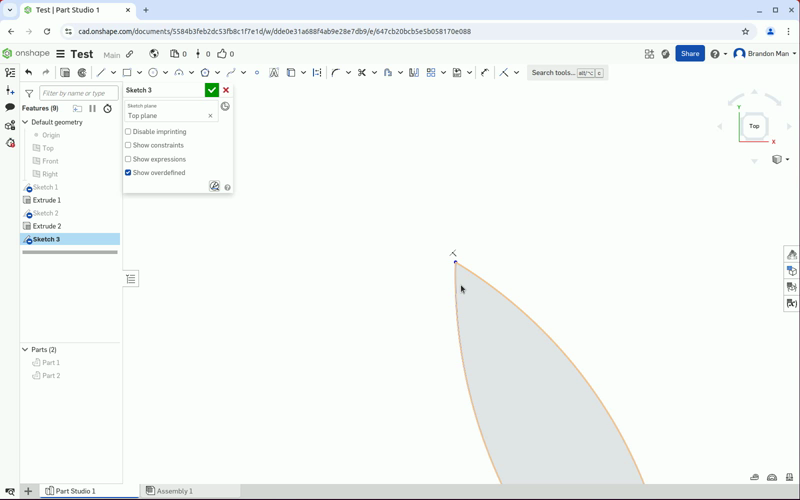
scroll(-6)
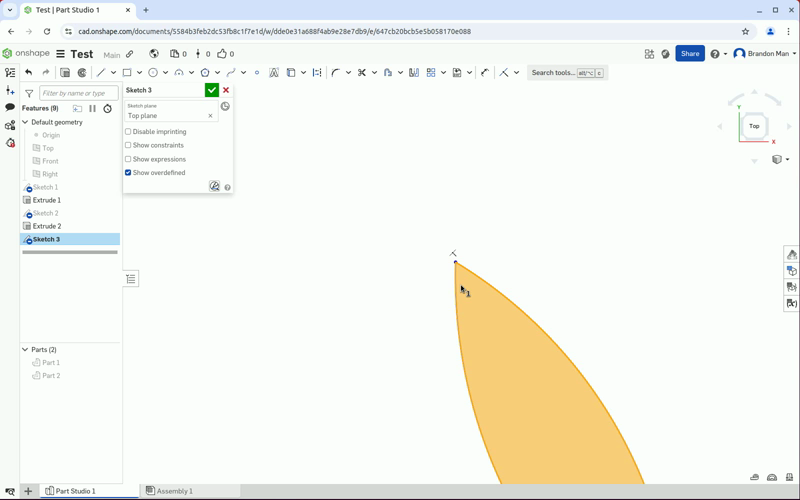
scroll(-6)
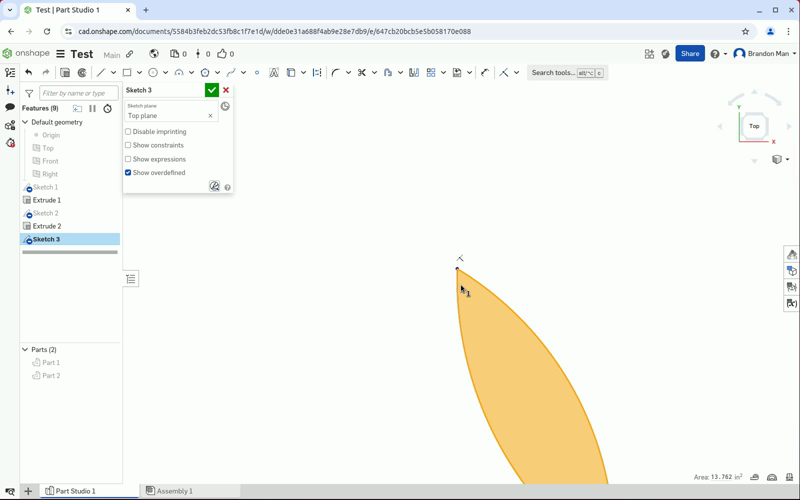
scroll(-6)
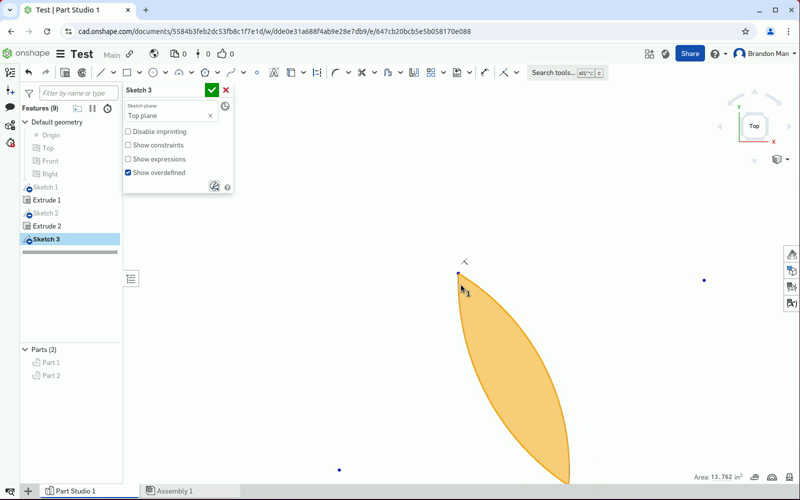
scroll(-6)
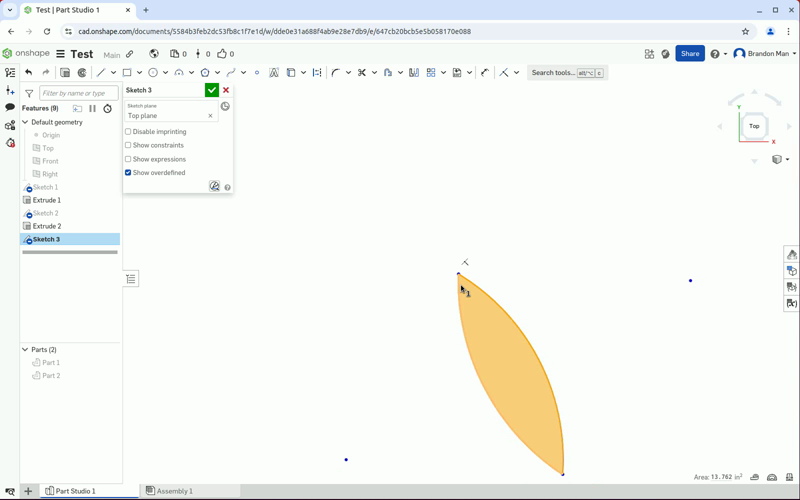
scroll(-6)
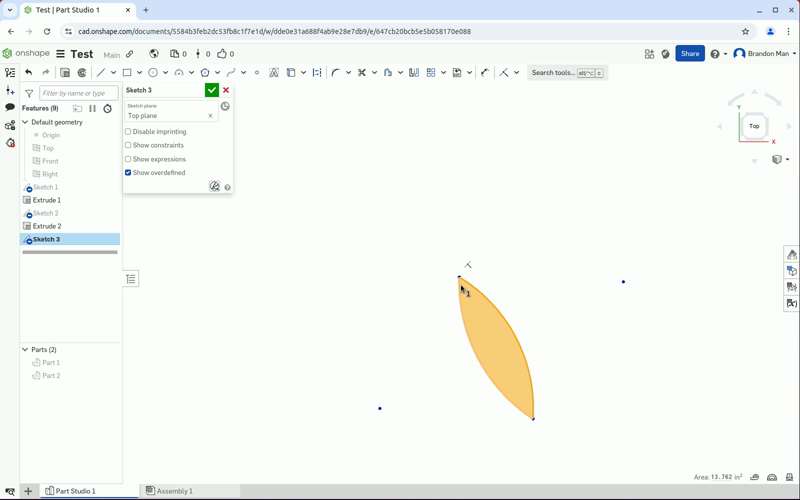
scroll(-6)
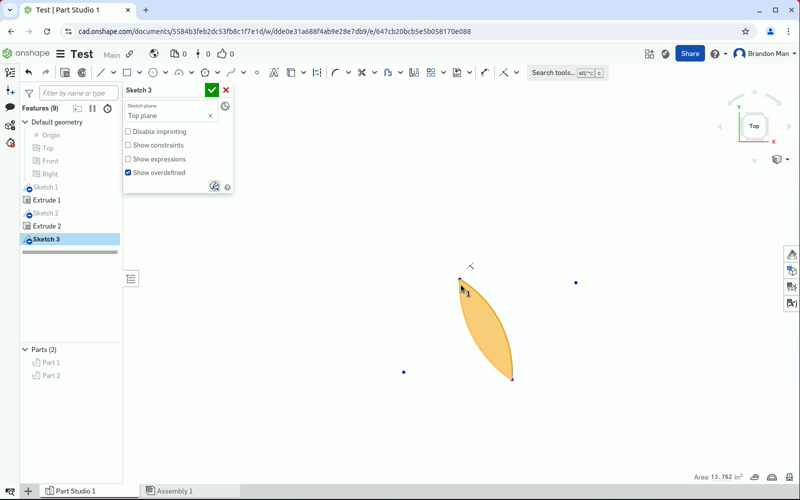
scroll(-6)
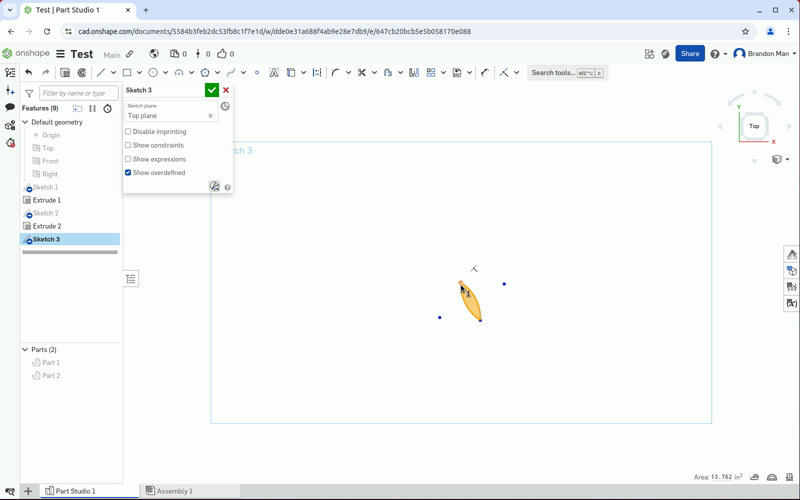
mouse_move(73, 352)
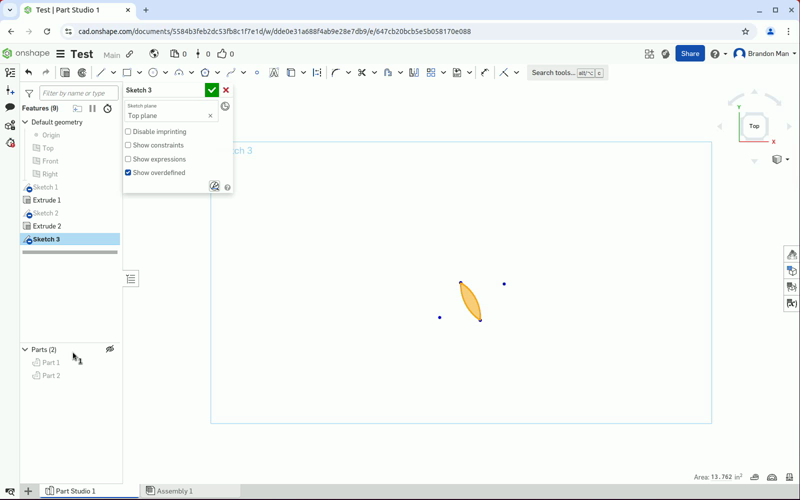
key(shift+y)
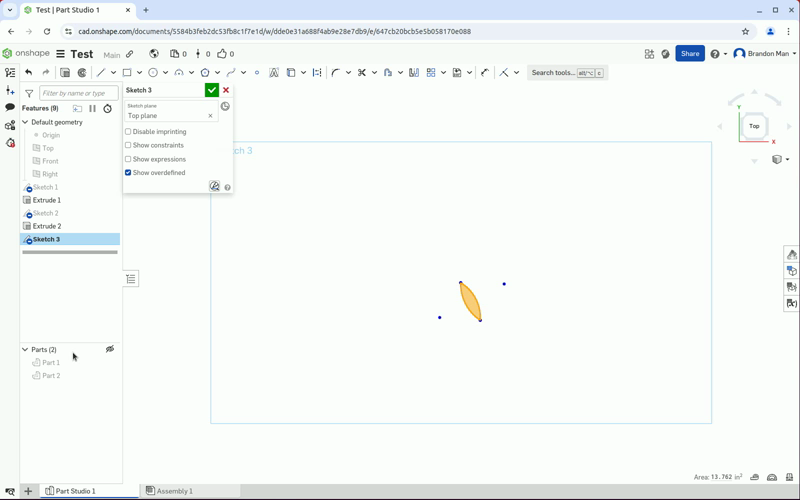
key(shift+e)
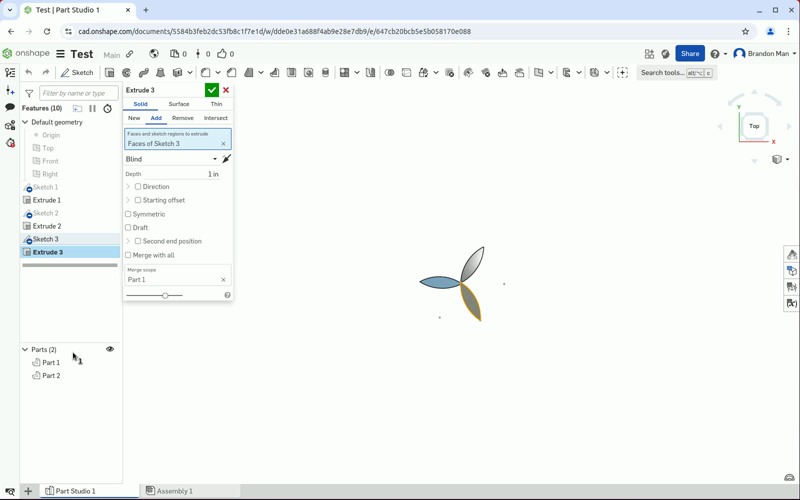
mouse_move(143, 106)
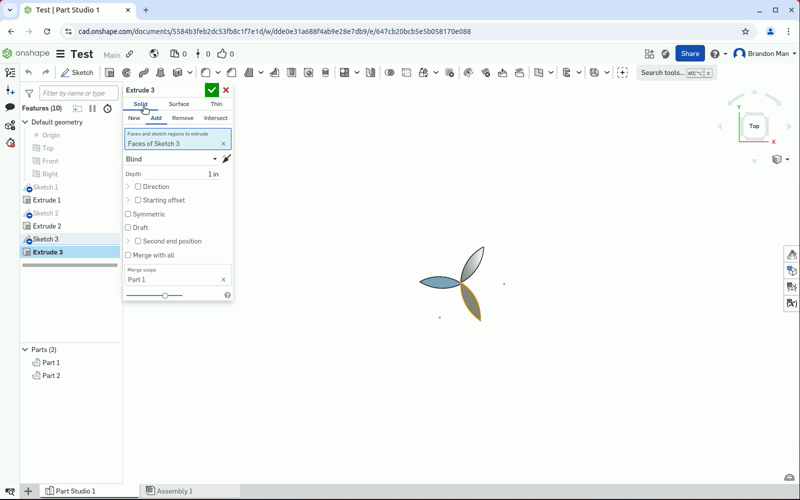
click(143, 106)
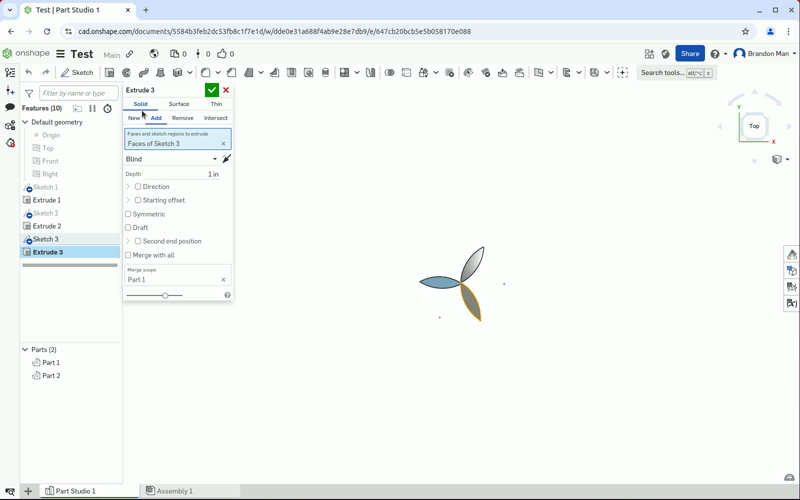
mouse_move(137, 120)
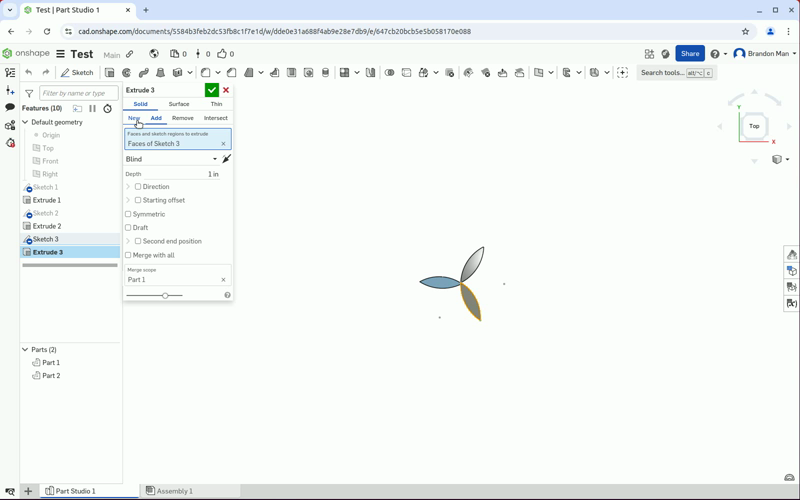
click(137, 120)
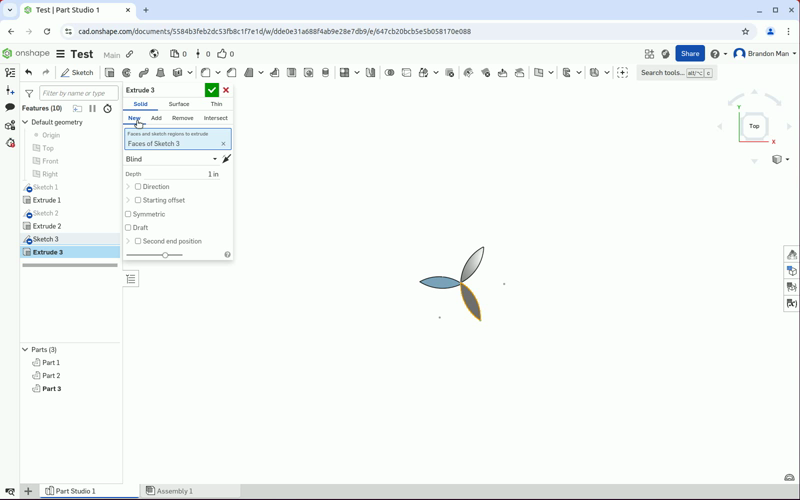
key(tab, 4)
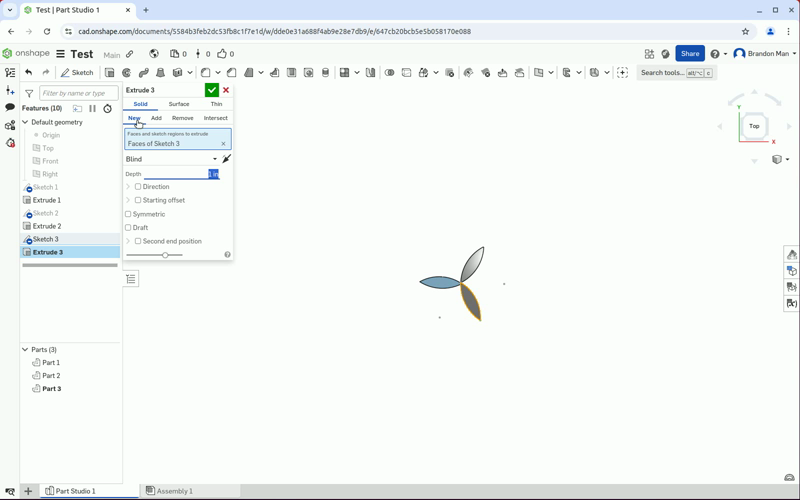
text(13.961)
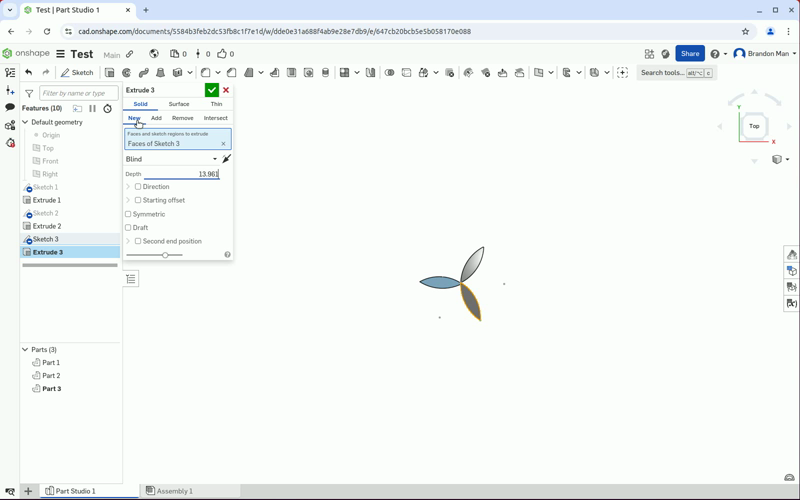
key(enter)
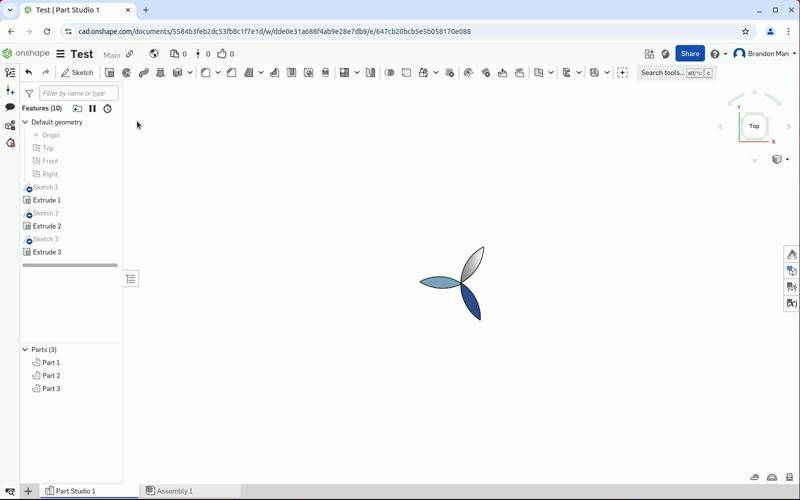
key(shift+h)
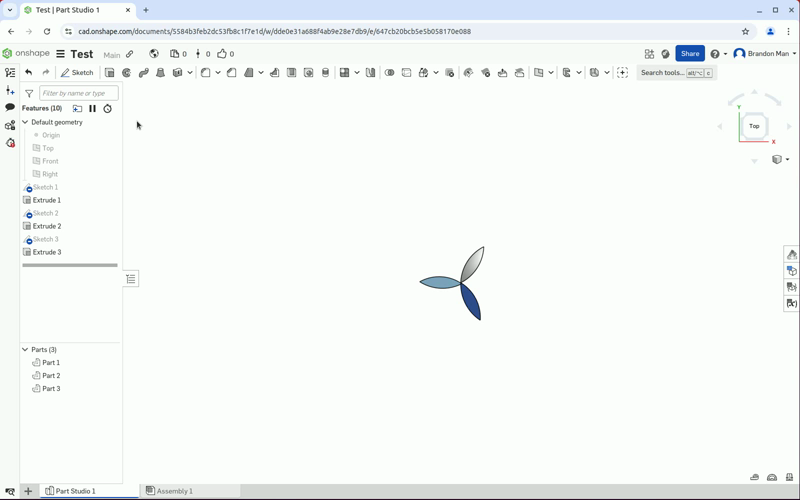
key(shift+h)
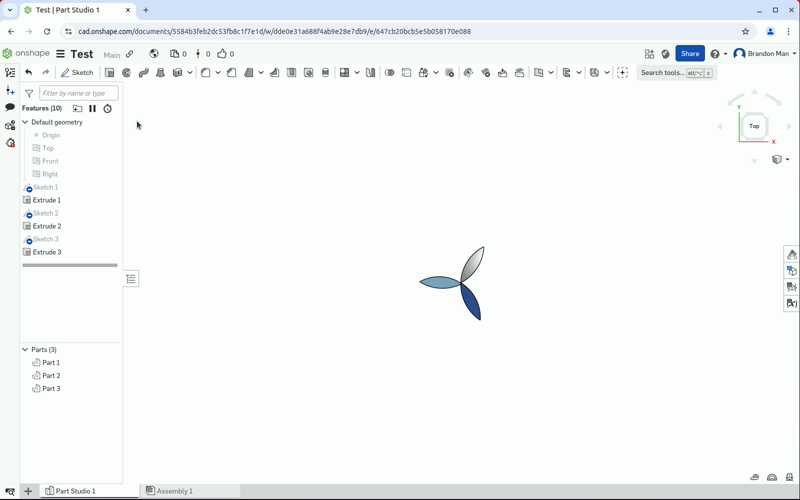
mouse_move(73, 189)
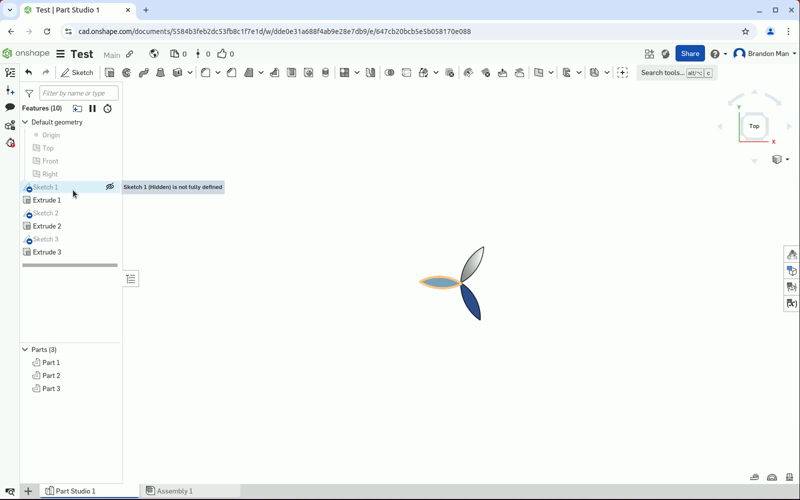
click(73, 189)
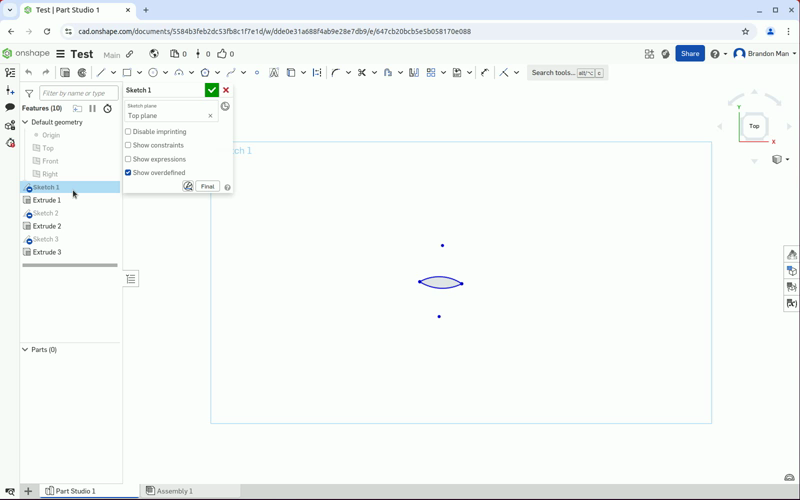
mouse_move(229, 92)
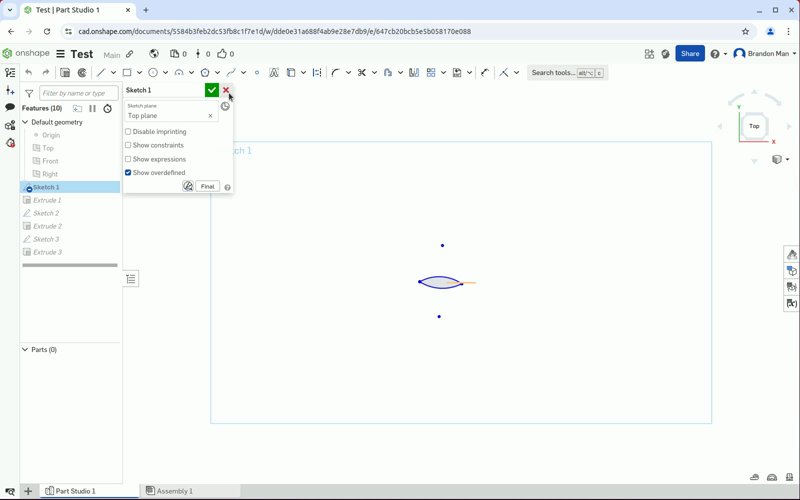
click(229, 92)
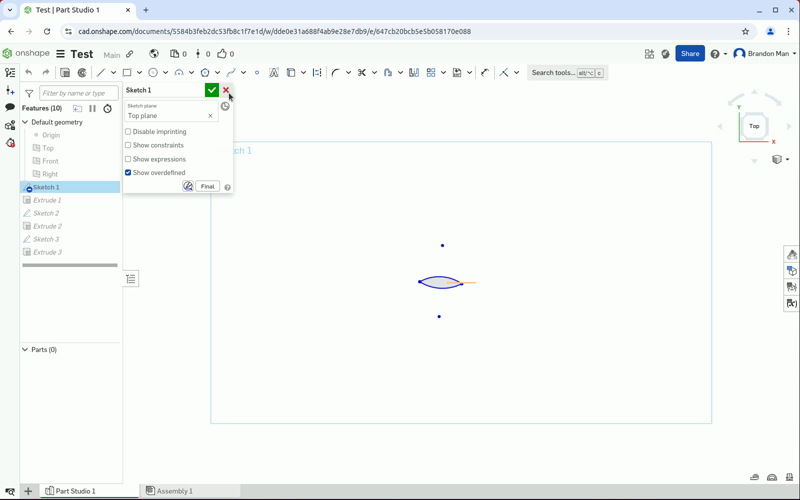
key(shift+s)
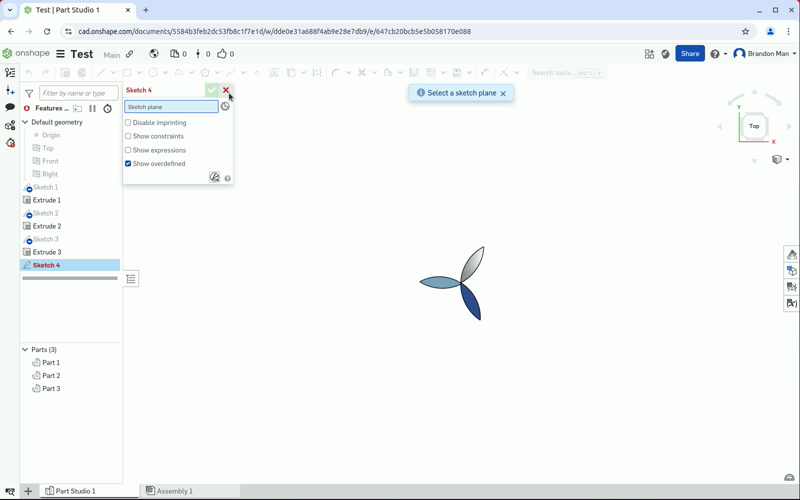
mouse_move(73, 150)
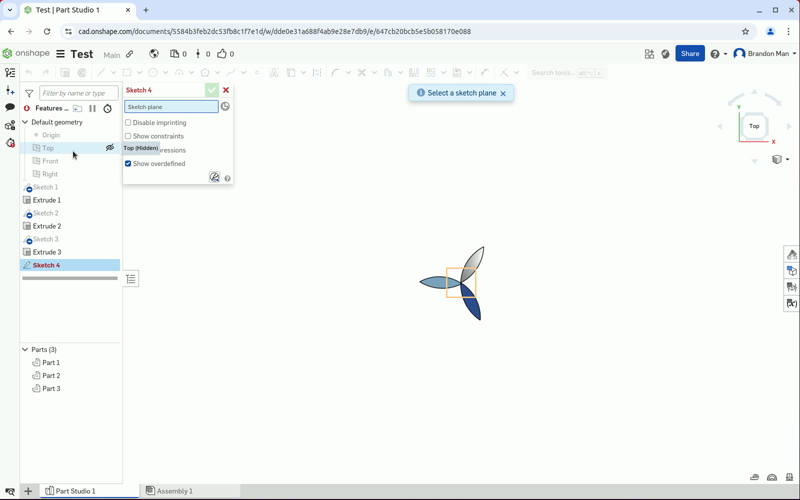
click(73, 150)
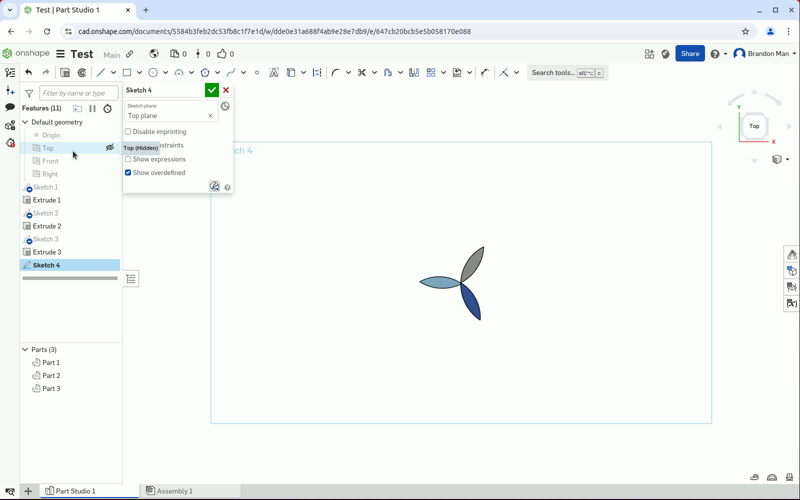
mouse_move(73, 352)
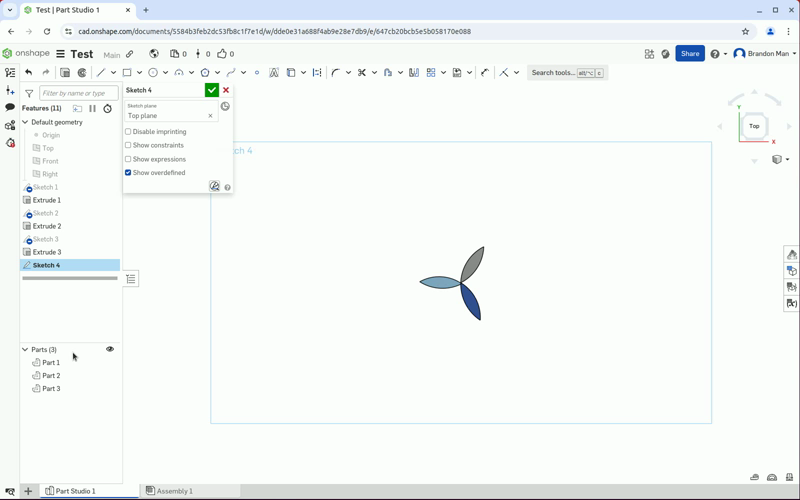
key(y)
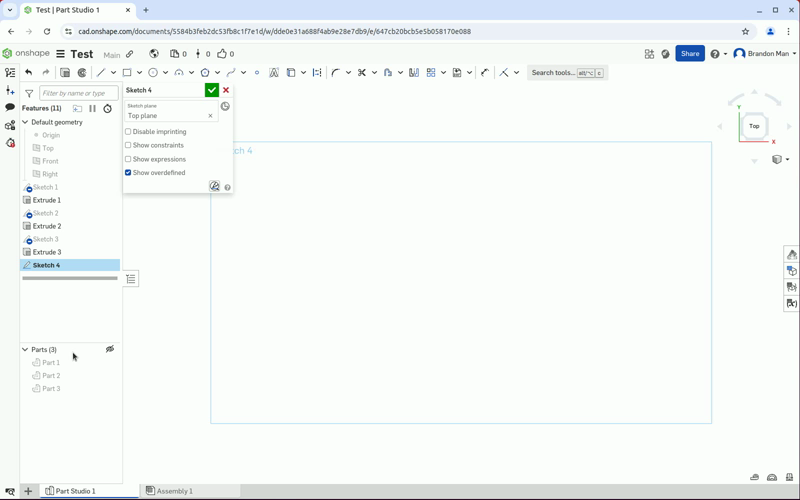
key(a)
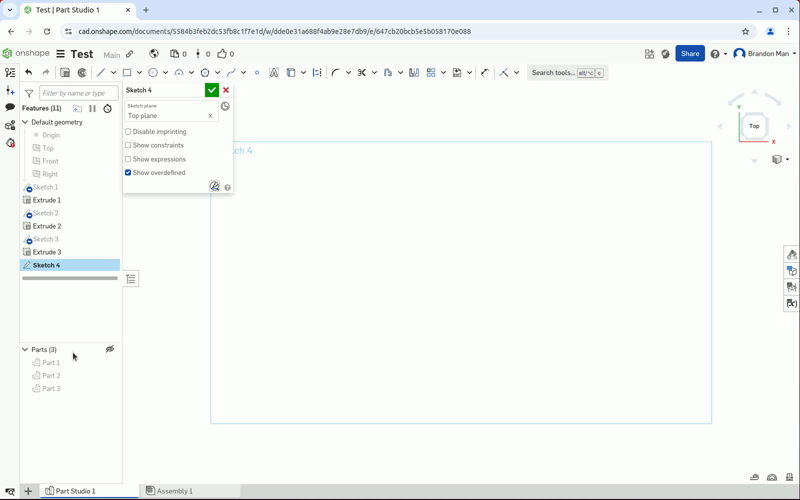
key_down(shift)
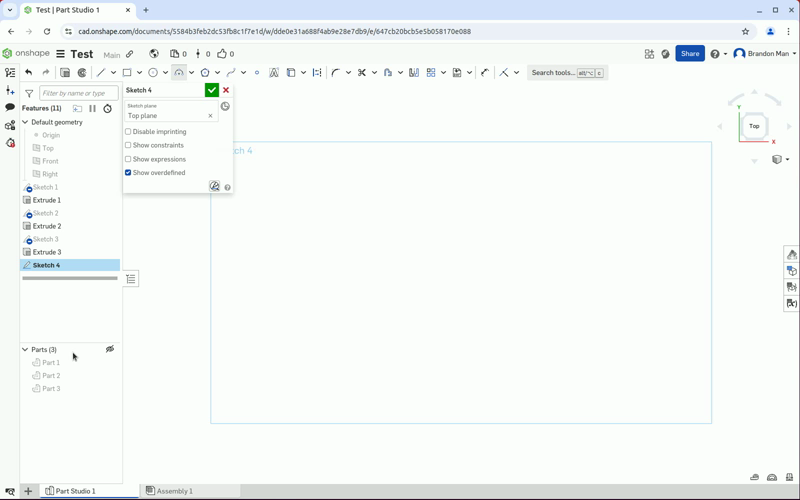
mouse_move(412, 349)
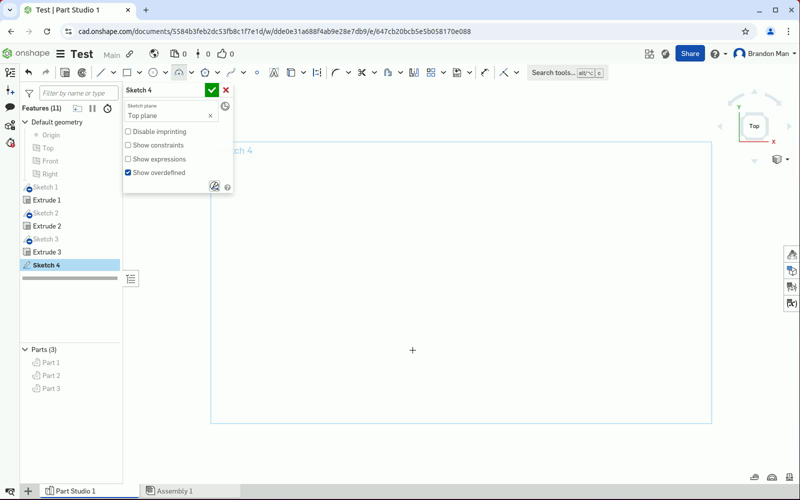
click(412, 349)
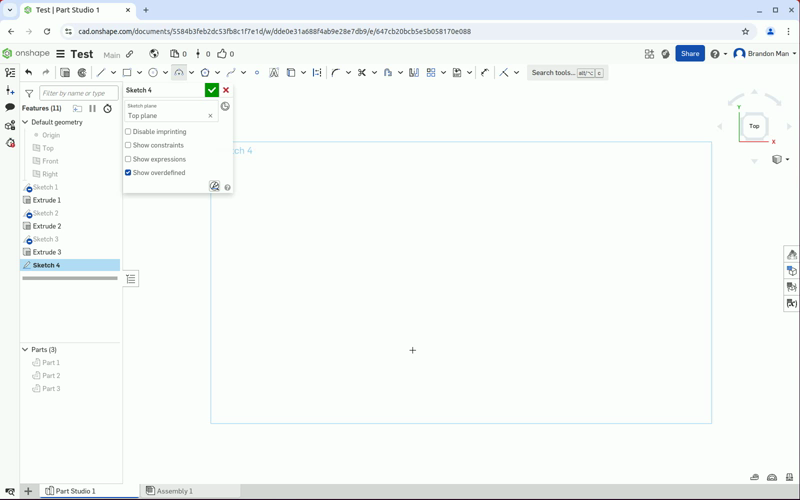
key_up(shift)
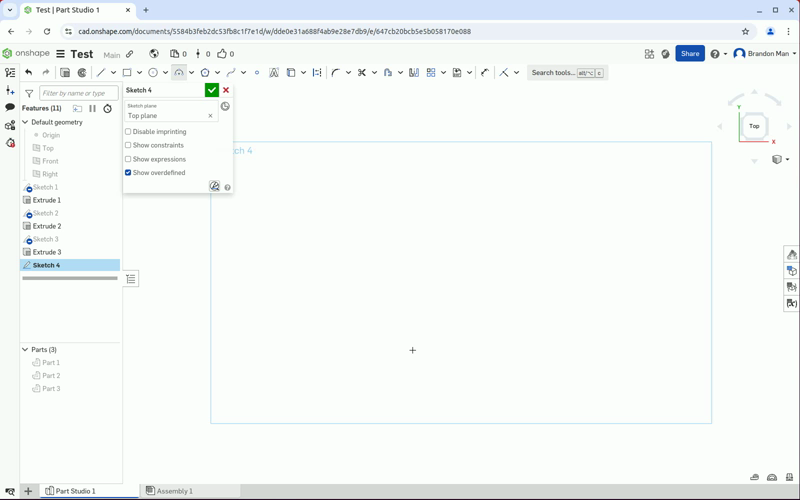
key_down(shift)
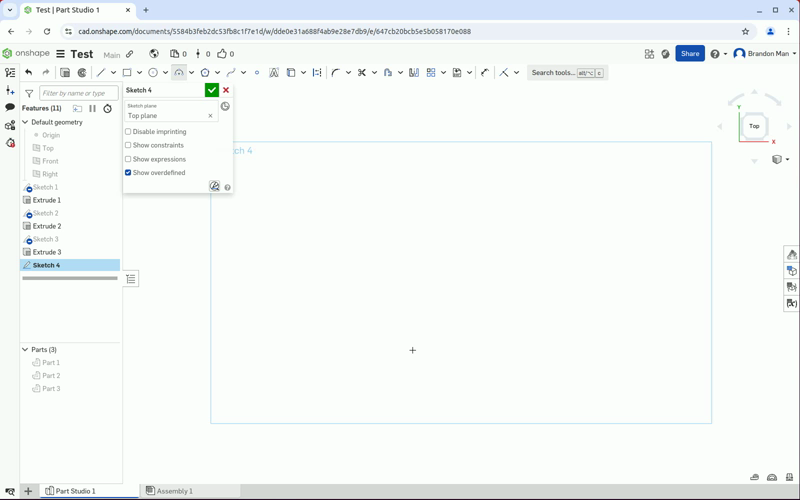
mouse_move(419, 281)
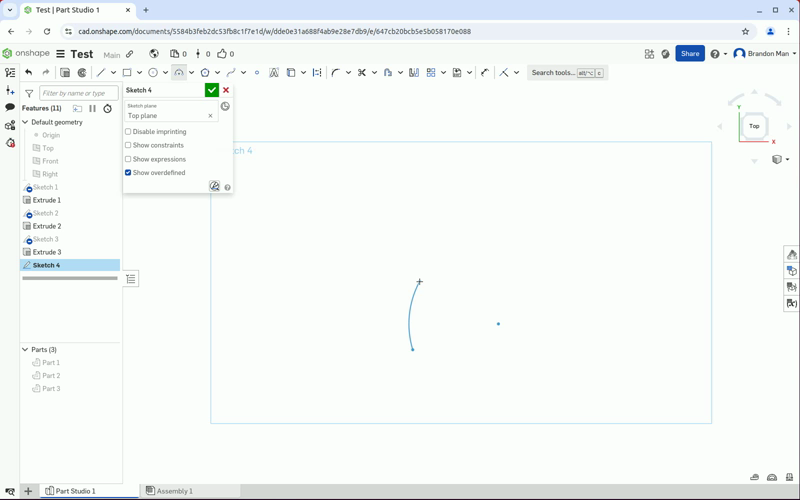
click(419, 281)
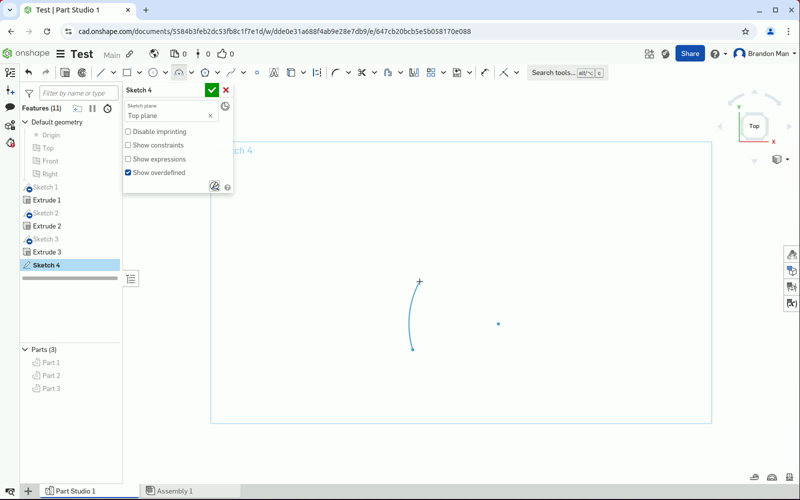
mouse_move(398, 313)
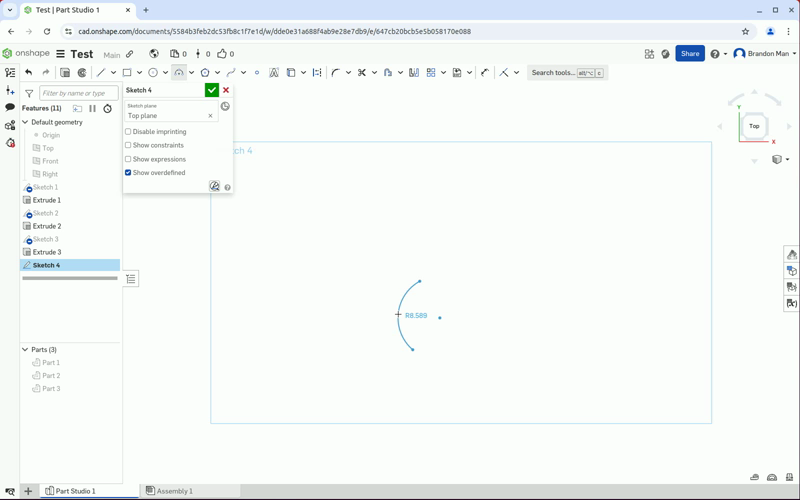
click(398, 313)
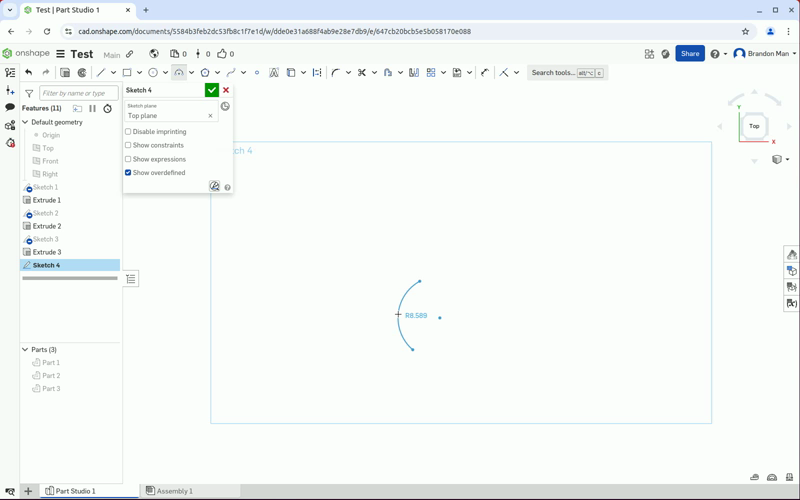
key_up(shift)
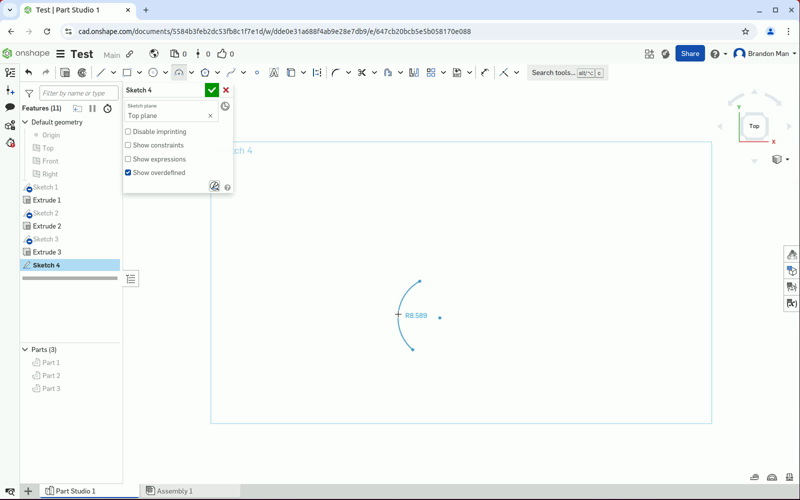
mouse_move(419, 281)
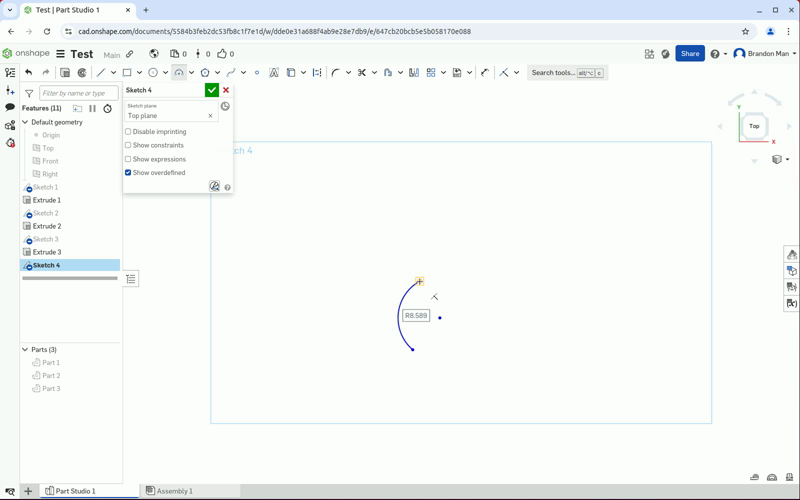
click(419, 281)
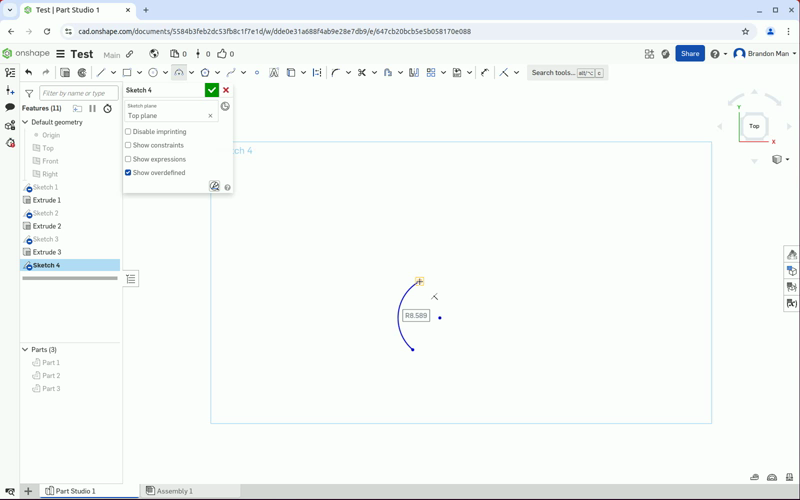
key_down(shift)
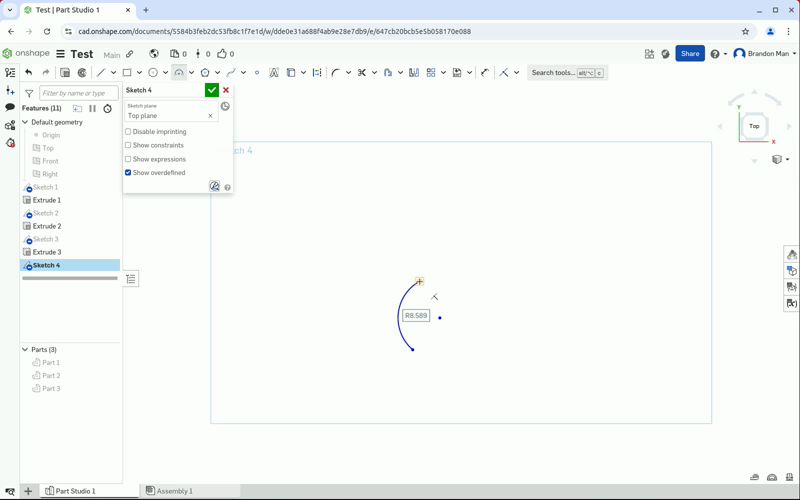
mouse_move(418, 211)
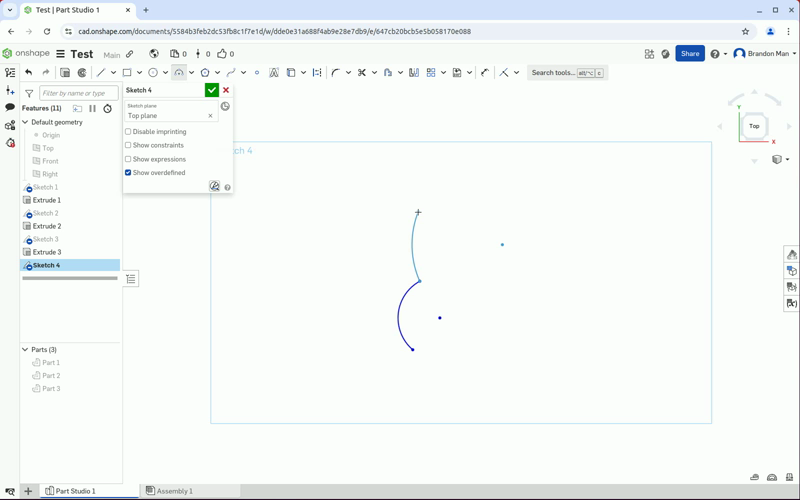
click(418, 211)
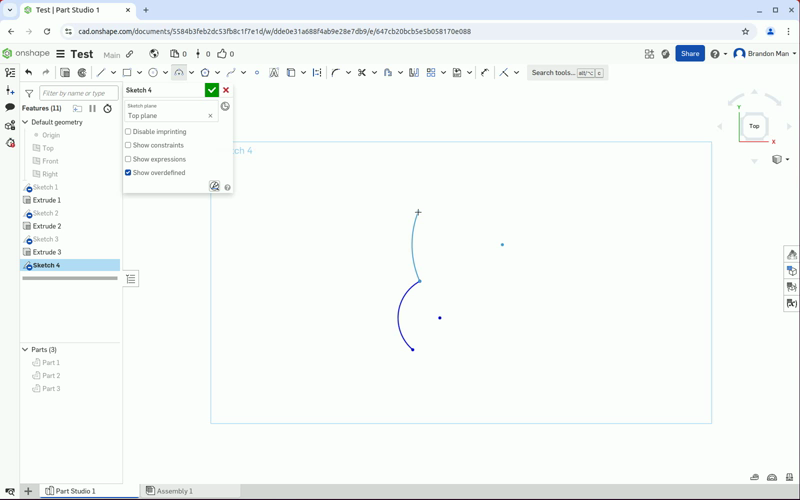
mouse_move(400, 246)
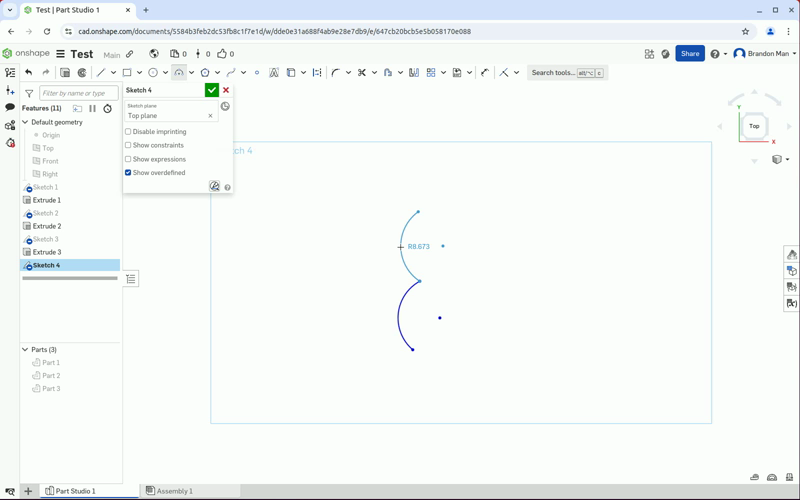
click(400, 246)
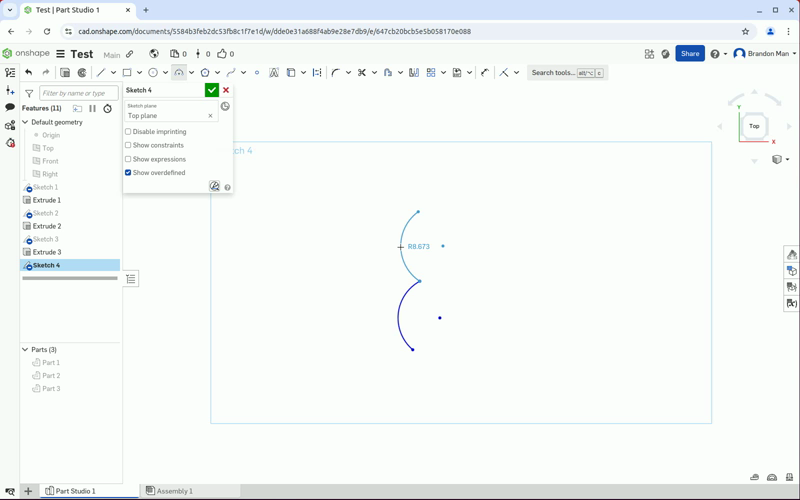
key_up(shift)
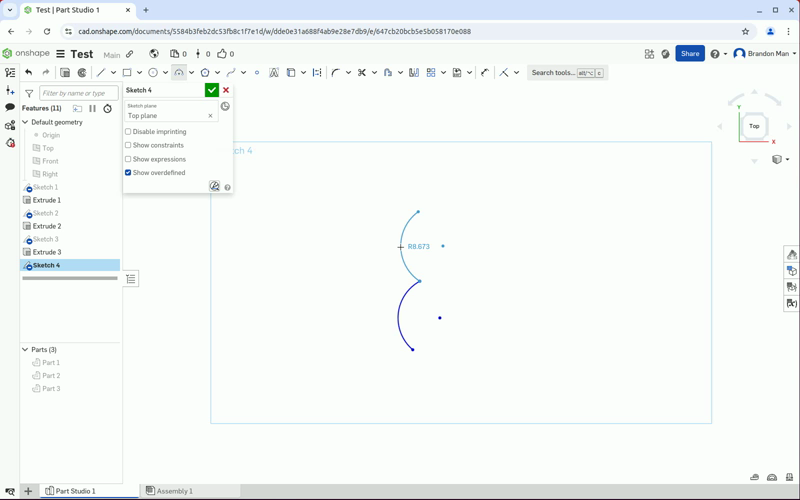
mouse_move(418, 211)
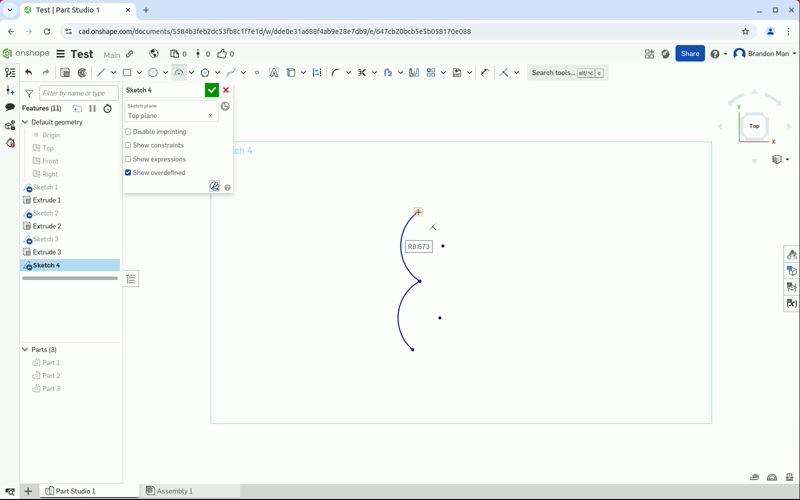
click(418, 211)
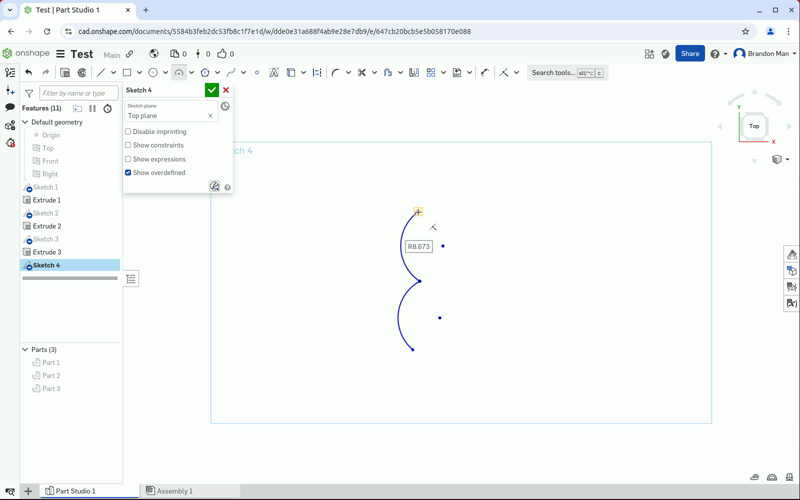
mouse_move(412, 349)
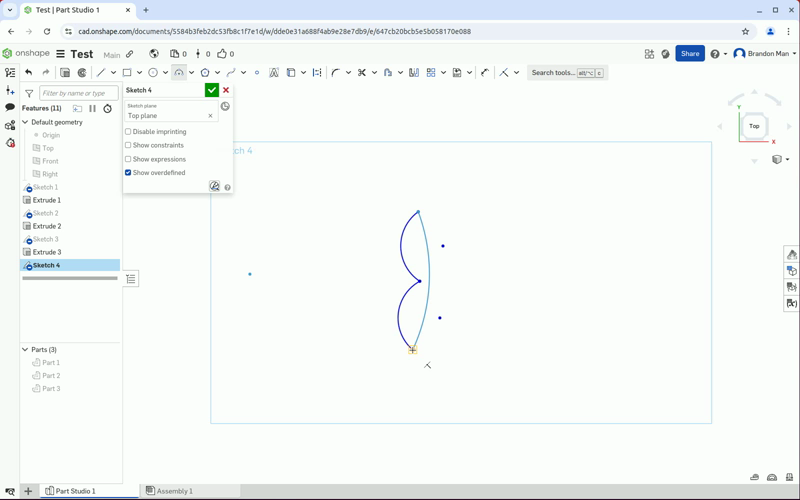
click(412, 349)
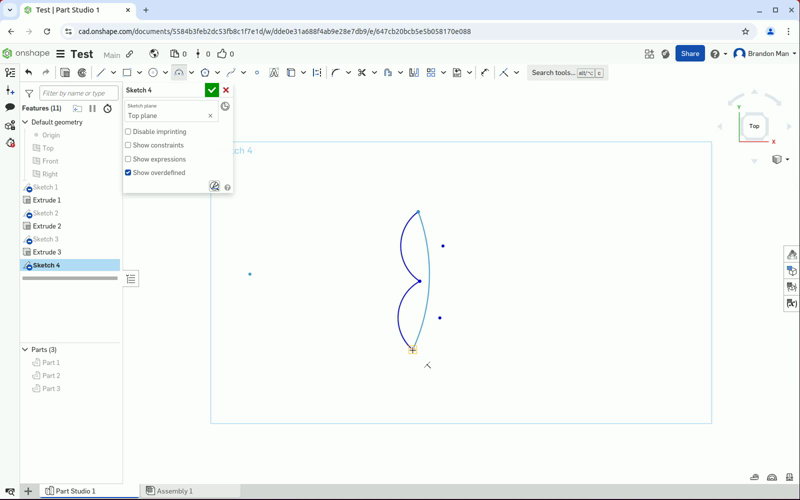
key_down(shift)
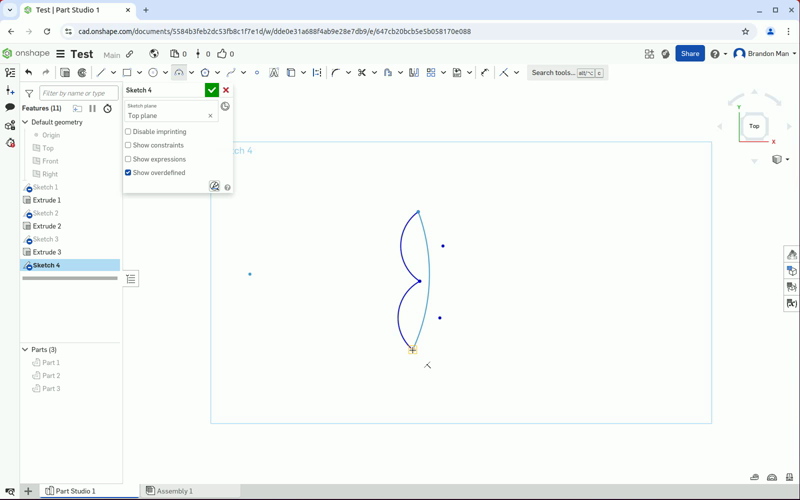
mouse_move(378, 279)
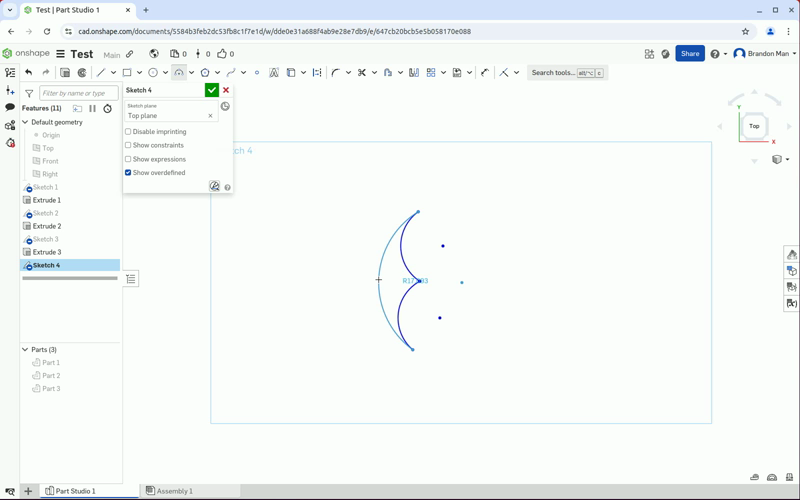
click(378, 279)
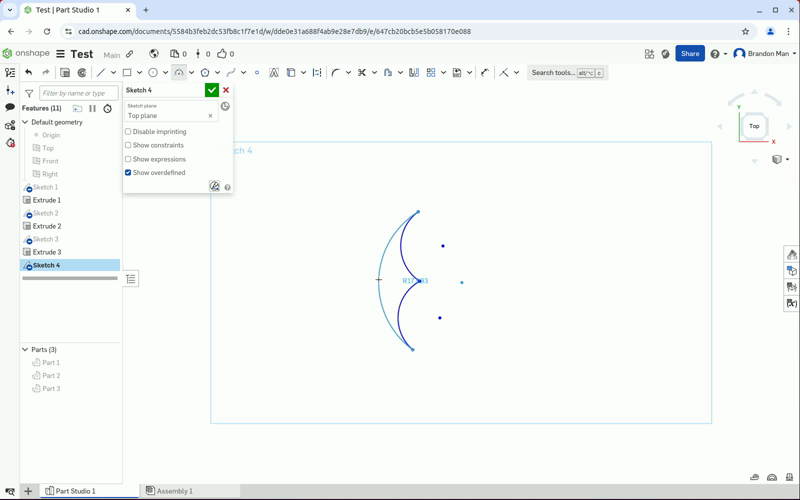
key_up(shift)
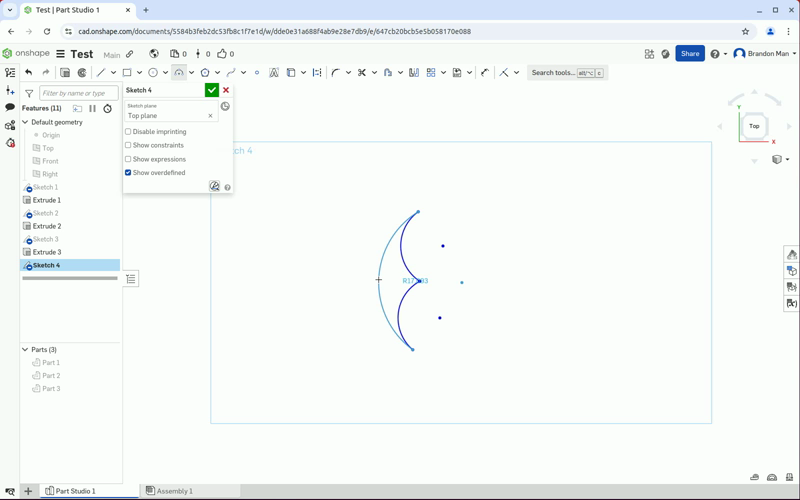
key(esc)
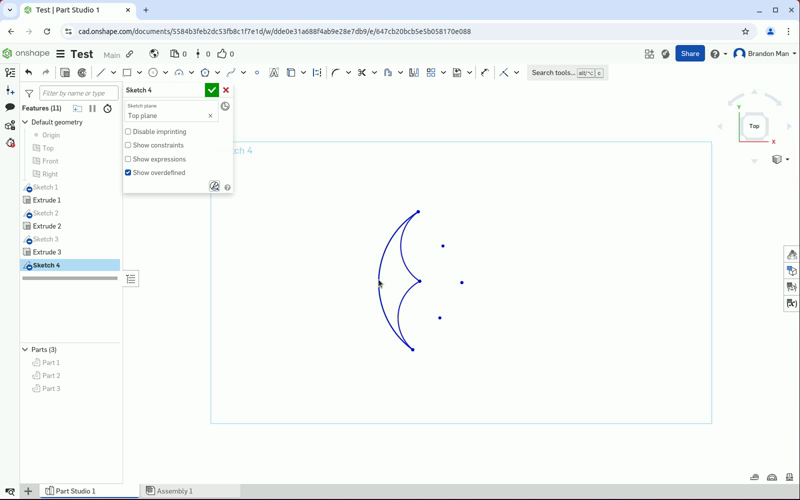
mouse_move(391, 304)
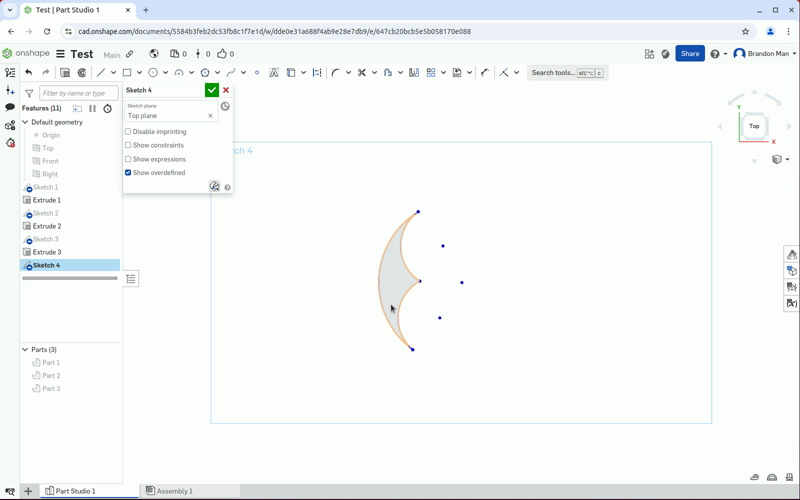
click(391, 304)
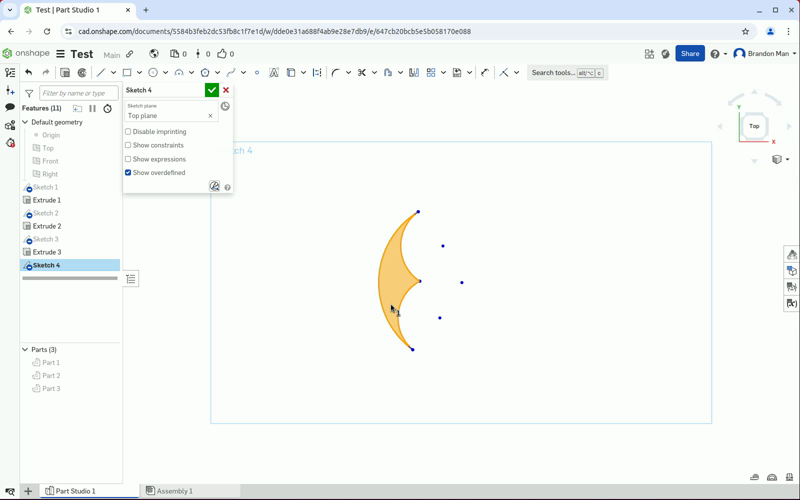
mouse_move(73, 352)
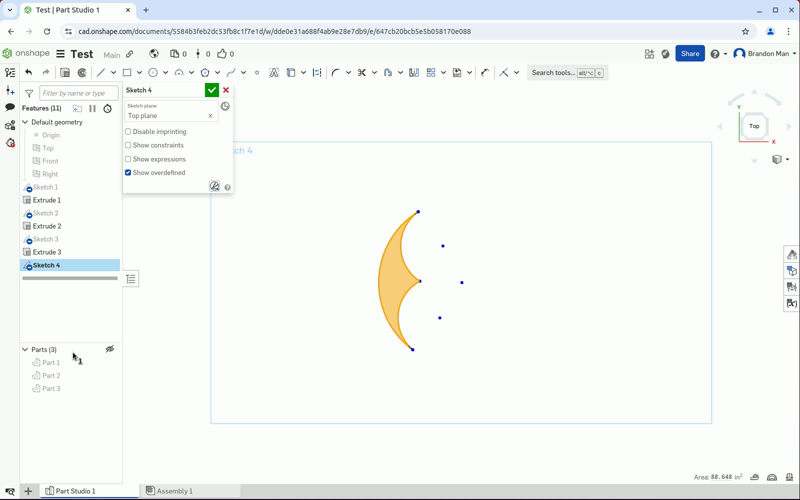
key(shift+y)
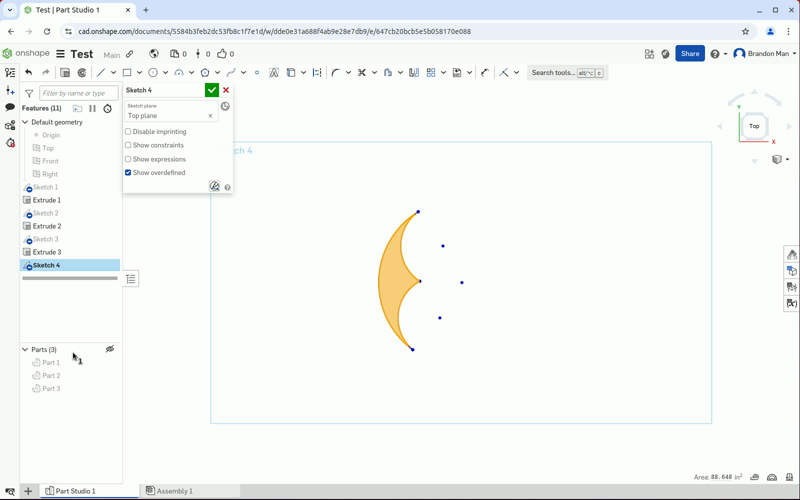
key(shift+e)
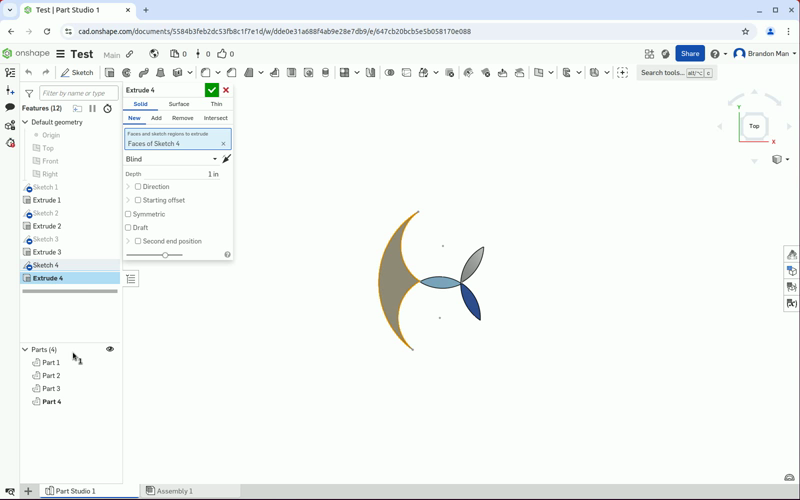
mouse_move(143, 106)
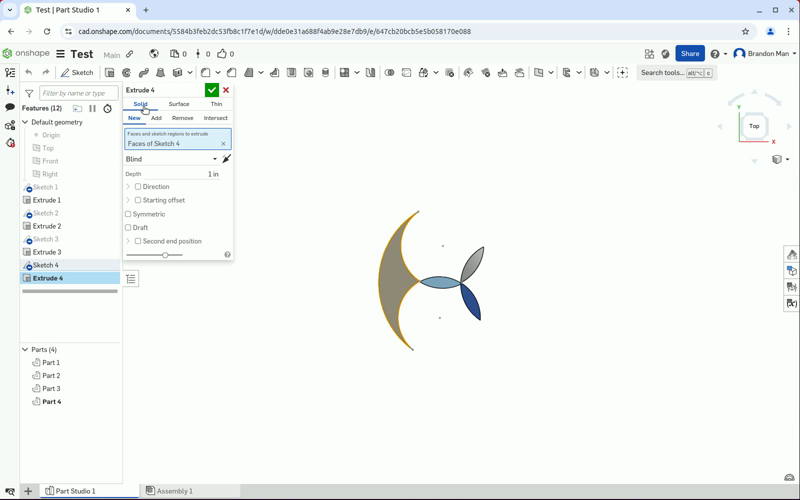
click(143, 106)
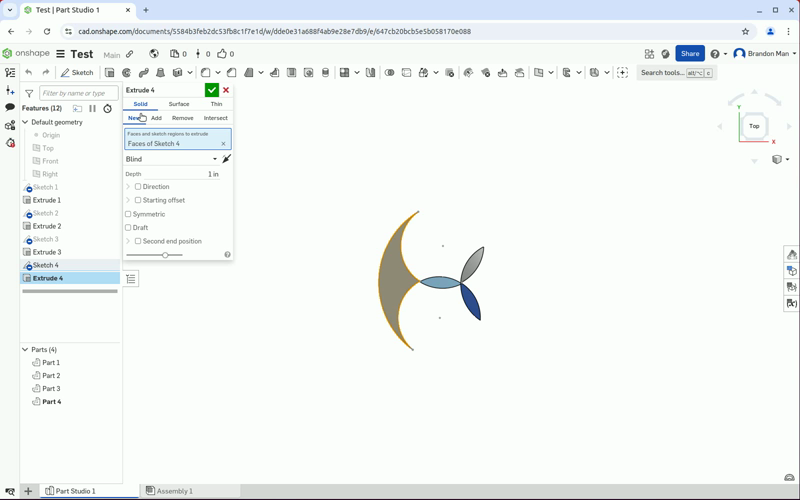
mouse_move(137, 120)
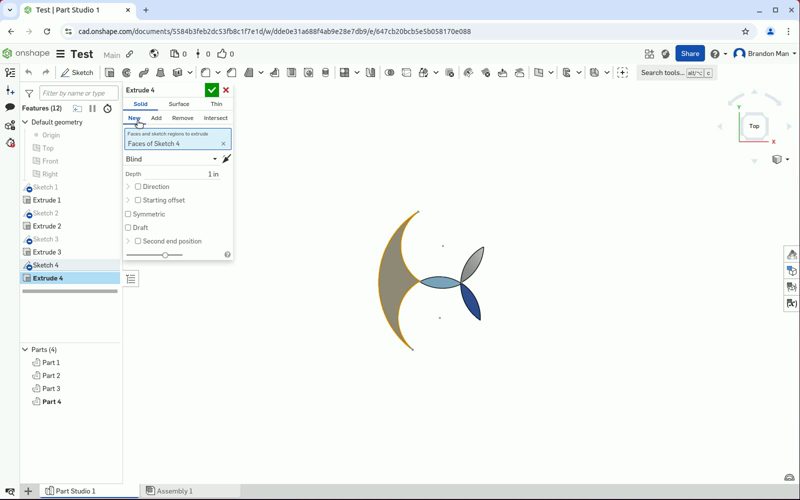
click(137, 120)
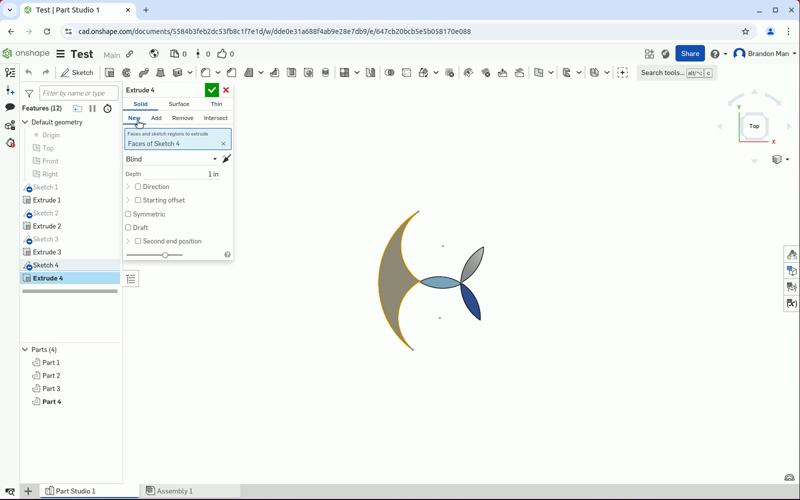
key(tab, 4)
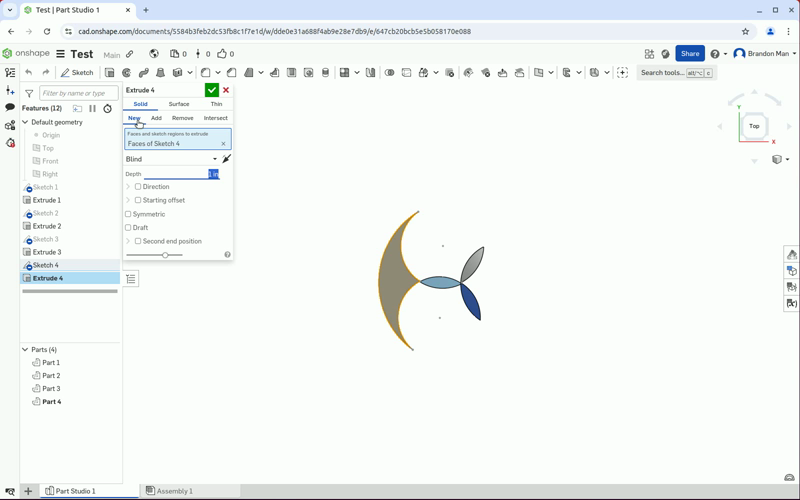
text(13.961)
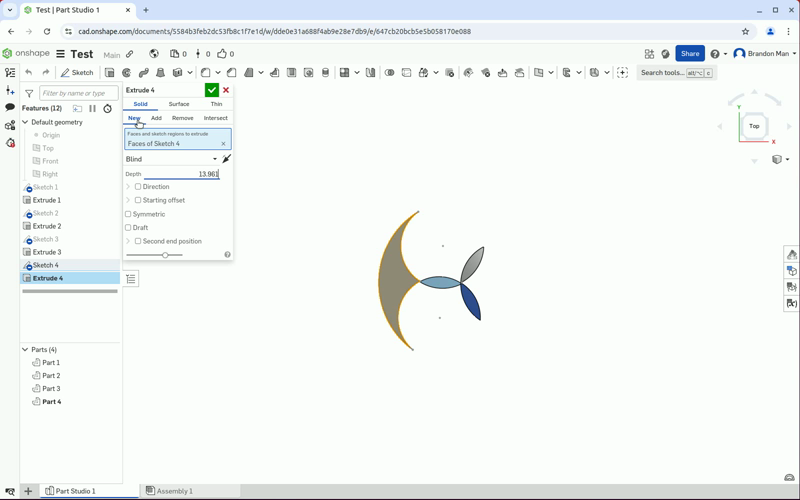
key(enter)
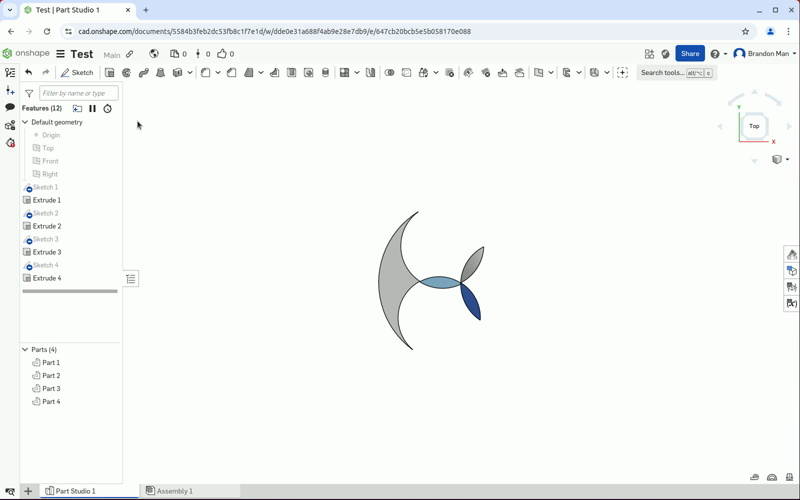
key(shift+h)
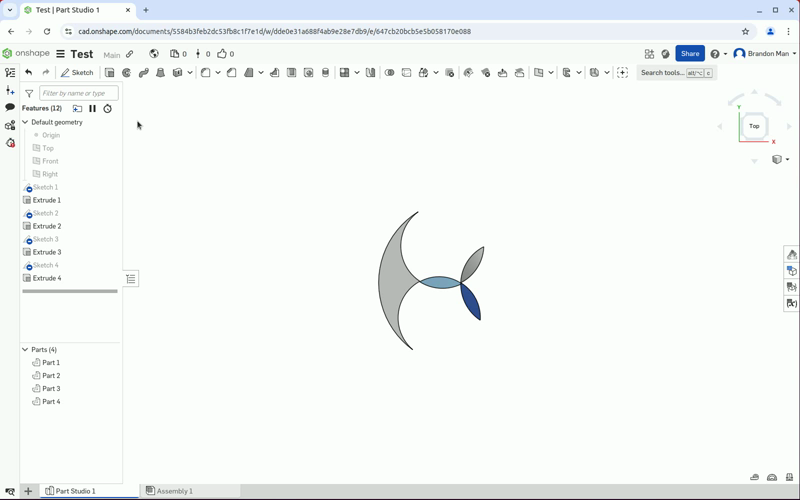
key(shift+h)
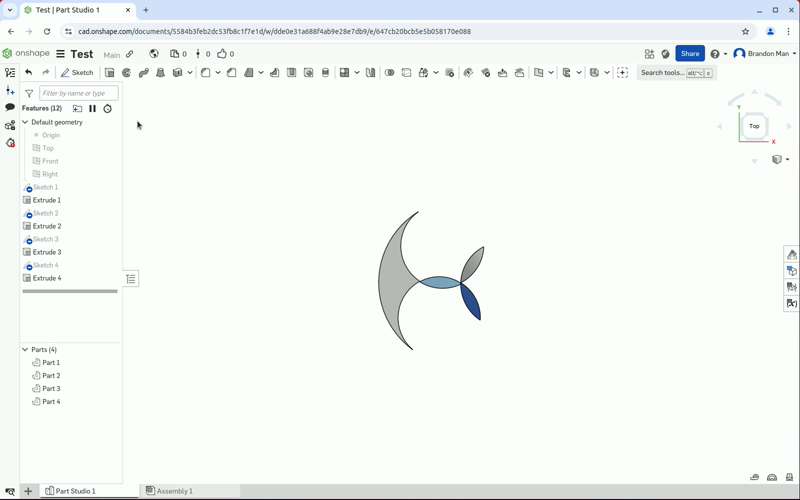
mouse_move(73, 189)
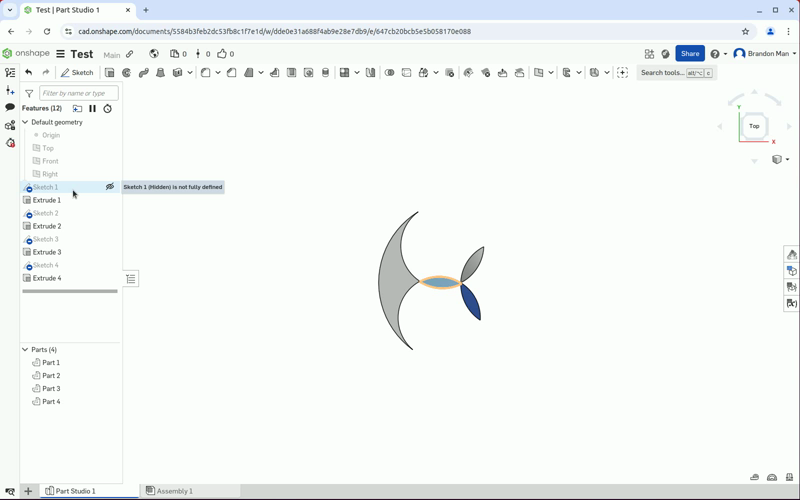
click(73, 189)
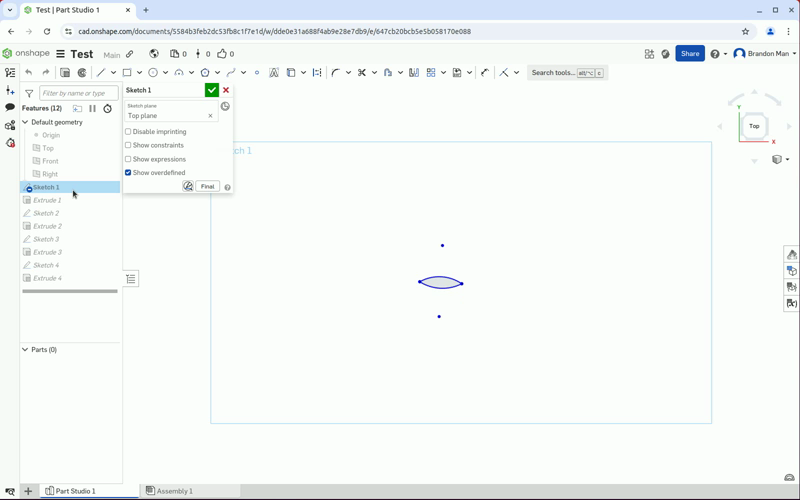
mouse_move(229, 92)
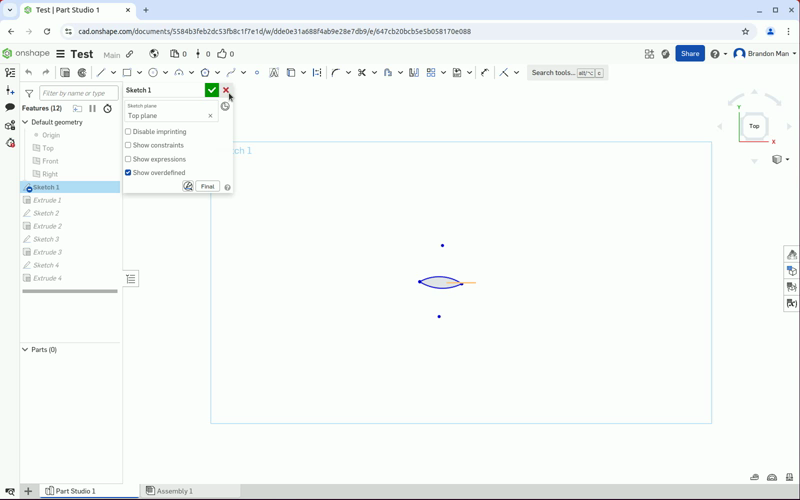
click(229, 92)
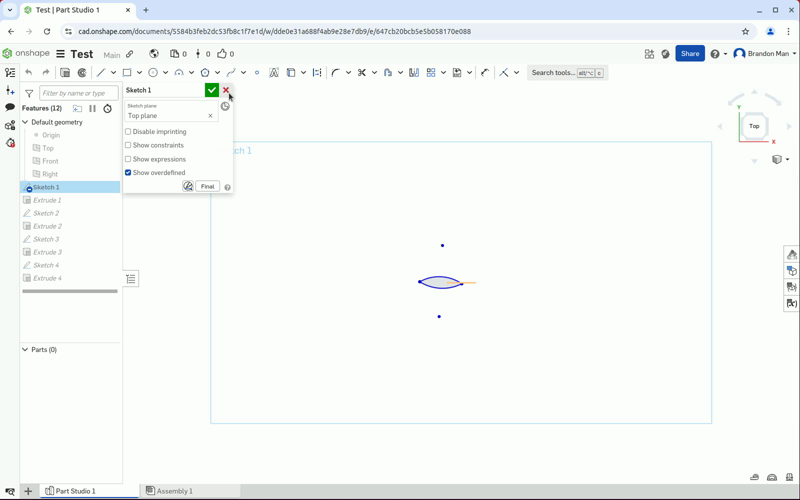
key(shift+s)
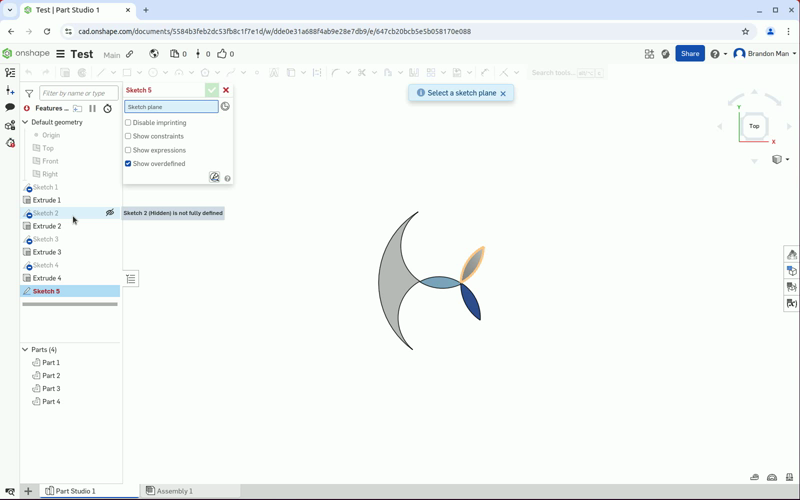
scroll(3)
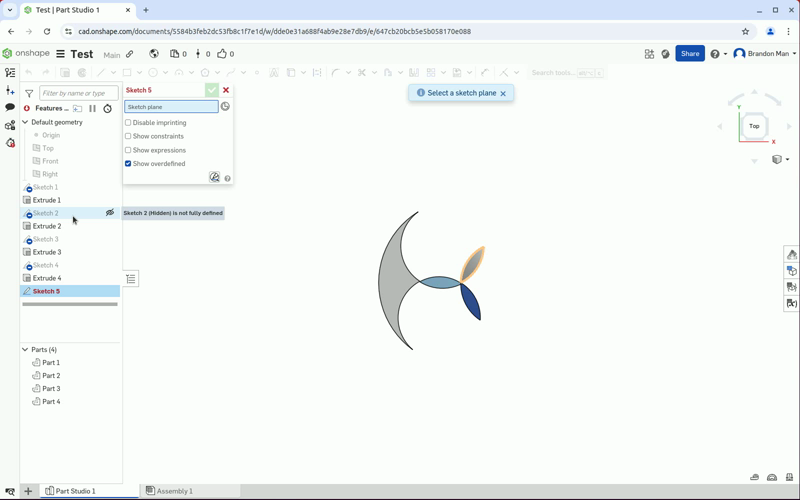
mouse_move(73, 150)
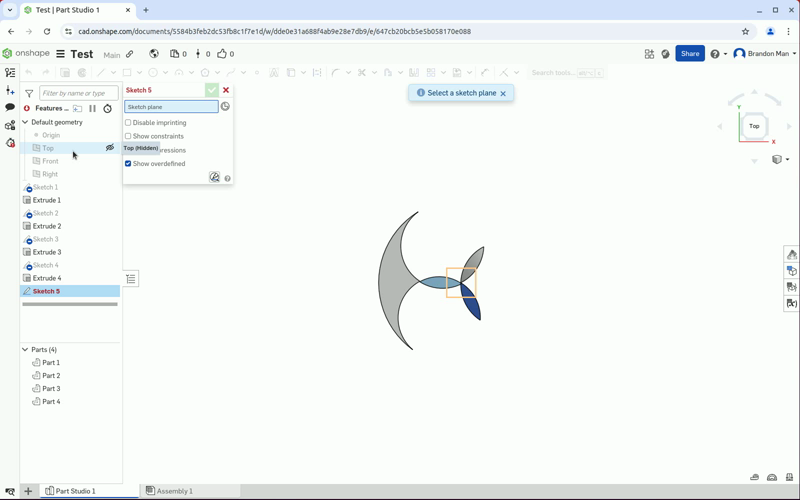
click(73, 150)
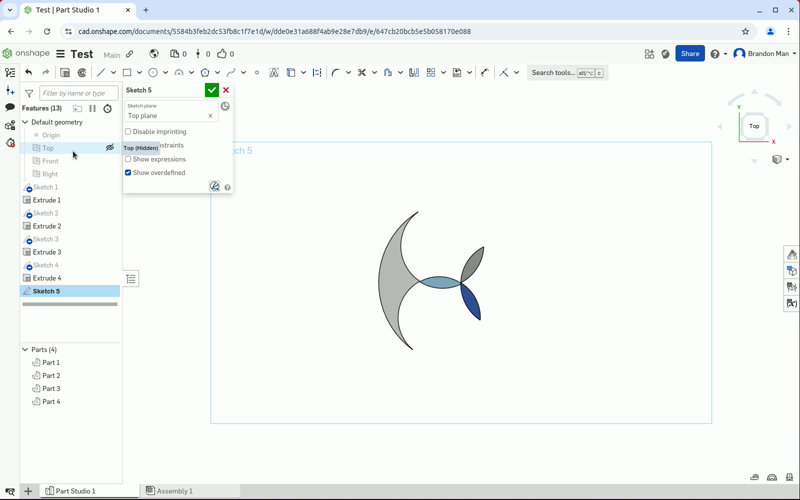
mouse_move(73, 352)
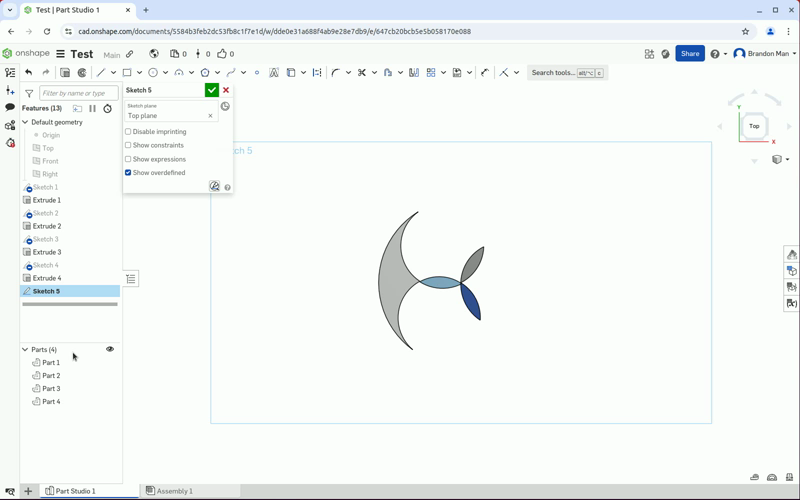
key(y)
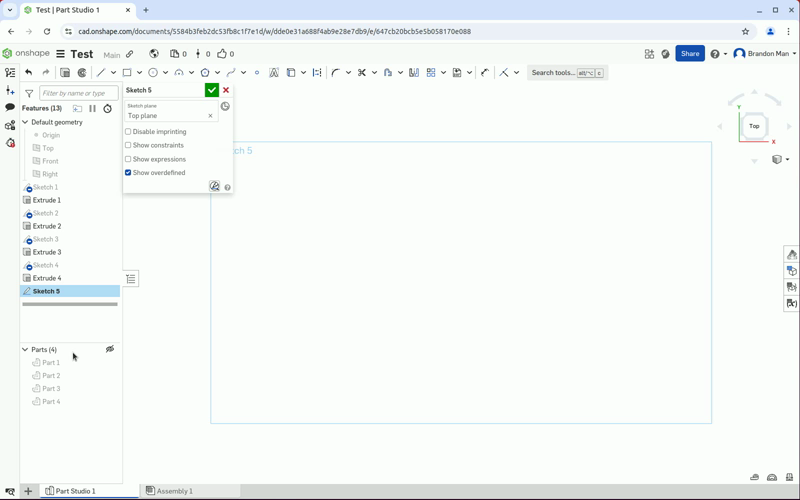
key(a)
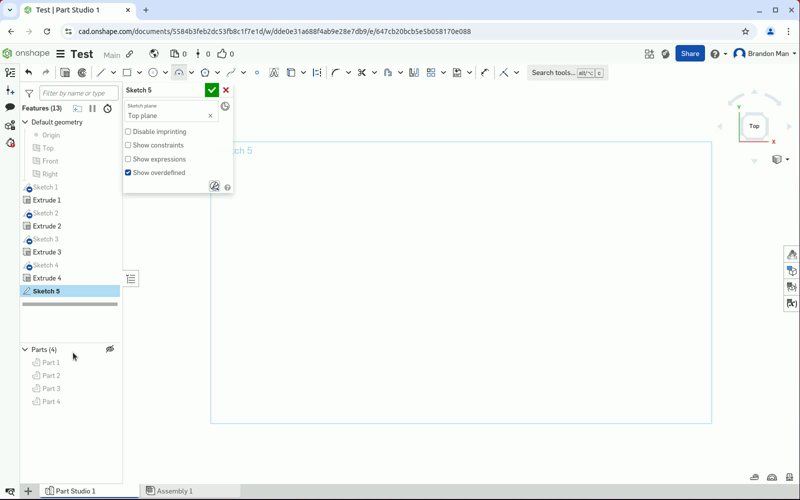
key_down(shift)
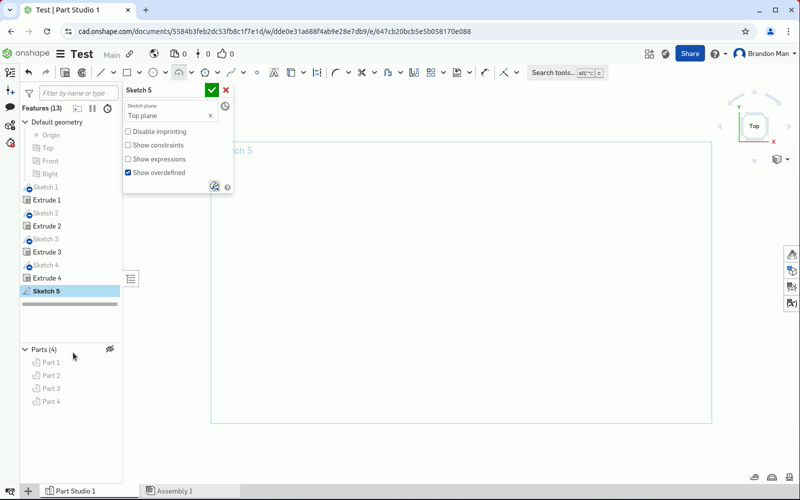
mouse_move(426, 207)
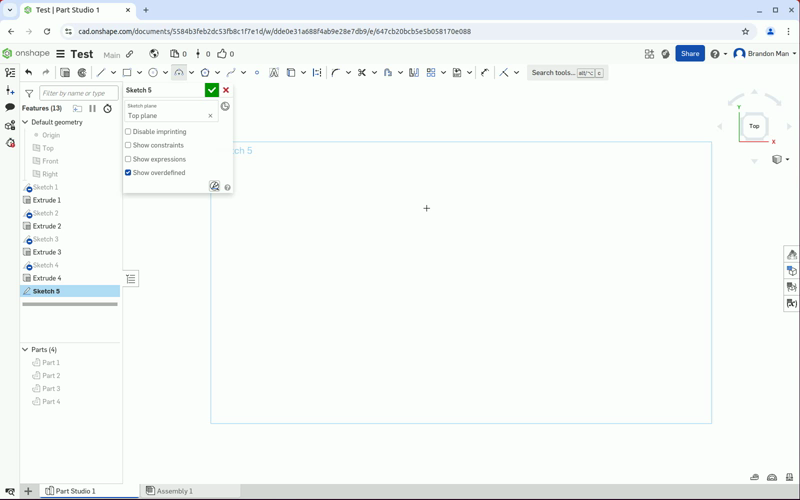
click(426, 207)
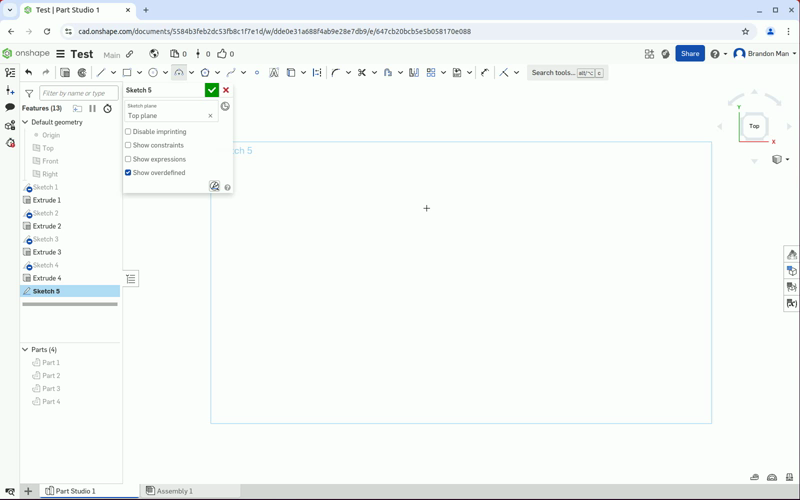
key_up(shift)
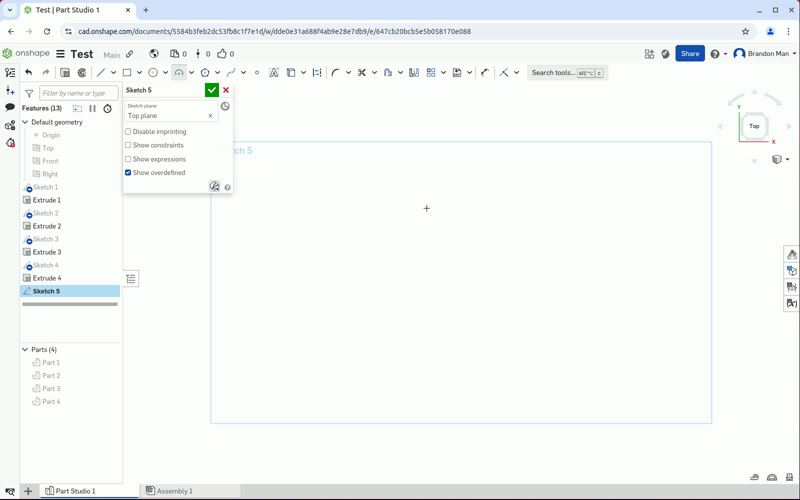
key_down(shift)
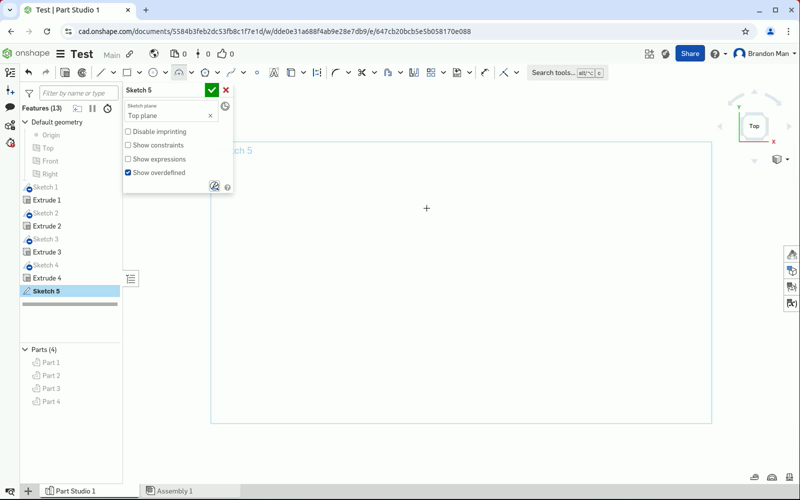
mouse_move(483, 248)
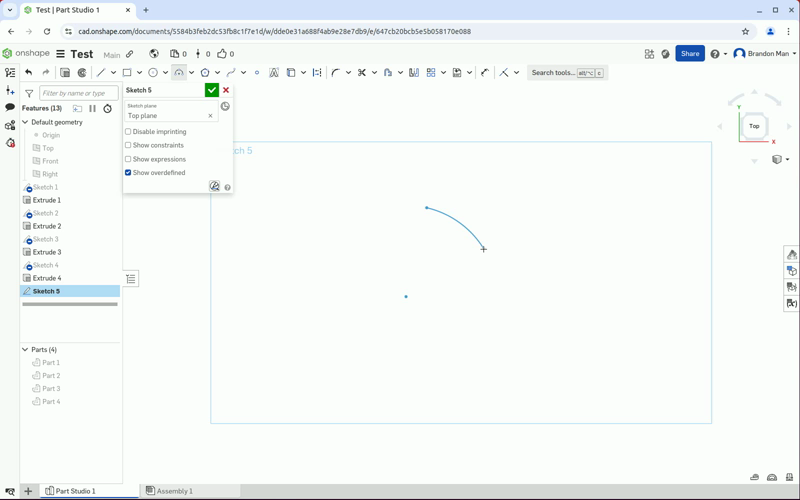
click(483, 248)
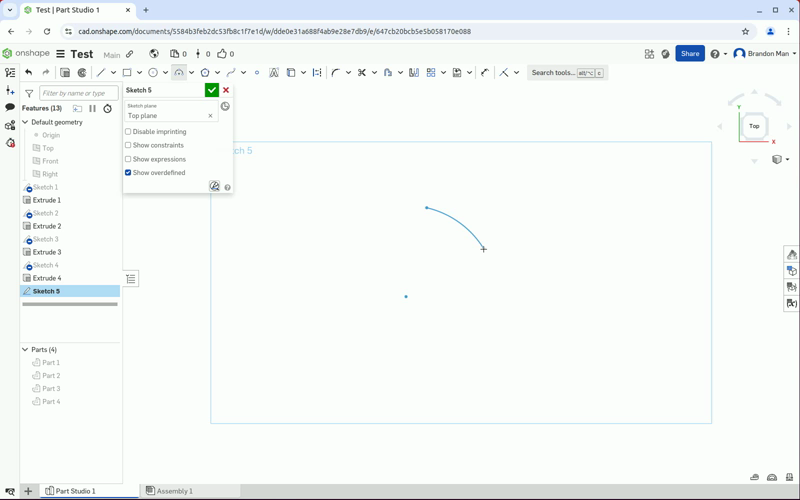
mouse_move(465, 213)
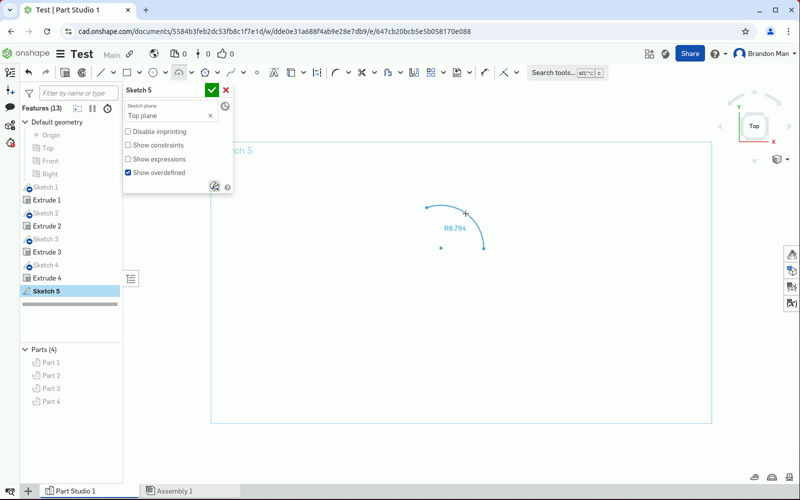
click(465, 213)
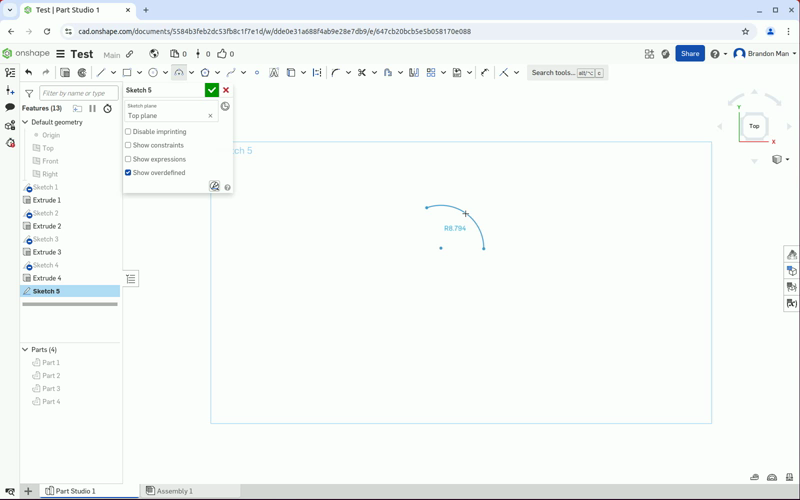
key_up(shift)
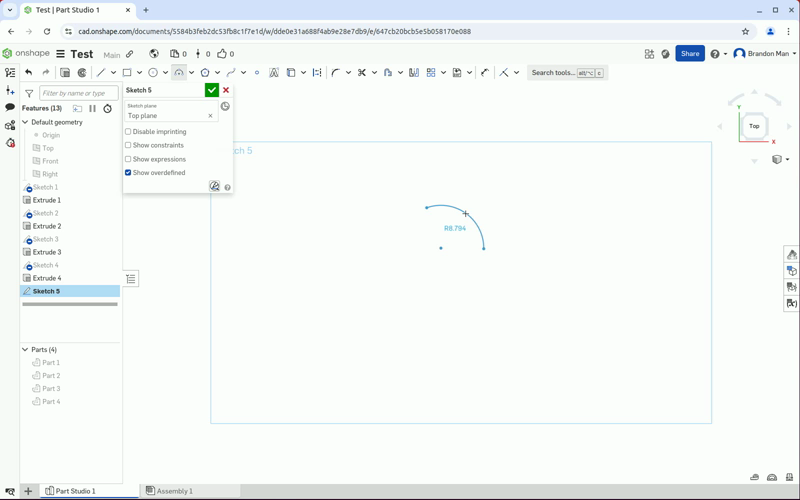
mouse_move(483, 248)
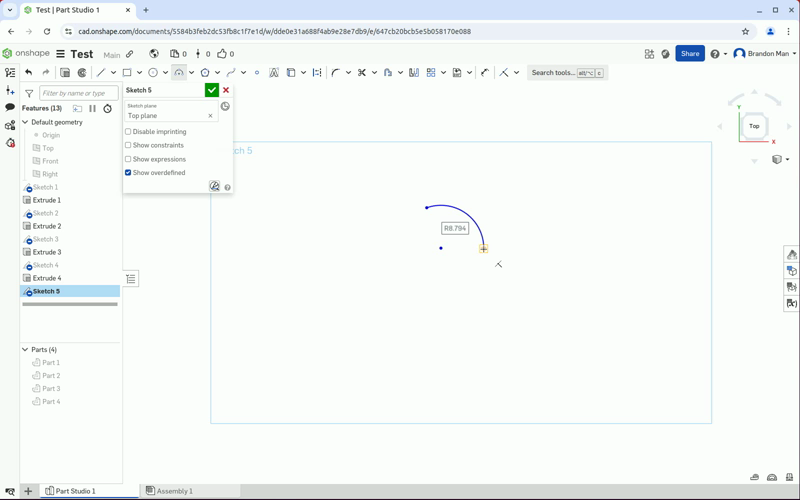
click(483, 248)
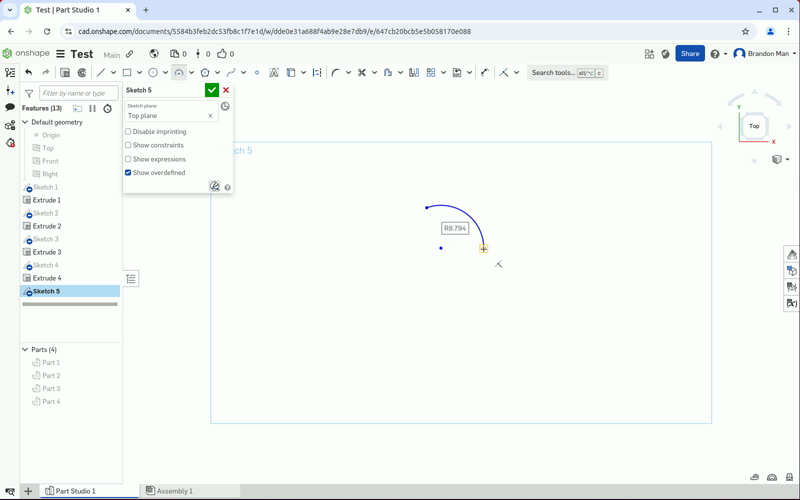
key_down(shift)
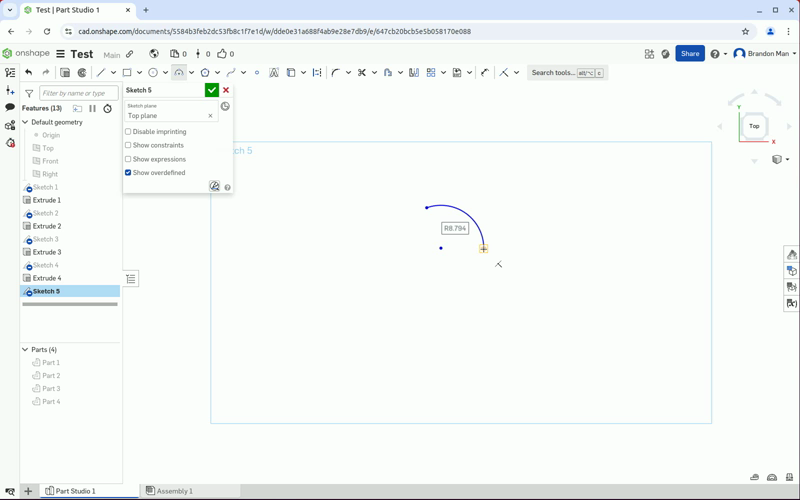
mouse_move(543, 282)
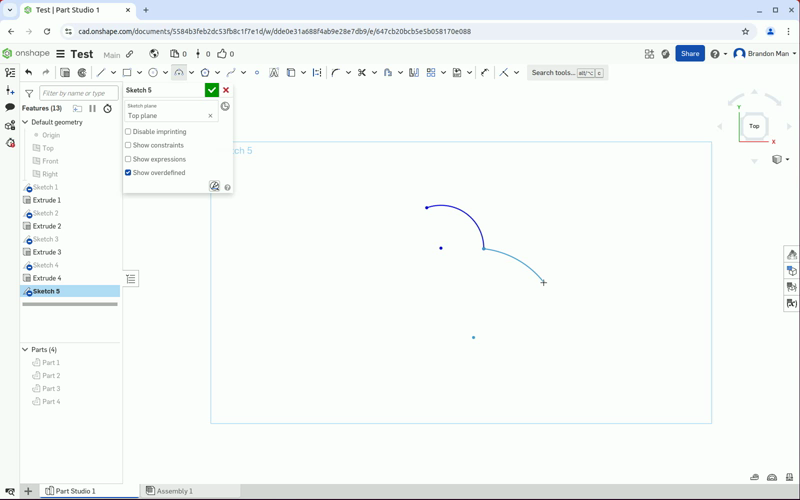
click(543, 282)
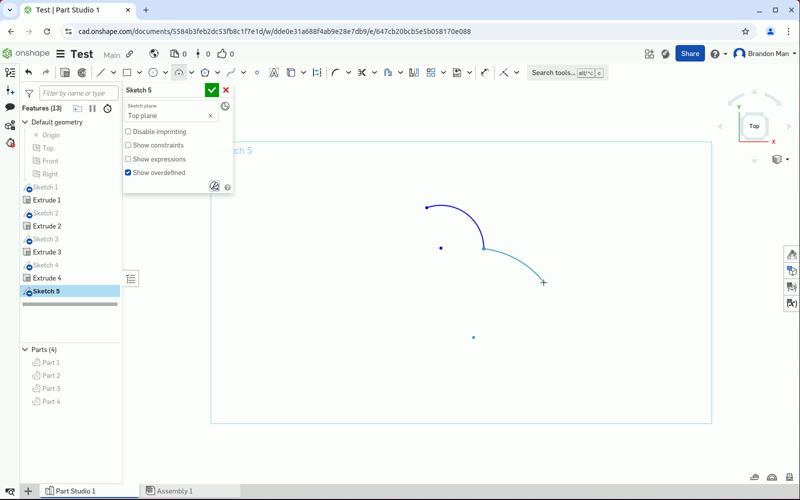
mouse_move(522, 248)
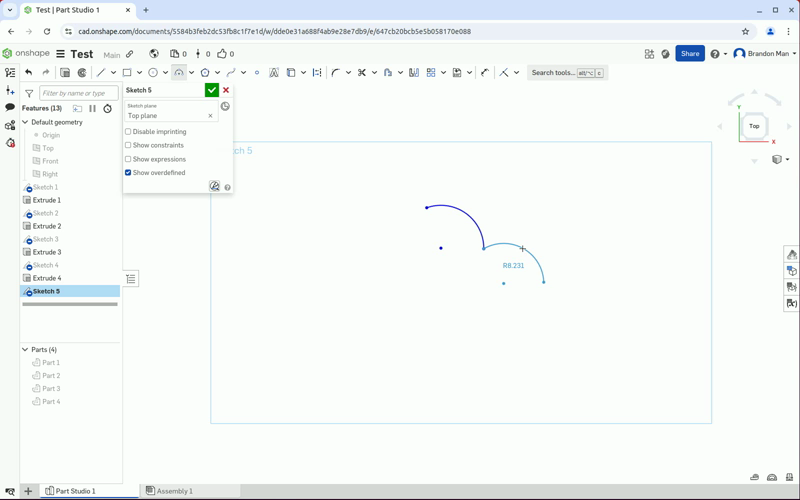
click(522, 248)
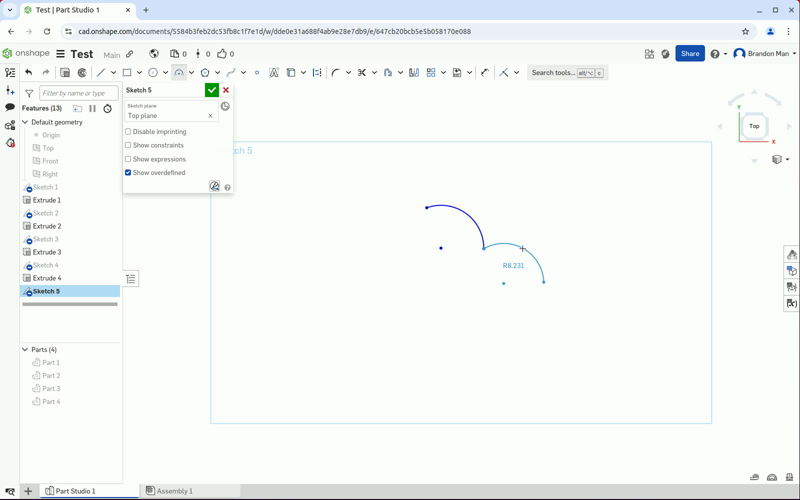
key_up(shift)
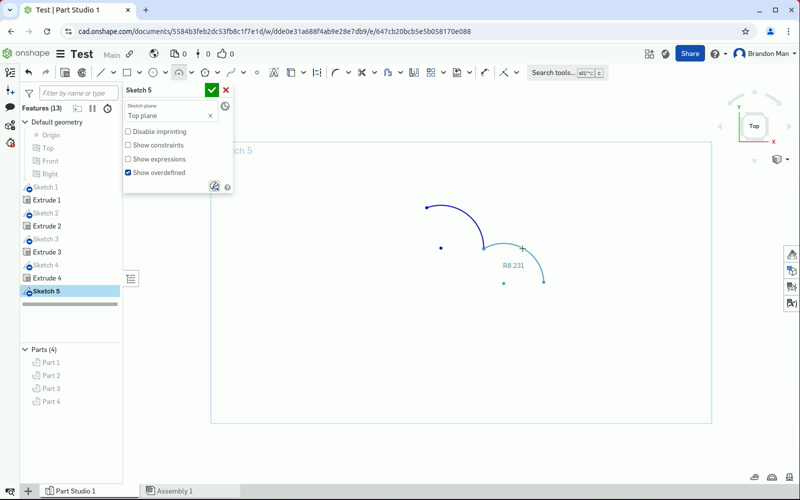
mouse_move(543, 282)
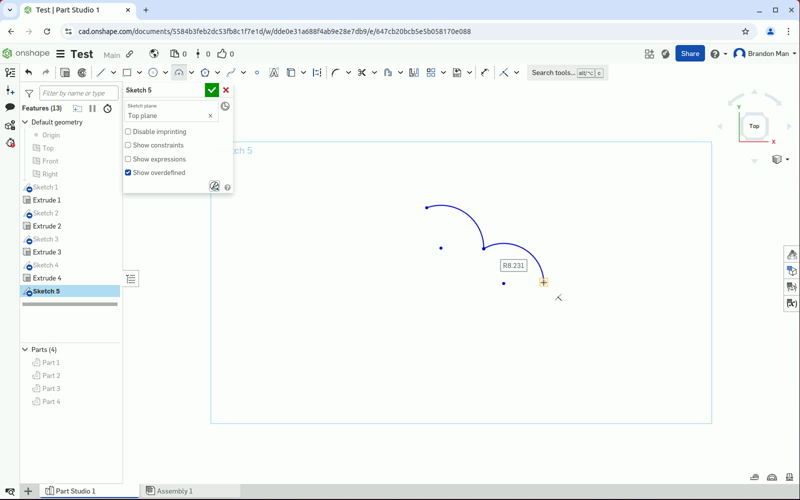
click(543, 282)
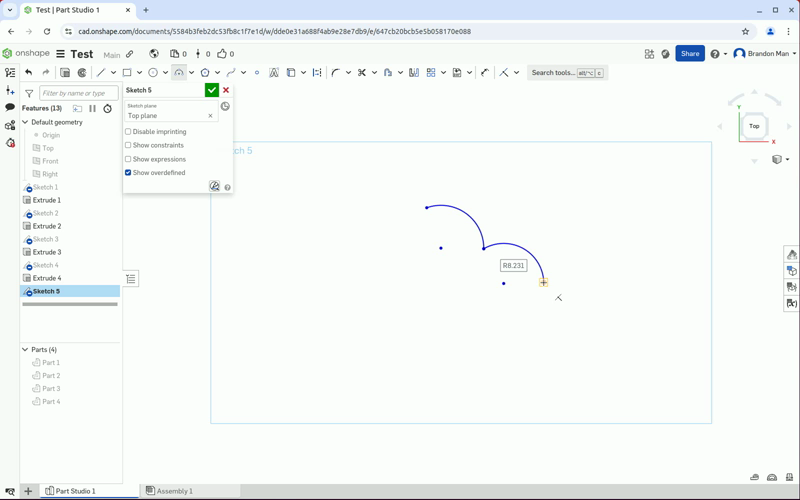
mouse_move(426, 207)
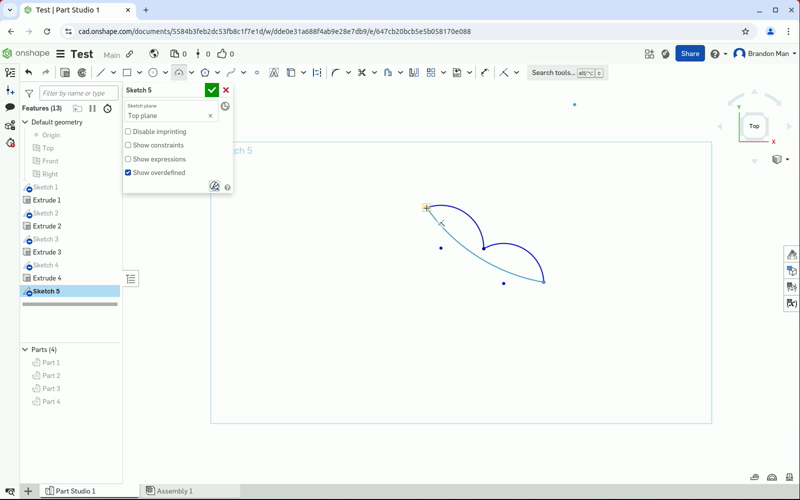
click(426, 207)
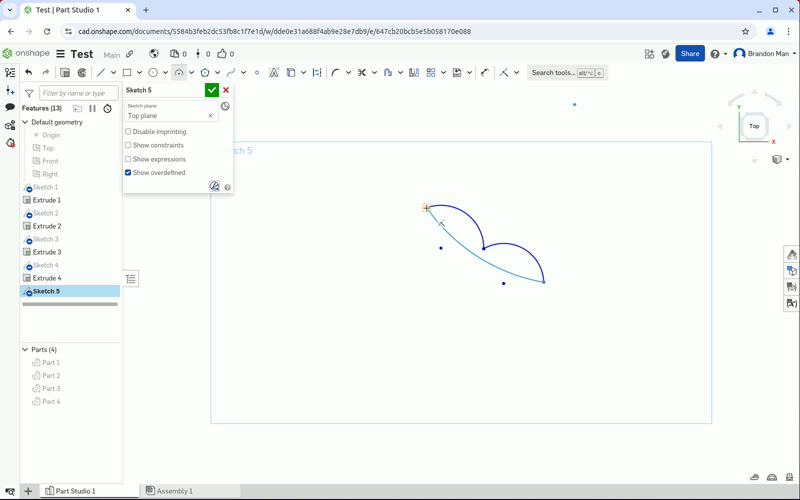
key_down(shift)
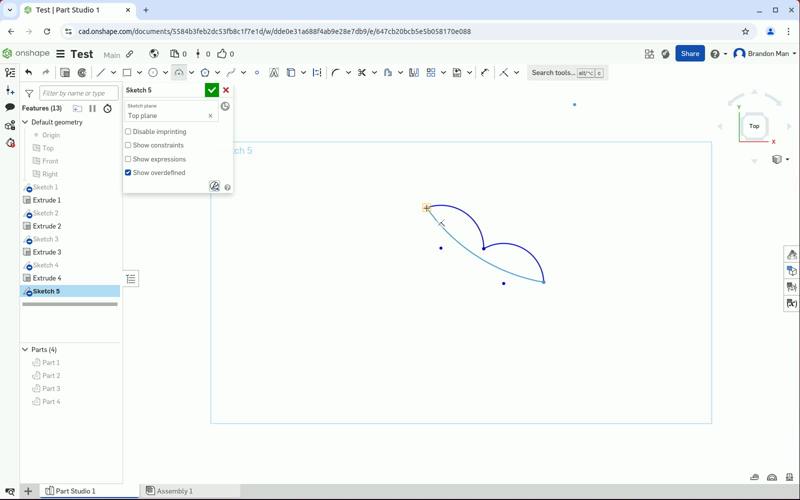
mouse_move(505, 213)
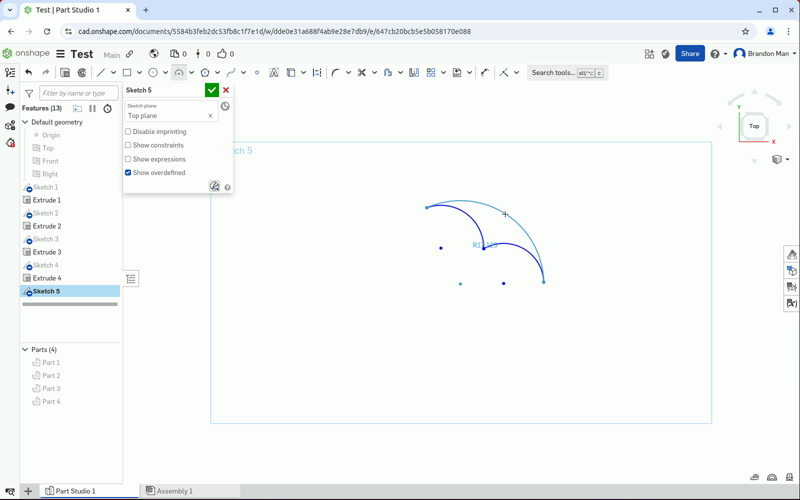
click(505, 213)
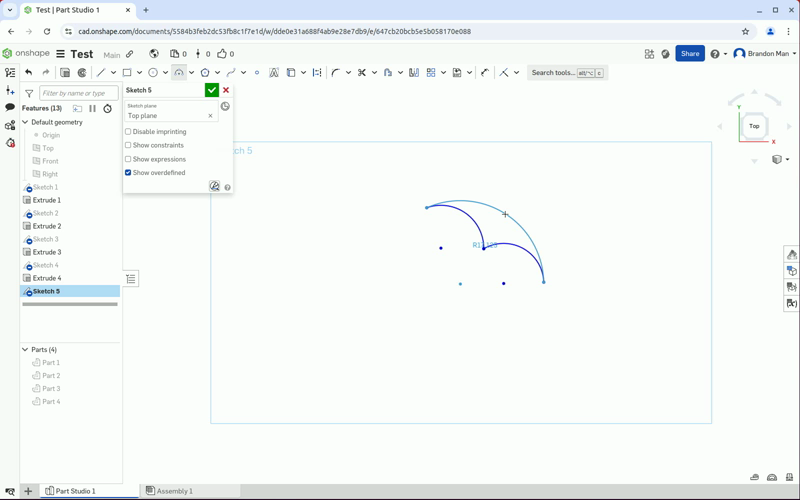
key_up(shift)
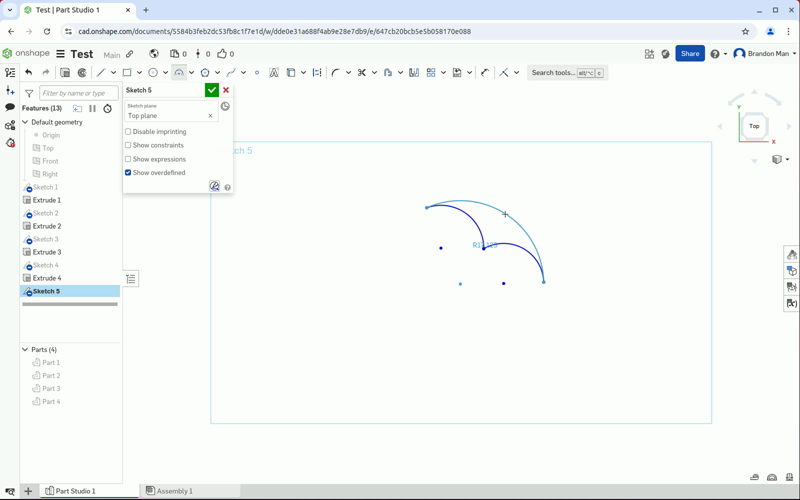
key(esc)
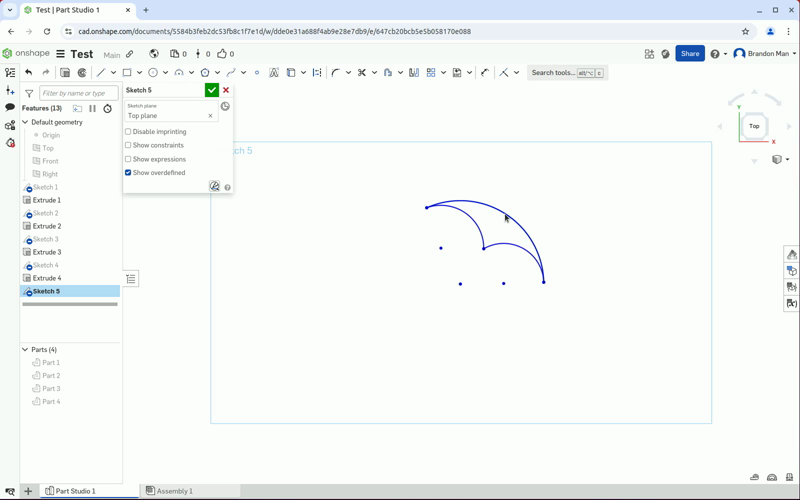
mouse_move(463, 206)
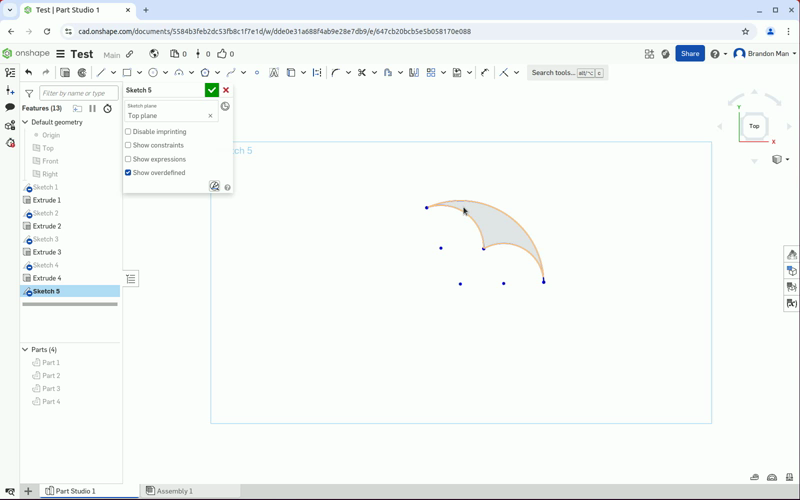
click(463, 206)
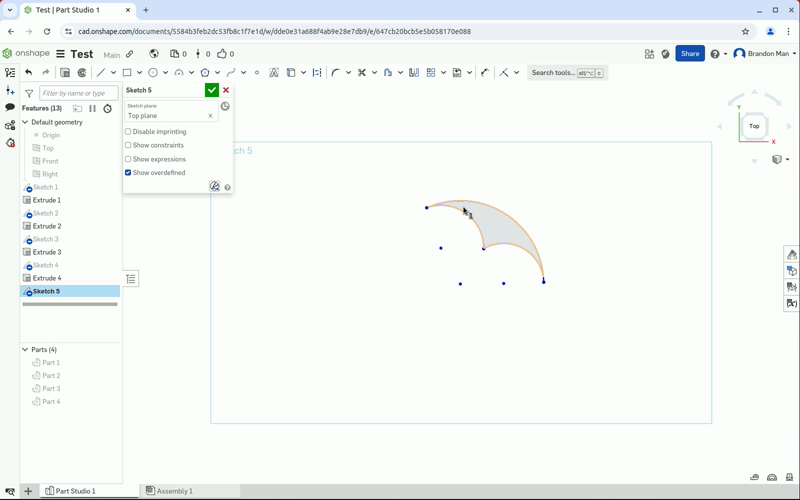
mouse_move(73, 352)
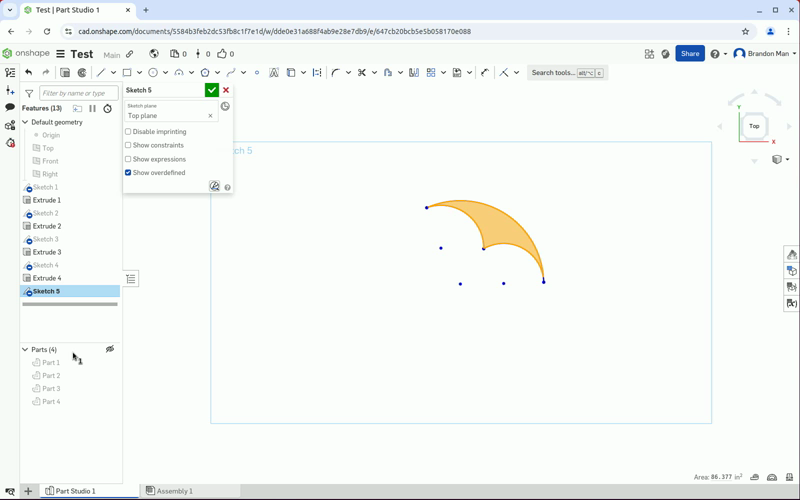
key(shift+y)
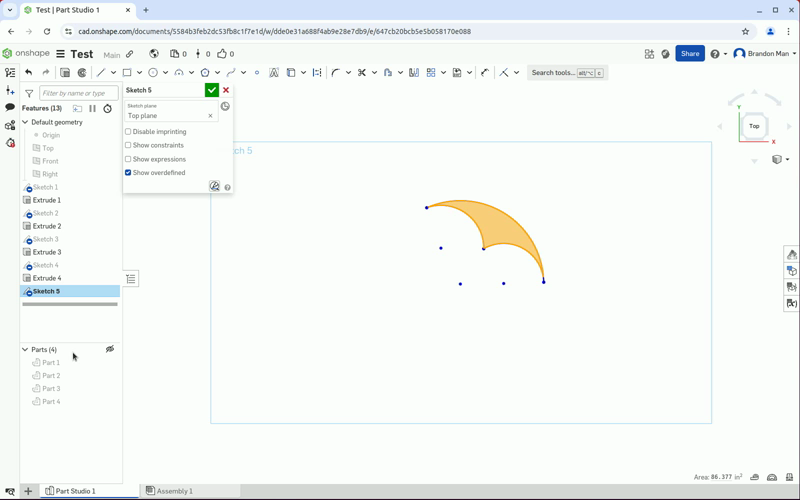
key(shift+e)
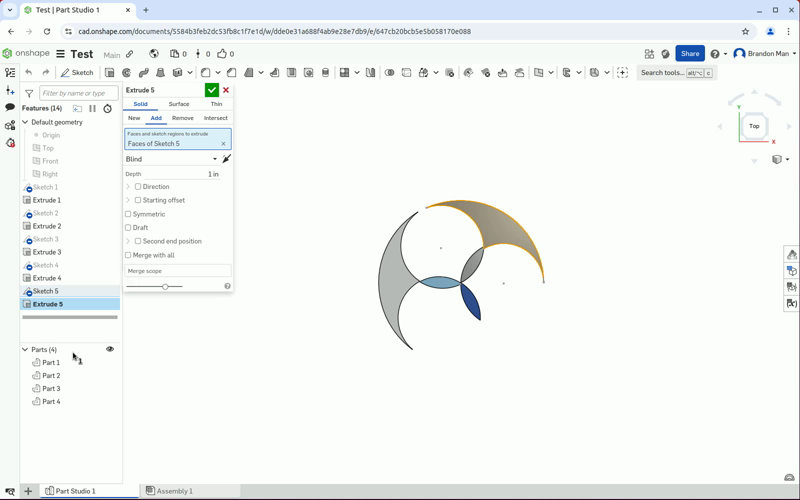
mouse_move(143, 106)
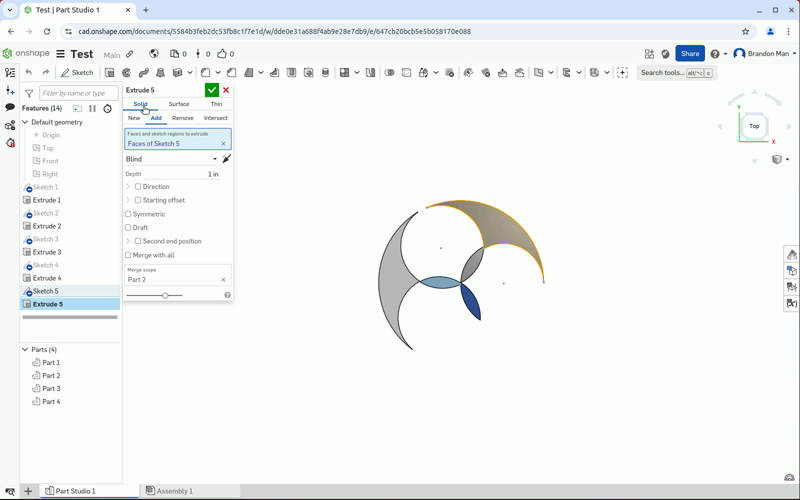
click(143, 106)
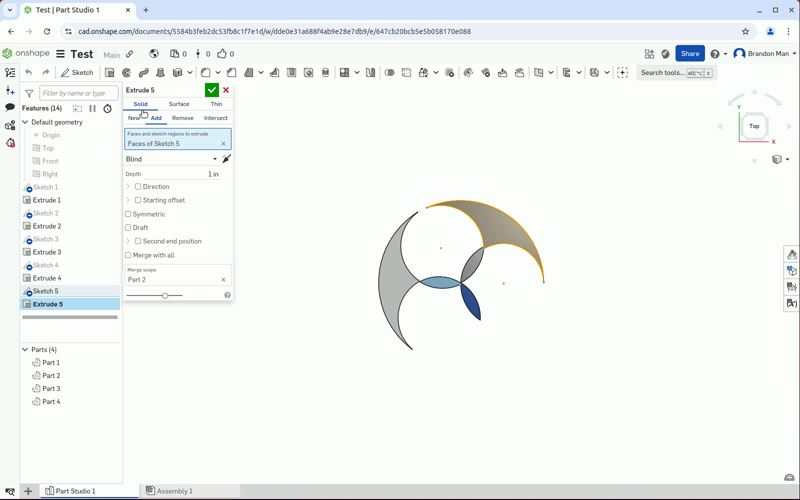
mouse_move(137, 120)
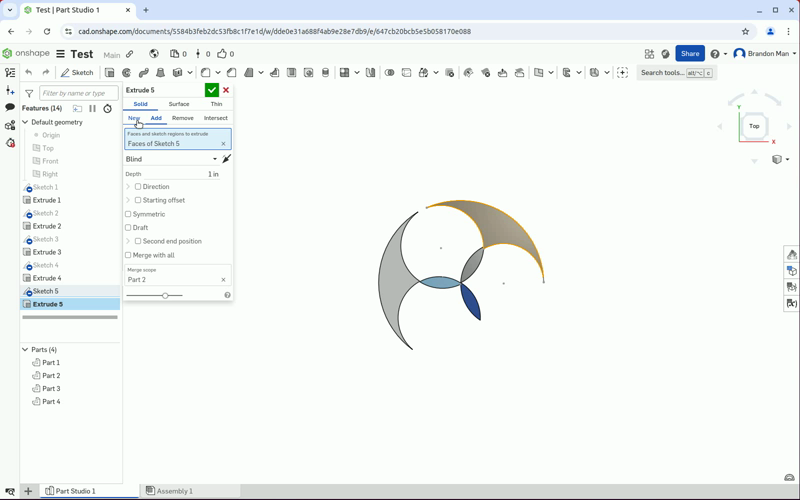
click(137, 120)
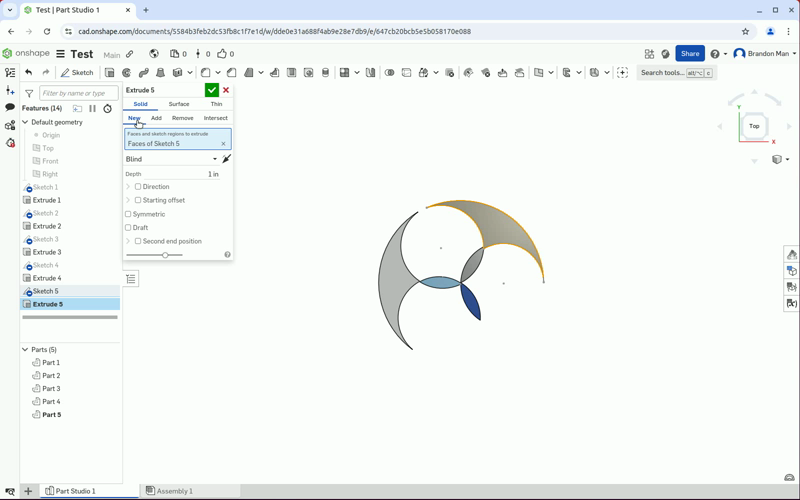
key(tab, 4)
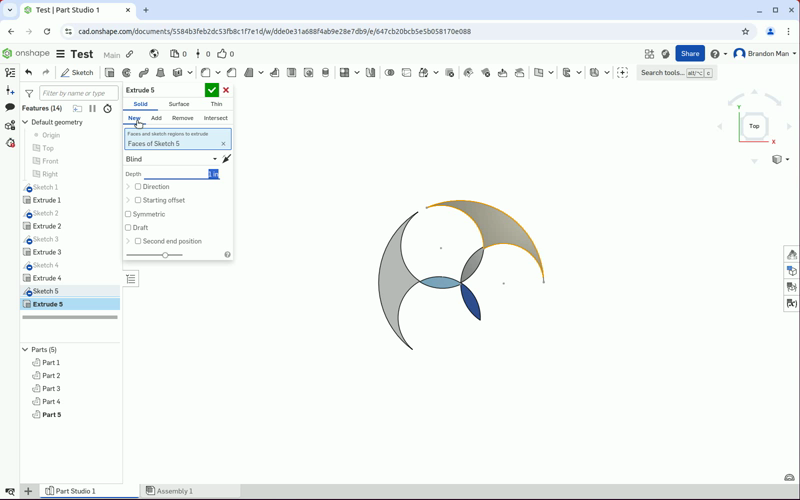
text(13.961)
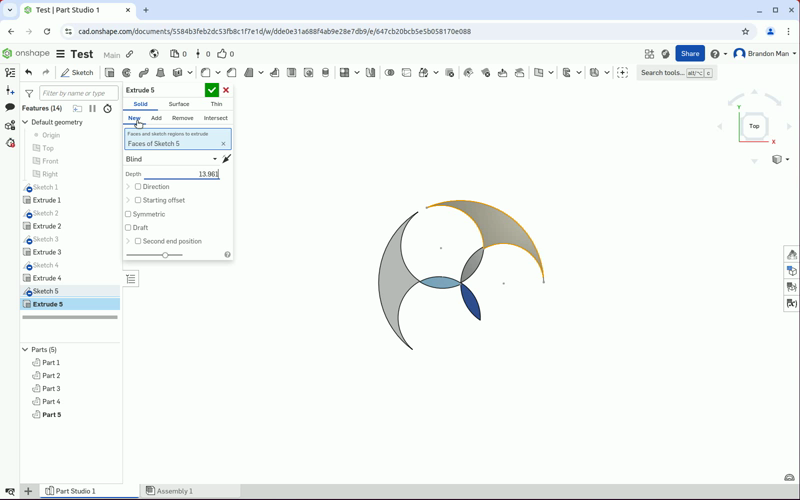
key(enter)
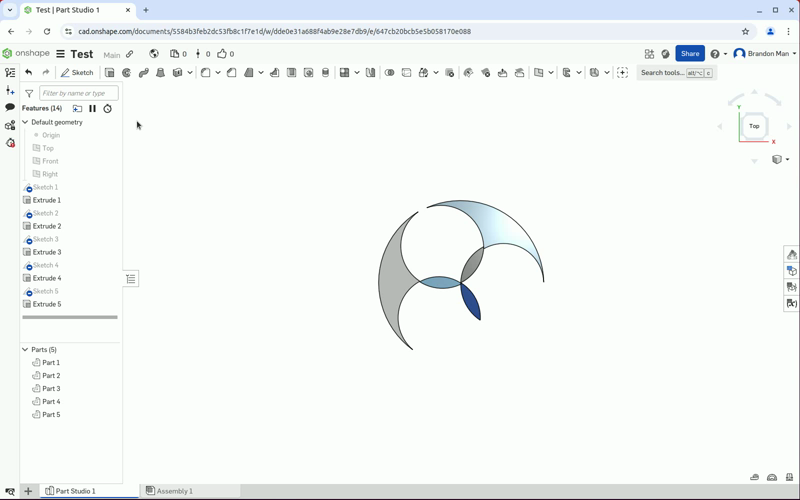
key(shift+h)
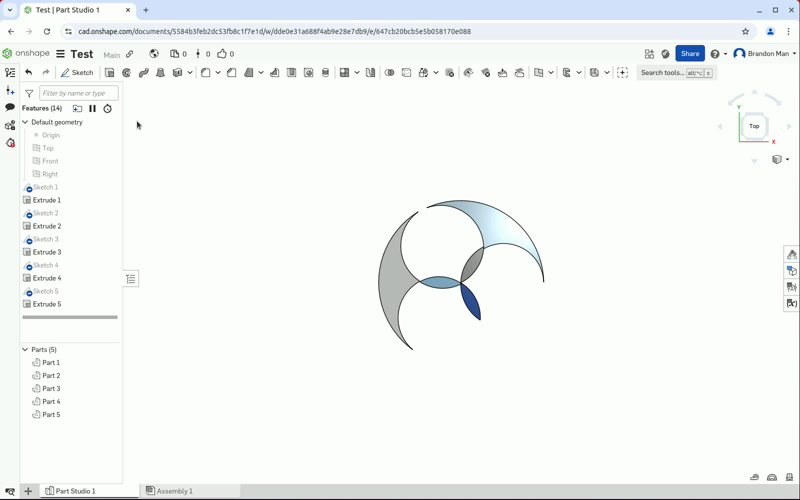
key(shift+h)
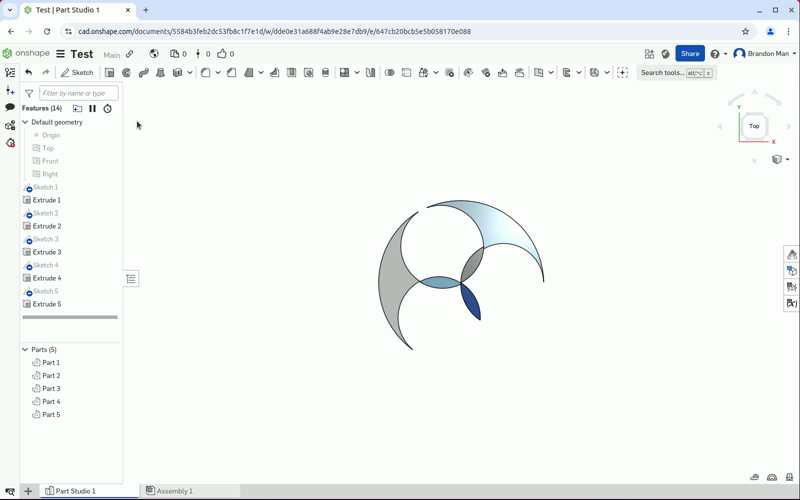
mouse_move(73, 189)
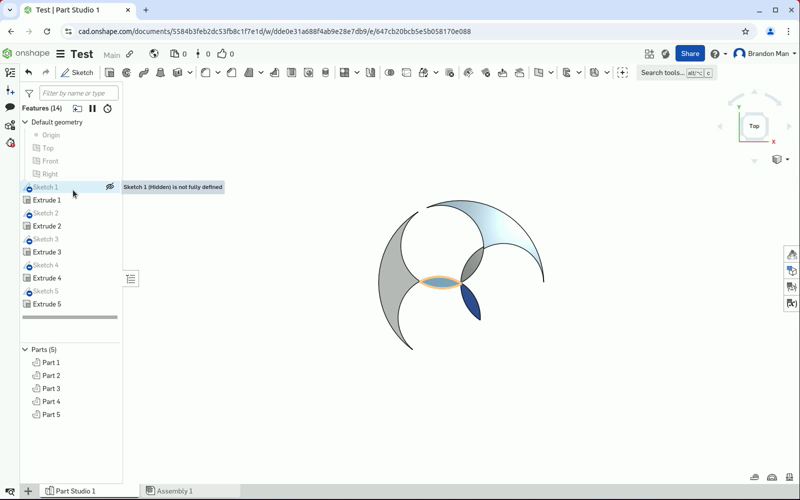
click(73, 189)
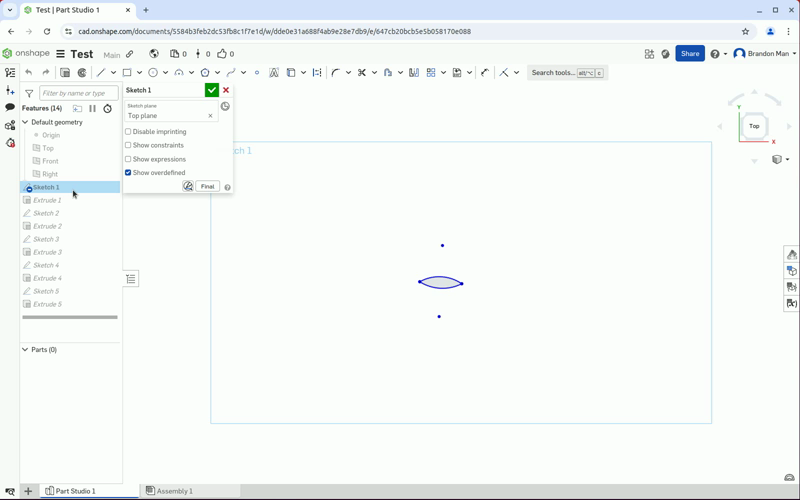
mouse_move(229, 92)
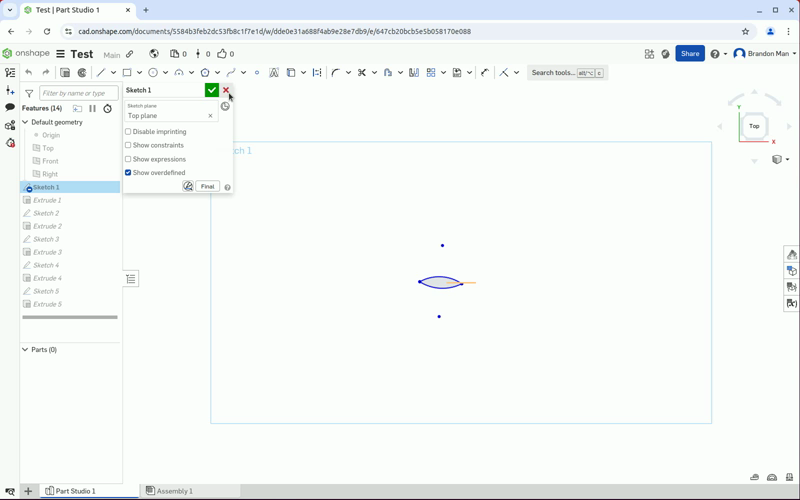
click(229, 92)
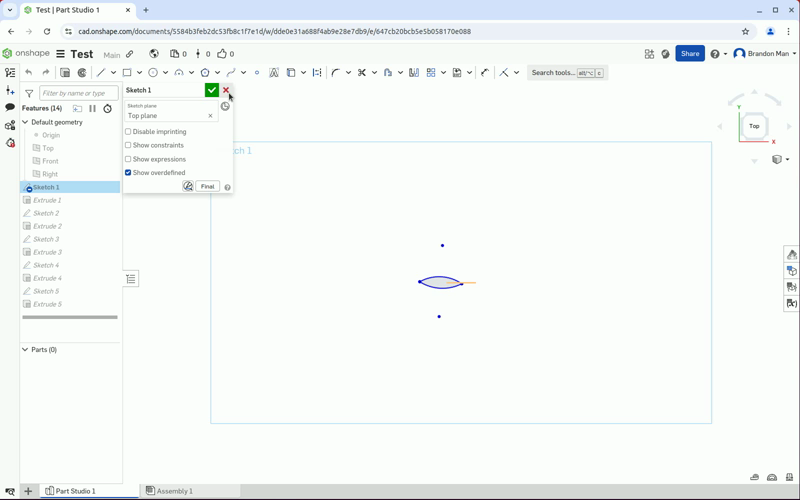
key(shift+s)
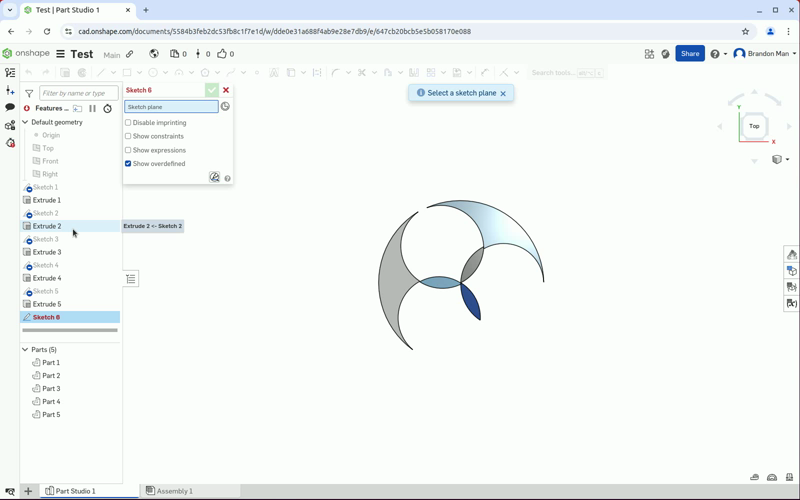
scroll(3)
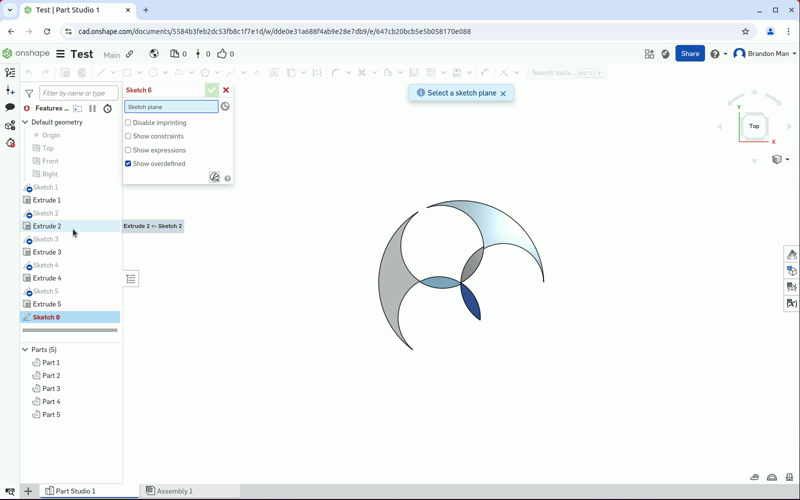
mouse_move(73, 150)
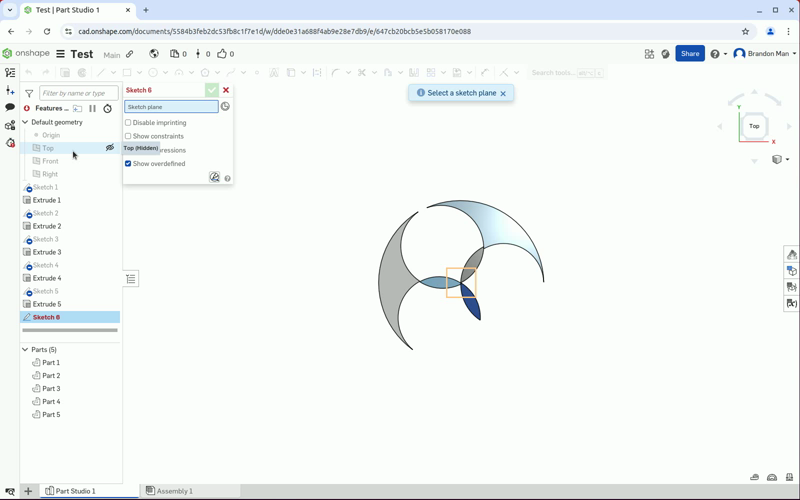
click(73, 150)
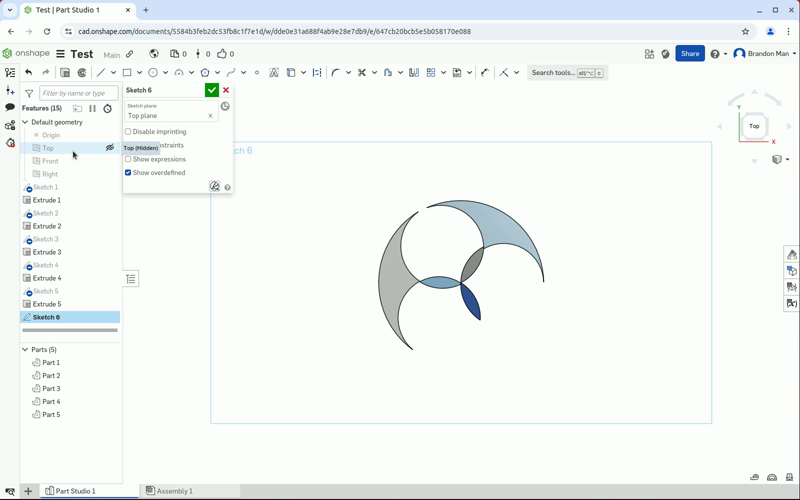
mouse_move(73, 352)
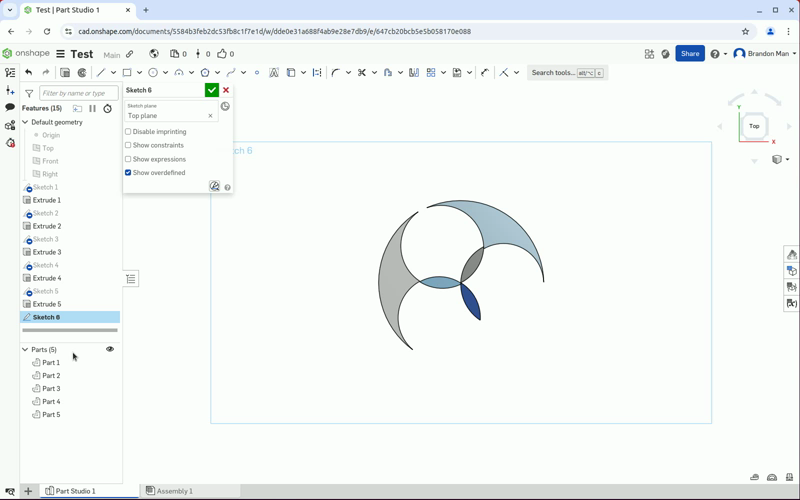
key(y)
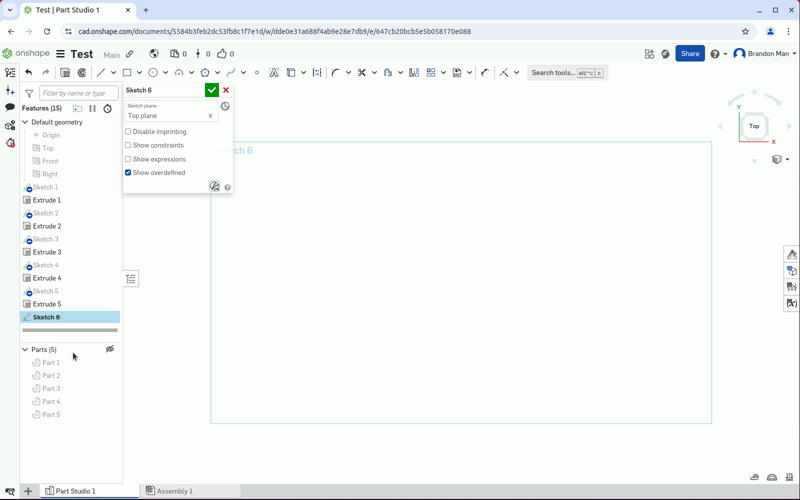
key(a)
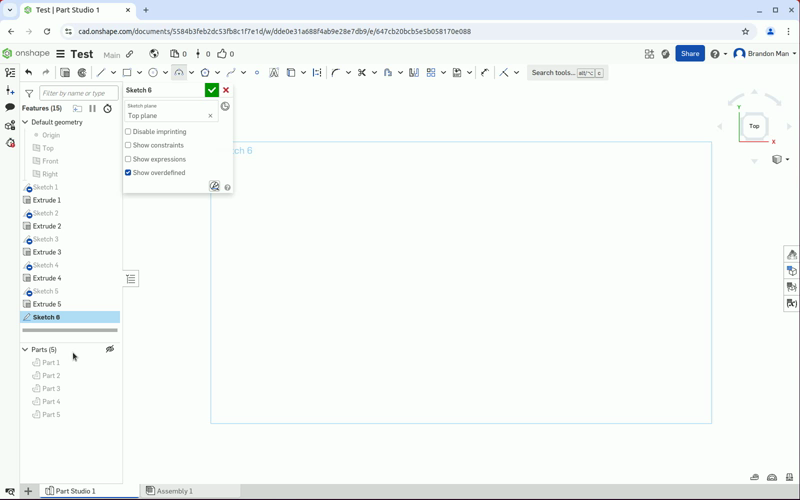
key_down(shift)
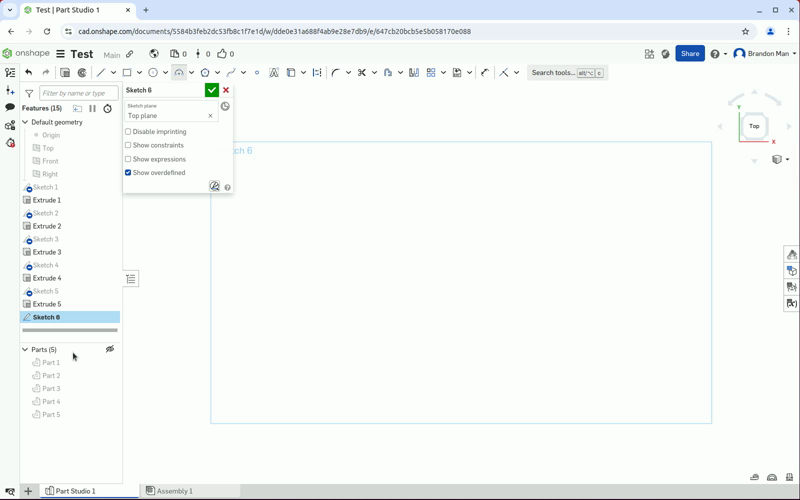
mouse_move(420, 355)
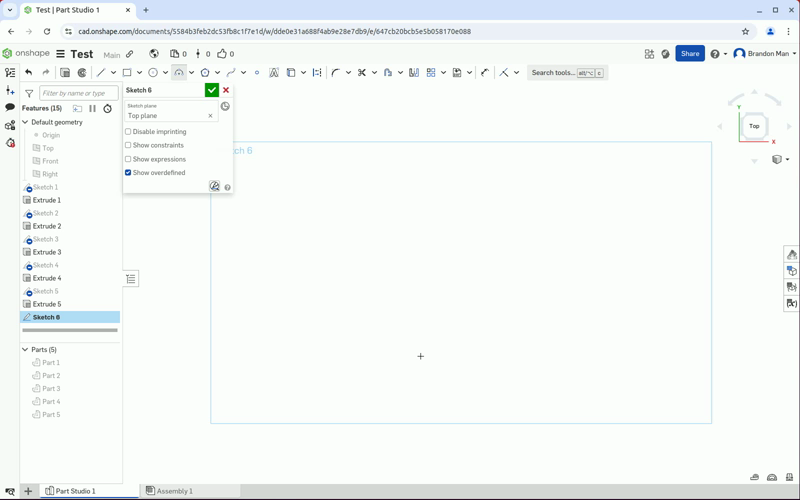
click(420, 355)
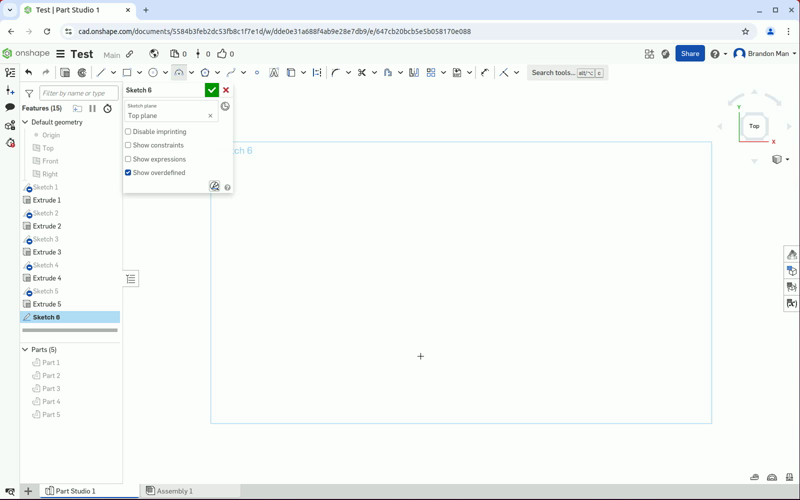
key_up(shift)
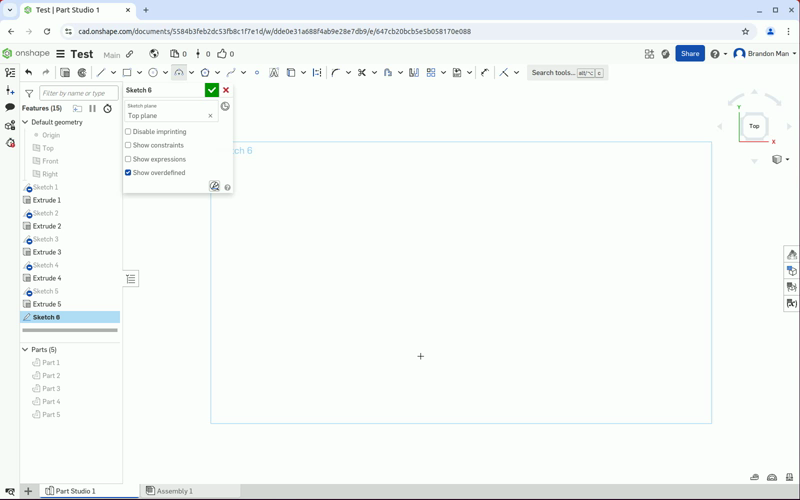
key_down(shift)
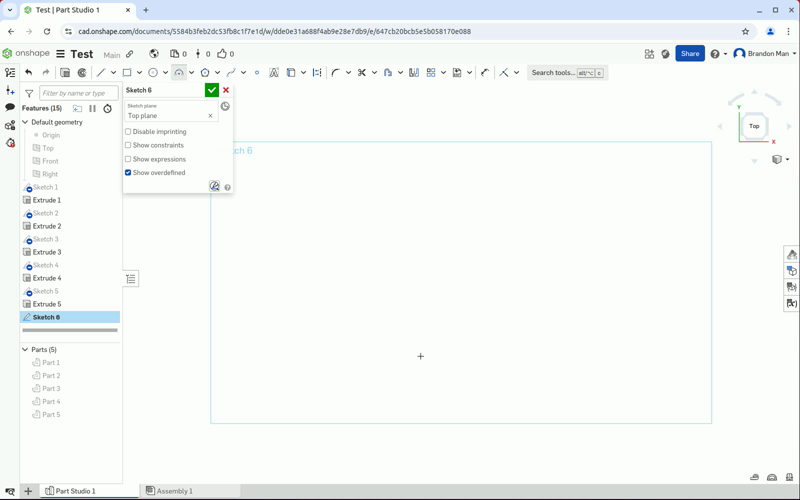
mouse_move(542, 291)
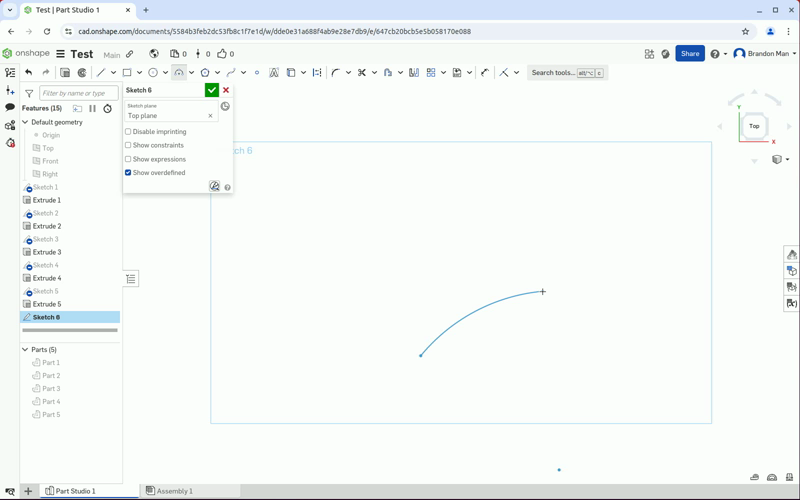
click(542, 291)
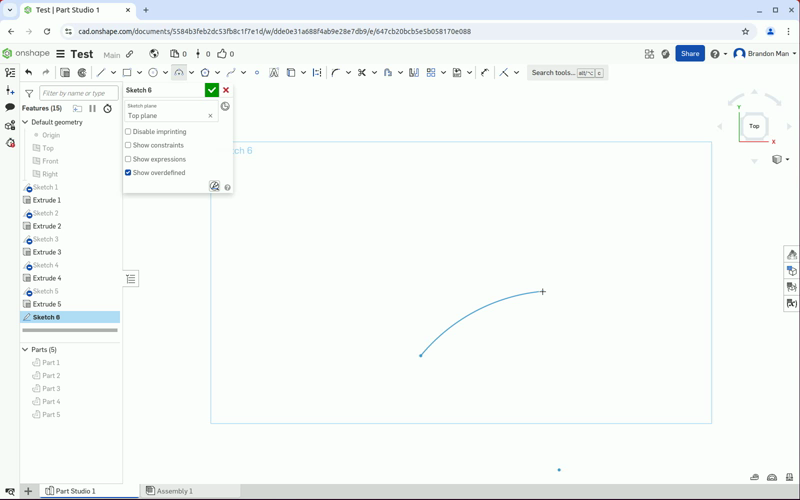
mouse_move(498, 356)
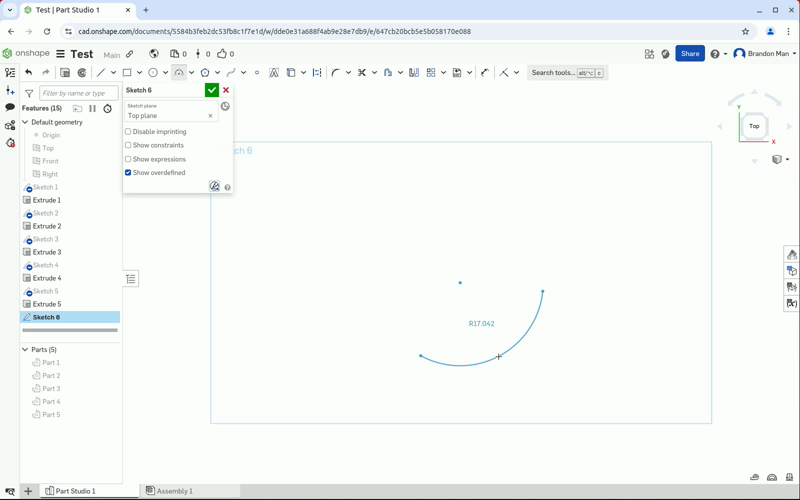
click(498, 356)
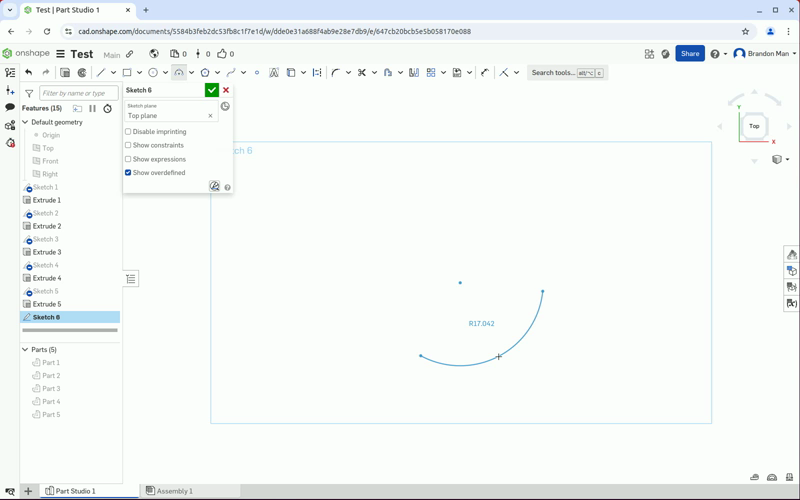
key_up(shift)
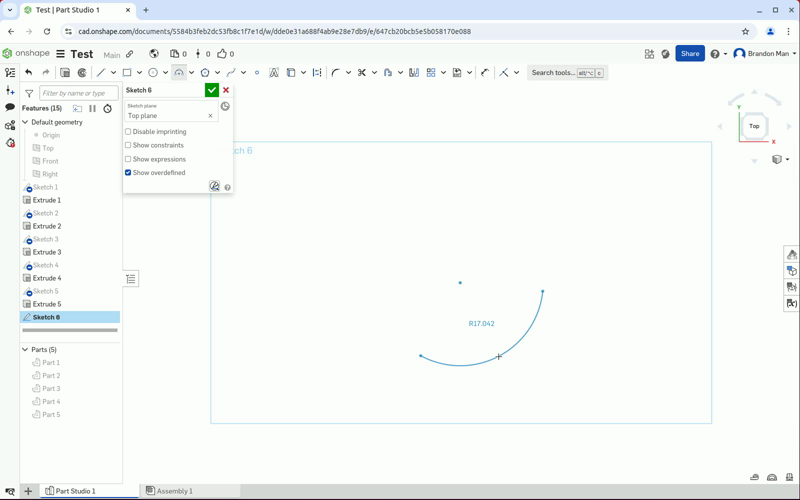
mouse_move(542, 291)
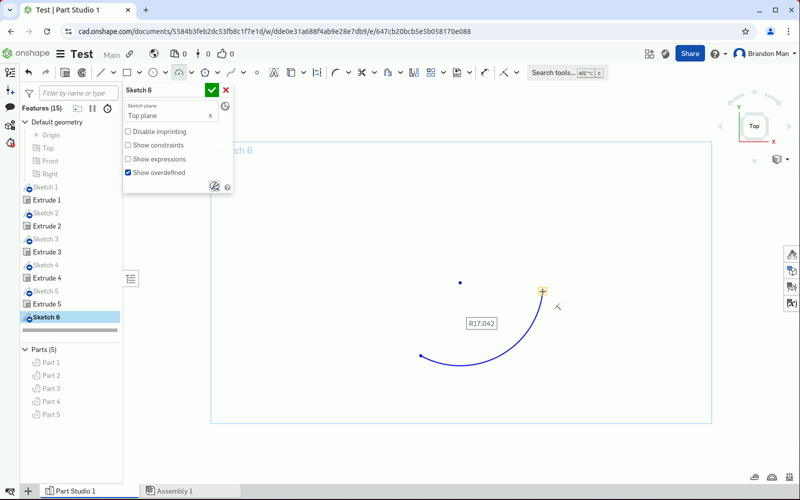
click(542, 291)
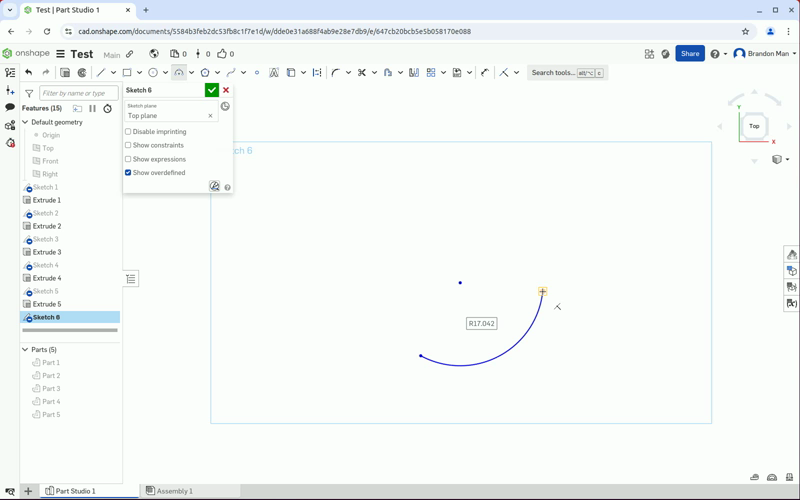
key_down(shift)
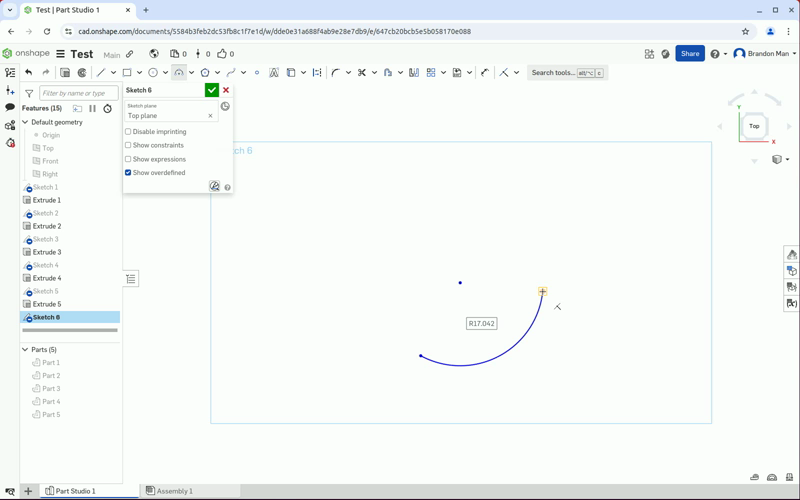
mouse_move(480, 319)
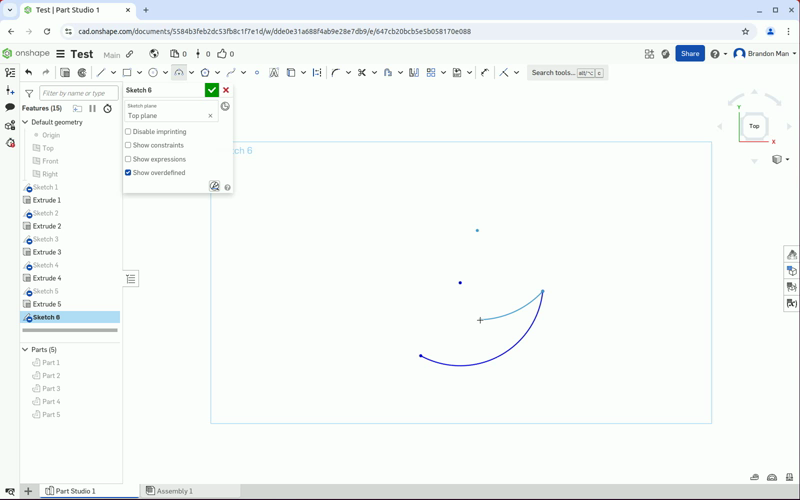
click(480, 319)
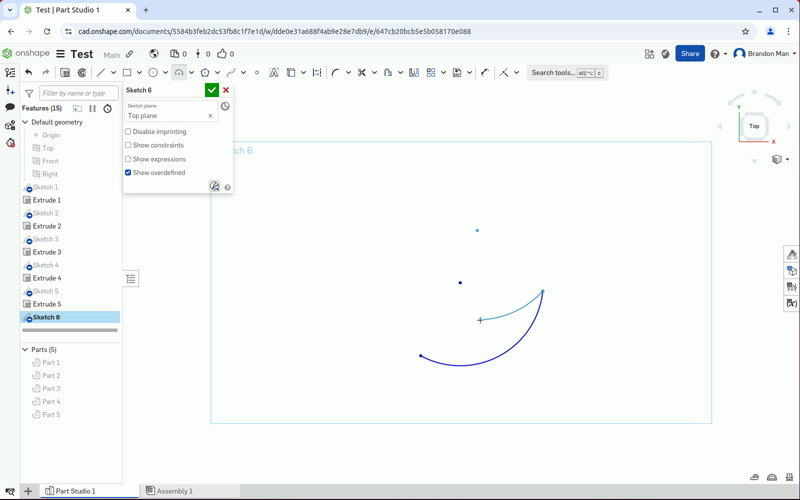
mouse_move(518, 322)
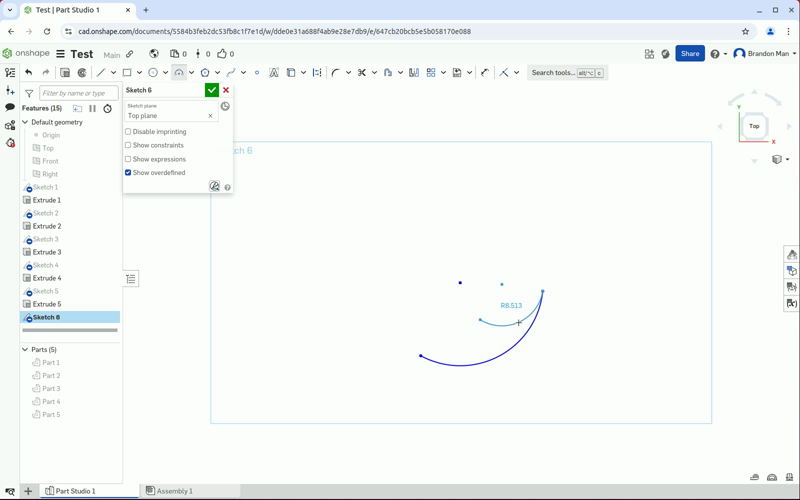
click(518, 322)
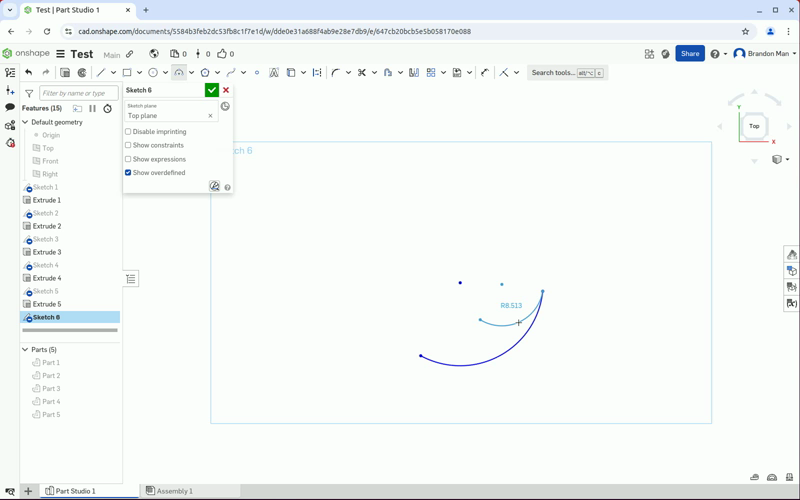
key_up(shift)
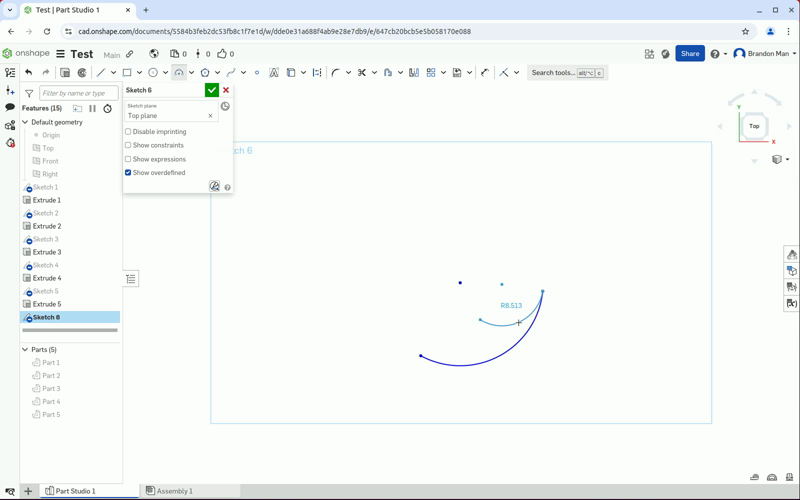
mouse_move(480, 319)
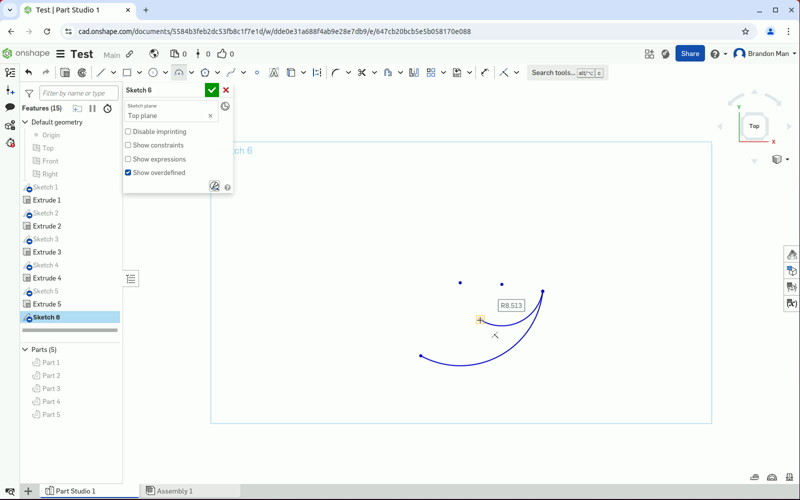
click(480, 319)
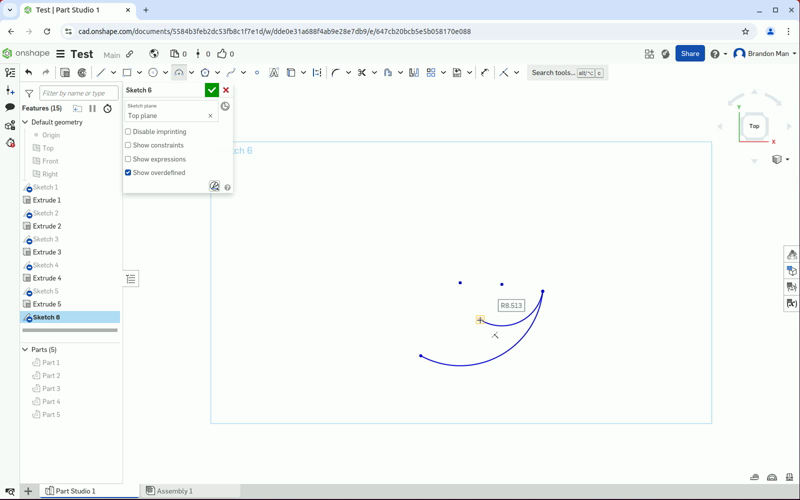
mouse_move(420, 355)
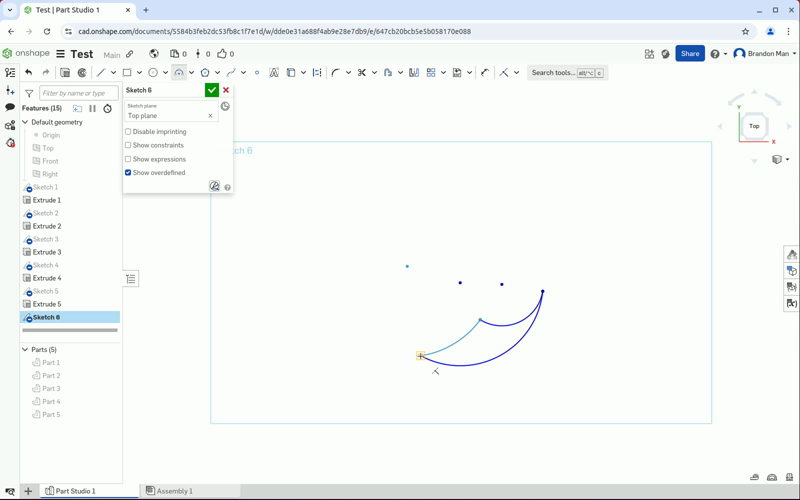
click(420, 355)
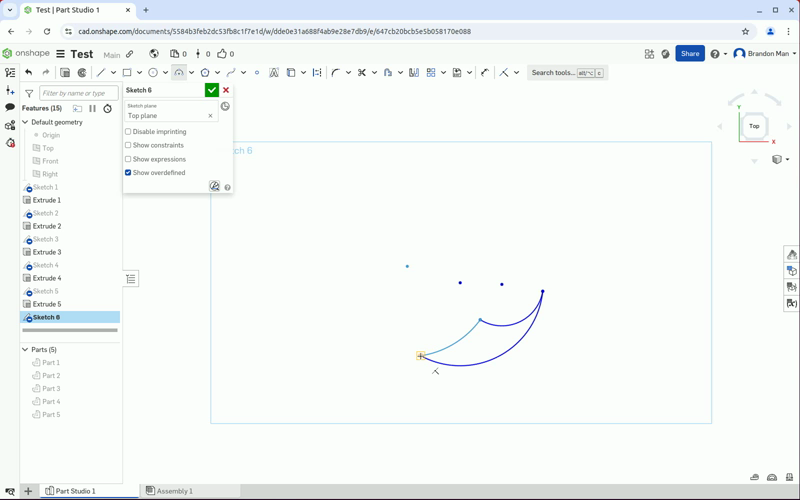
key_down(shift)
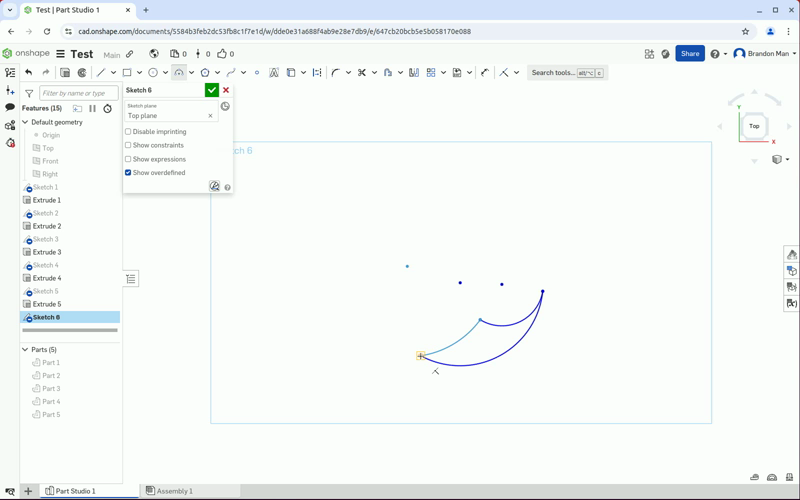
mouse_move(459, 353)
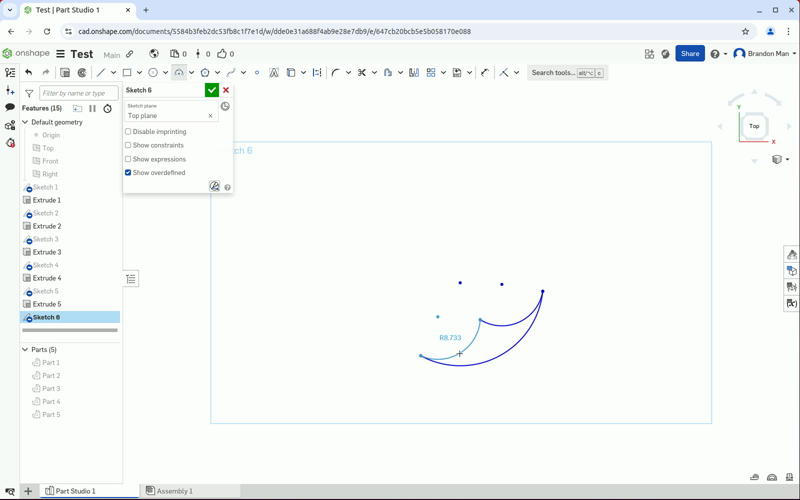
click(459, 353)
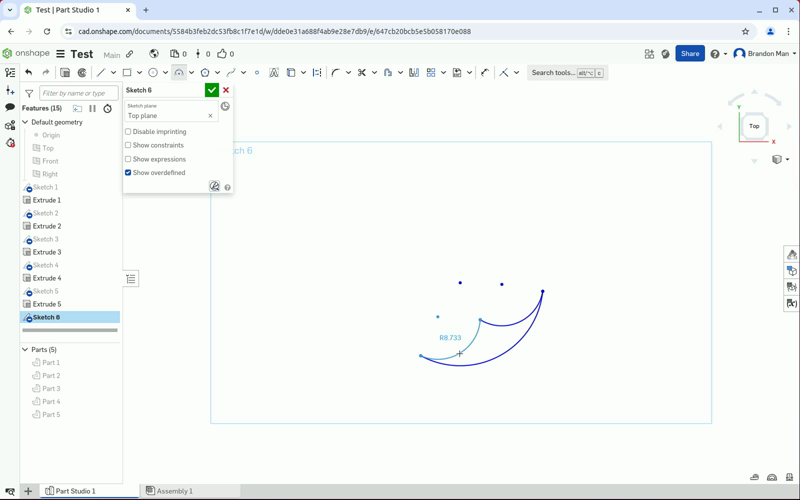
key_up(shift)
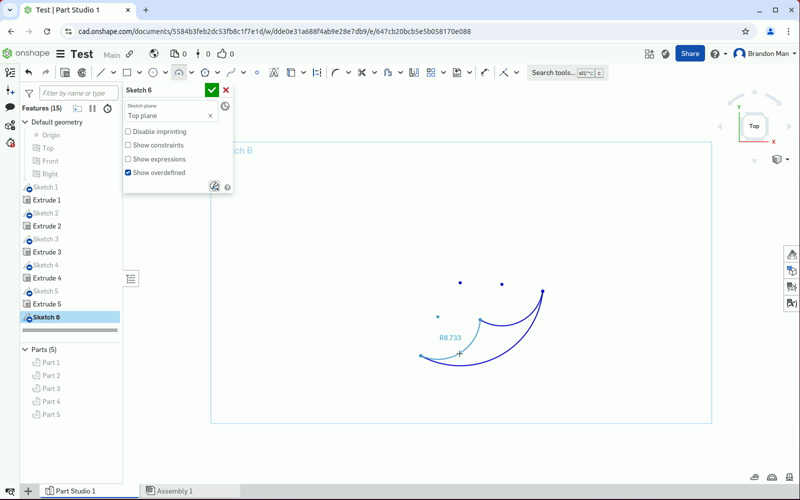
key(esc)
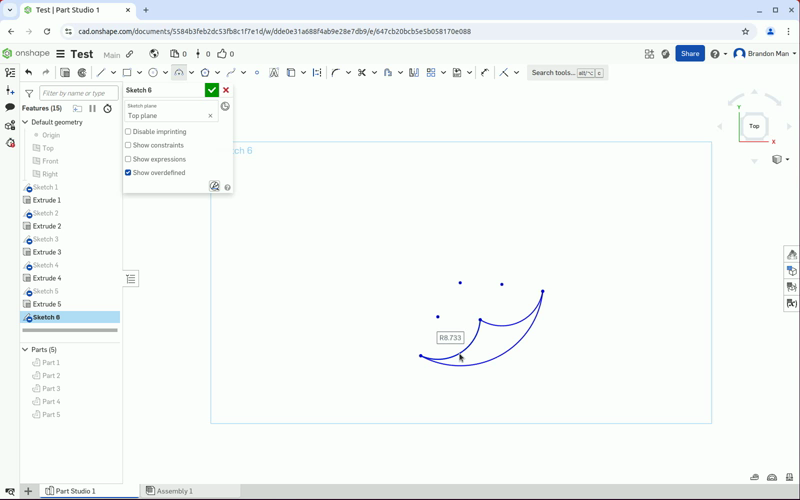
mouse_move(524, 327)
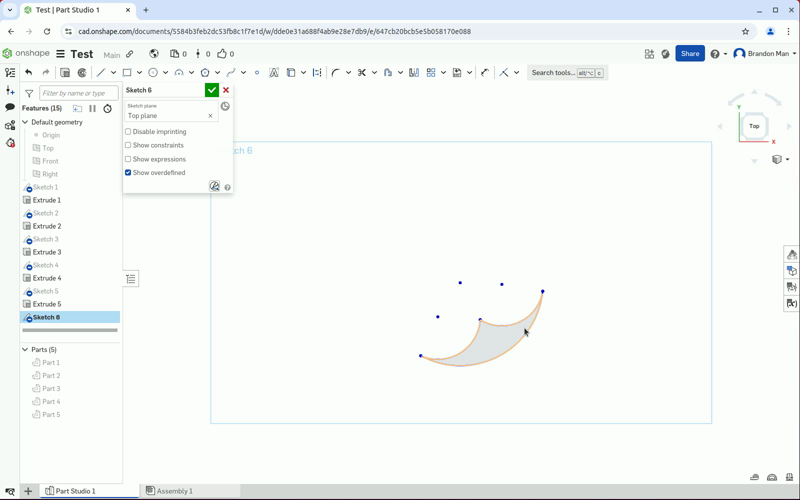
click(524, 327)
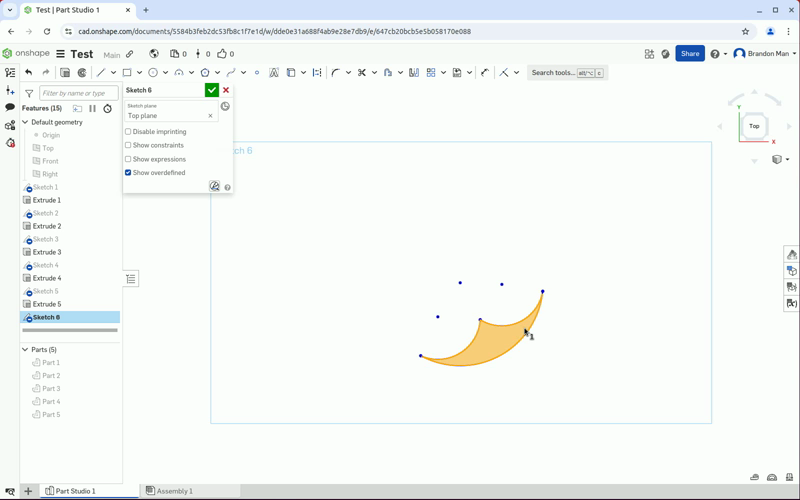
mouse_move(73, 352)
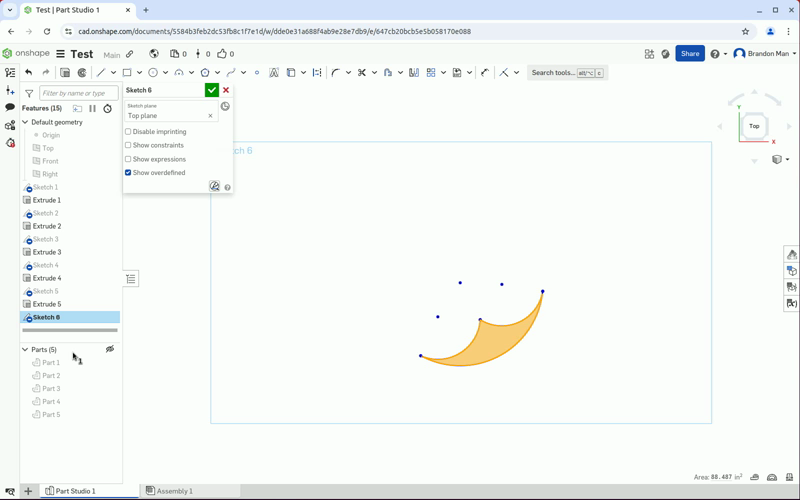
key(shift+y)
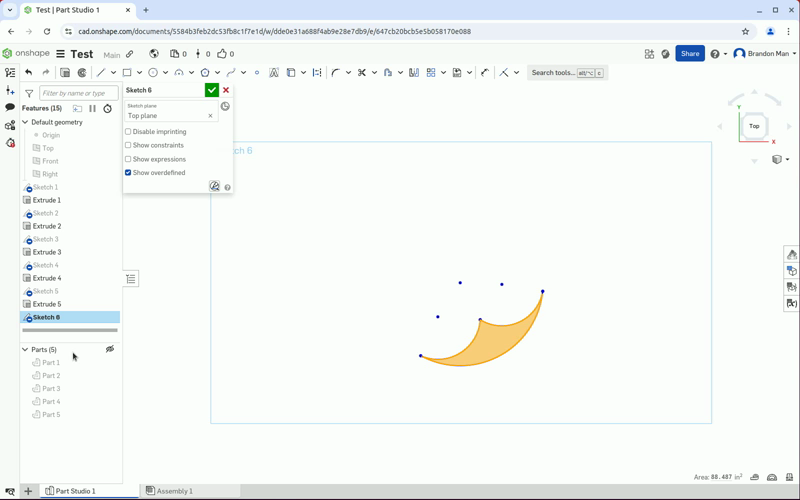
key(shift+e)
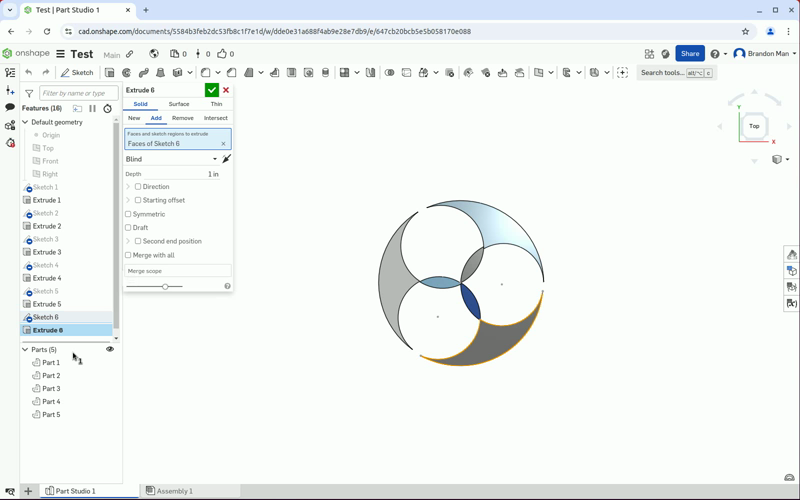
mouse_move(143, 106)
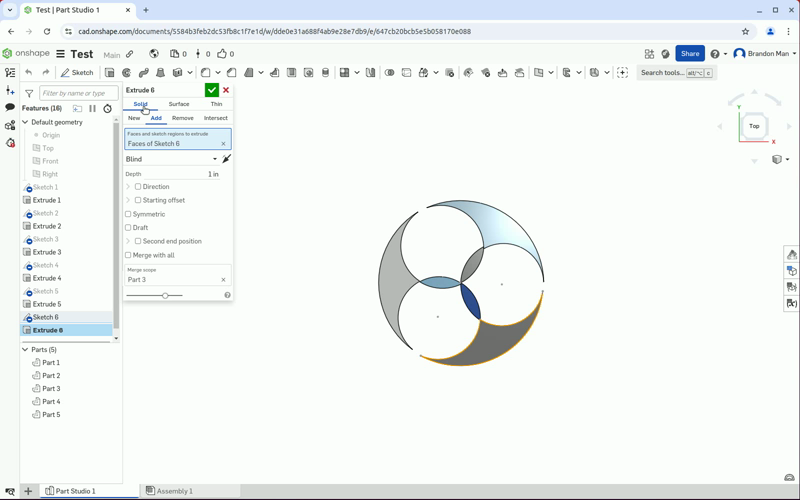
click(143, 106)
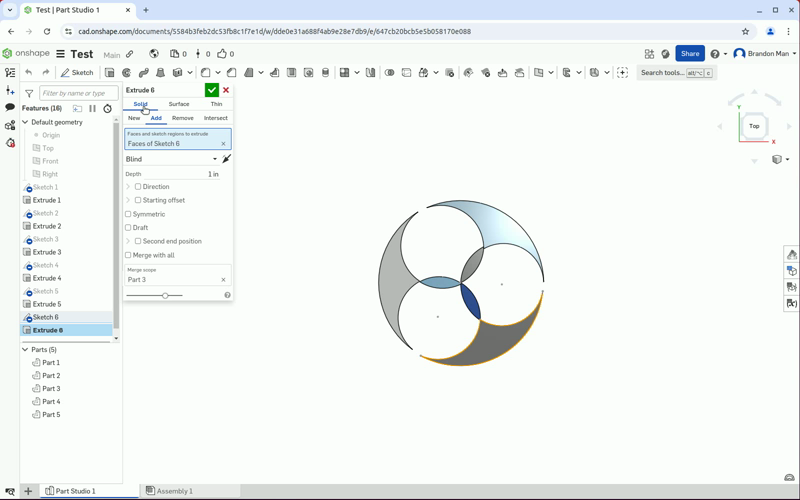
mouse_move(137, 120)
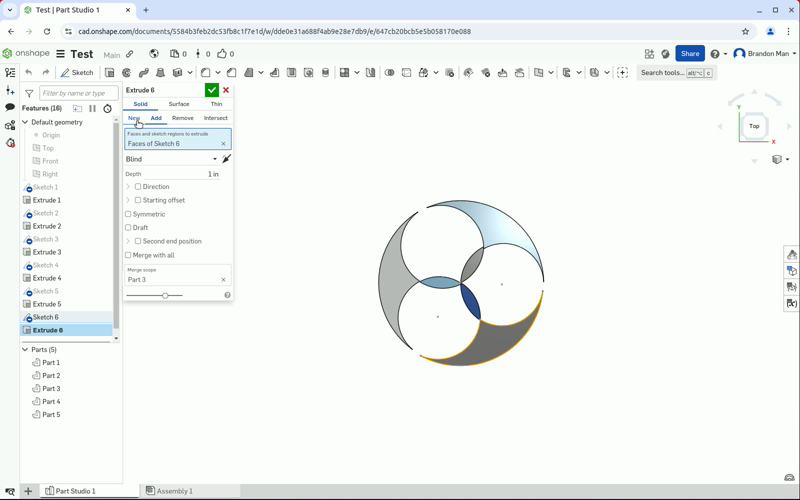
click(137, 120)
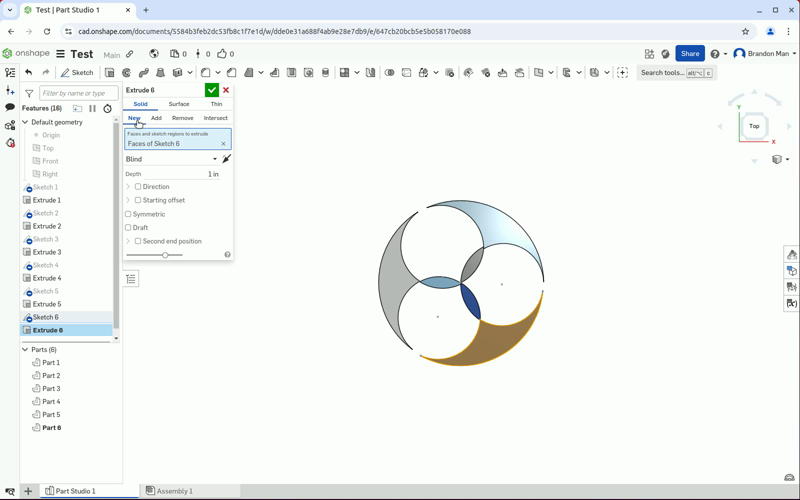
key(tab, 4)
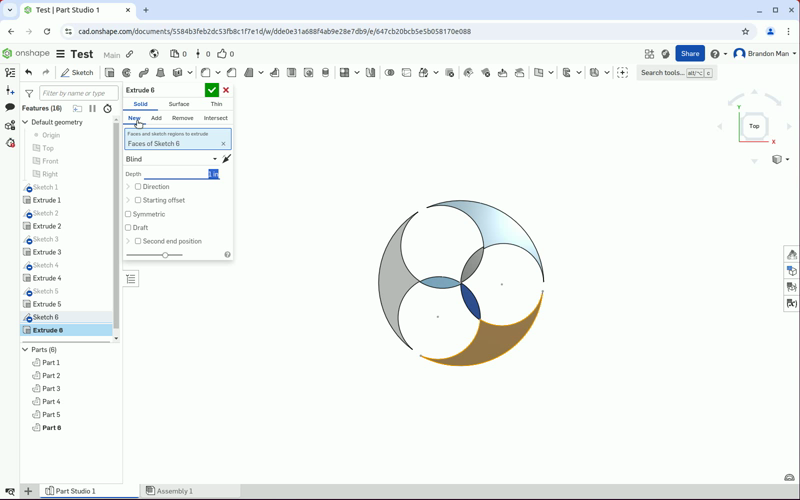
text(13.961)
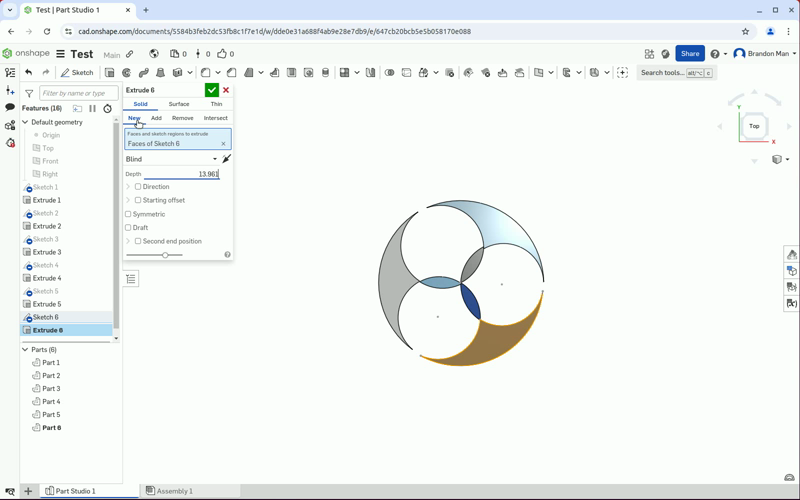
key(enter)
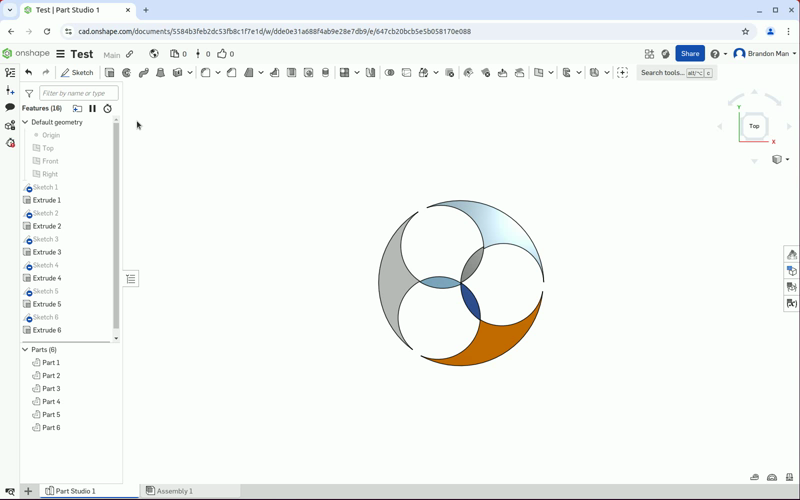
key(shift+h)
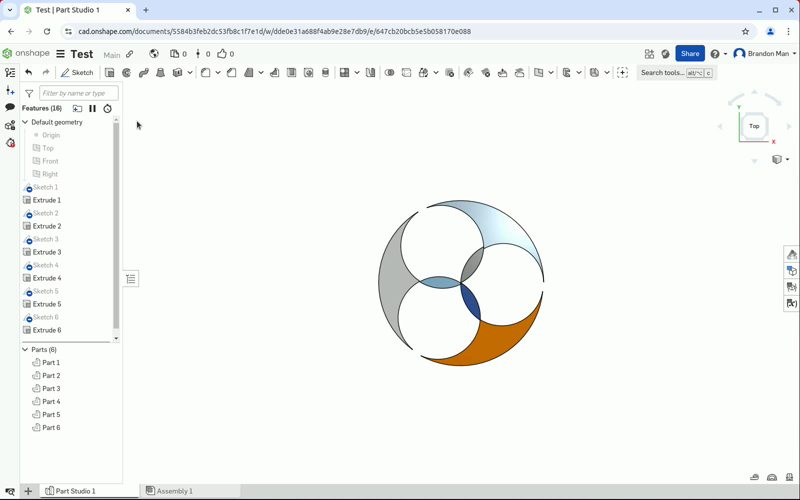
key(shift+h)
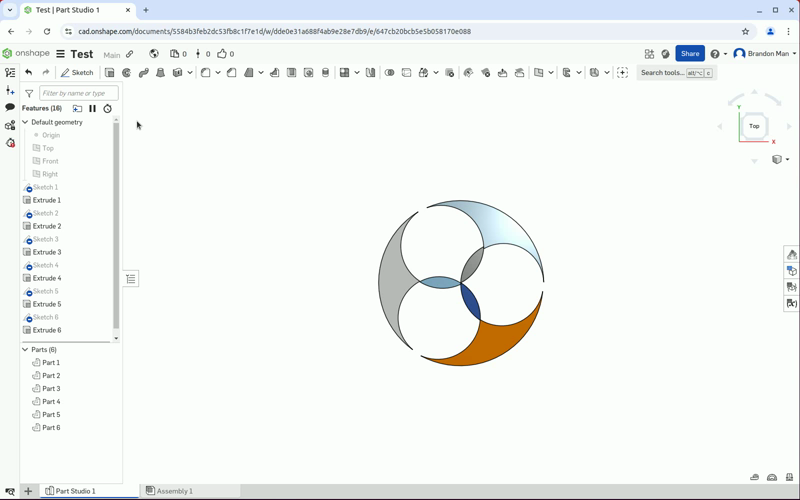
mouse_move(69, 189)
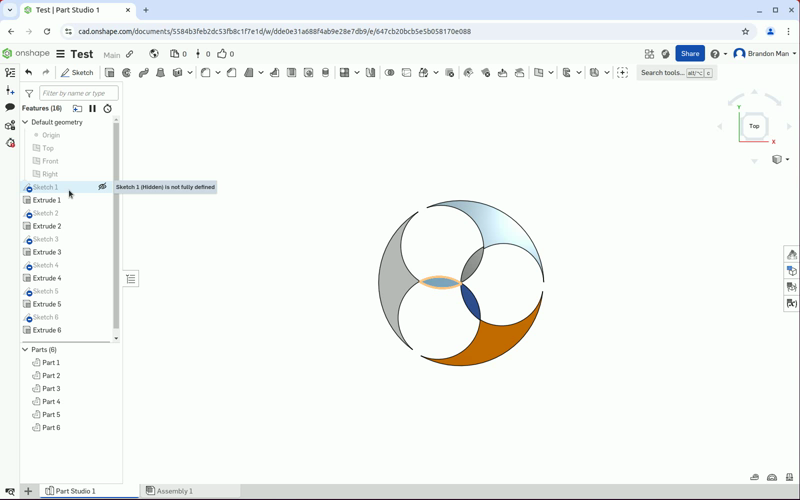
click(69, 189)
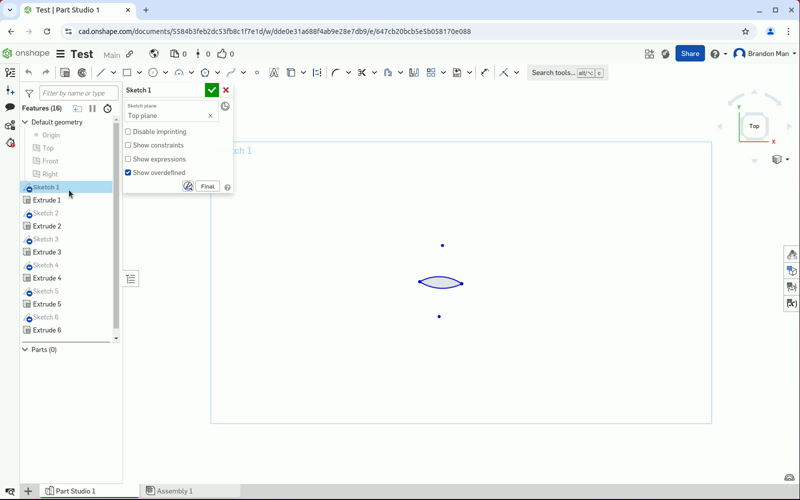
mouse_move(229, 92)
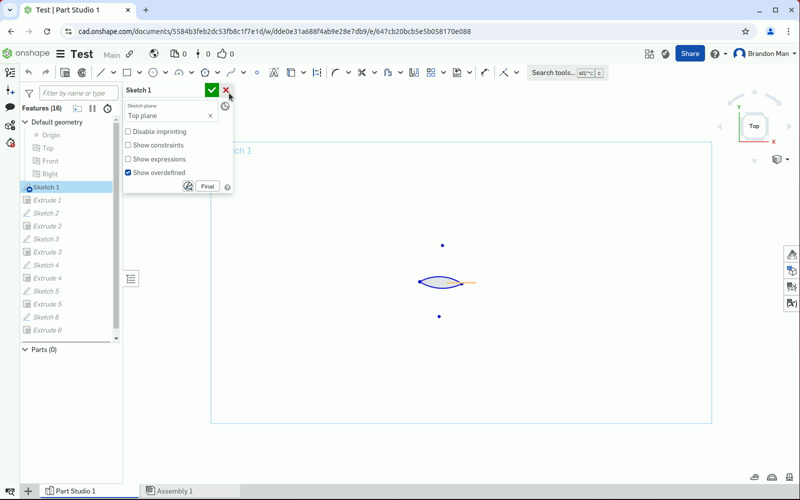
click(229, 92)
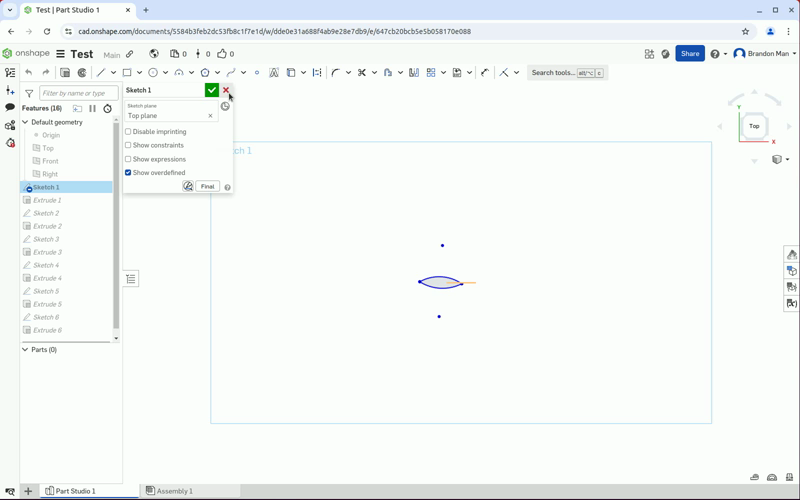
key(shift+s)
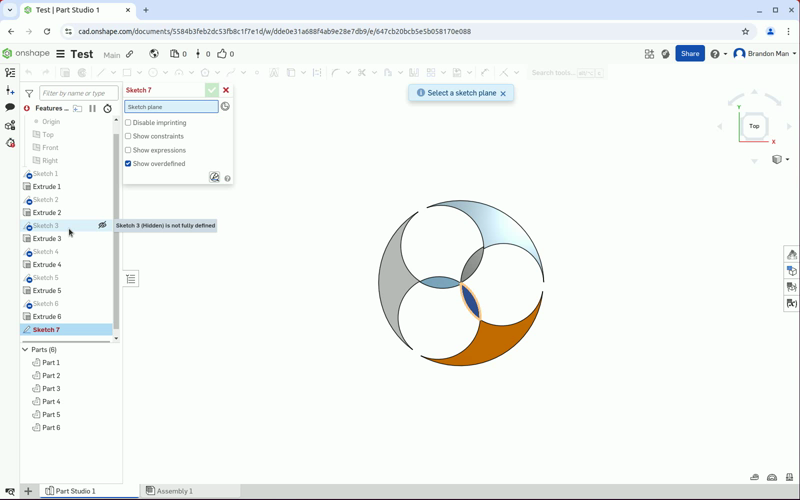
scroll(3)
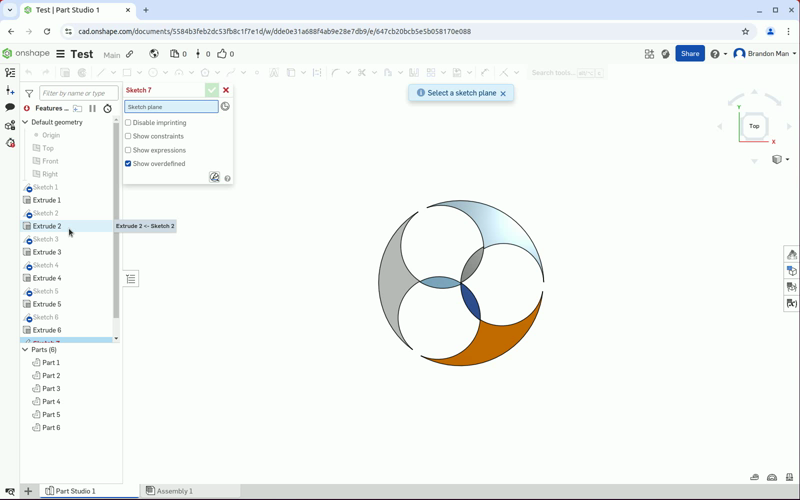
mouse_move(69, 150)
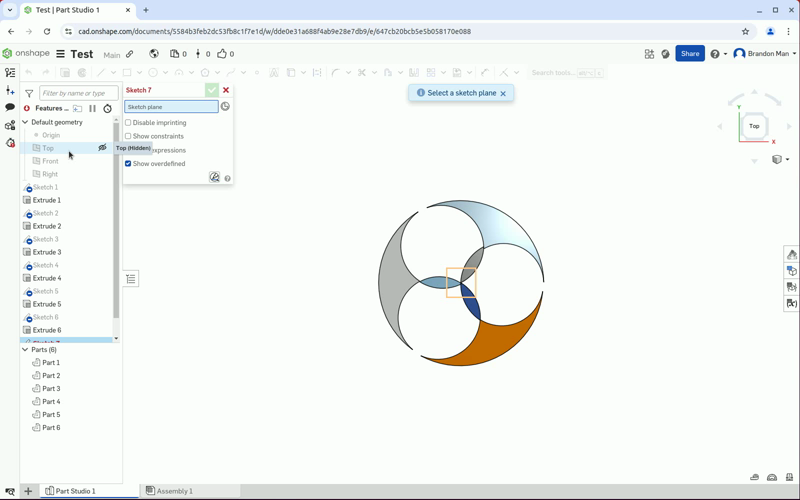
click(69, 150)
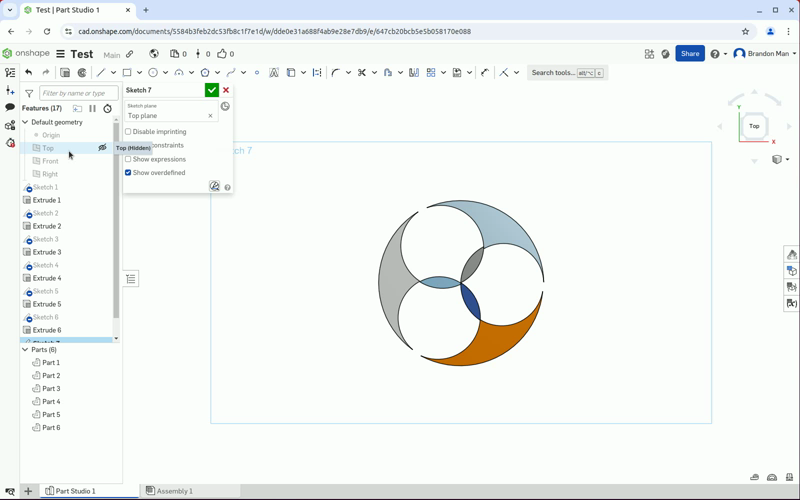
mouse_move(73, 352)
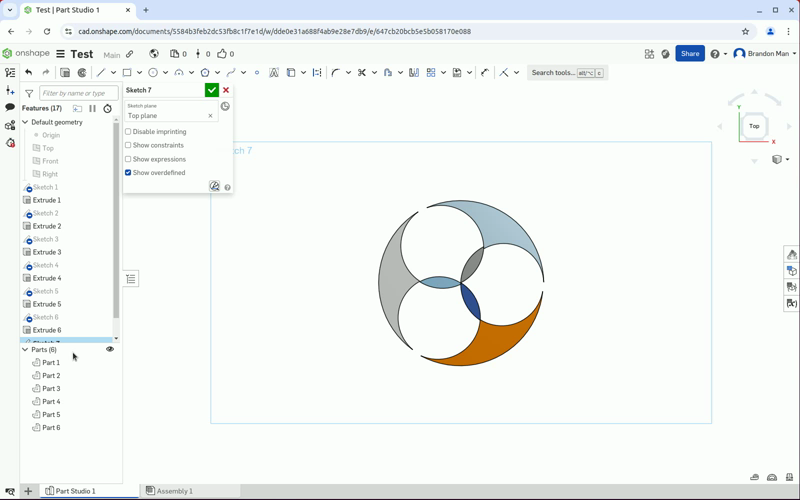
key(y)
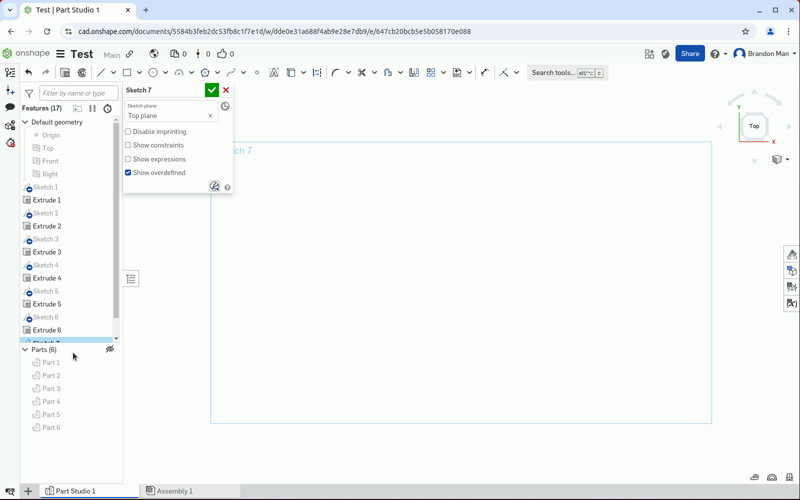
key(a)
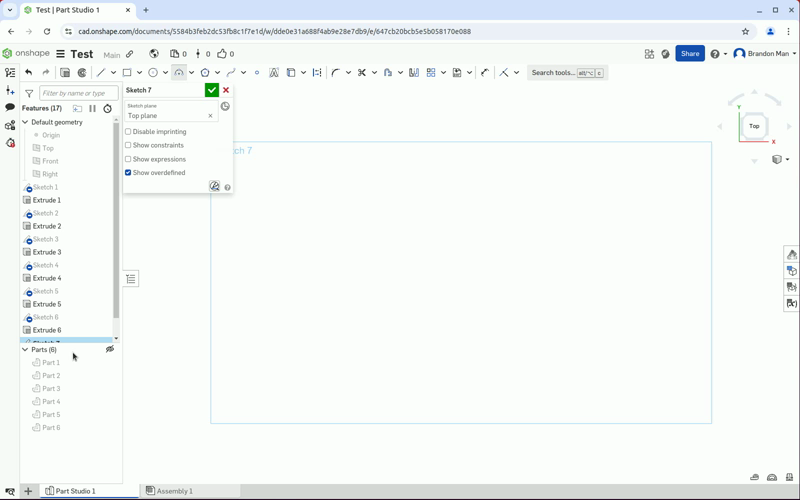
key_down(shift)
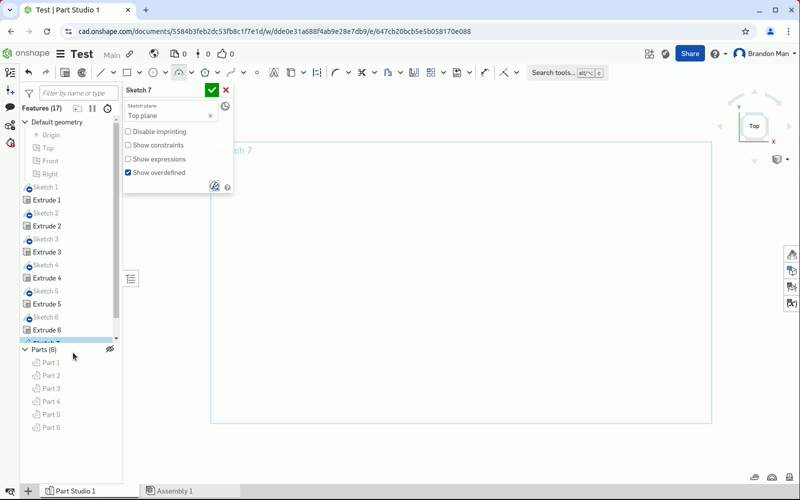
mouse_move(417, 212)
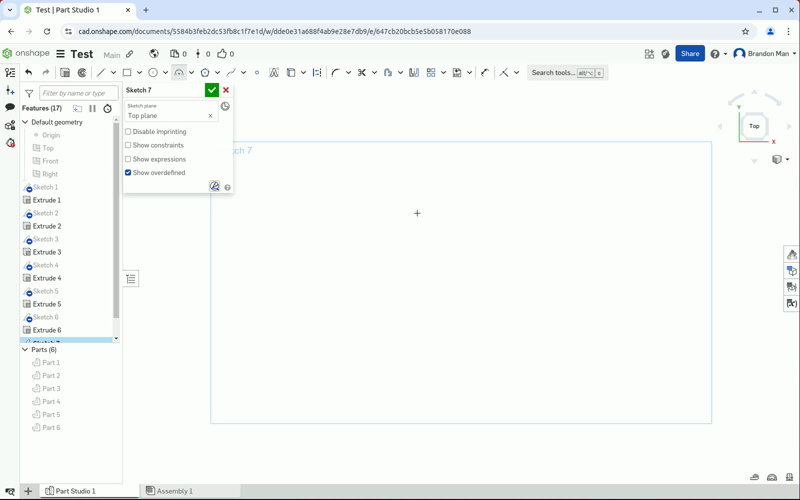
click(417, 212)
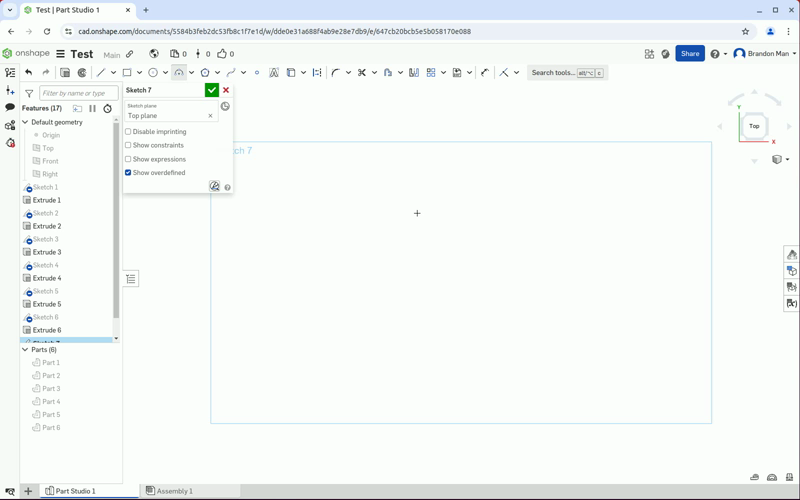
key_up(shift)
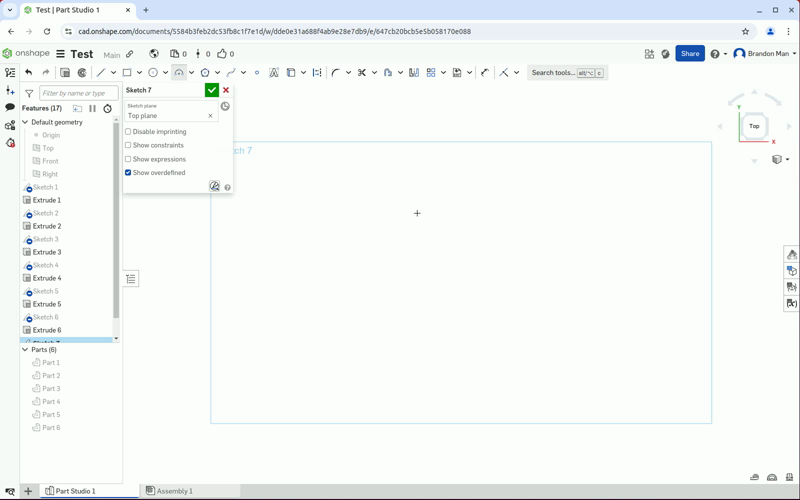
key_down(shift)
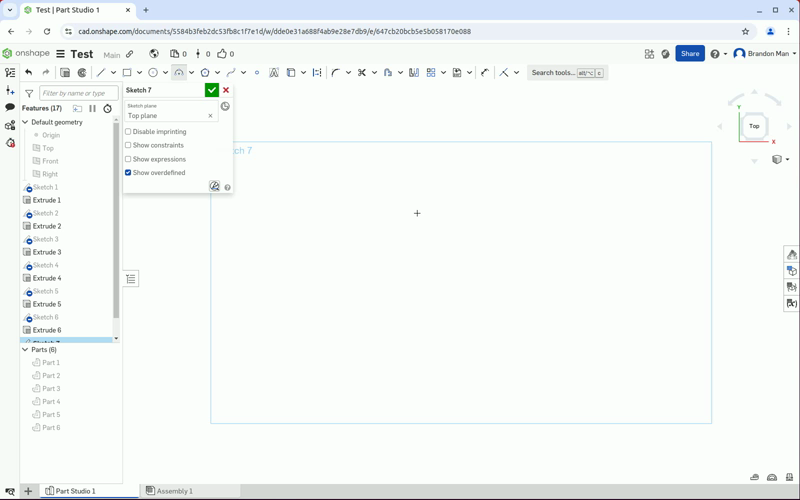
mouse_move(418, 281)
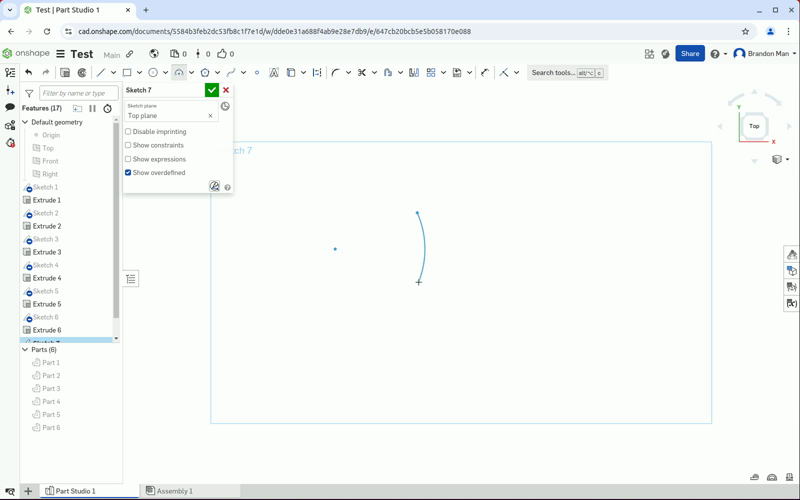
click(418, 281)
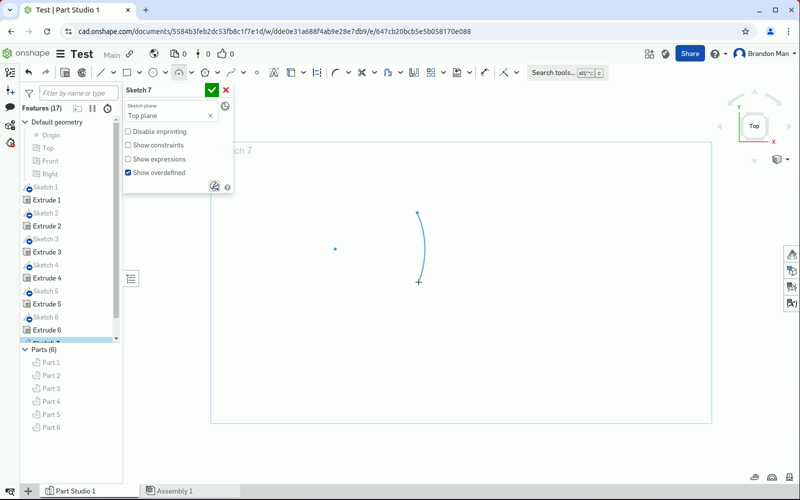
mouse_move(399, 247)
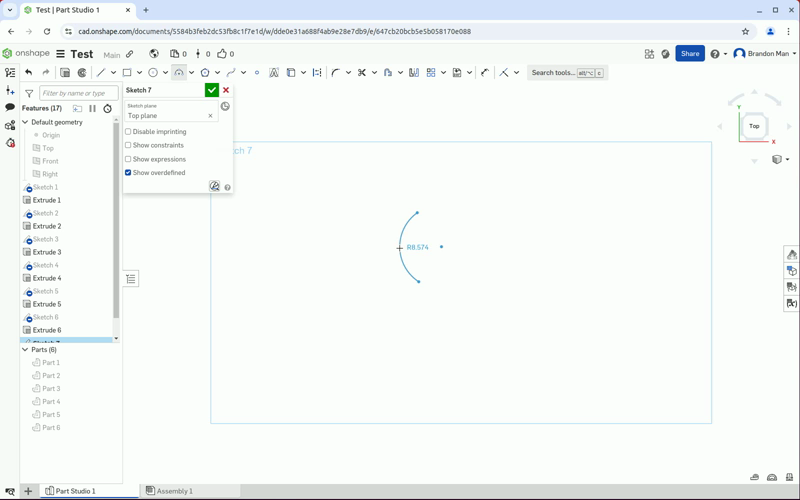
click(399, 247)
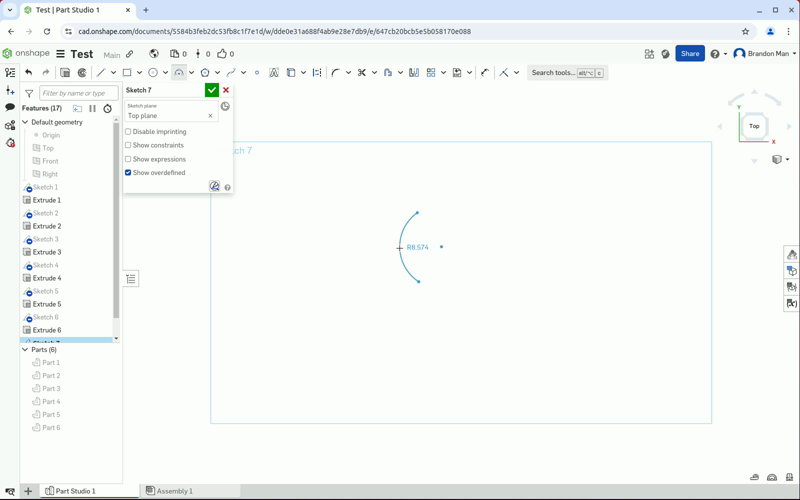
key_up(shift)
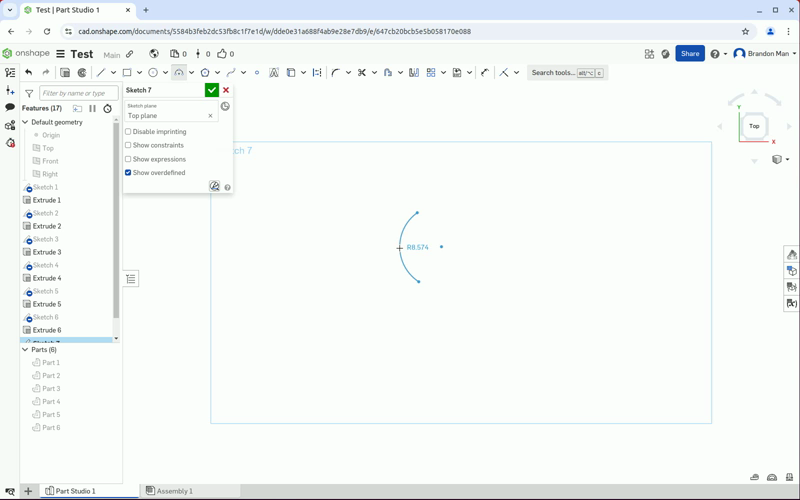
mouse_move(418, 281)
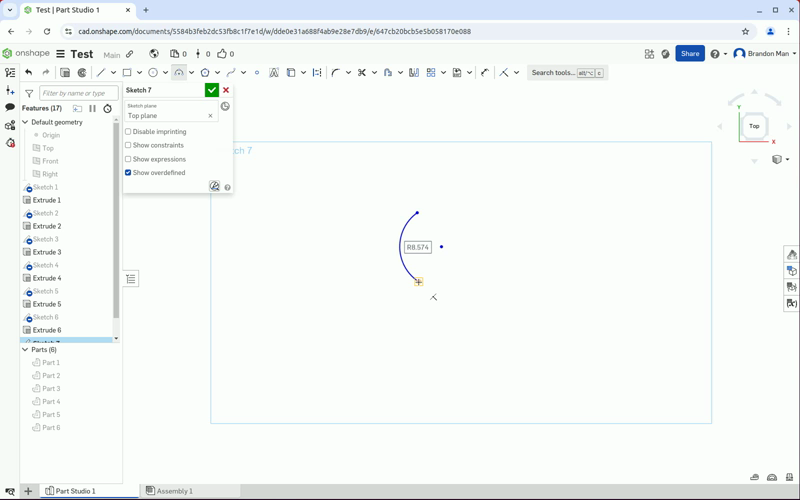
click(418, 281)
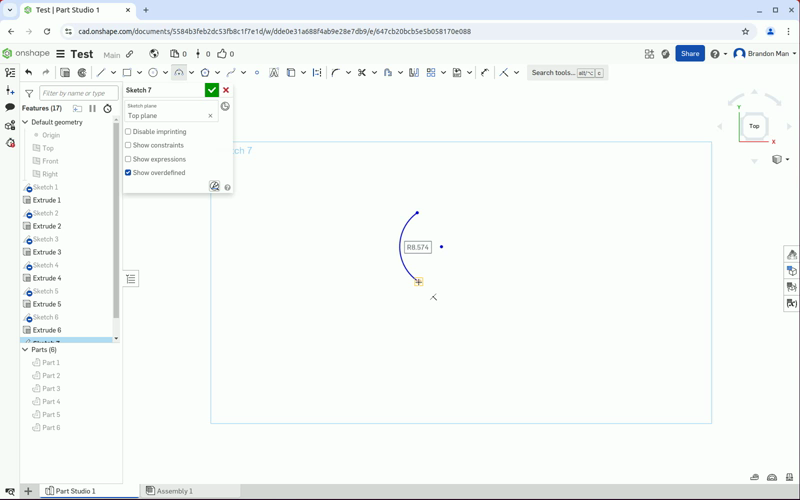
key_down(shift)
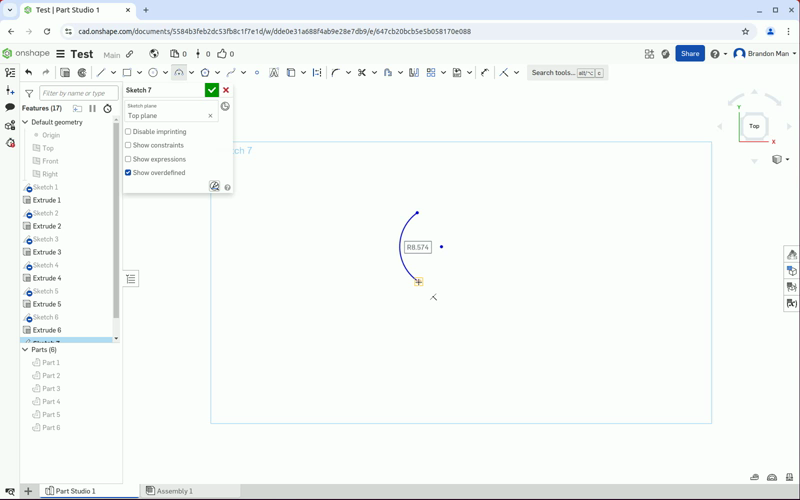
mouse_move(460, 283)
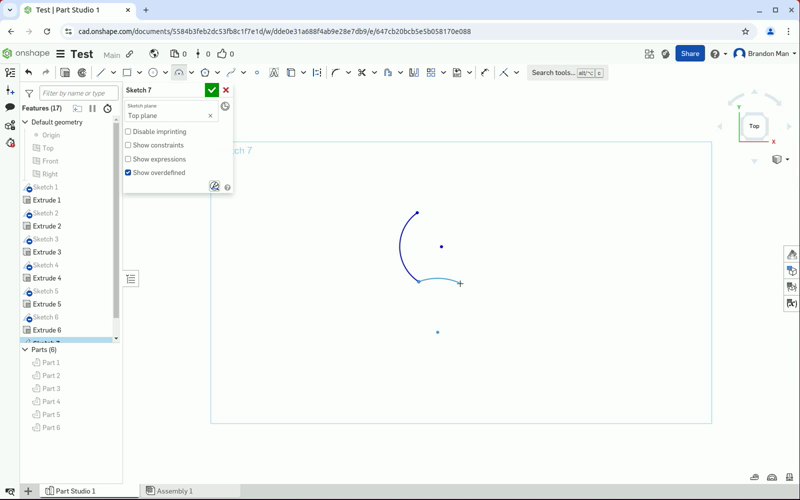
click(460, 283)
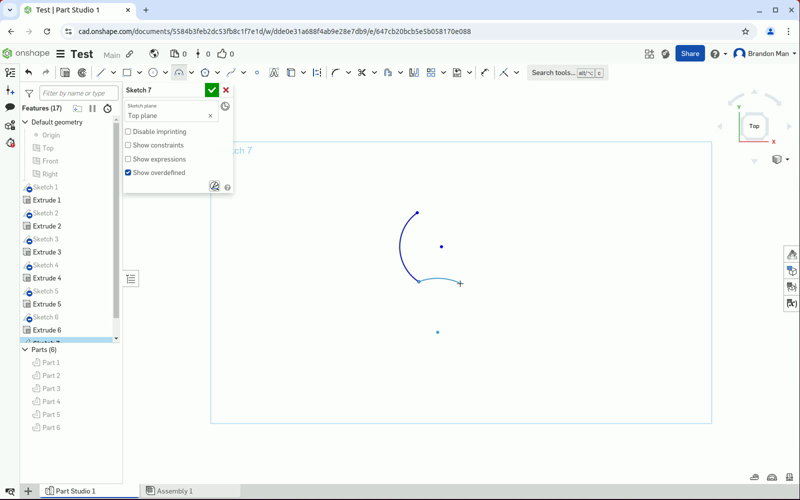
mouse_move(440, 276)
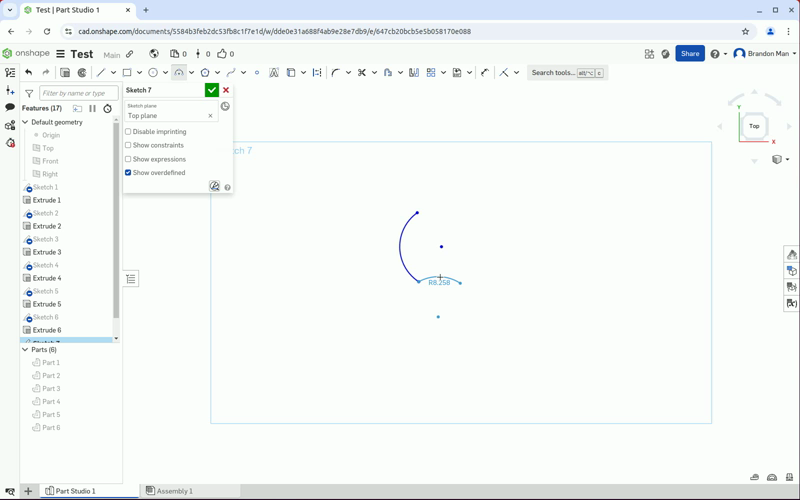
click(440, 276)
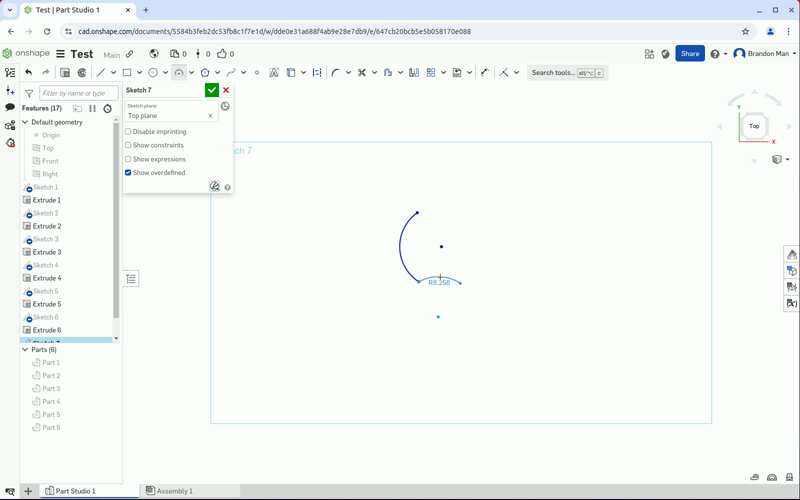
key_up(shift)
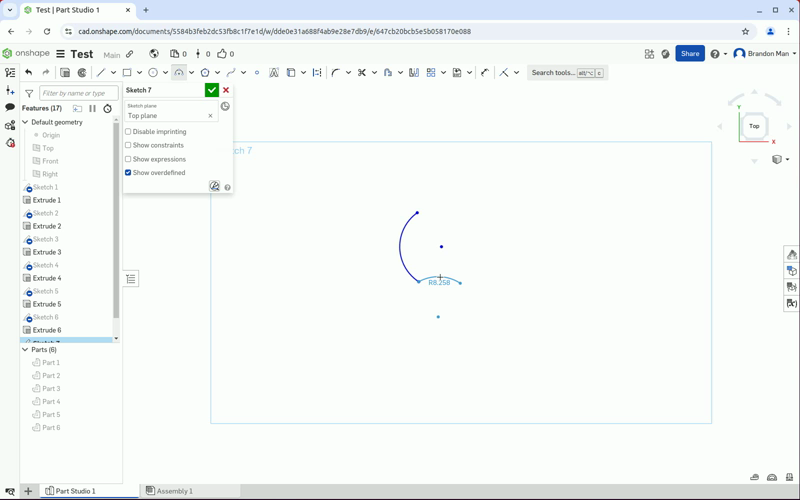
mouse_move(460, 283)
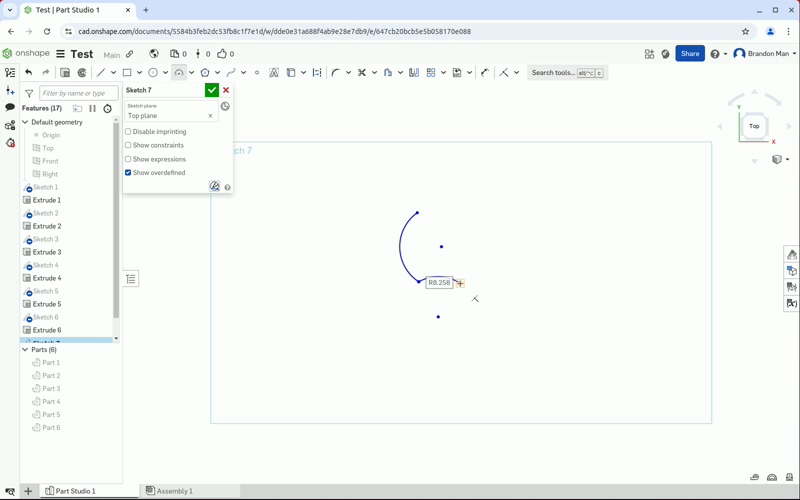
click(460, 283)
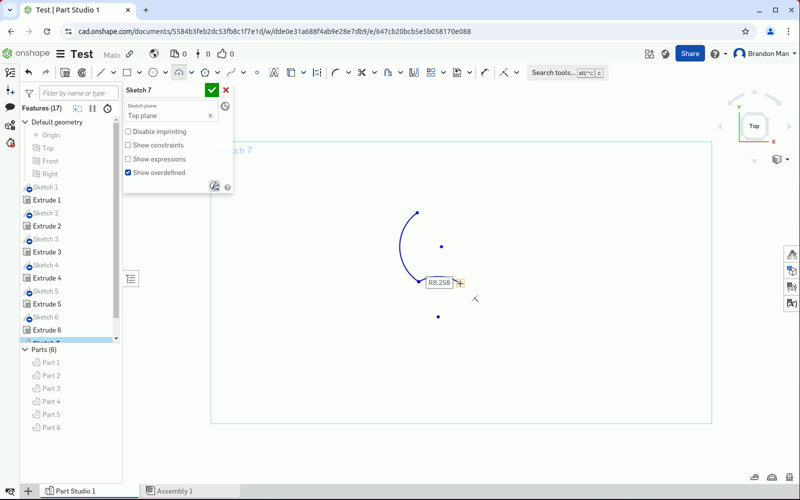
key_down(shift)
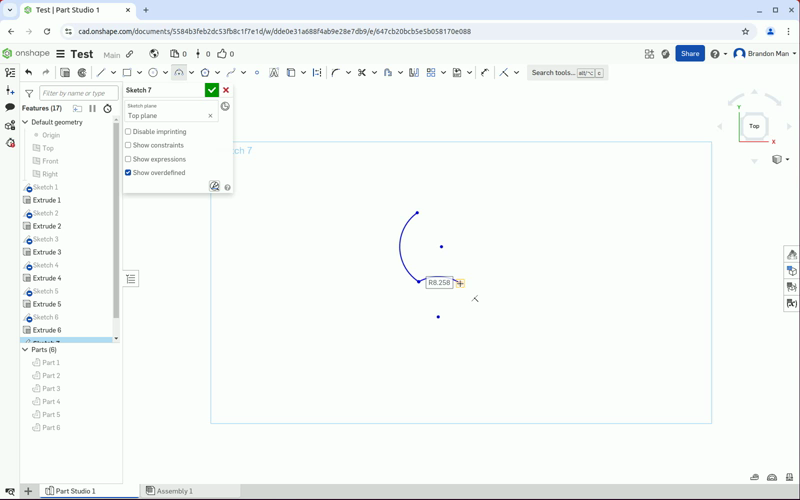
mouse_move(482, 248)
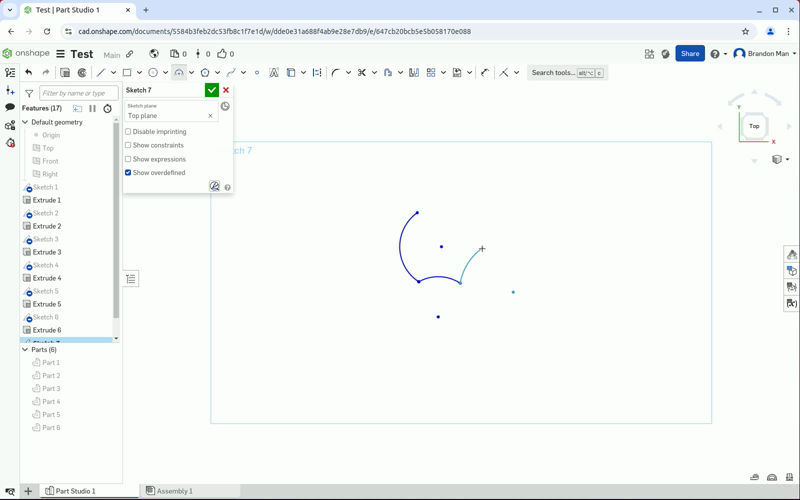
click(482, 248)
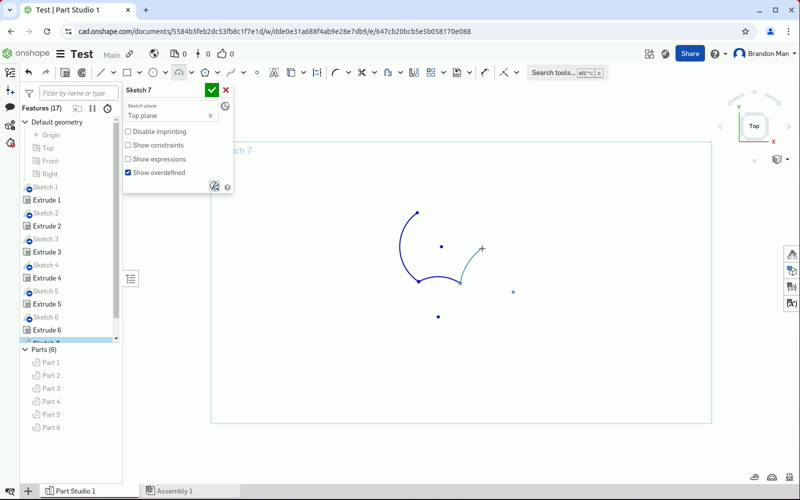
mouse_move(466, 262)
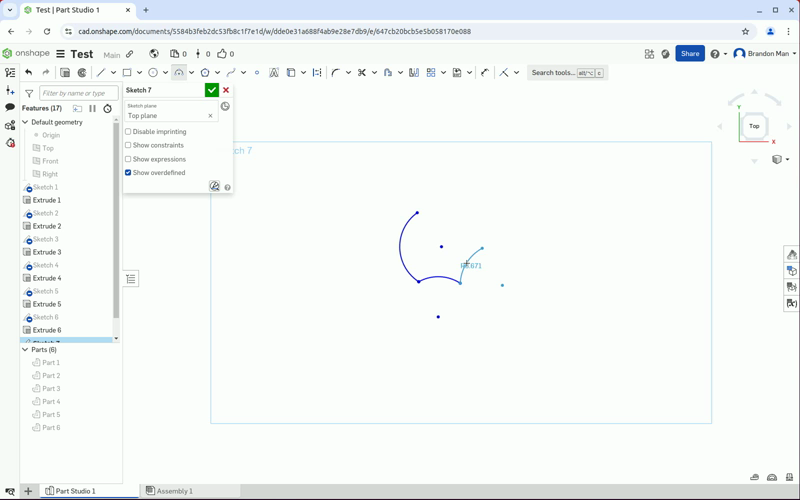
click(466, 262)
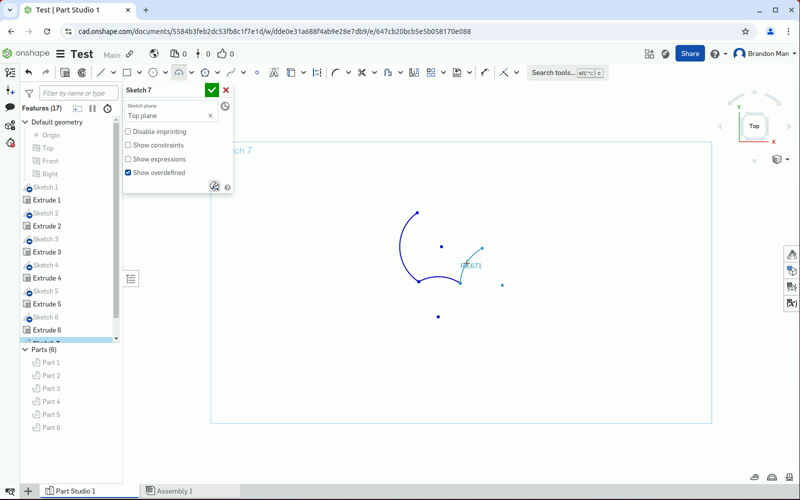
key_up(shift)
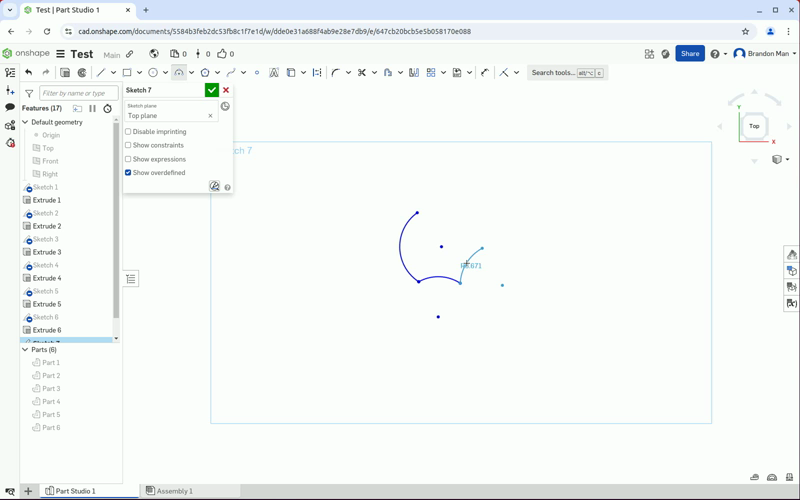
mouse_move(482, 248)
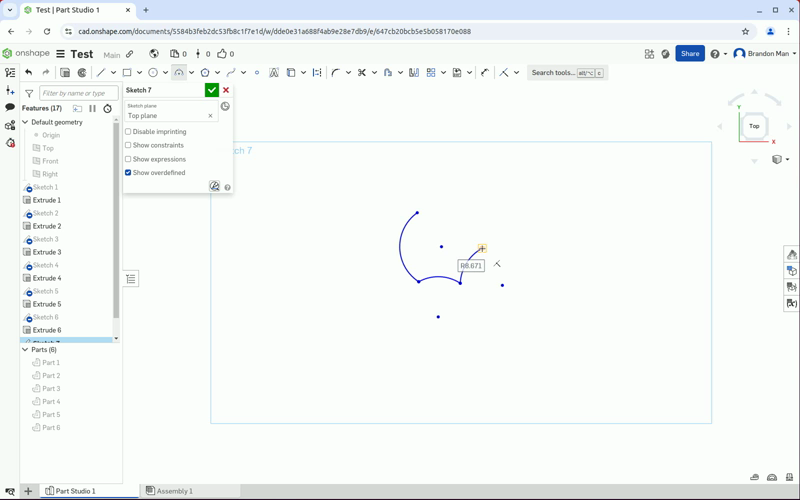
click(482, 248)
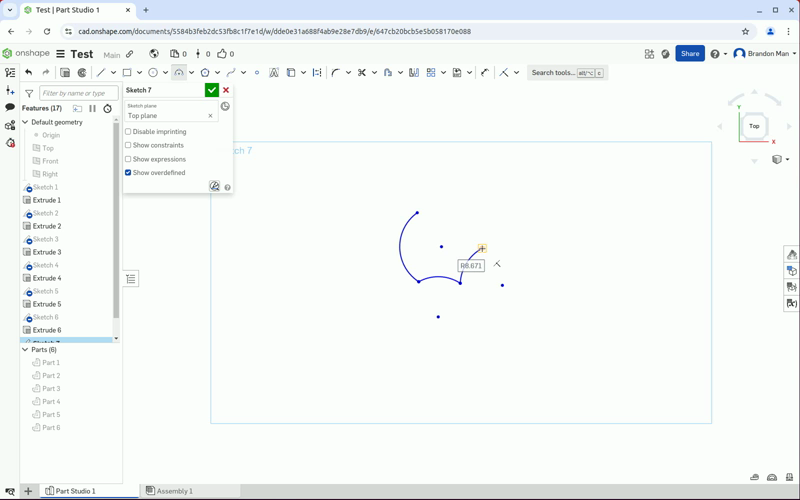
key_down(shift)
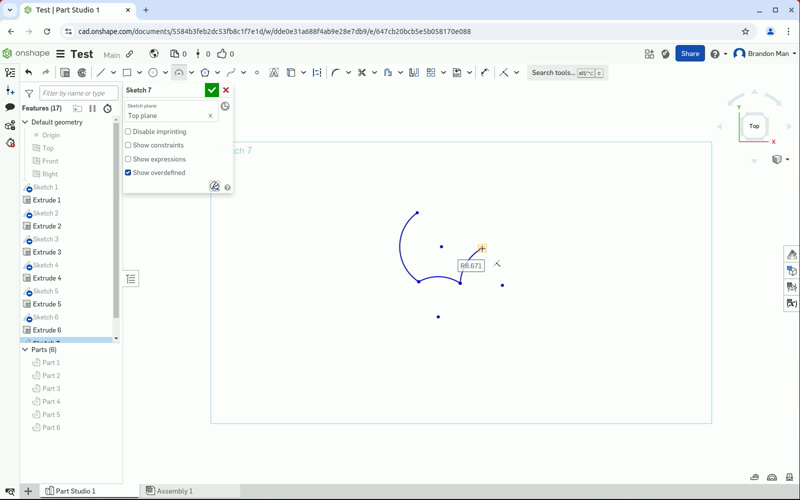
mouse_move(426, 208)
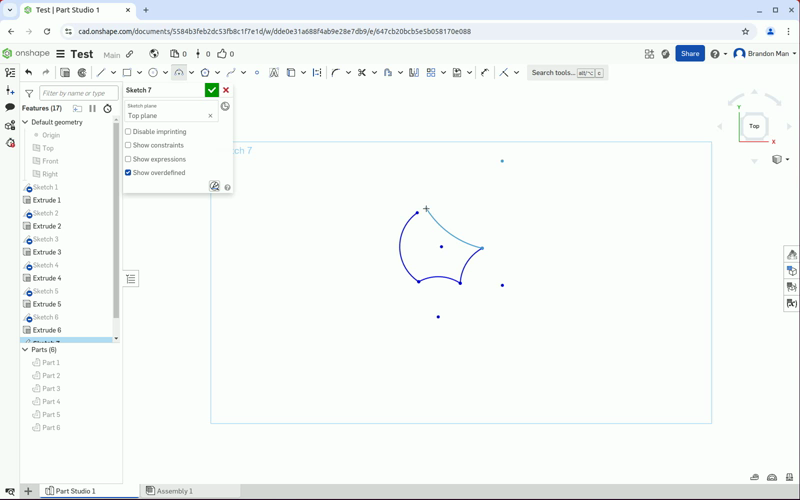
click(426, 208)
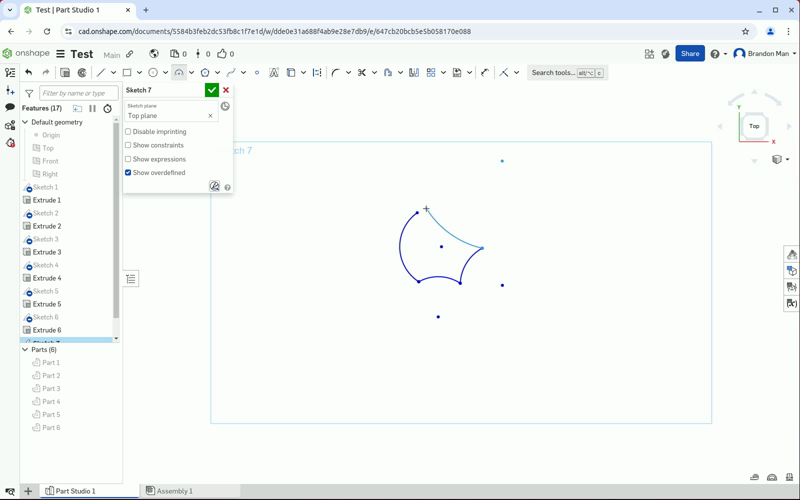
mouse_move(464, 213)
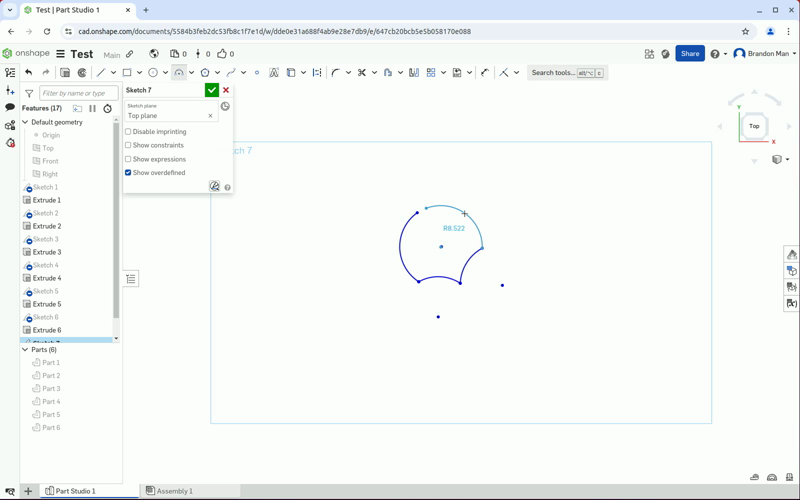
click(464, 213)
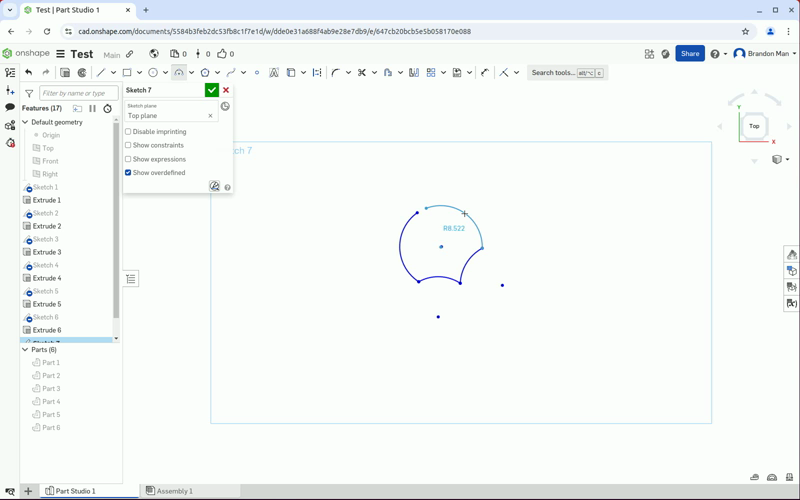
key_up(shift)
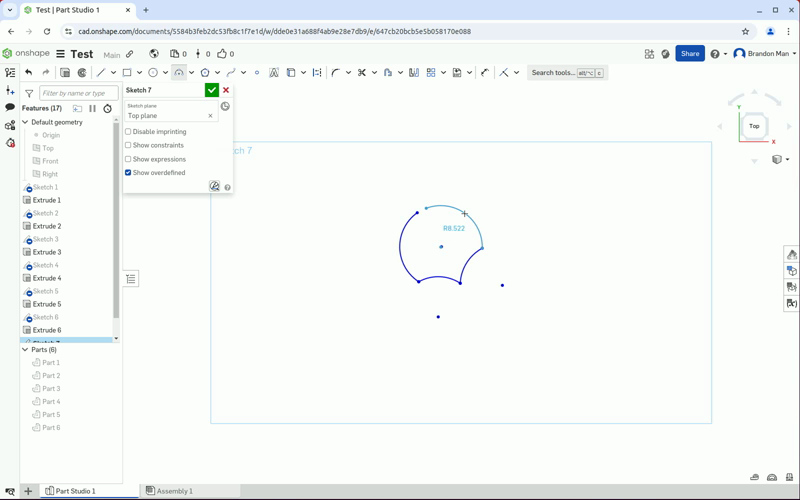
mouse_move(426, 208)
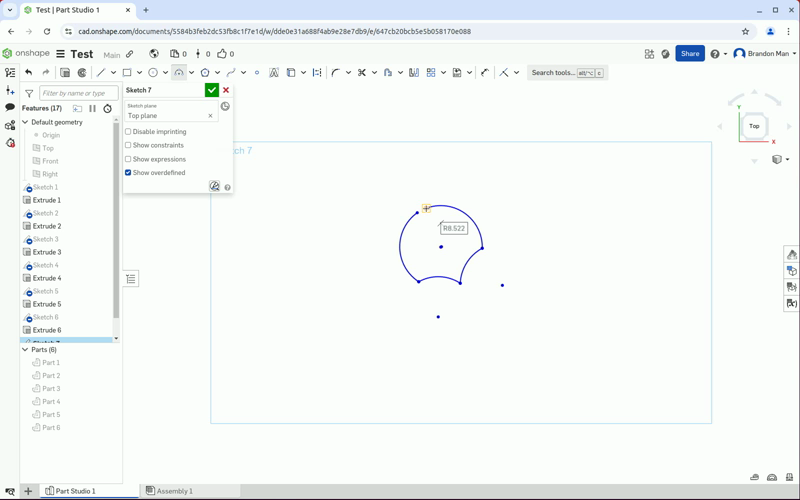
click(426, 208)
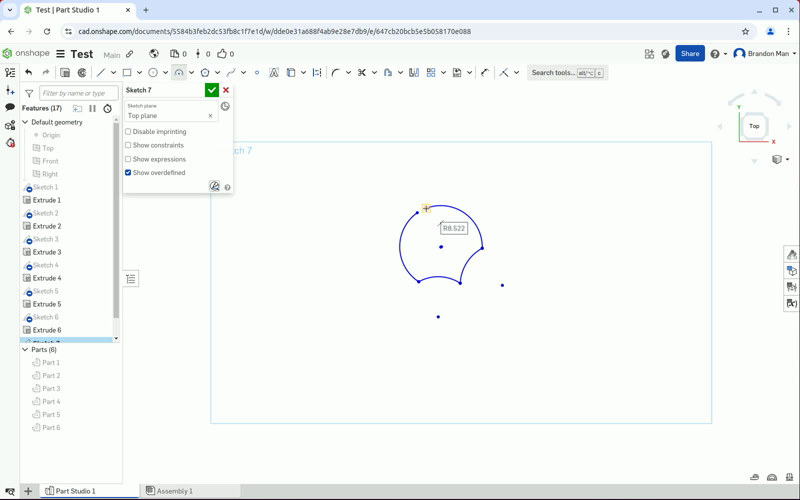
mouse_move(417, 212)
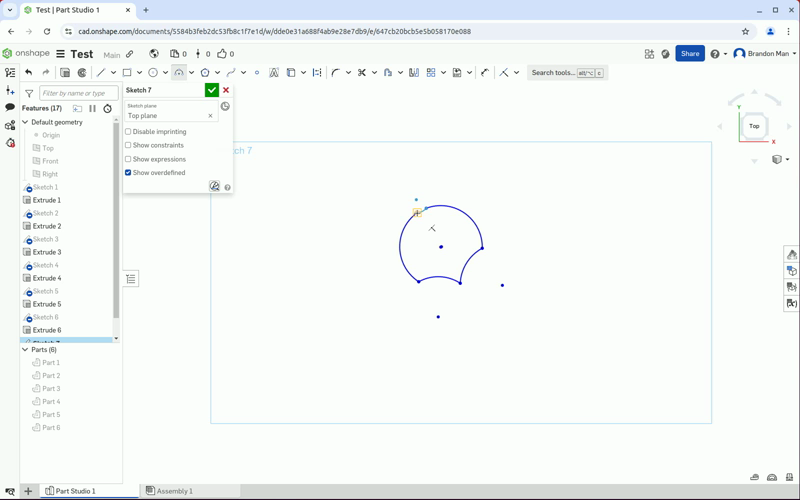
click(417, 212)
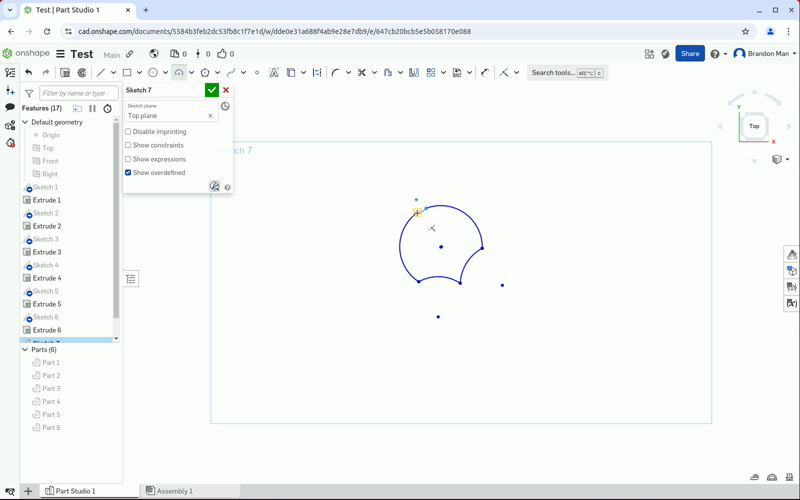
key_down(shift)
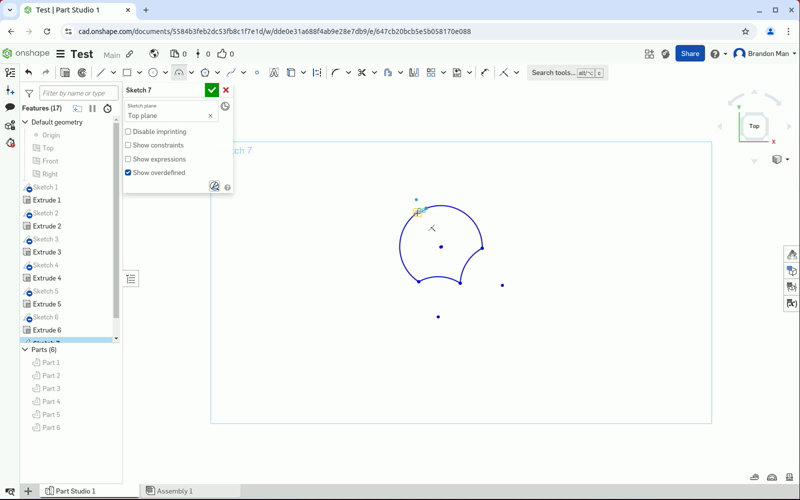
mouse_move(421, 210)
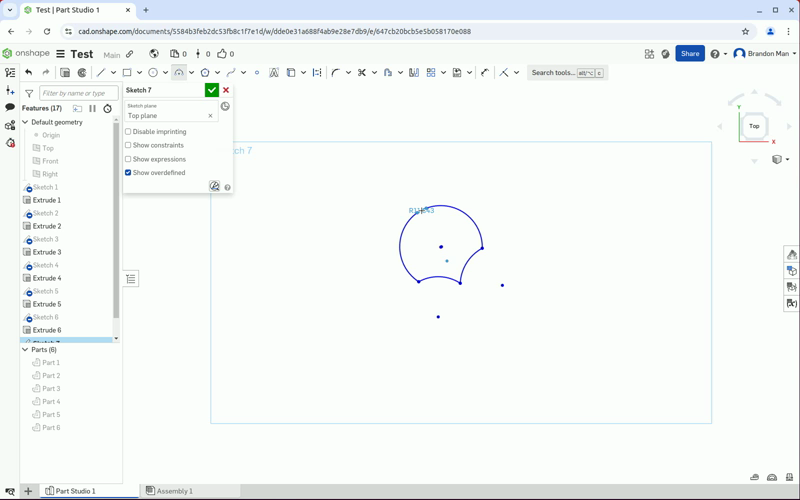
click(421, 210)
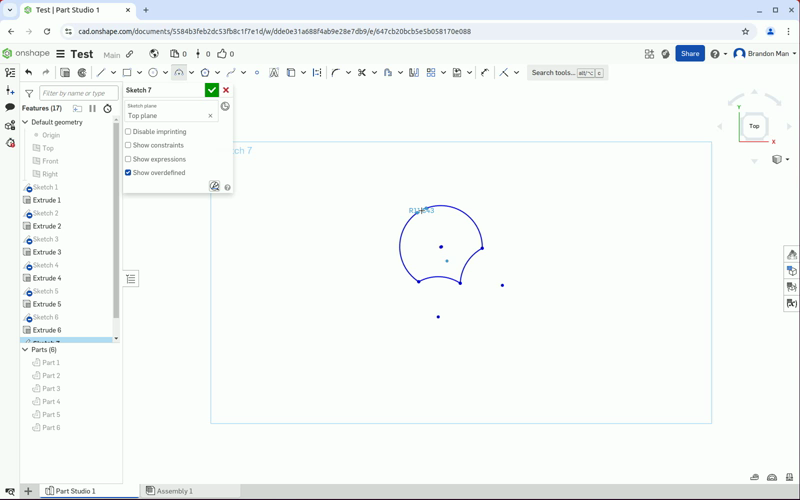
key_up(shift)
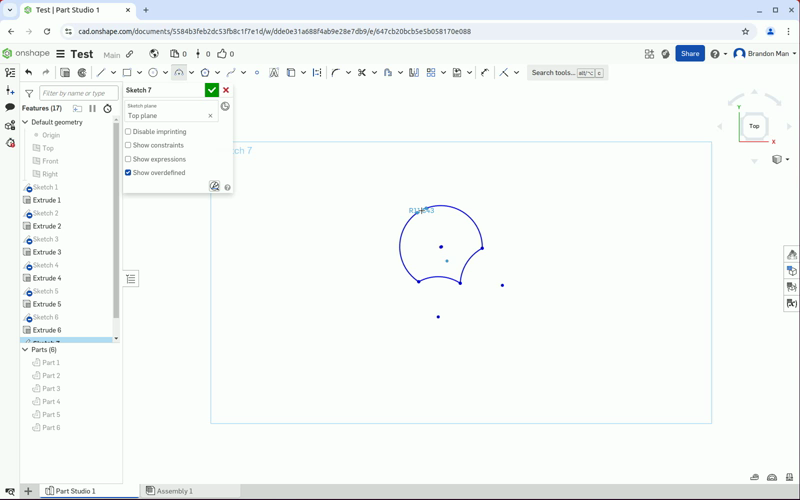
key(esc)
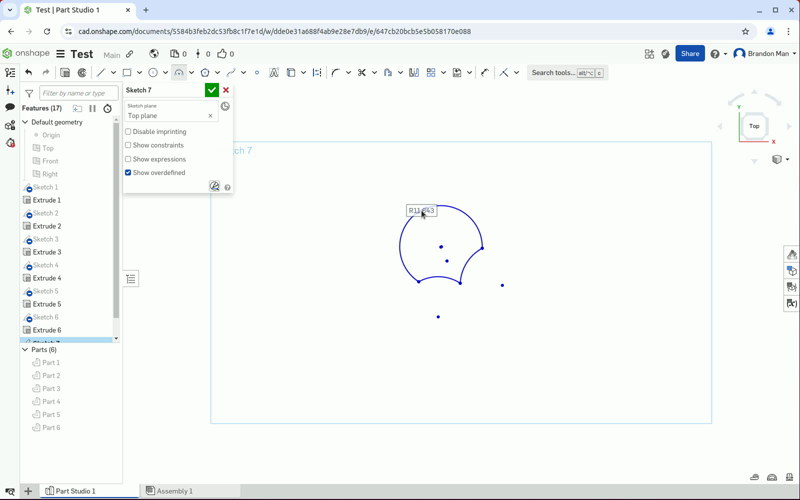
mouse_move(440, 261)
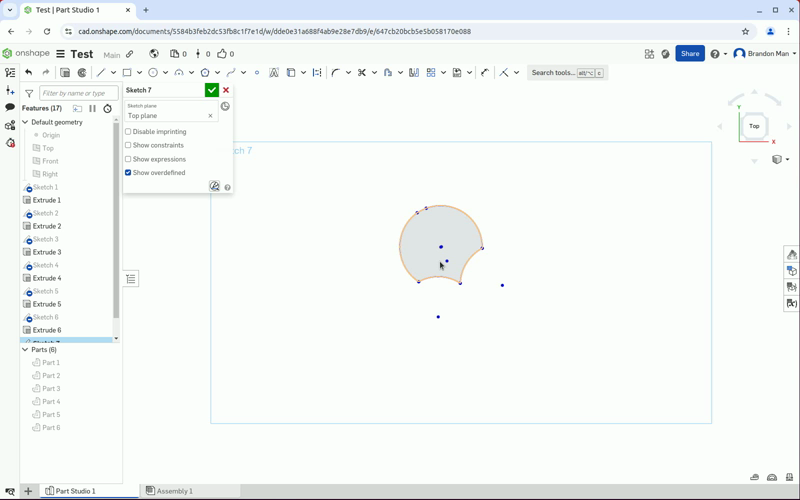
click(440, 261)
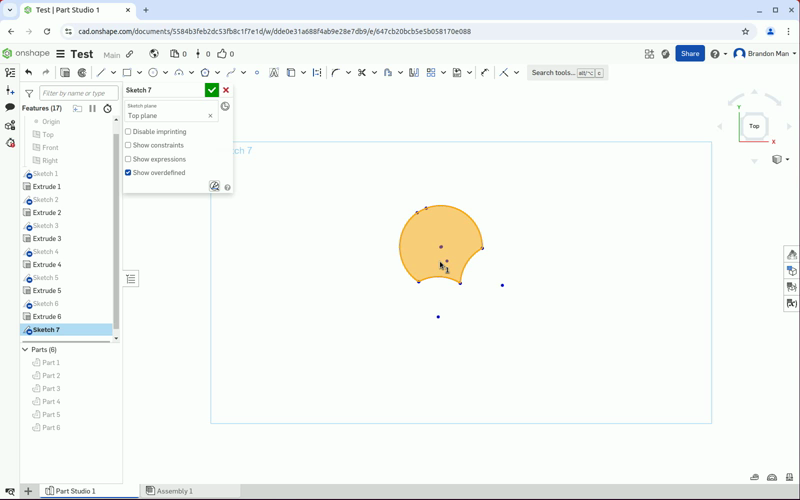
mouse_move(73, 352)
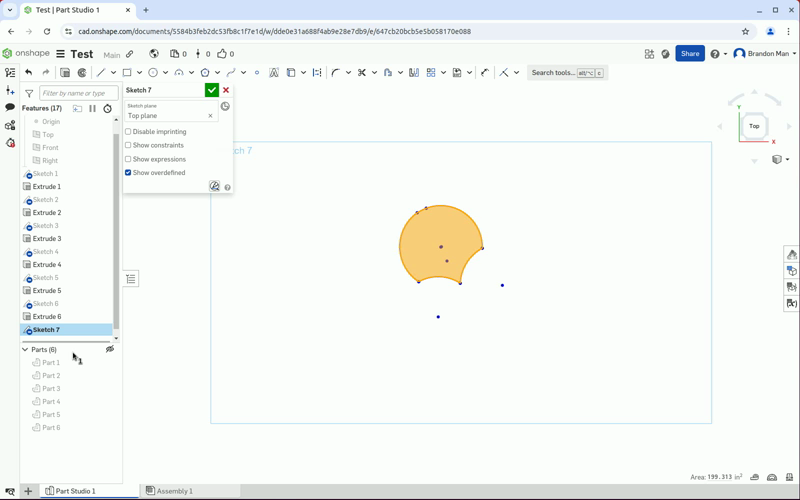
key(shift+y)
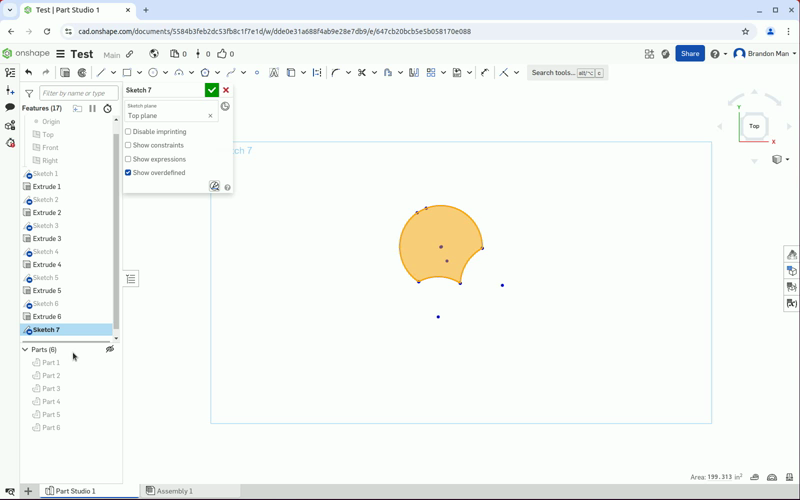
key(shift+e)
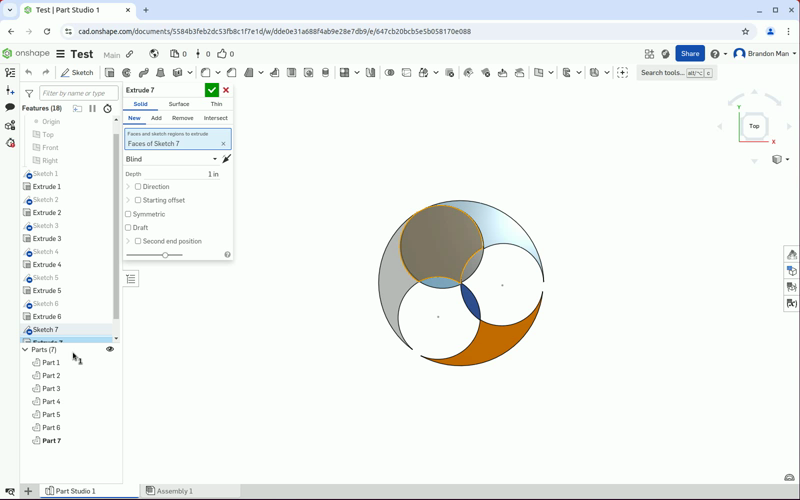
mouse_move(143, 106)
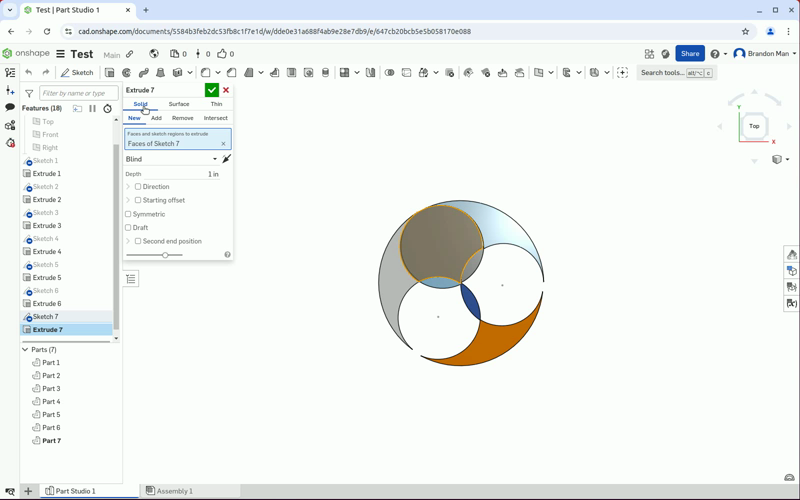
click(143, 106)
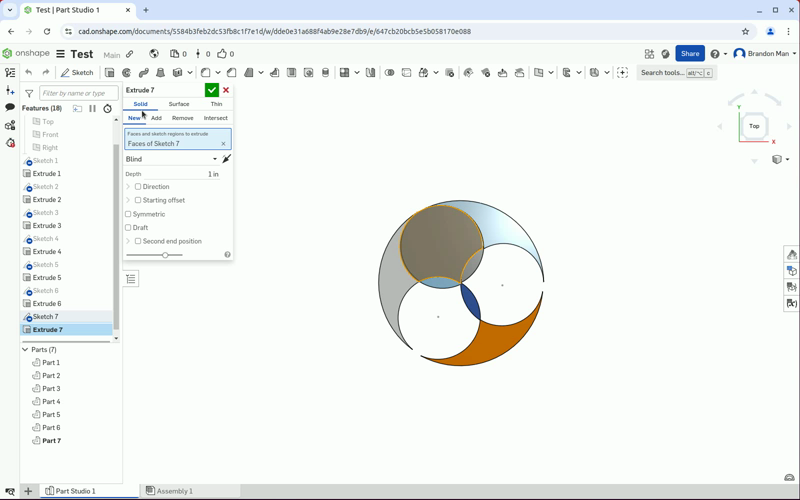
mouse_move(137, 120)
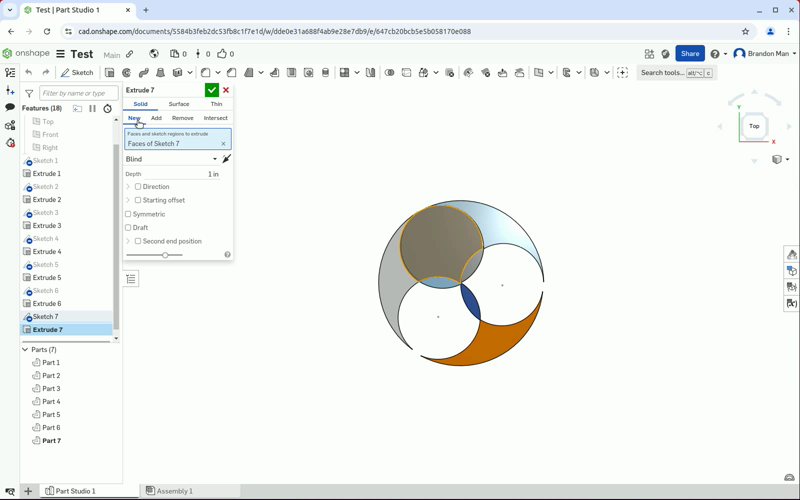
click(137, 120)
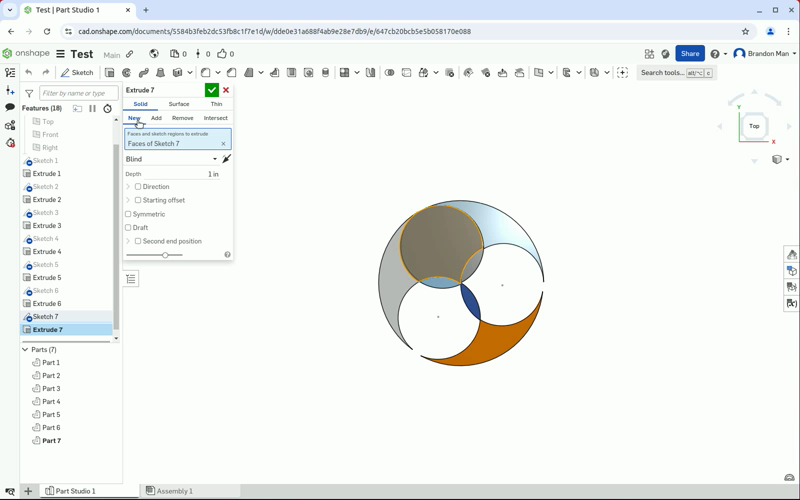
key(tab, 4)
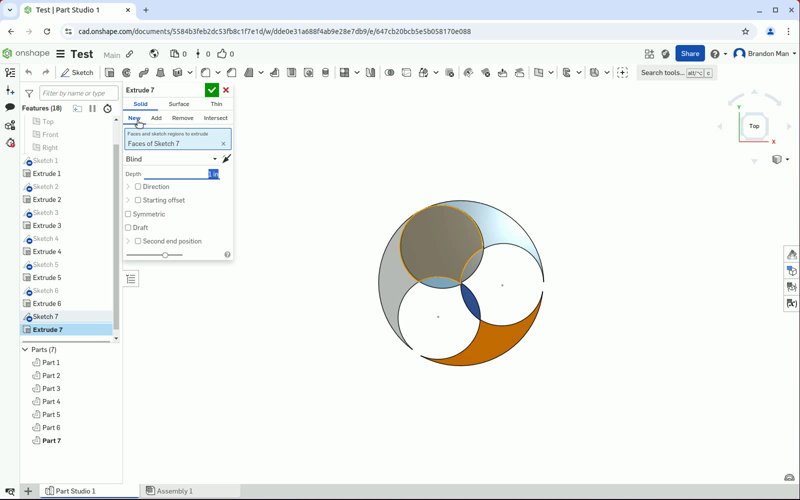
text(2.407)
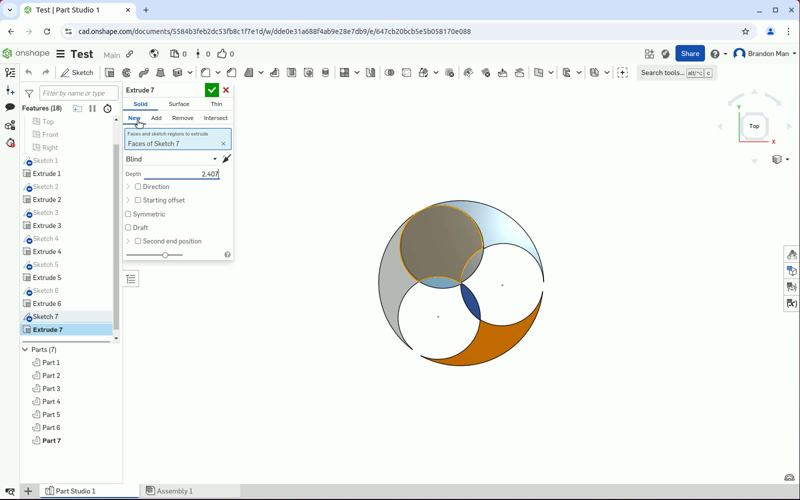
key(enter)
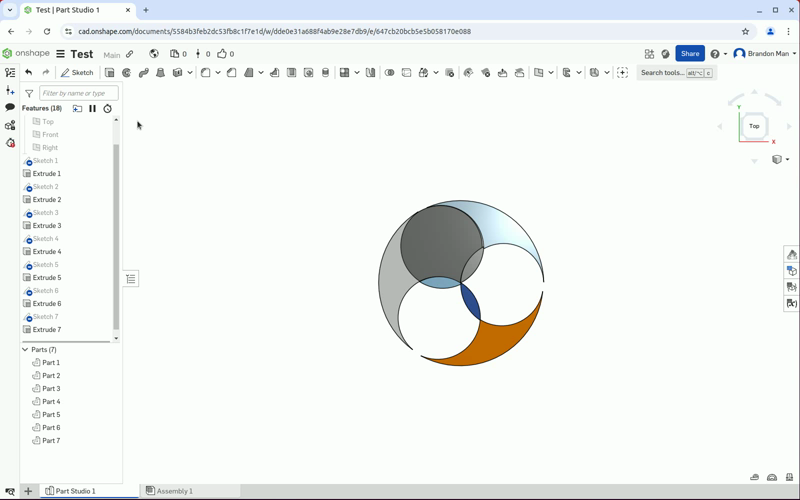
key(shift+h)
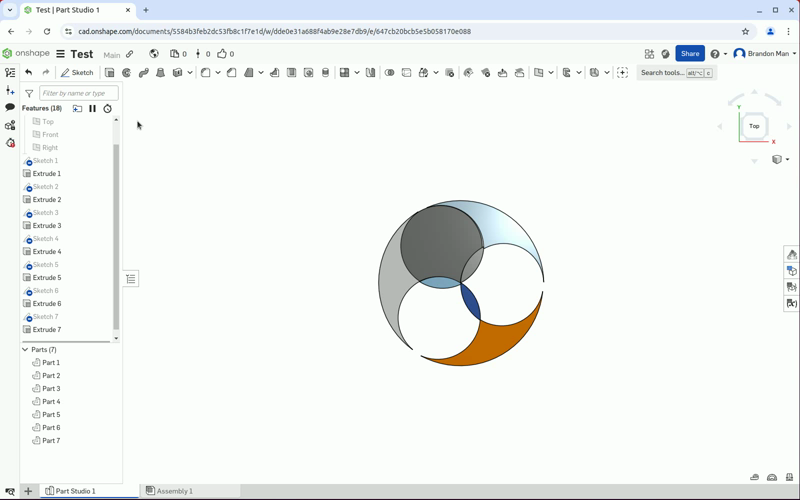
key(shift+h)
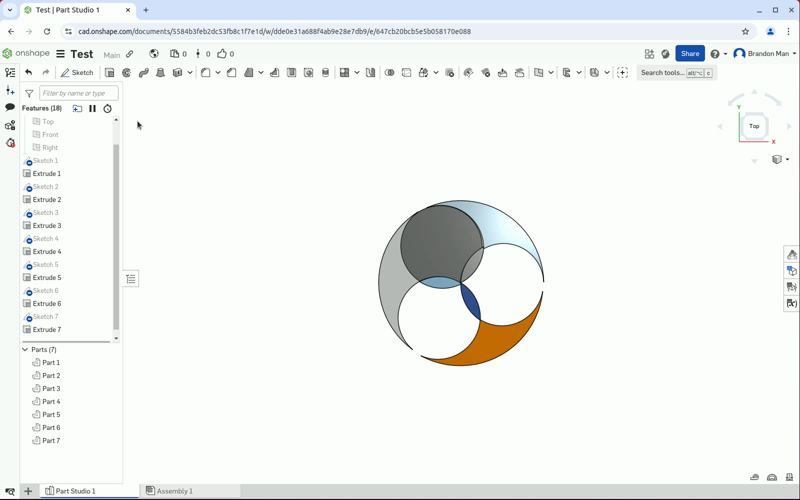
mouse_move(69, 163)
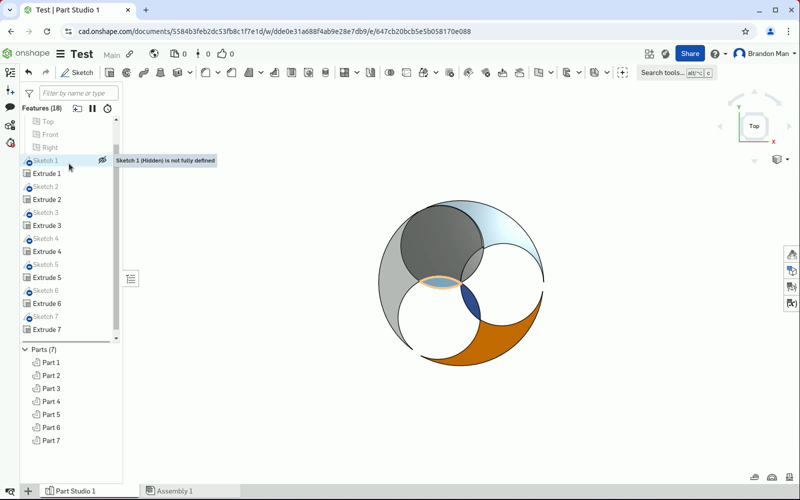
click(69, 163)
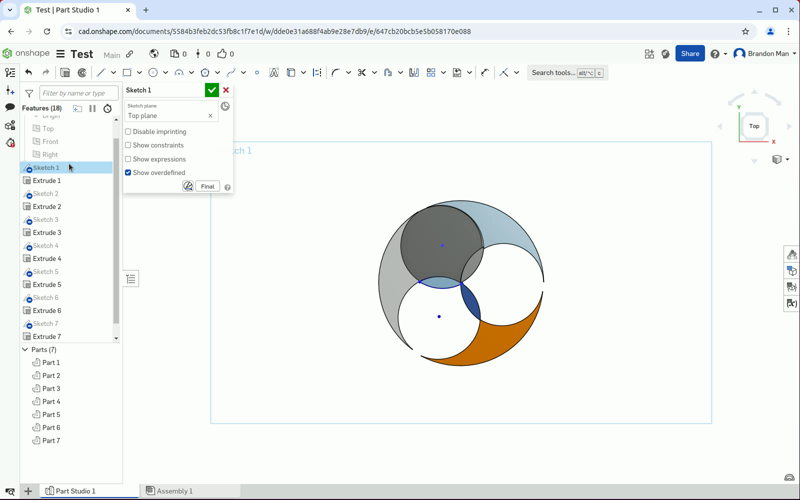
mouse_move(229, 92)
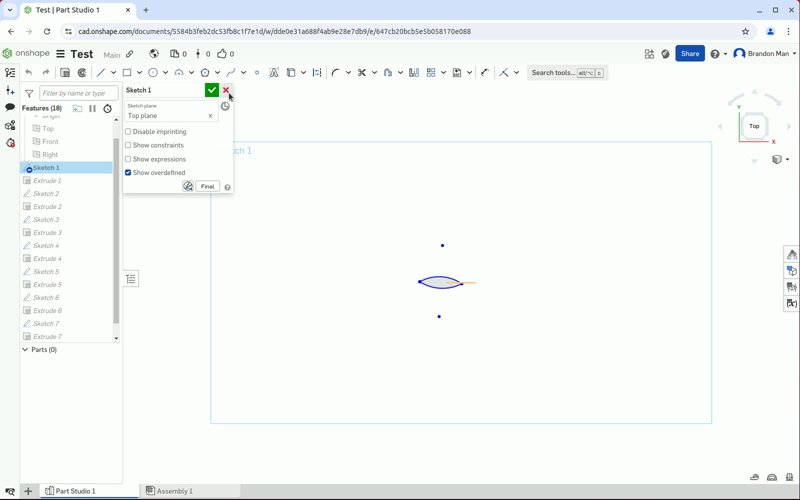
click(229, 92)
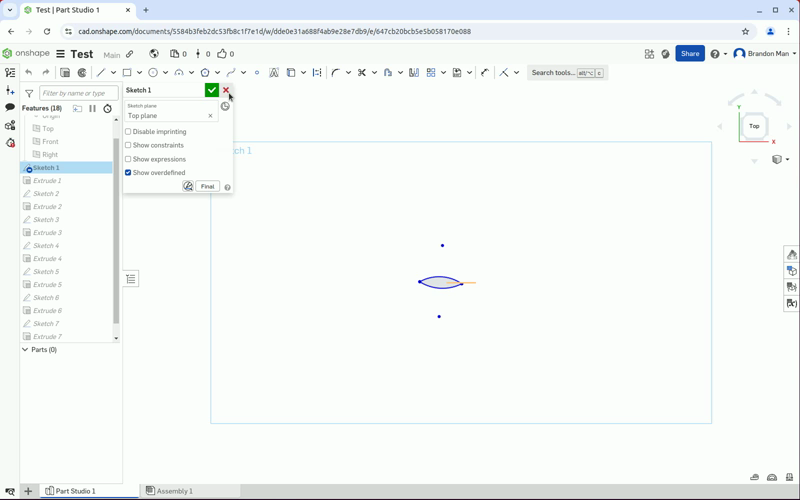
key(shift+s)
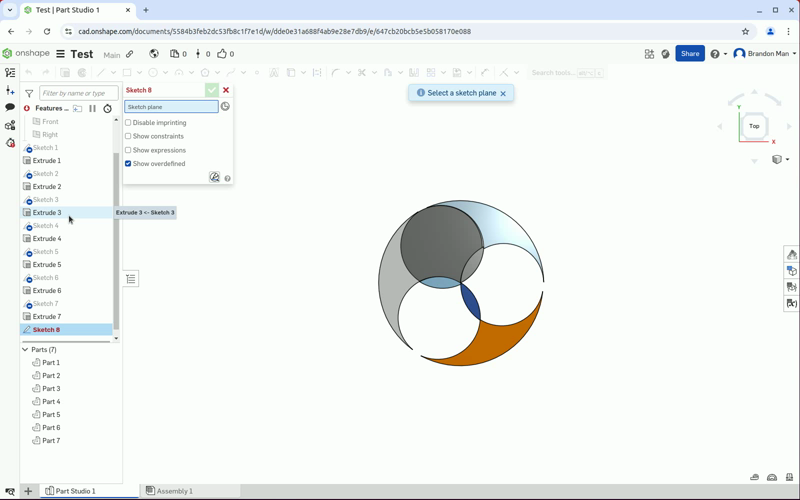
scroll(3)
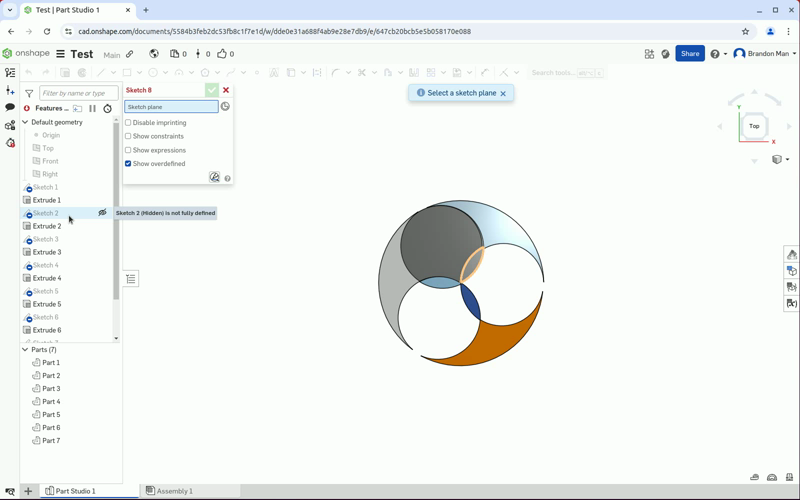
mouse_move(69, 150)
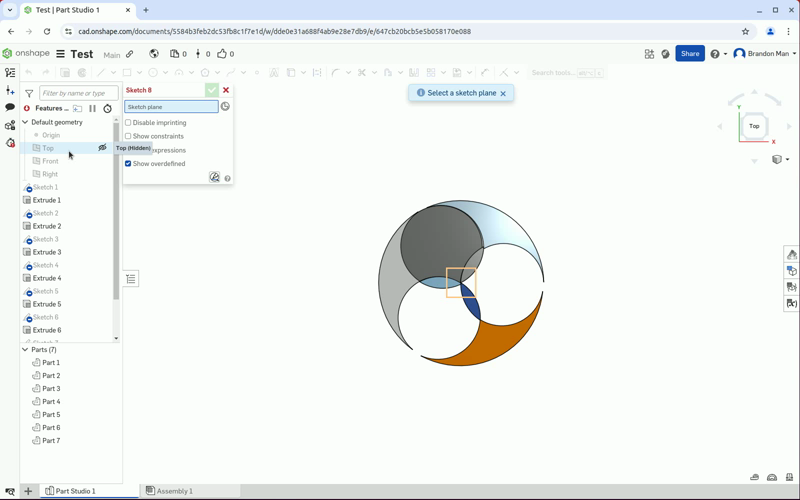
click(69, 150)
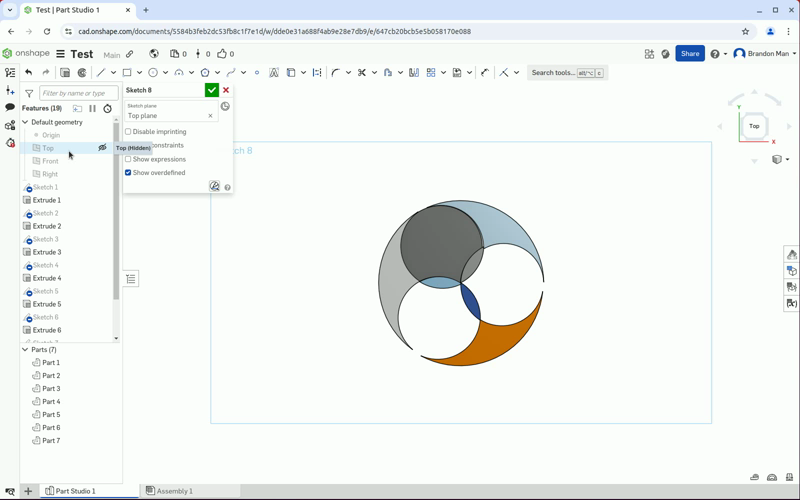
mouse_move(73, 352)
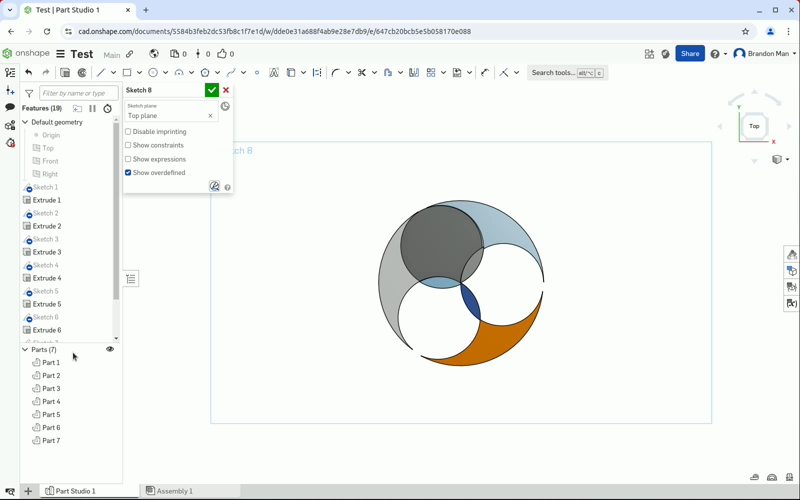
key(y)
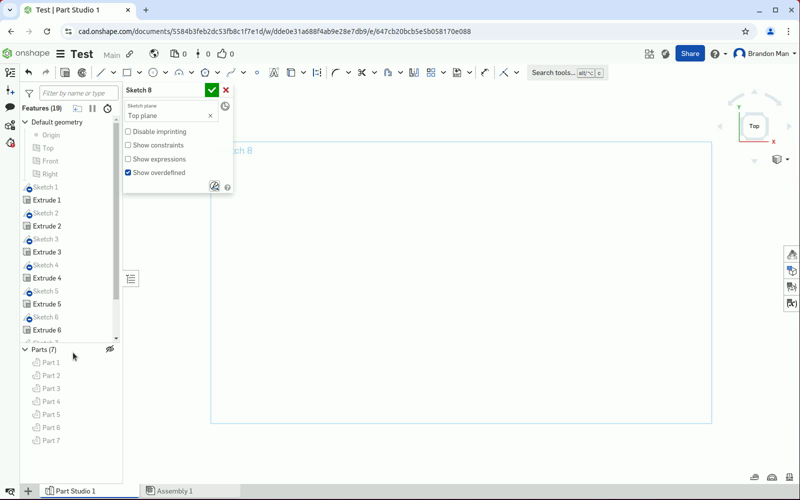
key(a)
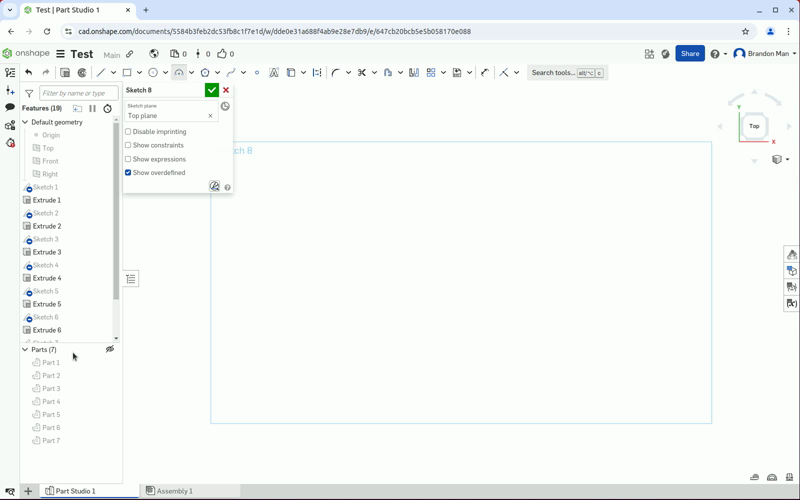
key_down(shift)
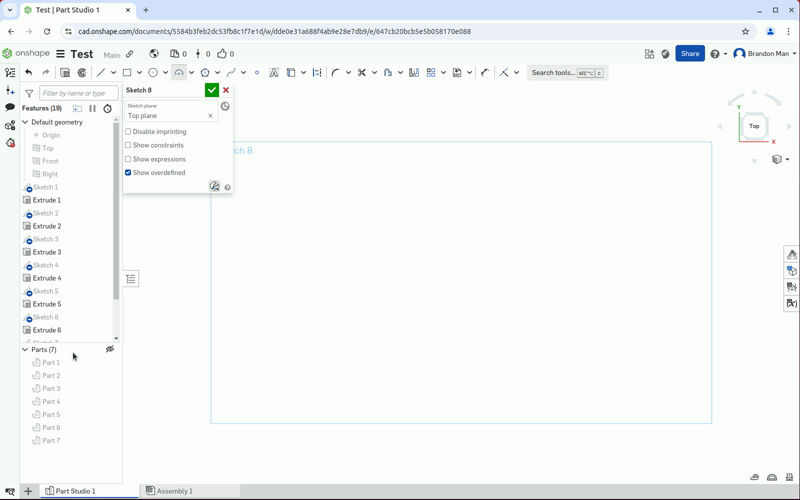
mouse_move(412, 349)
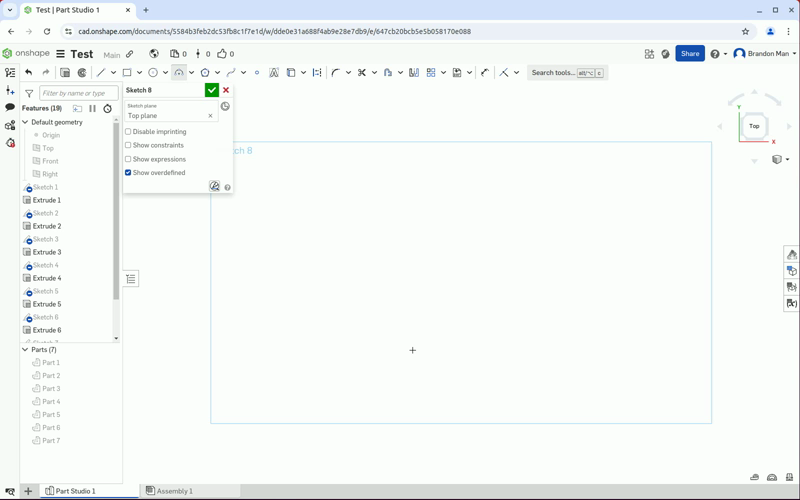
click(412, 349)
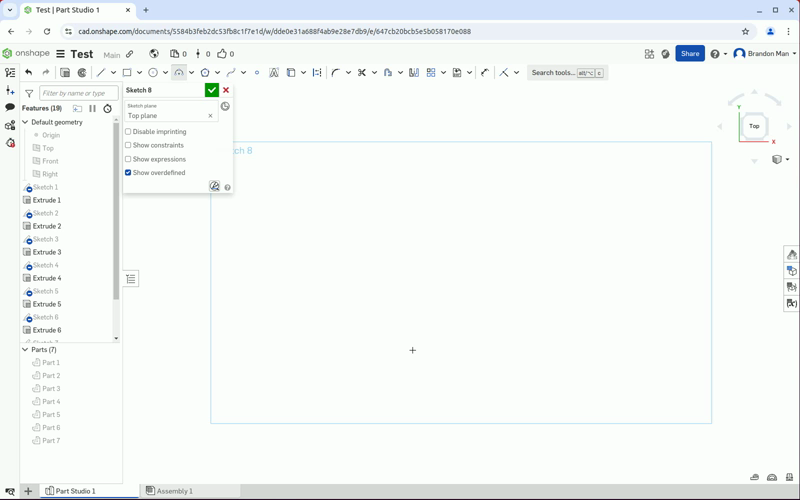
key_up(shift)
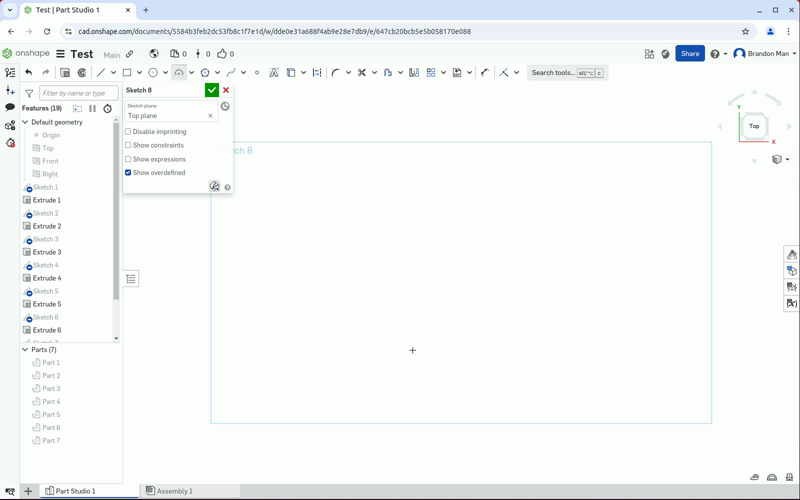
key_down(shift)
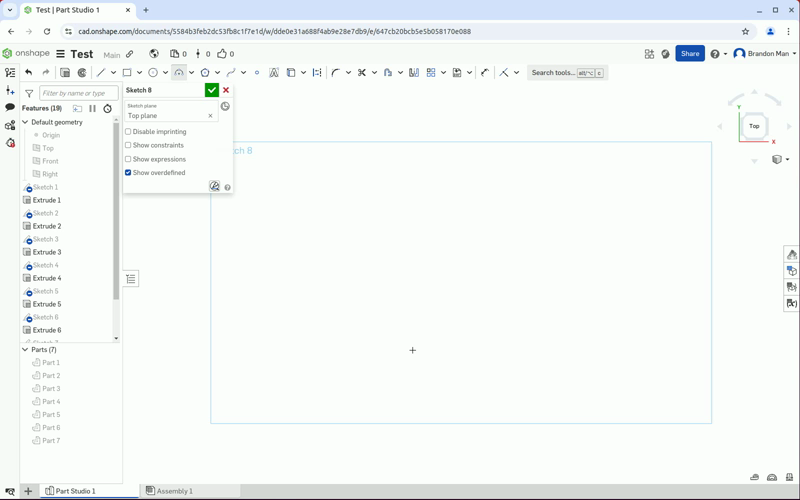
mouse_move(421, 354)
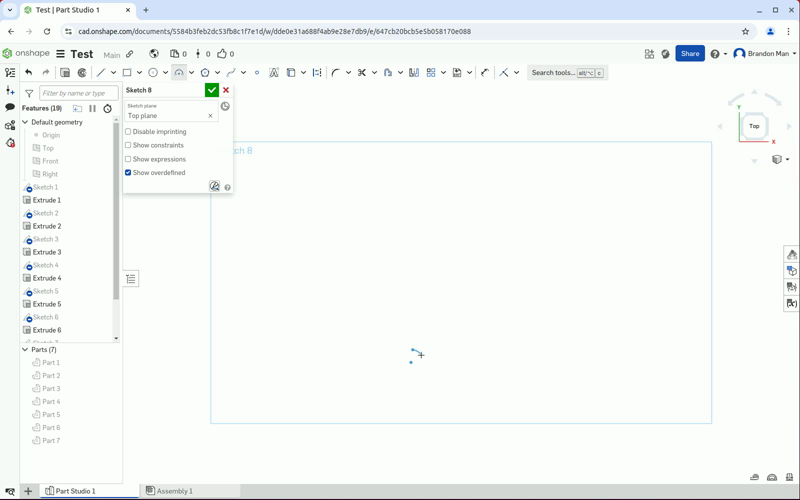
click(421, 354)
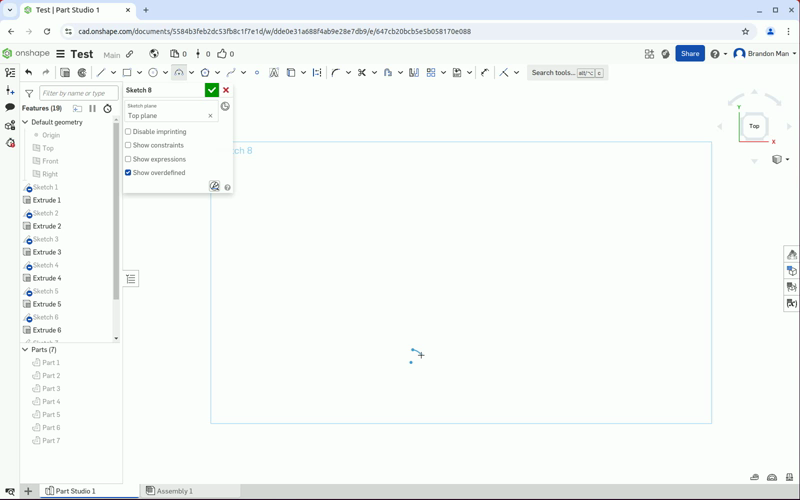
mouse_move(416, 352)
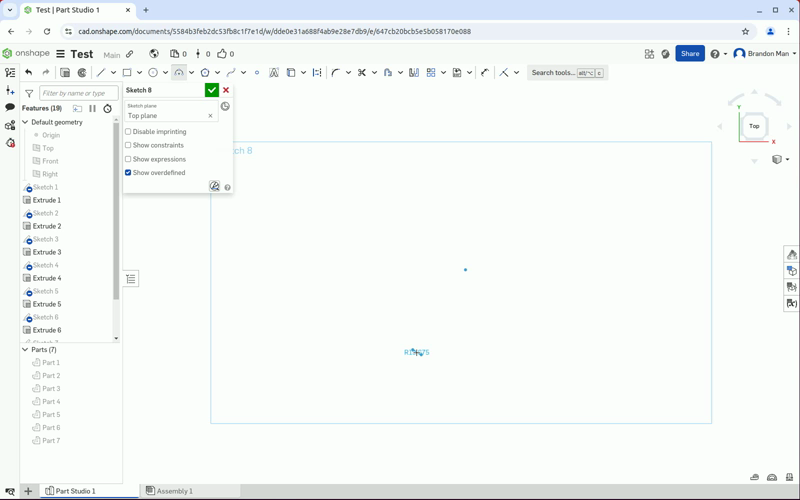
click(416, 352)
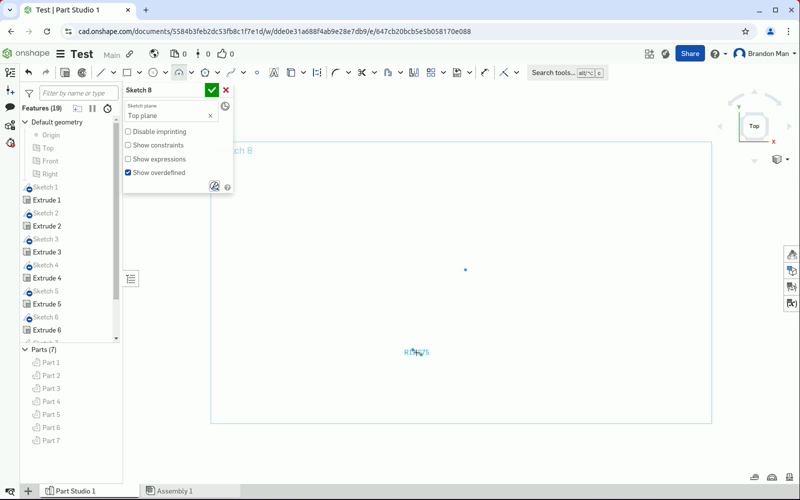
key_up(shift)
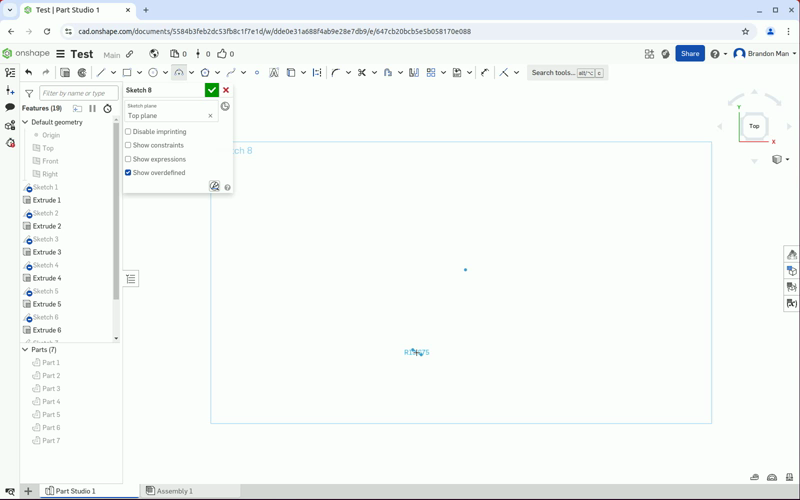
mouse_move(421, 354)
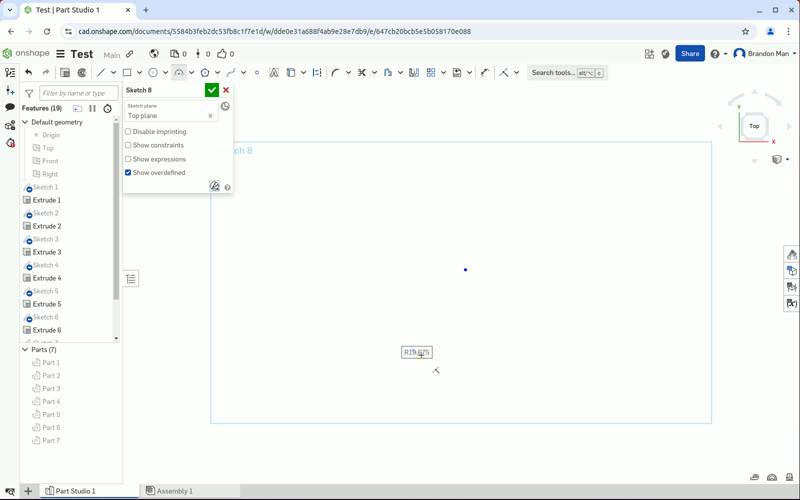
click(421, 354)
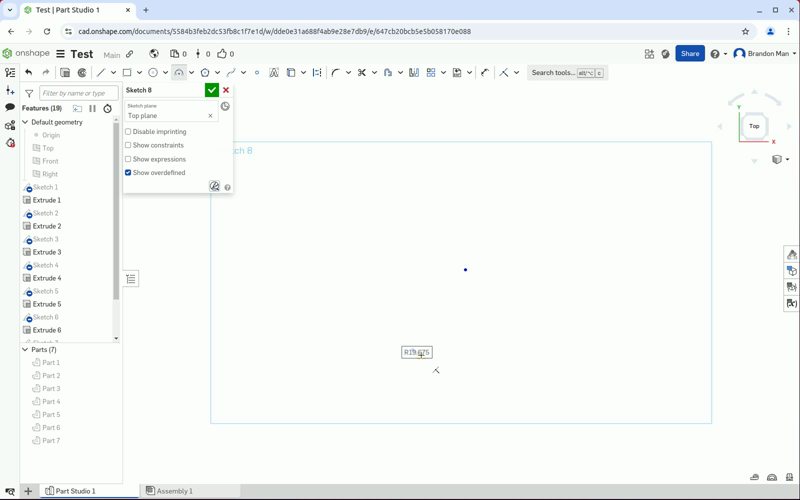
key_down(shift)
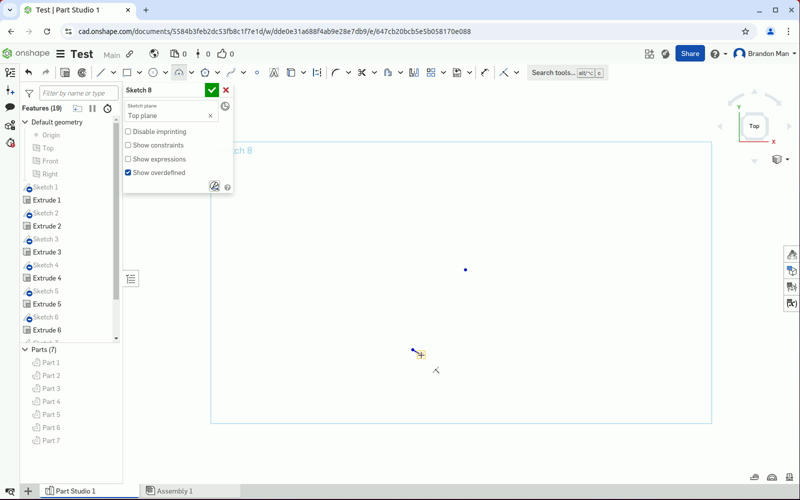
mouse_move(480, 318)
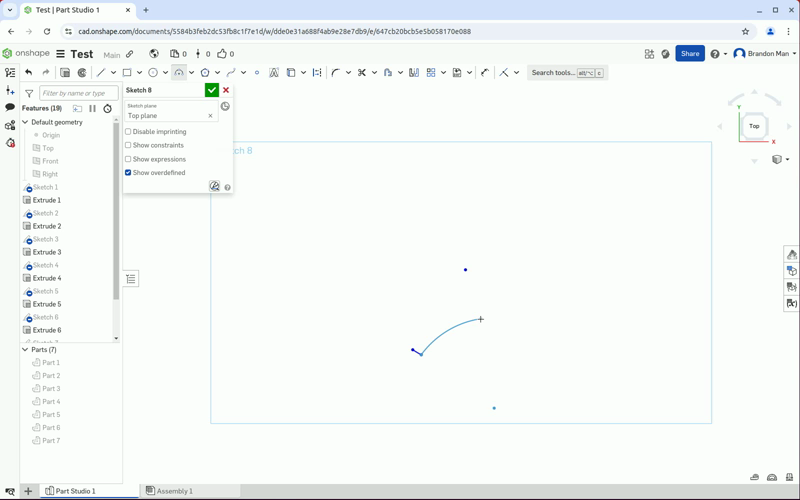
click(480, 318)
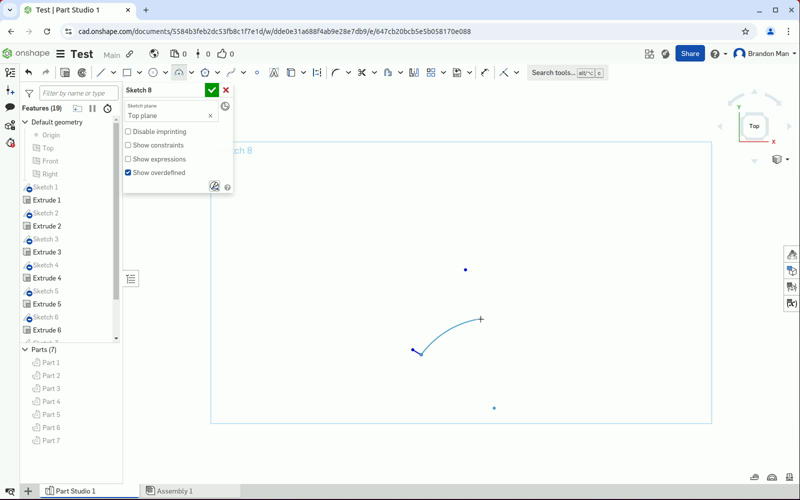
mouse_move(460, 352)
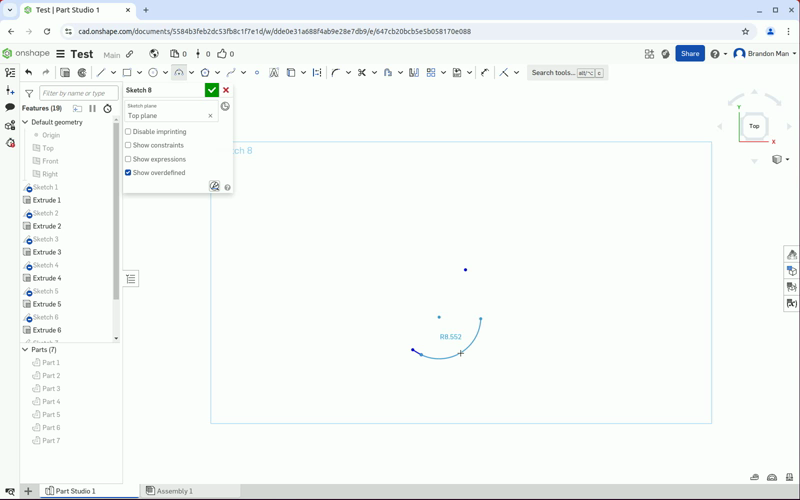
click(460, 352)
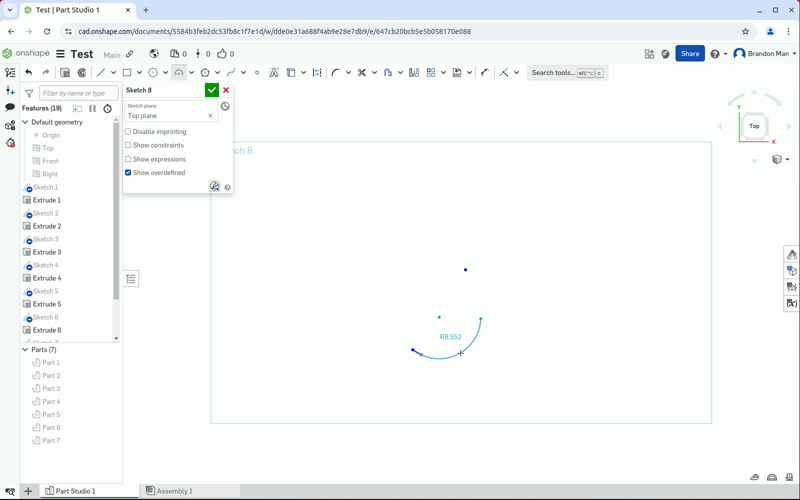
key_up(shift)
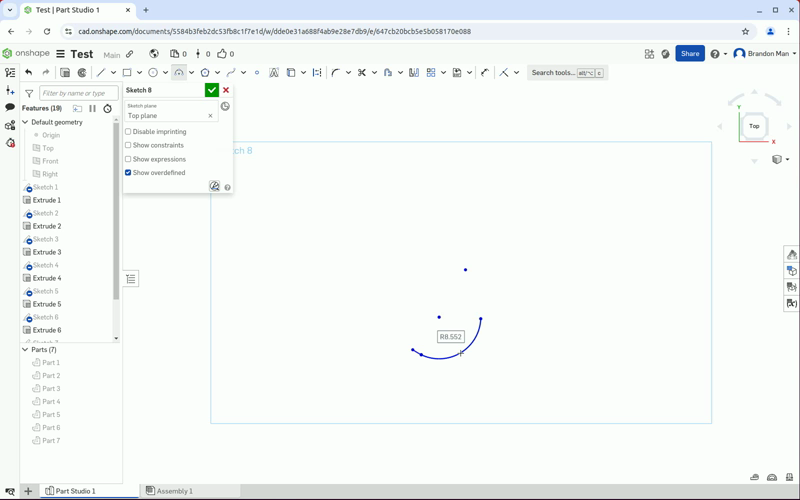
mouse_move(480, 318)
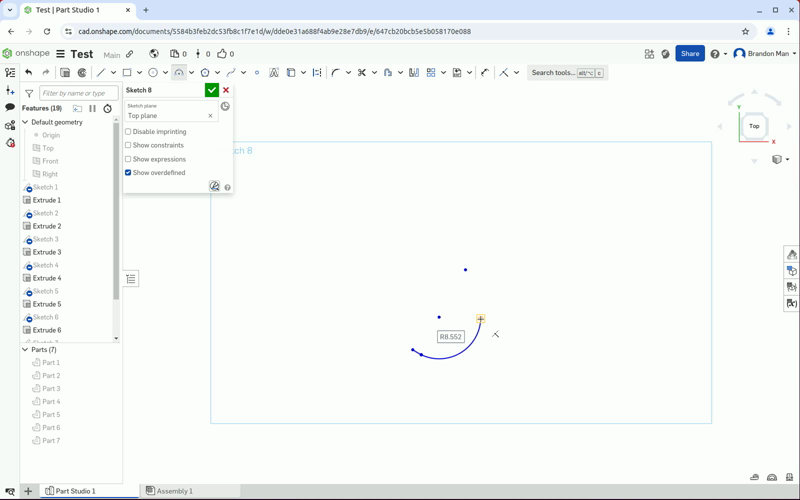
click(480, 318)
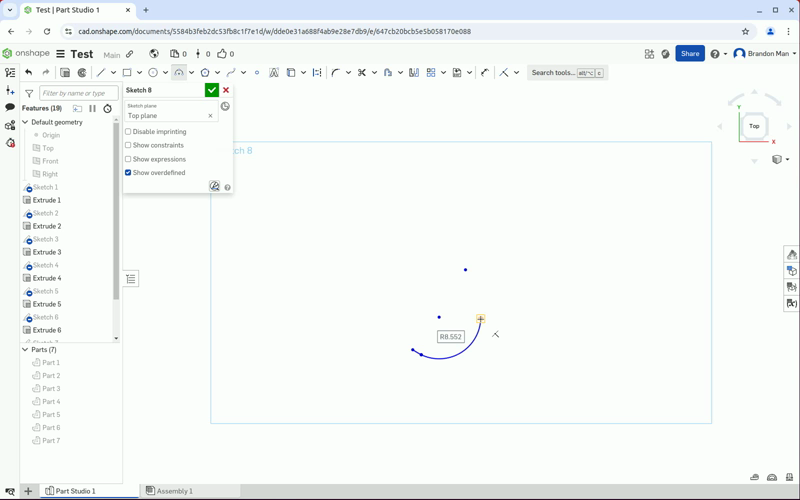
key_down(shift)
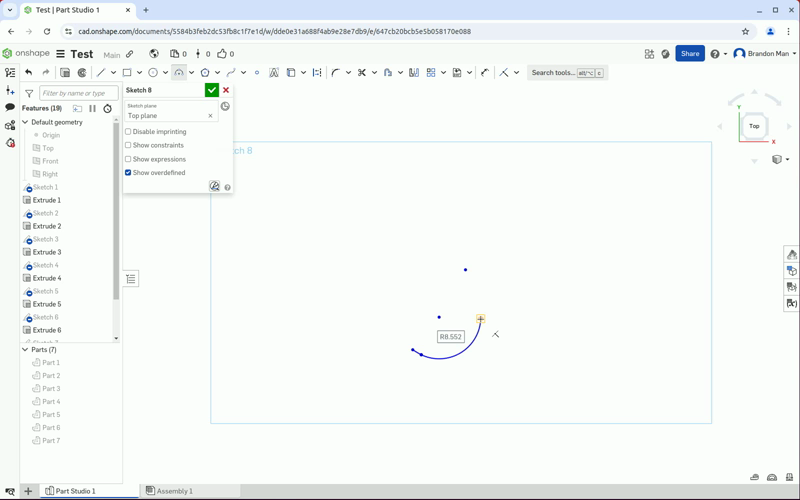
mouse_move(461, 281)
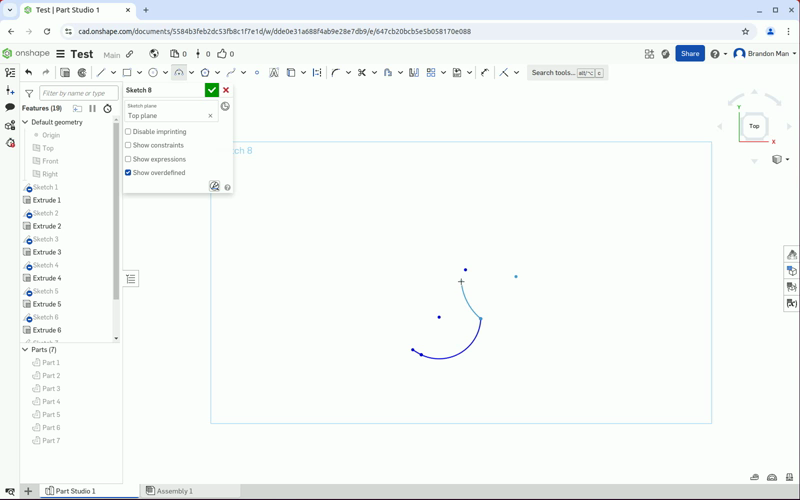
scroll(6)
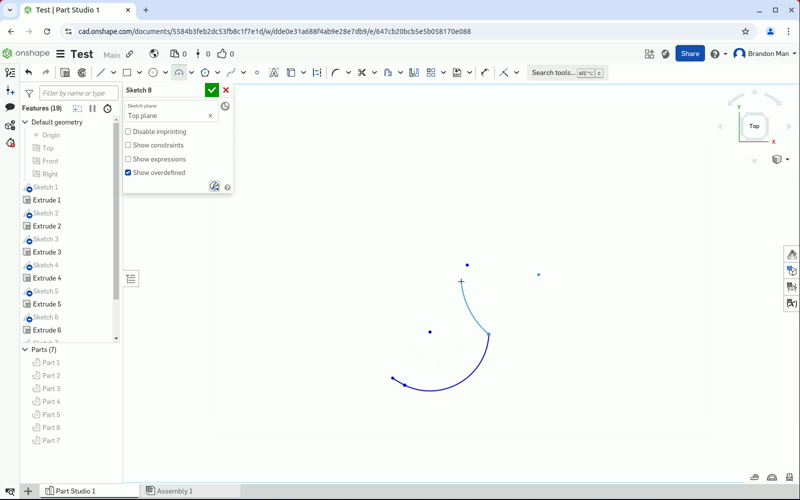
scroll(6)
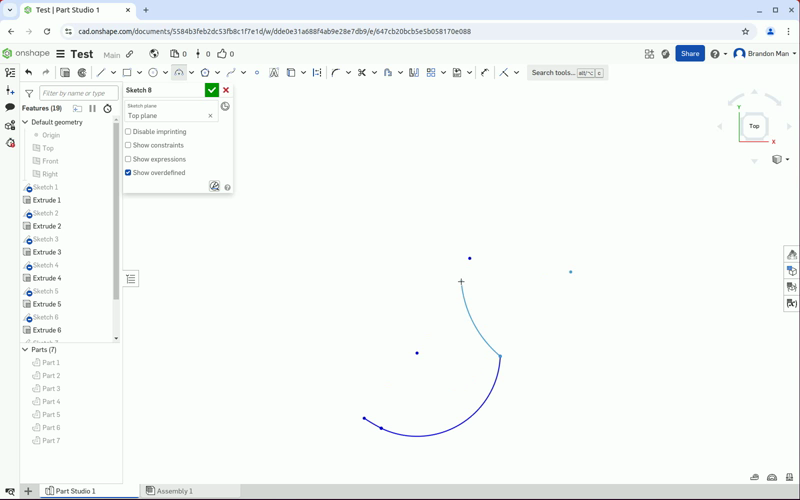
scroll(6)
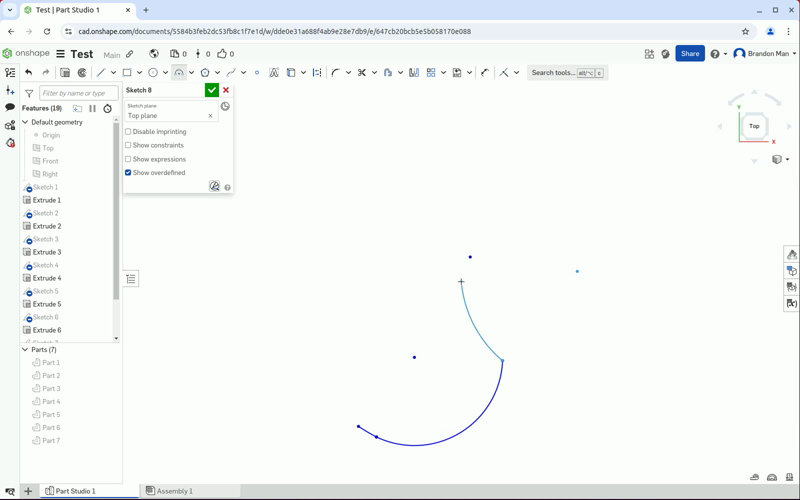
scroll(6)
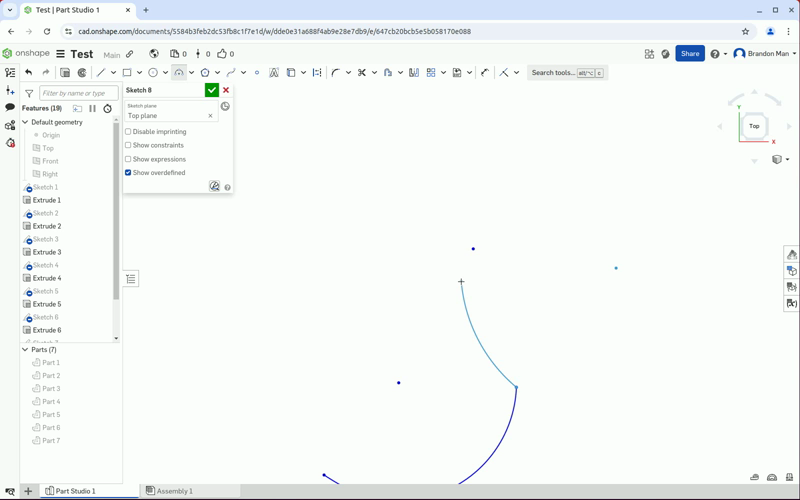
scroll(6)
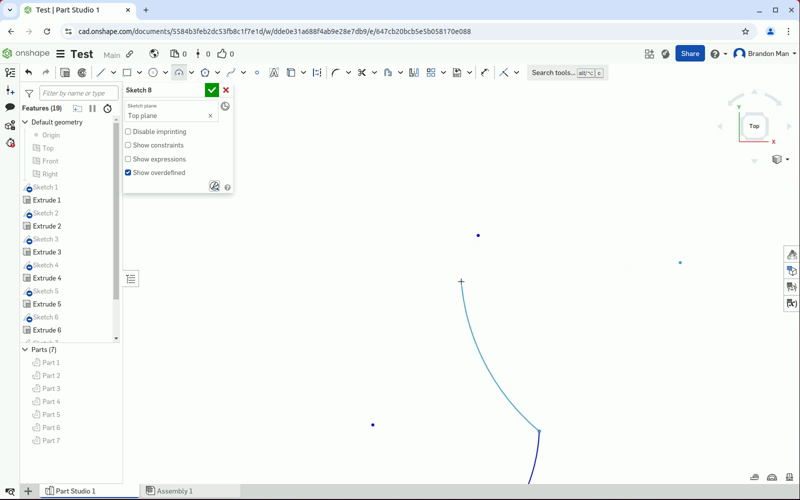
scroll(6)
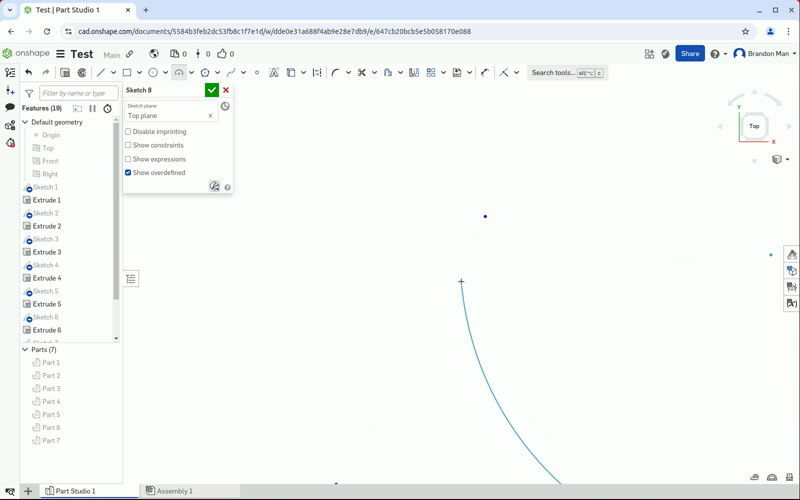
scroll(6)
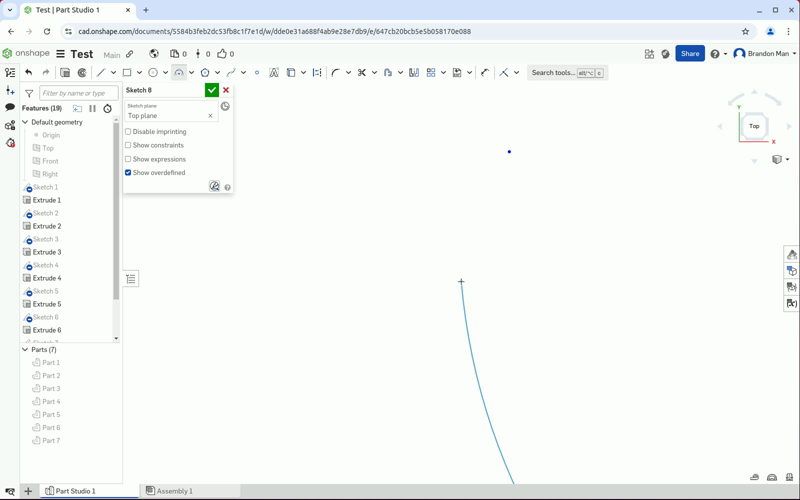
click(461, 281)
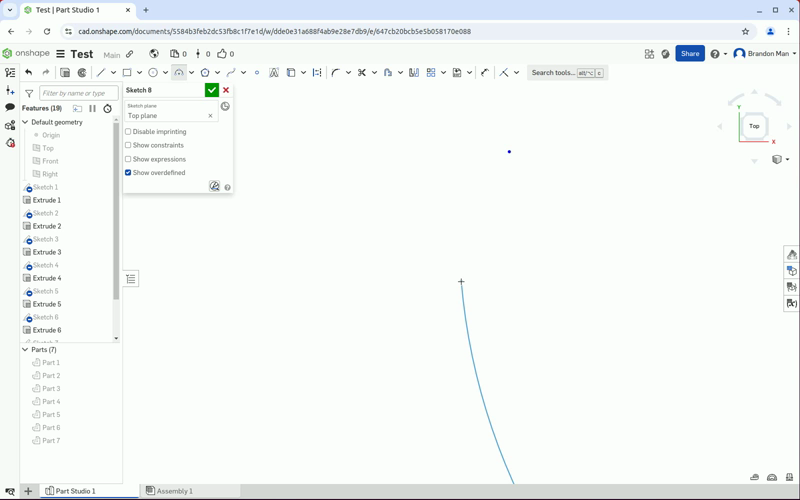
scroll(-6)
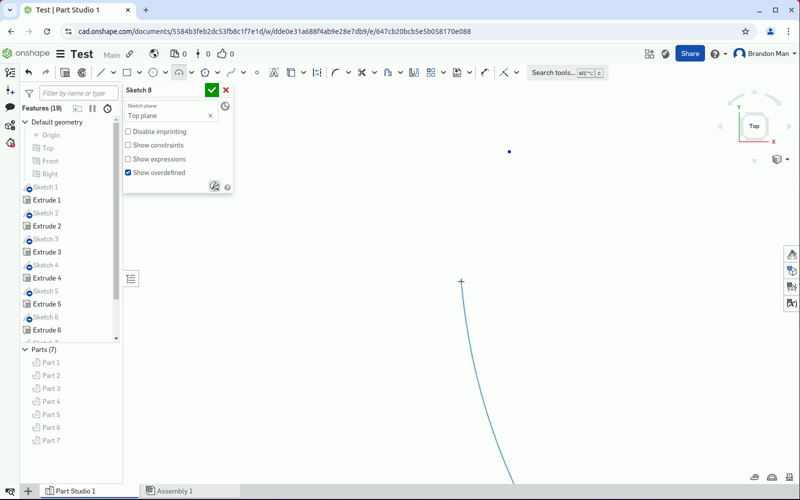
scroll(-6)
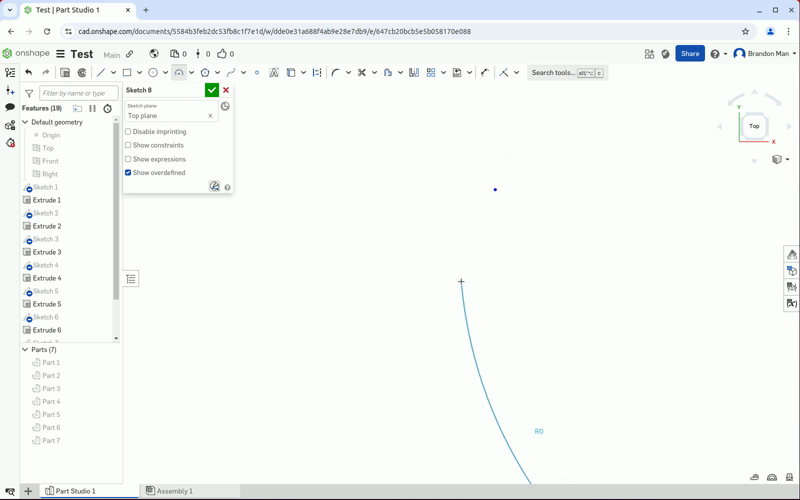
scroll(-6)
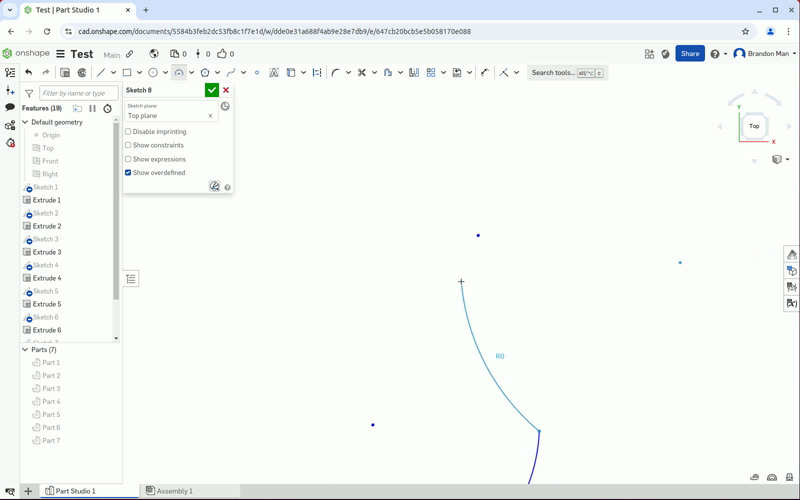
scroll(-6)
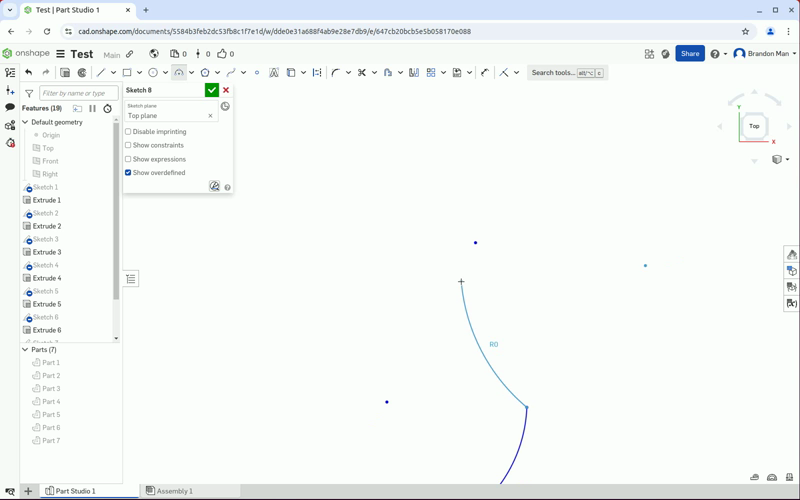
scroll(-6)
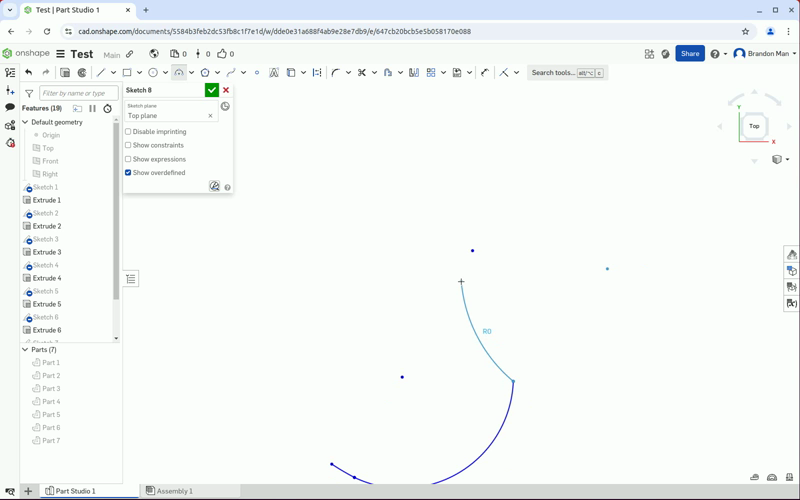
scroll(-6)
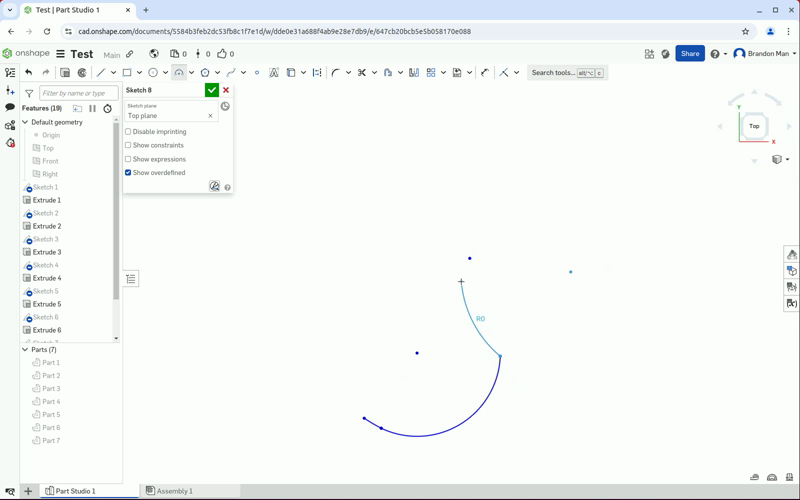
scroll(-6)
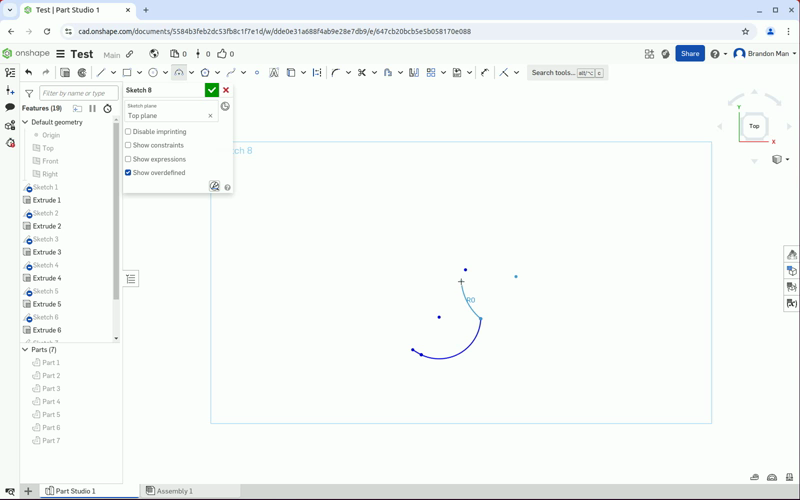
mouse_move(465, 303)
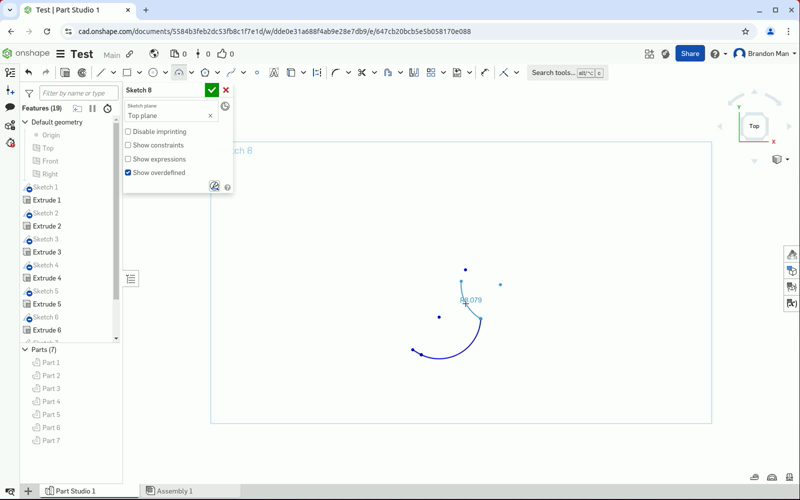
click(465, 303)
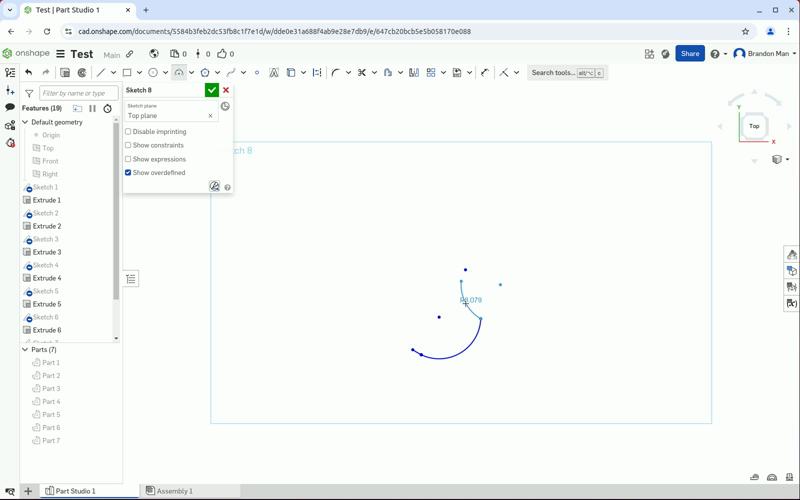
key_up(shift)
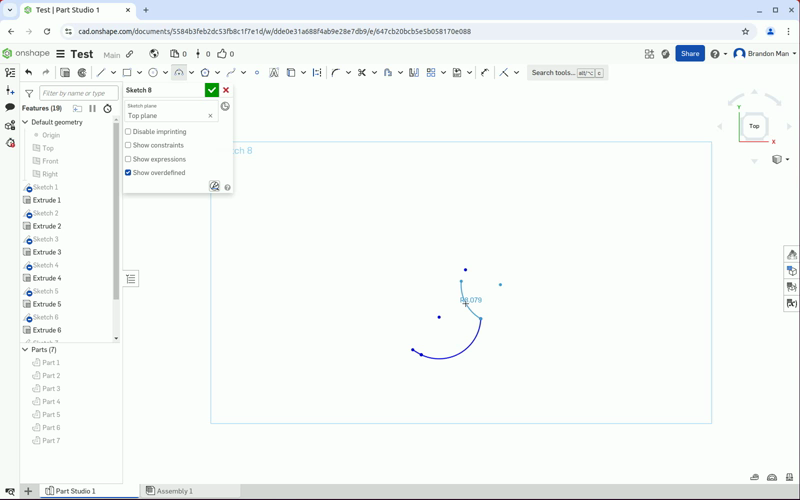
mouse_move(461, 281)
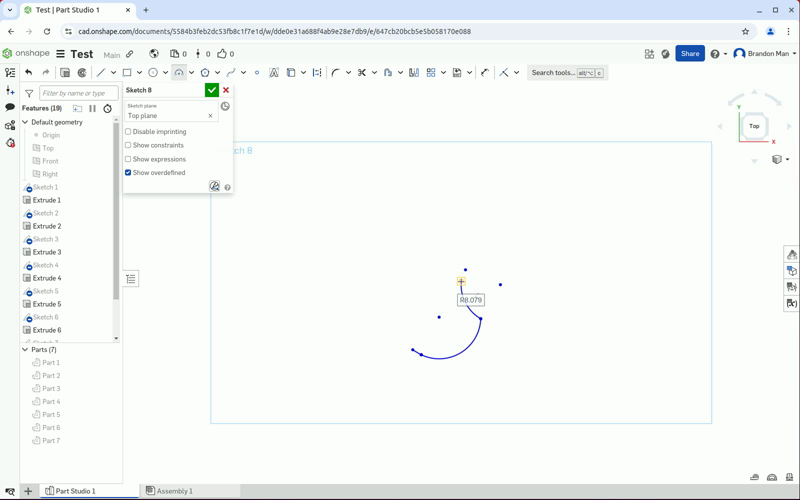
scroll(6)
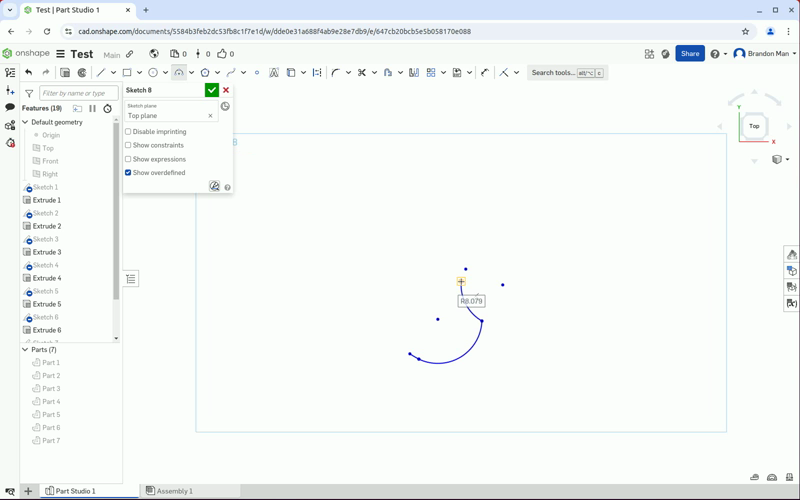
scroll(6)
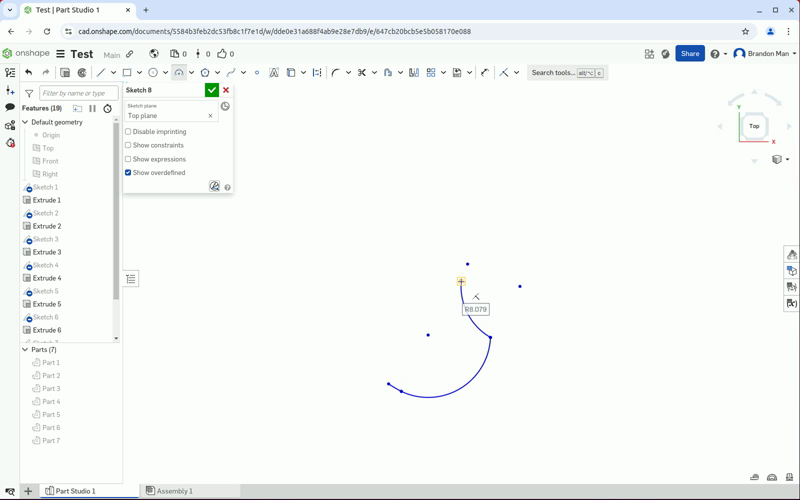
scroll(6)
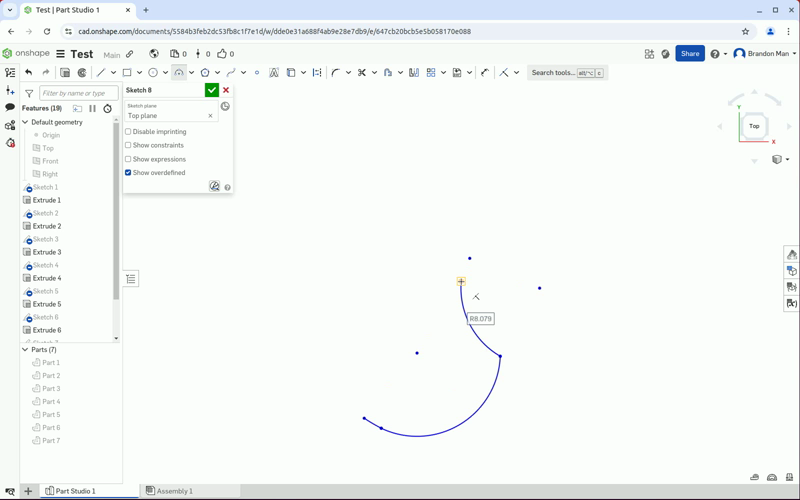
scroll(6)
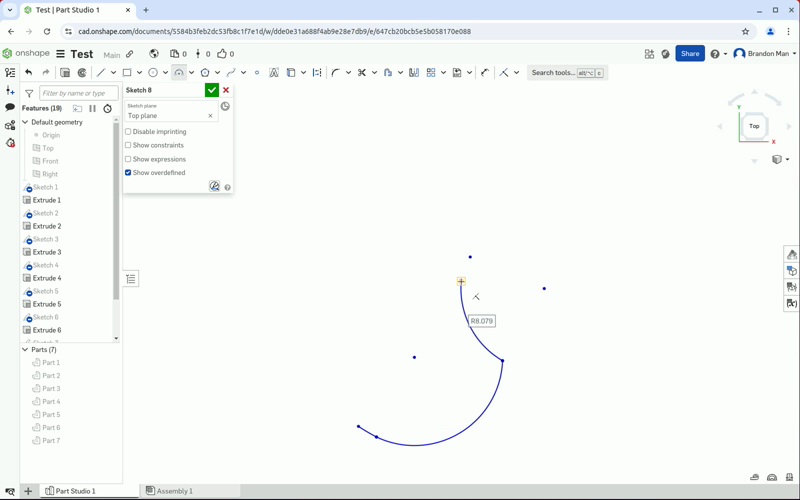
scroll(6)
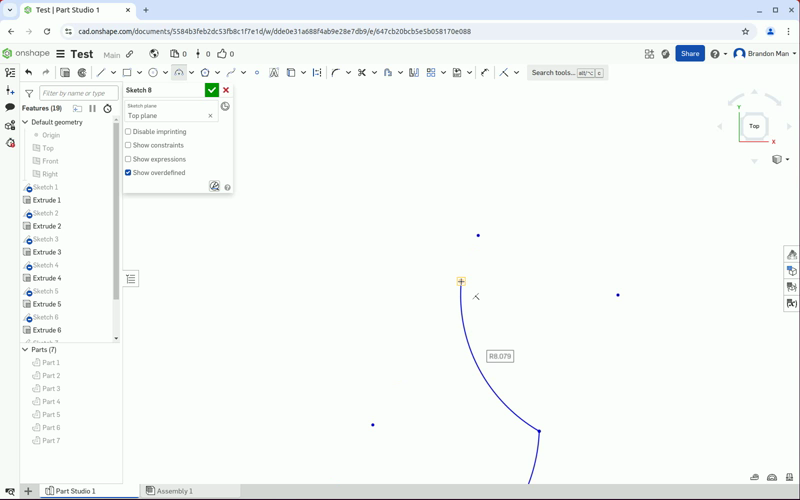
scroll(6)
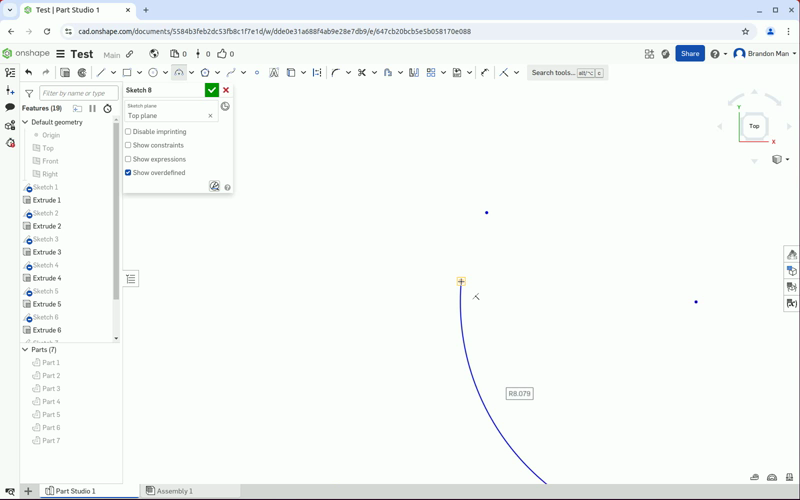
scroll(6)
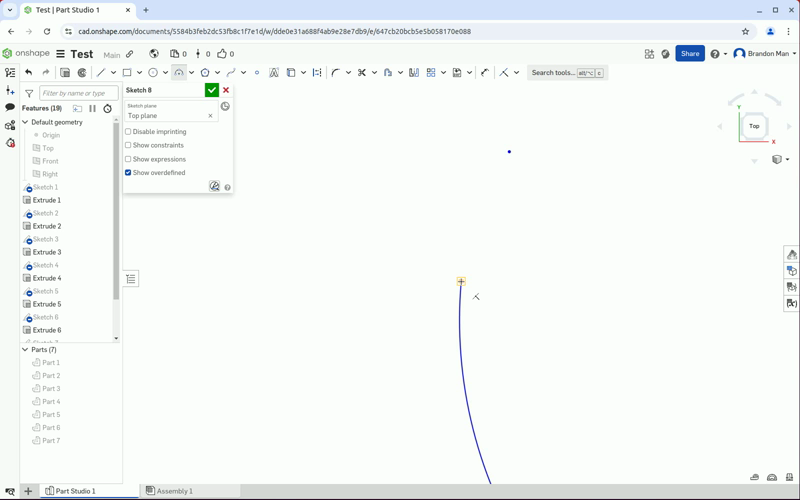
click(461, 281)
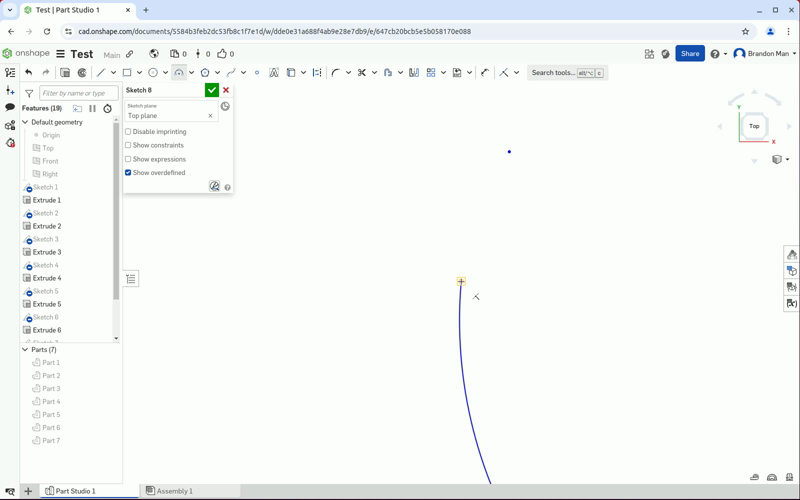
scroll(-6)
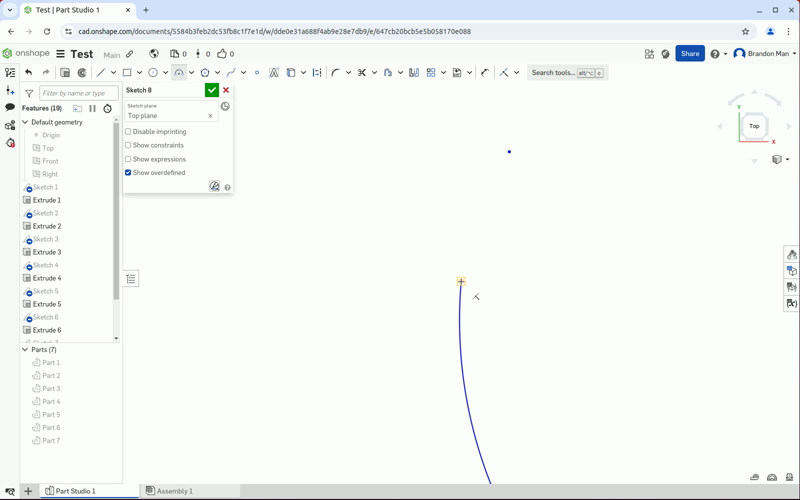
scroll(-6)
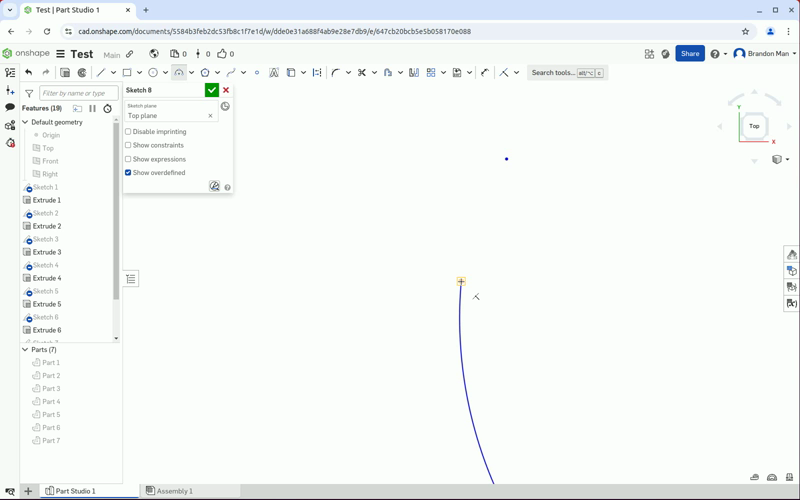
scroll(-6)
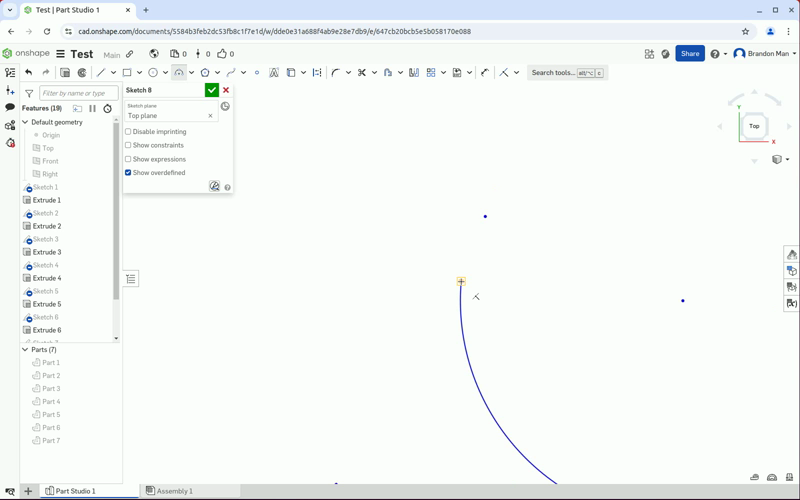
scroll(-6)
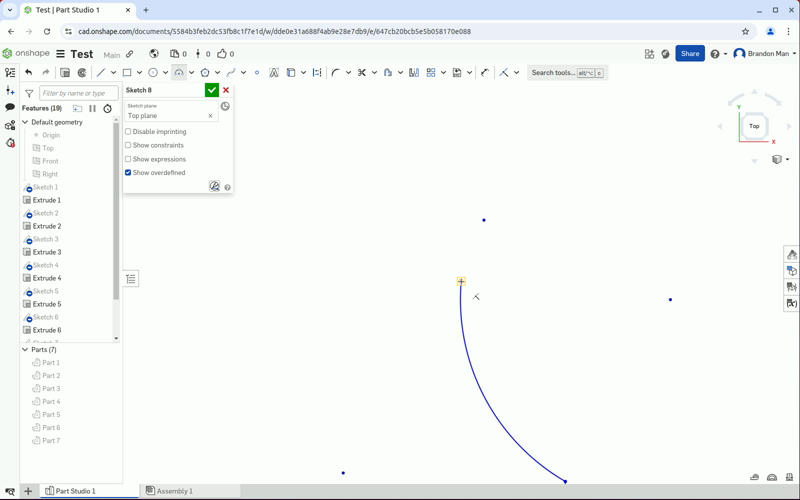
scroll(-6)
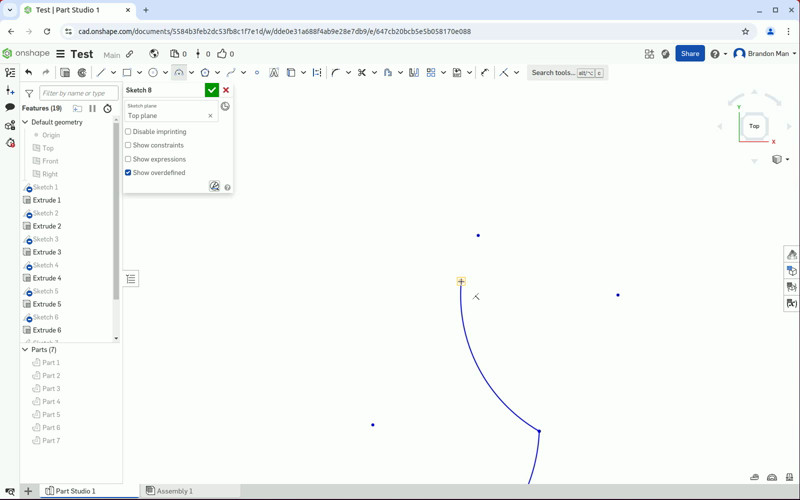
scroll(-6)
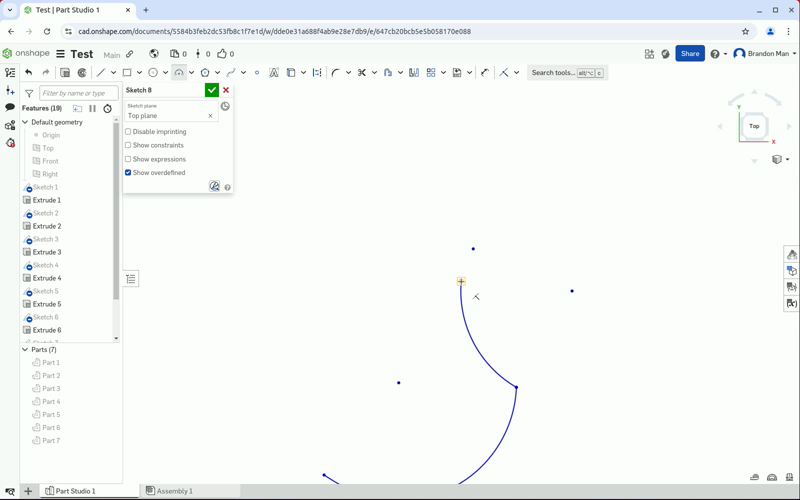
scroll(-6)
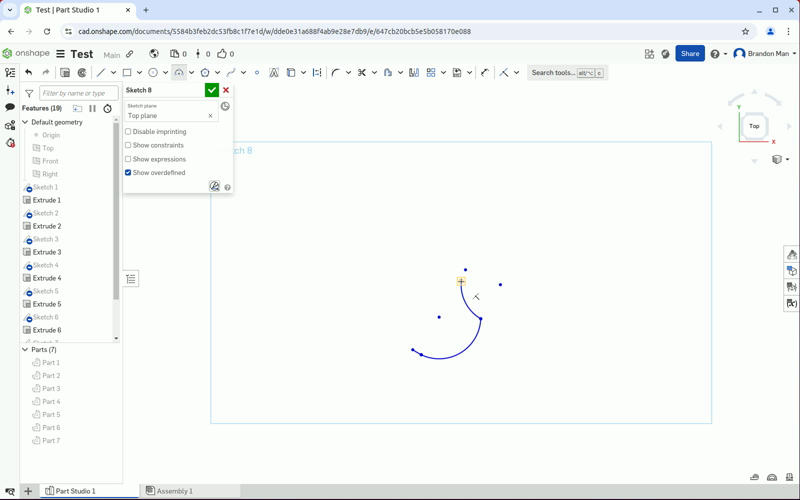
key_down(shift)
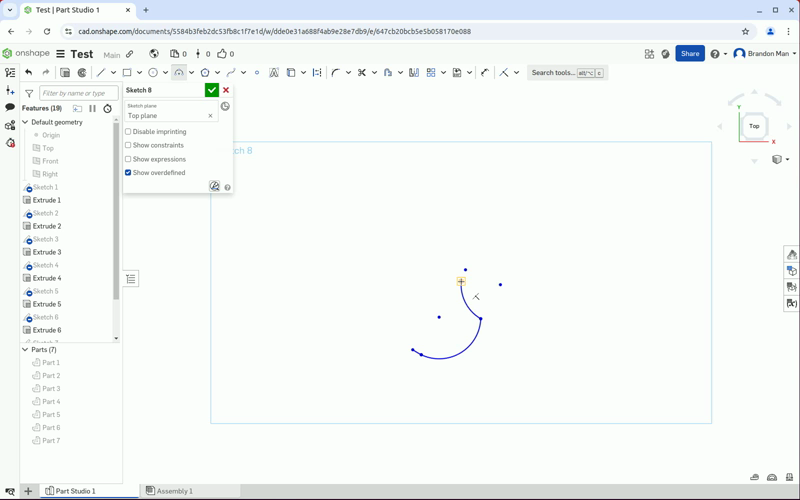
mouse_move(419, 280)
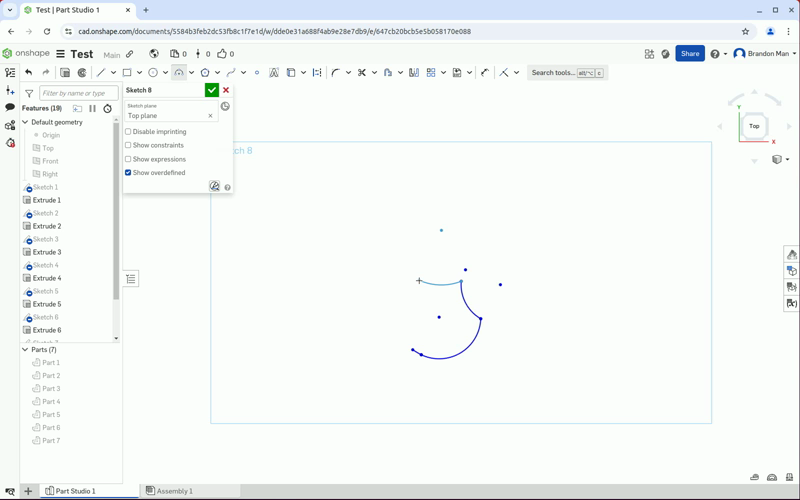
click(419, 280)
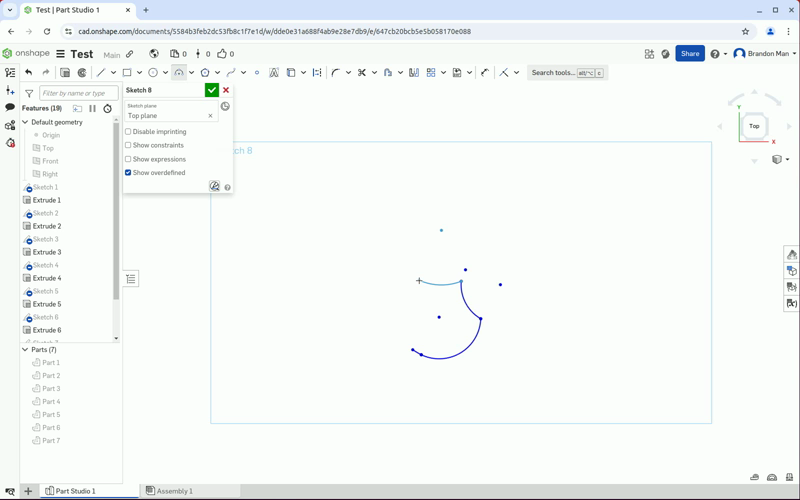
mouse_move(440, 286)
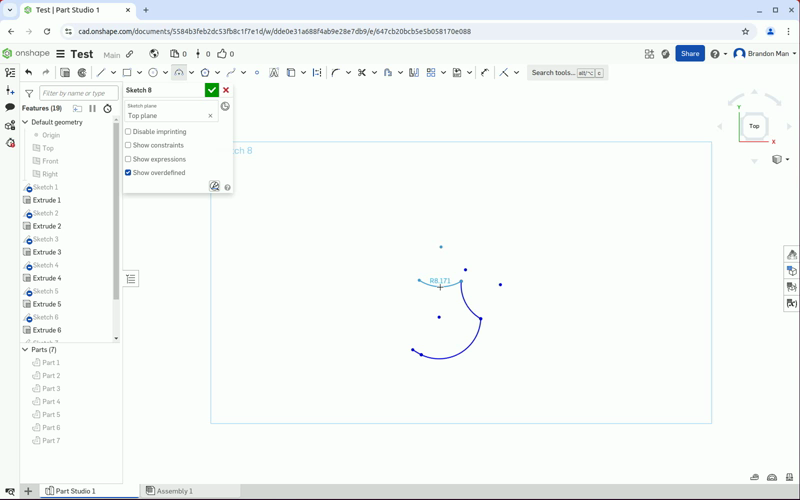
click(440, 286)
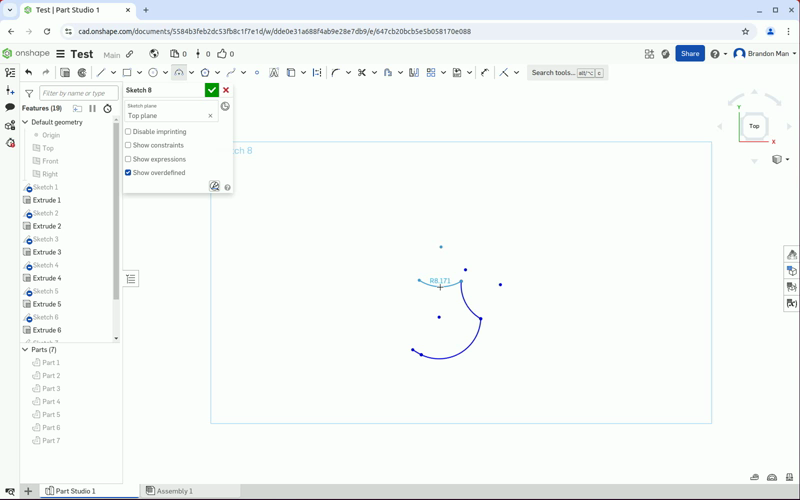
key_up(shift)
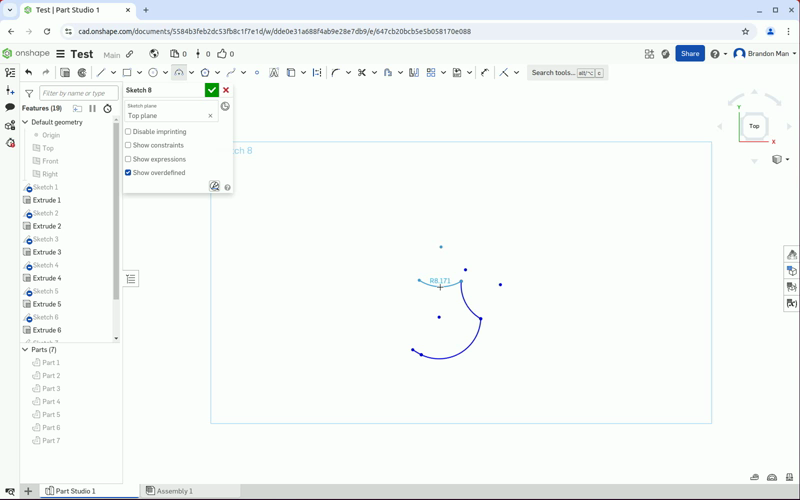
mouse_move(419, 280)
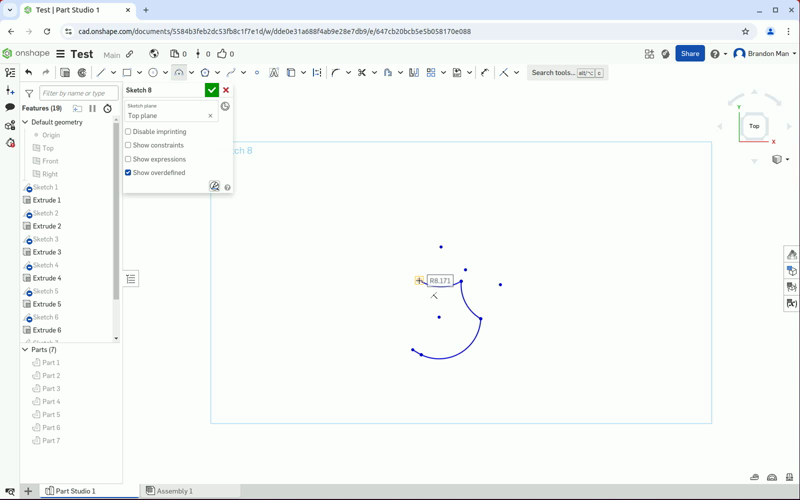
click(419, 280)
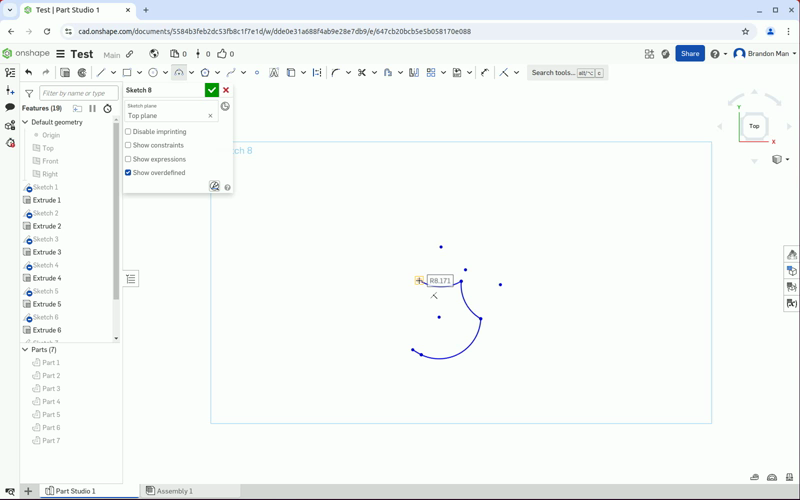
mouse_move(412, 349)
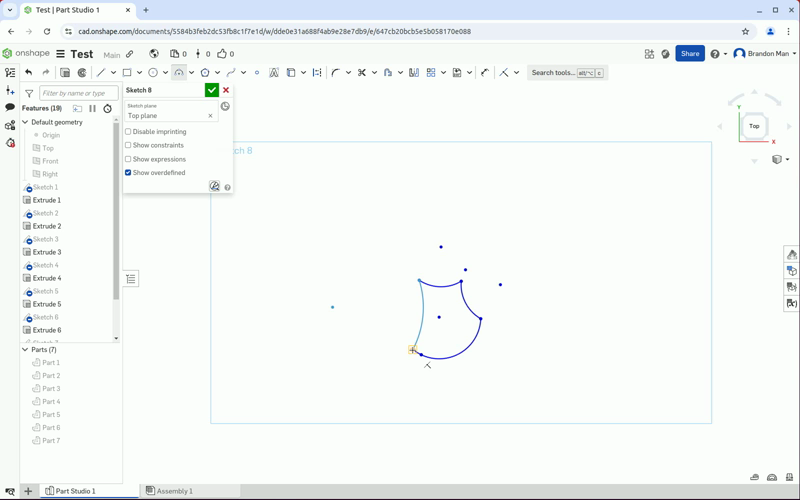
click(412, 349)
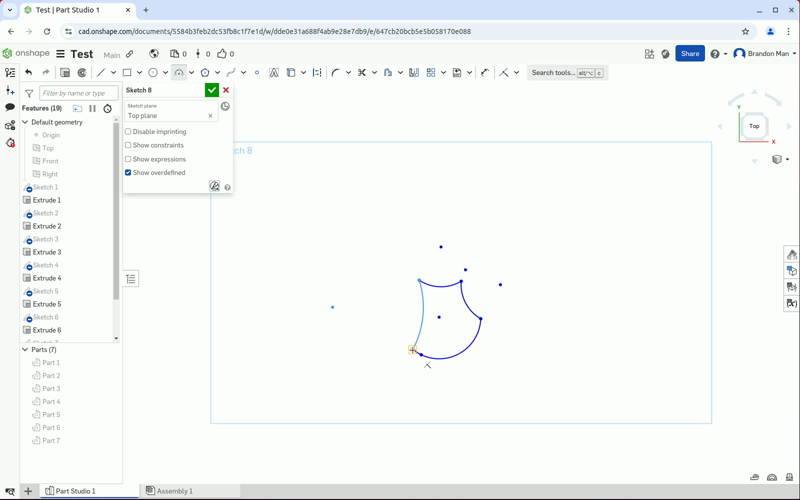
key_down(shift)
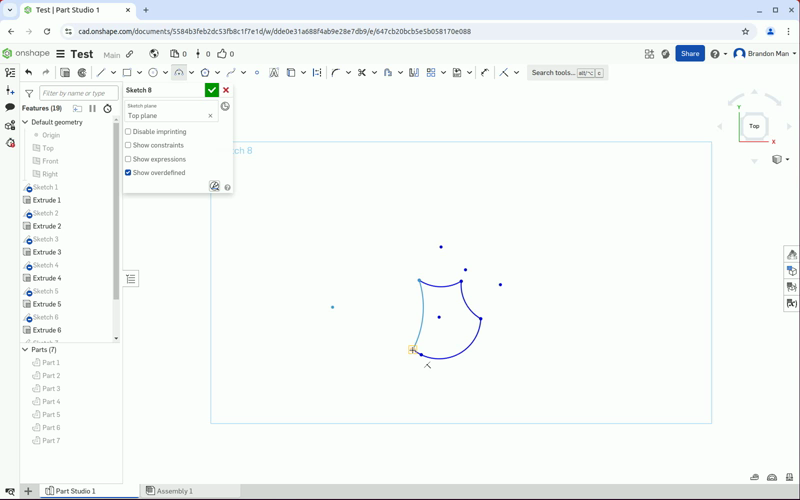
mouse_move(397, 313)
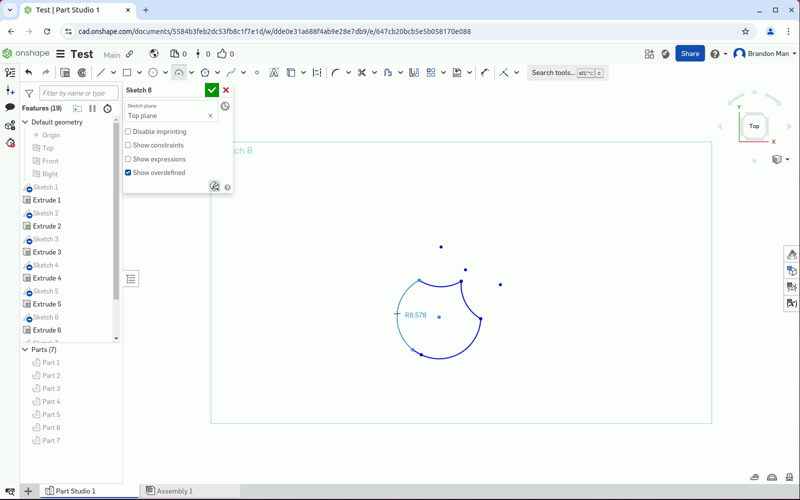
click(397, 313)
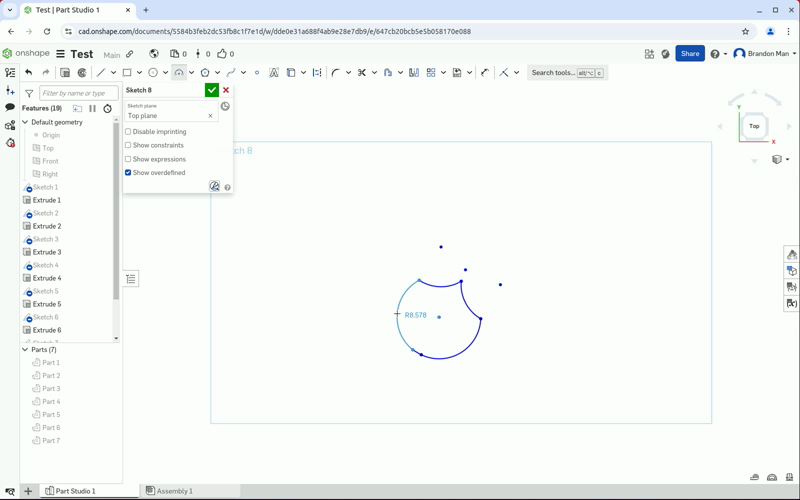
key_up(shift)
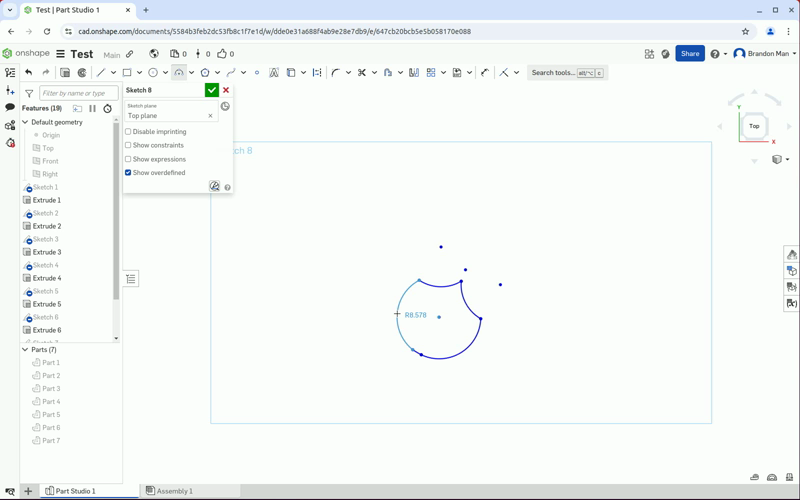
key(esc)
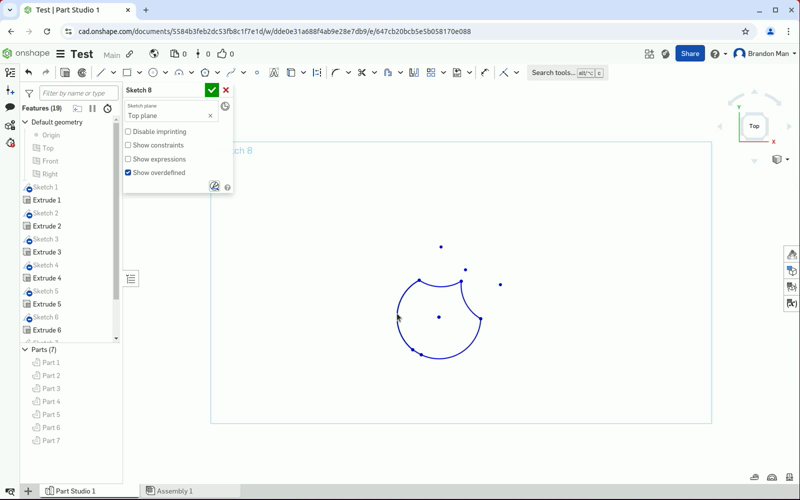
mouse_move(424, 306)
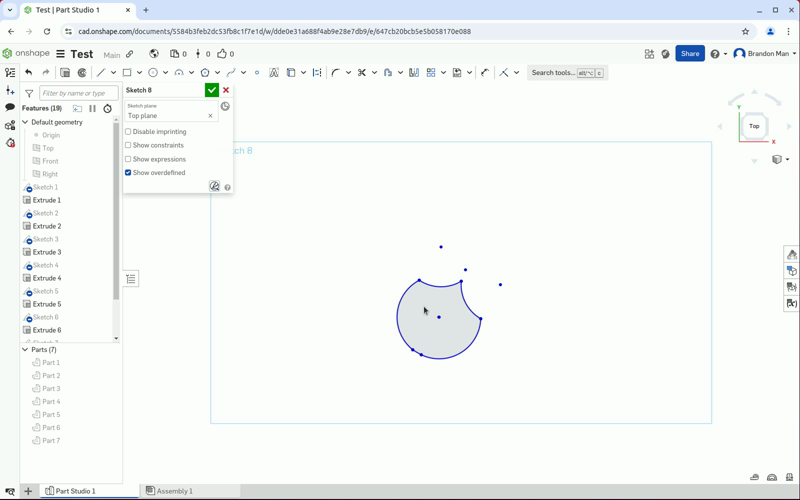
click(424, 306)
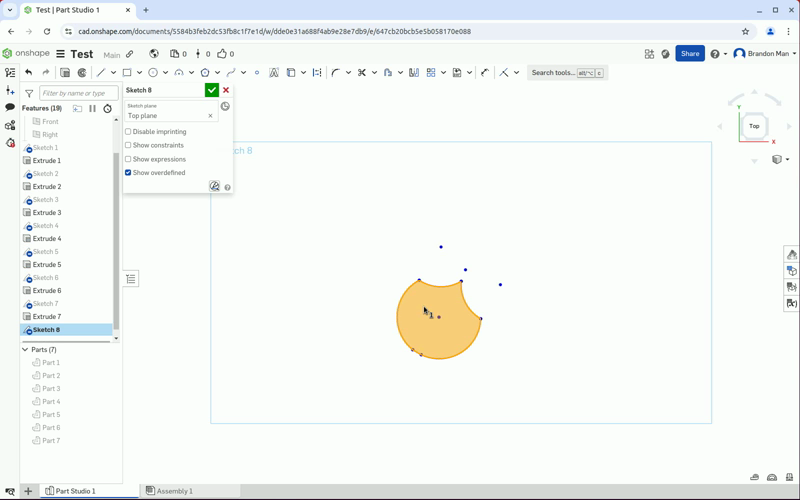
mouse_move(73, 352)
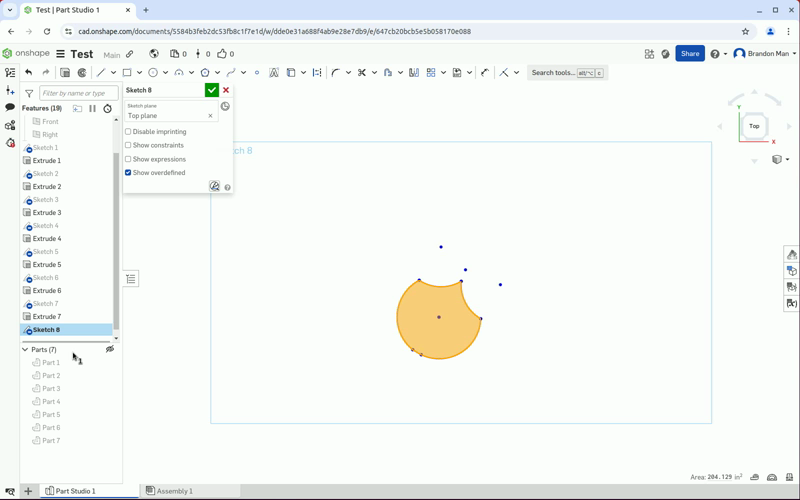
key(shift+y)
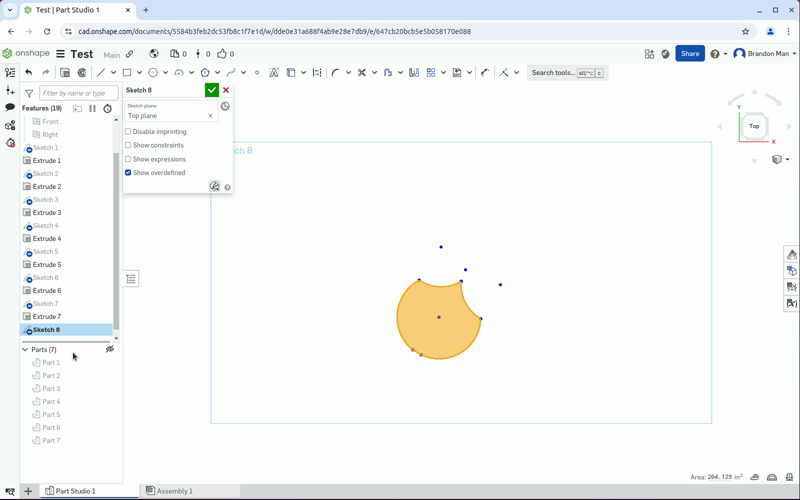
key(shift+e)
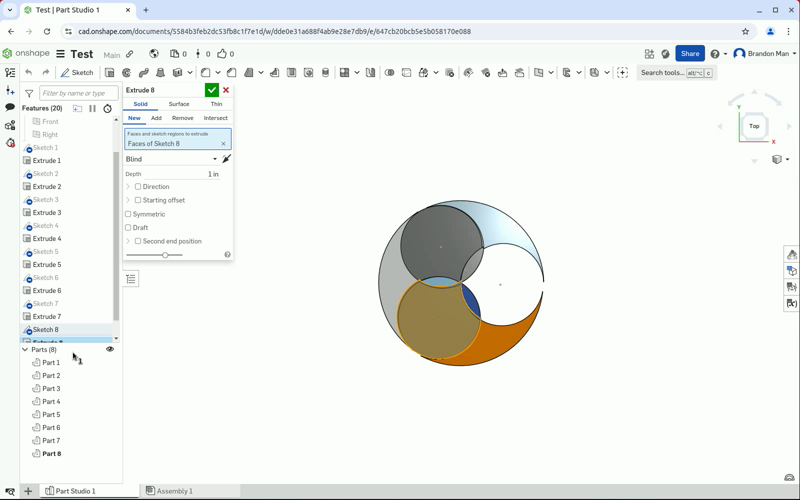
mouse_move(143, 106)
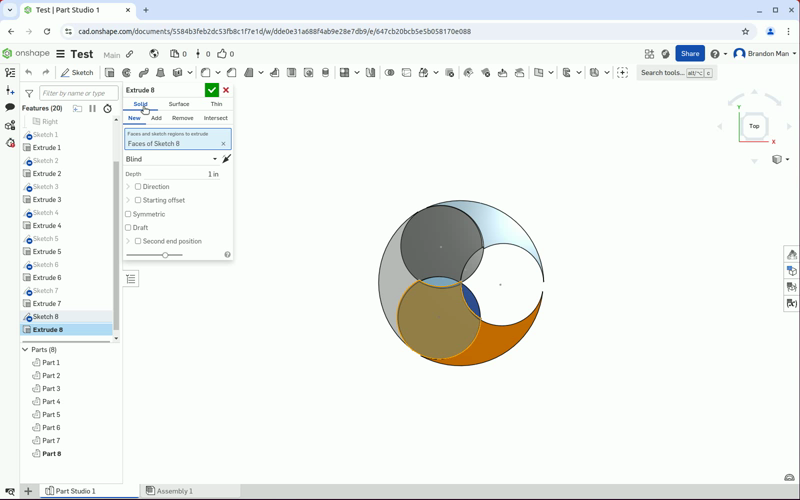
click(143, 106)
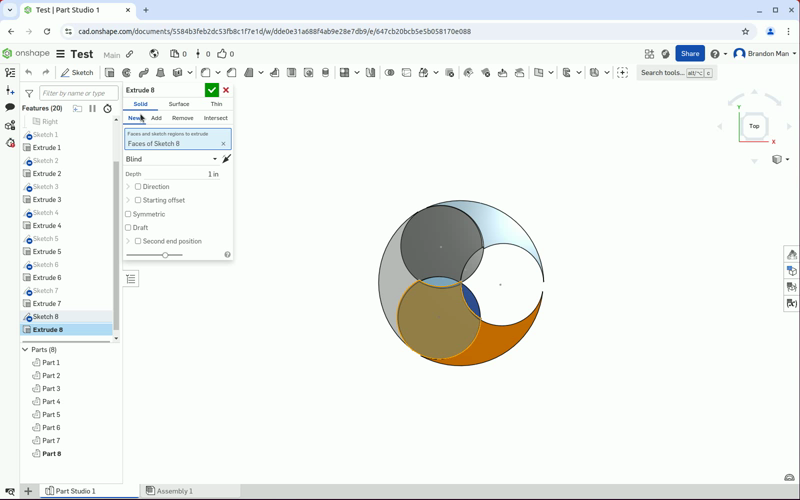
mouse_move(137, 120)
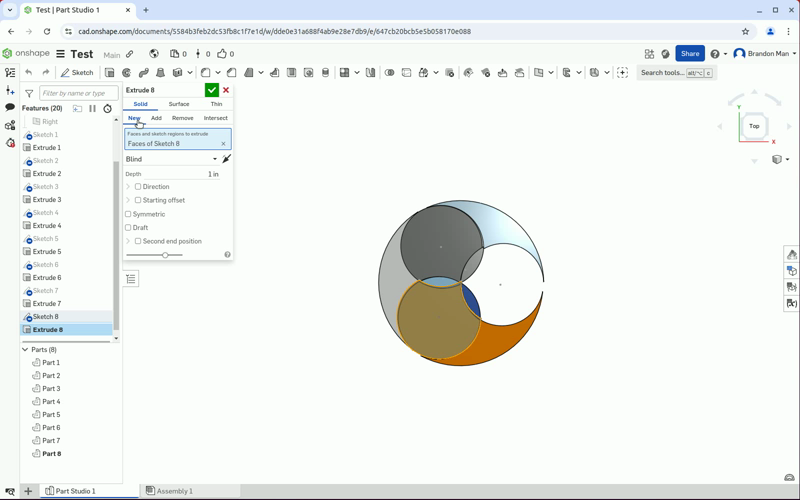
click(137, 120)
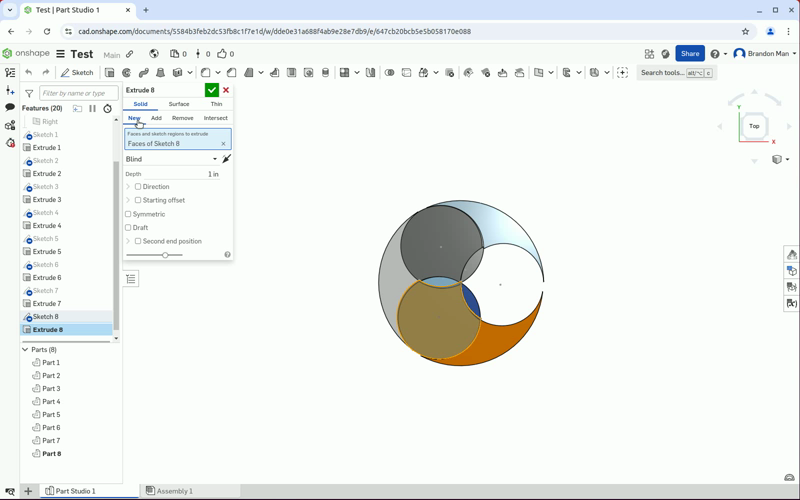
key(tab, 4)
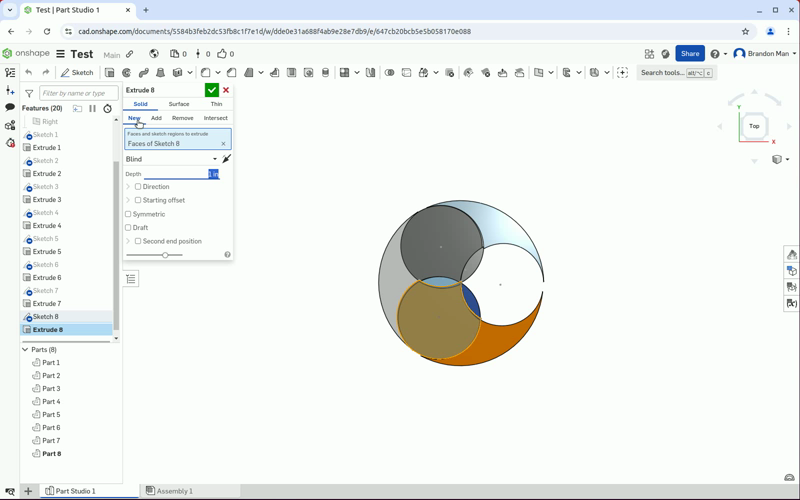
text(2.407)
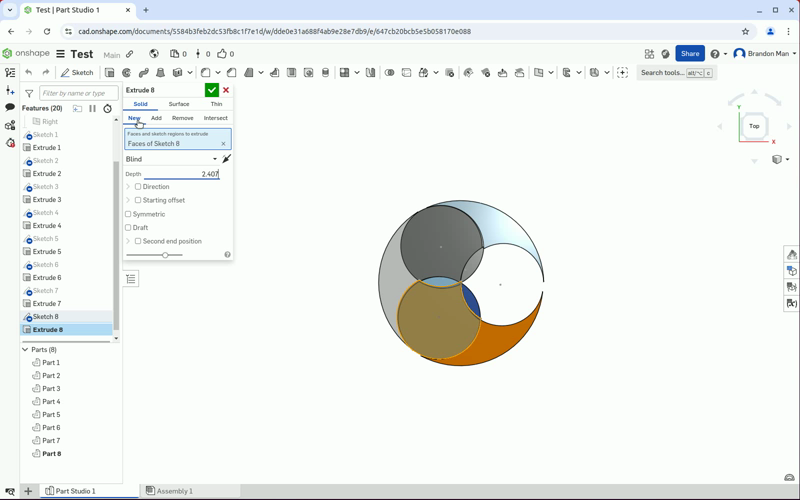
key(enter)
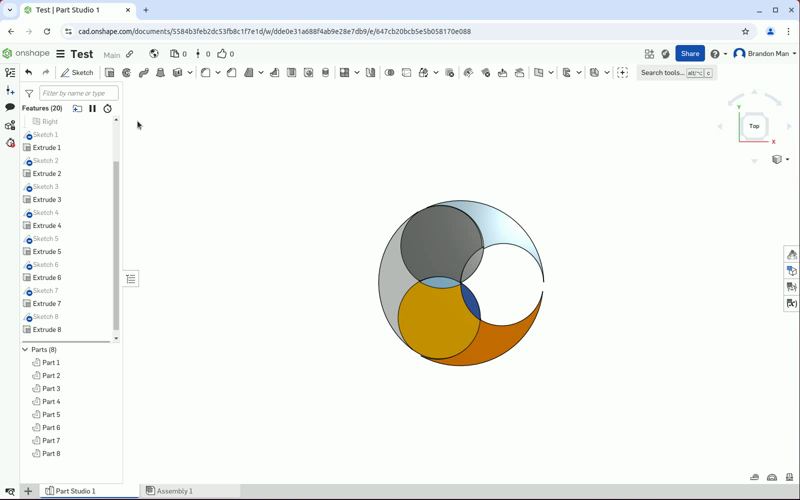
key(shift+h)
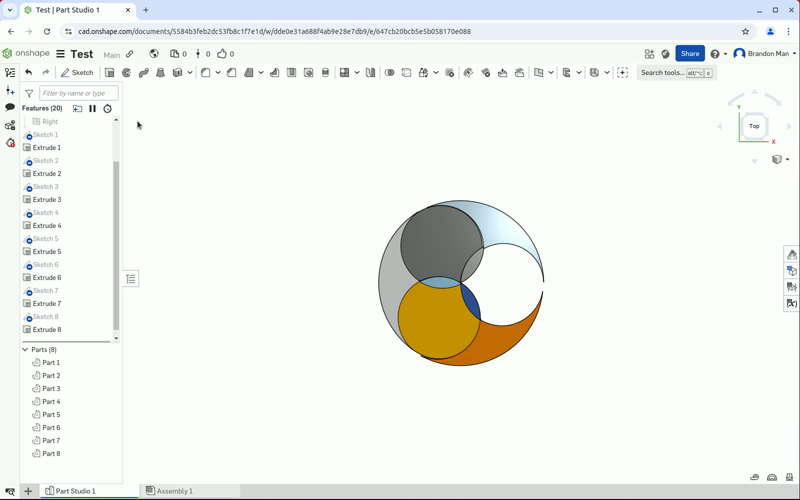
key(shift+h)
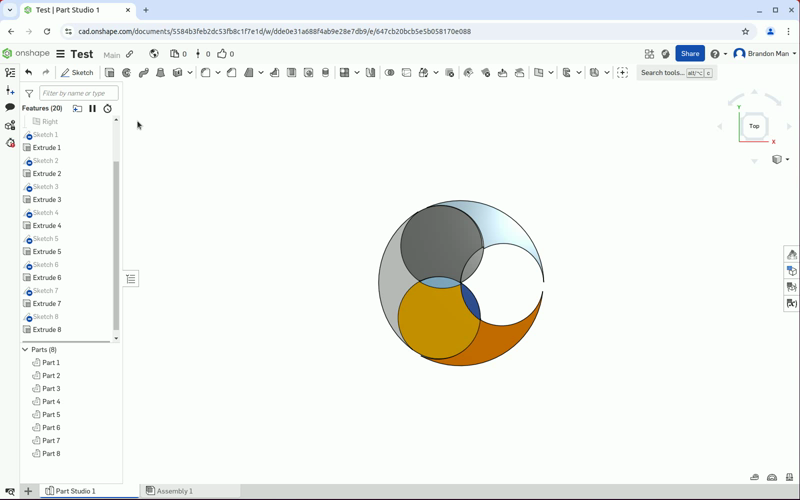
mouse_move(69, 137)
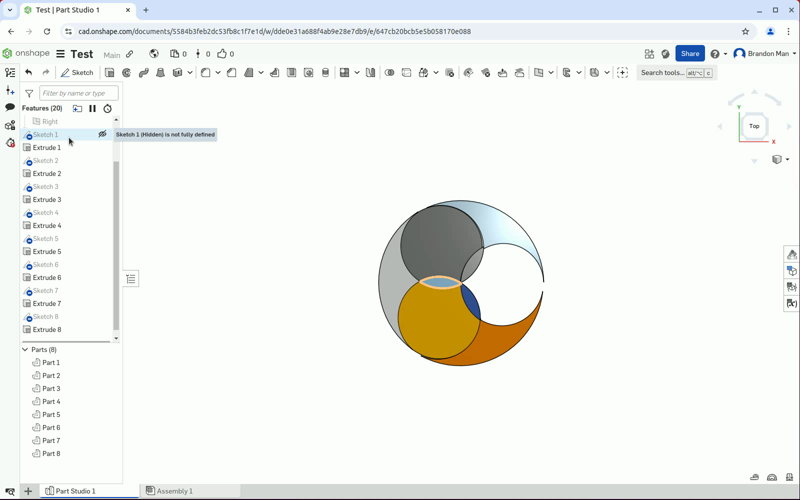
click(69, 137)
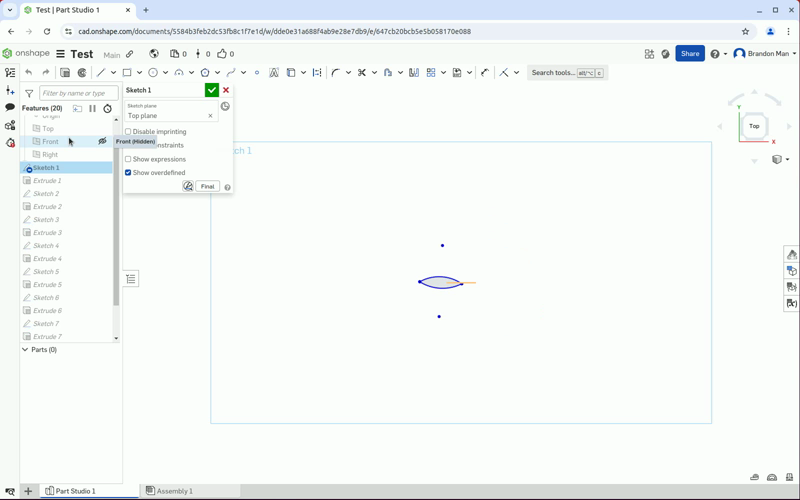
mouse_move(229, 92)
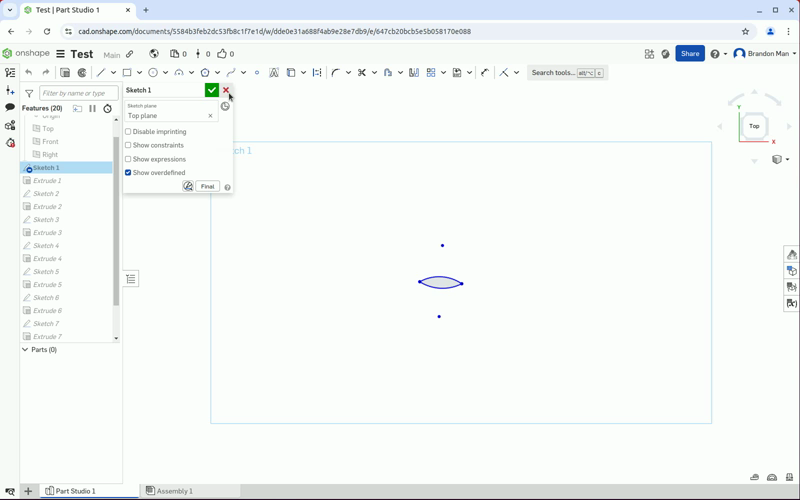
click(229, 92)
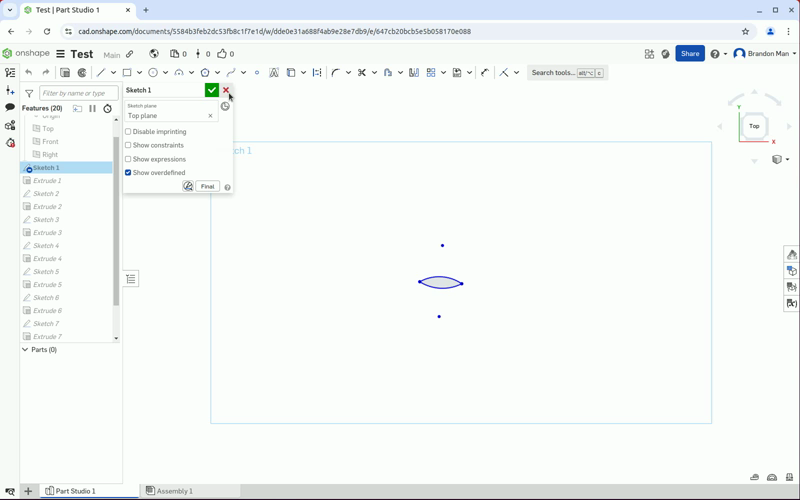
key(shift+s)
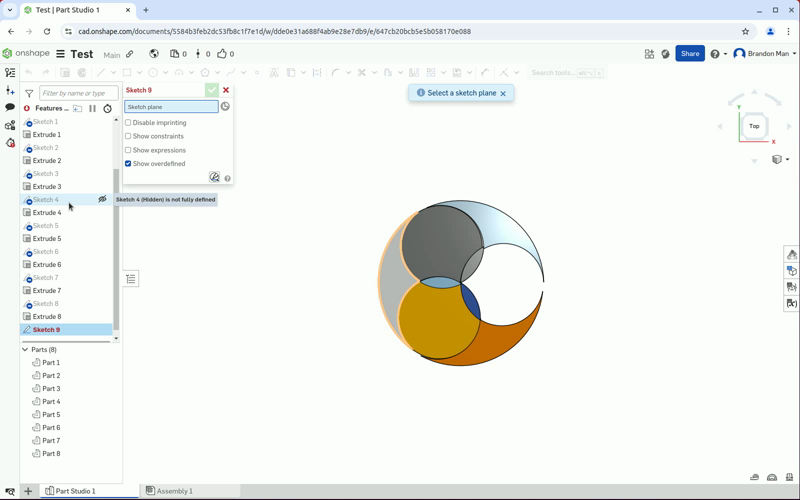
scroll(3)
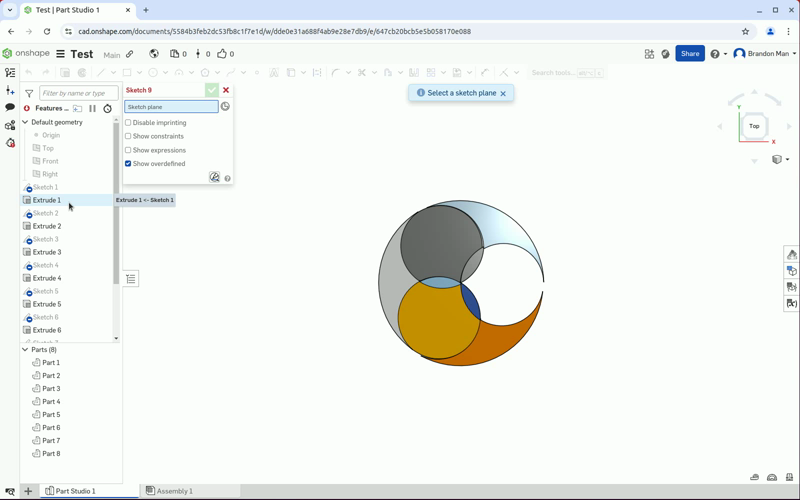
mouse_move(69, 150)
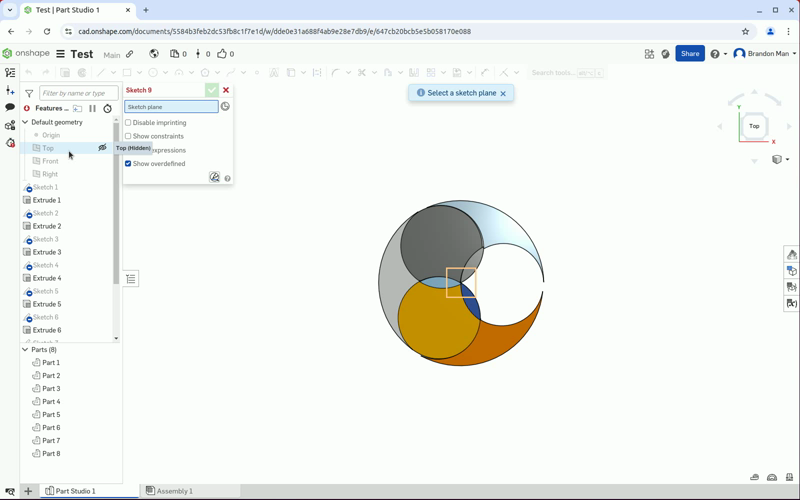
click(69, 150)
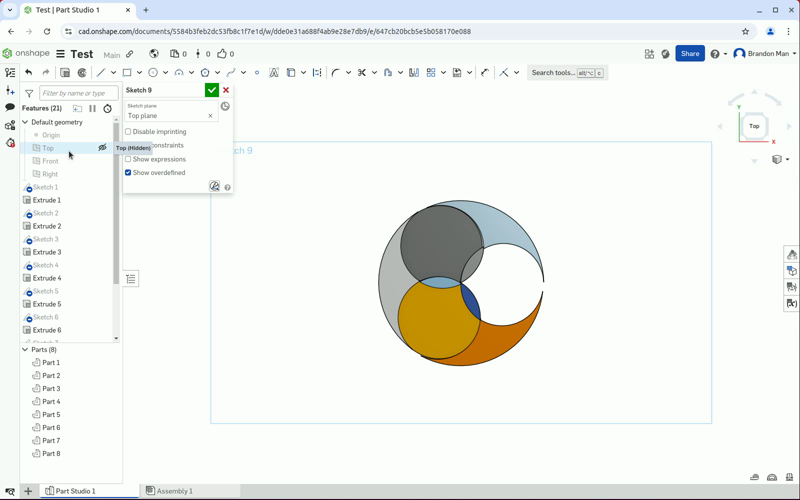
mouse_move(73, 352)
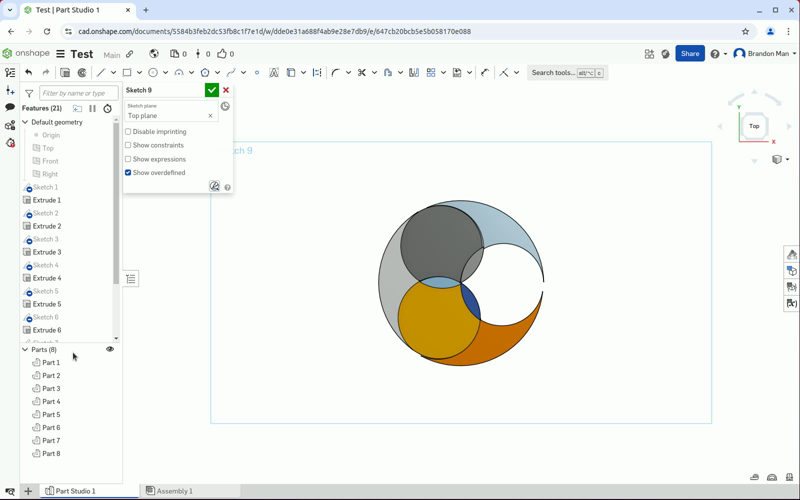
key(y)
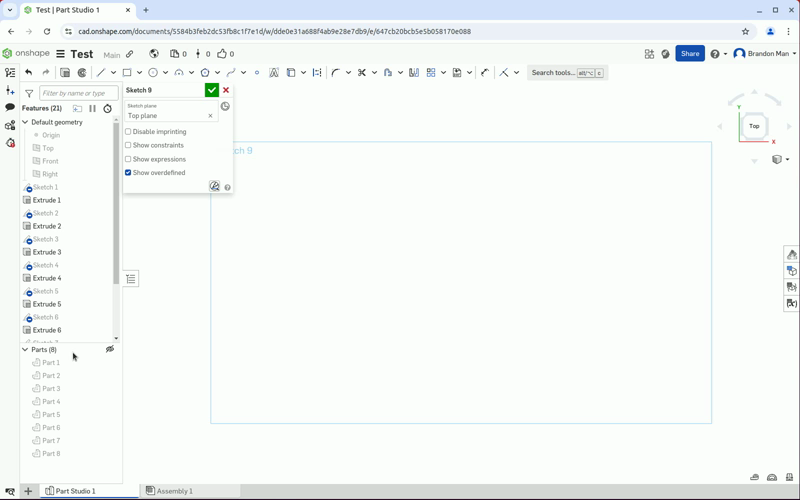
key(a)
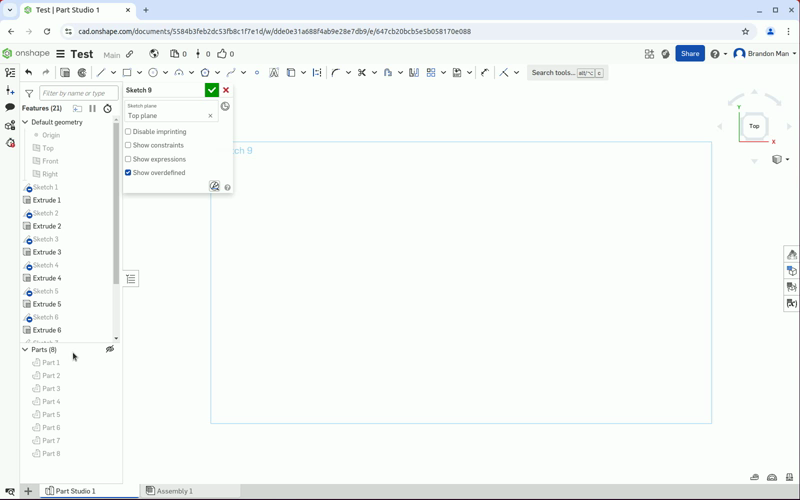
key_down(shift)
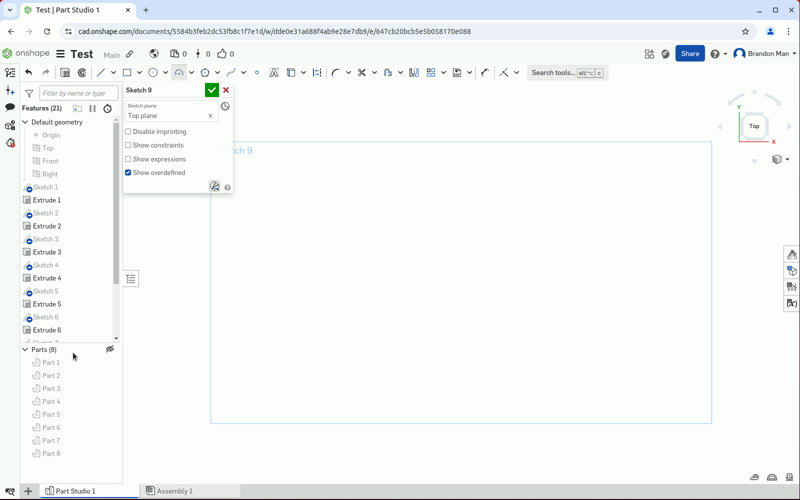
mouse_move(460, 282)
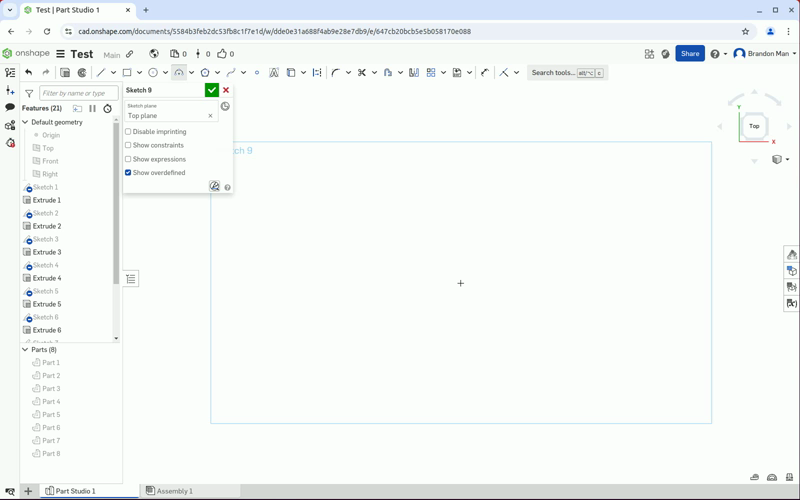
click(460, 282)
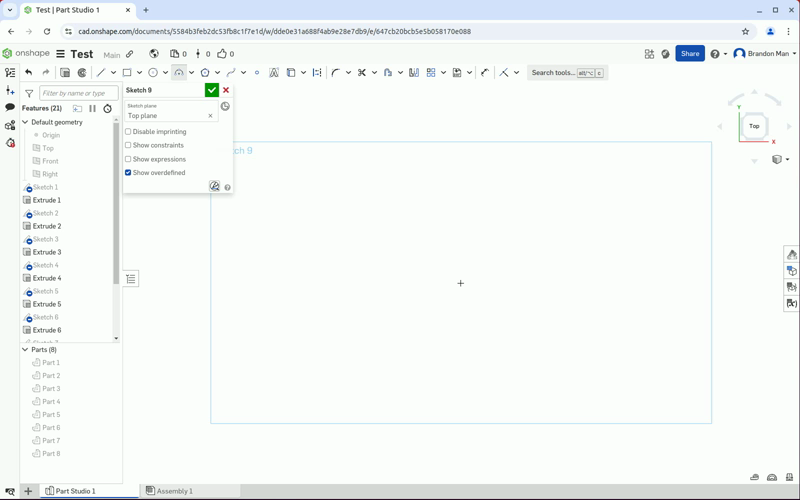
key_up(shift)
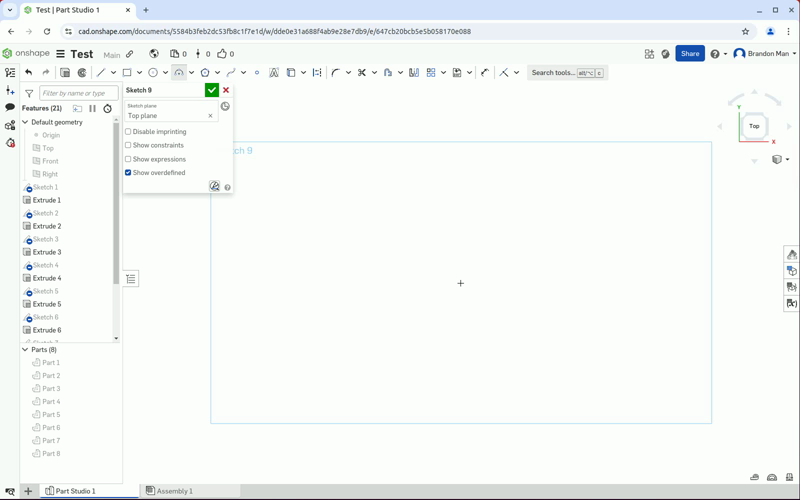
key_down(shift)
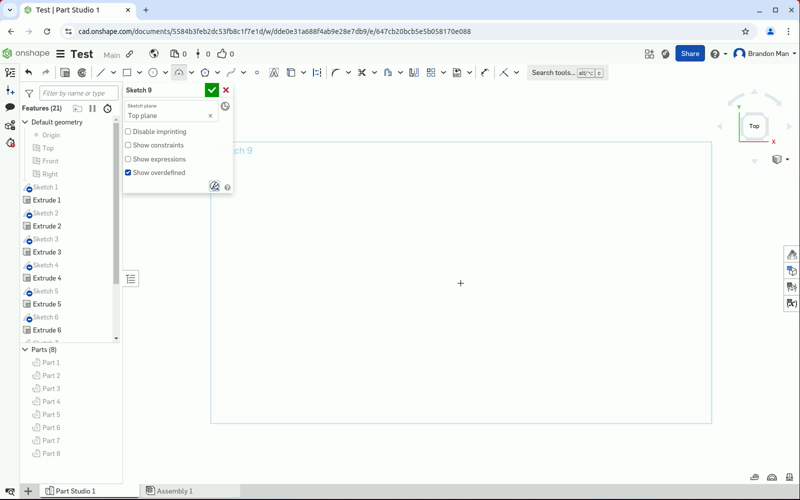
mouse_move(480, 319)
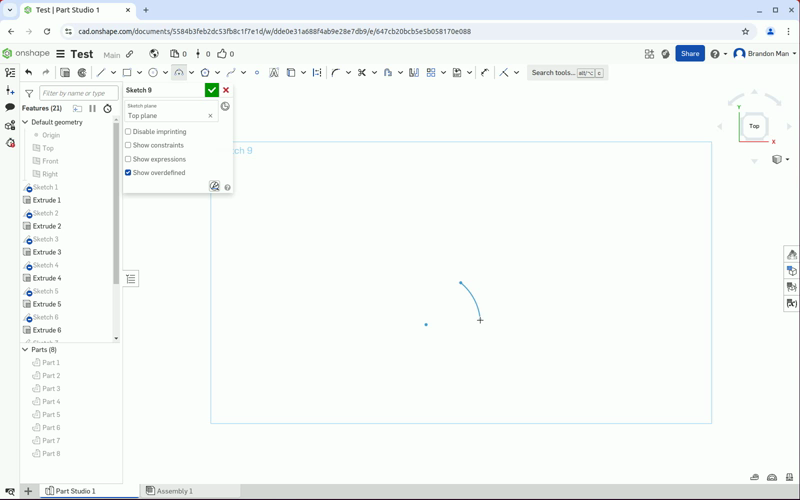
click(480, 319)
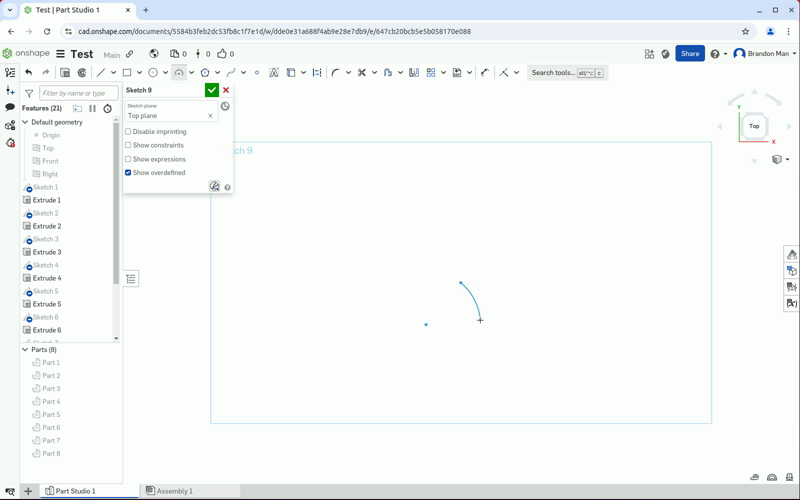
mouse_move(475, 298)
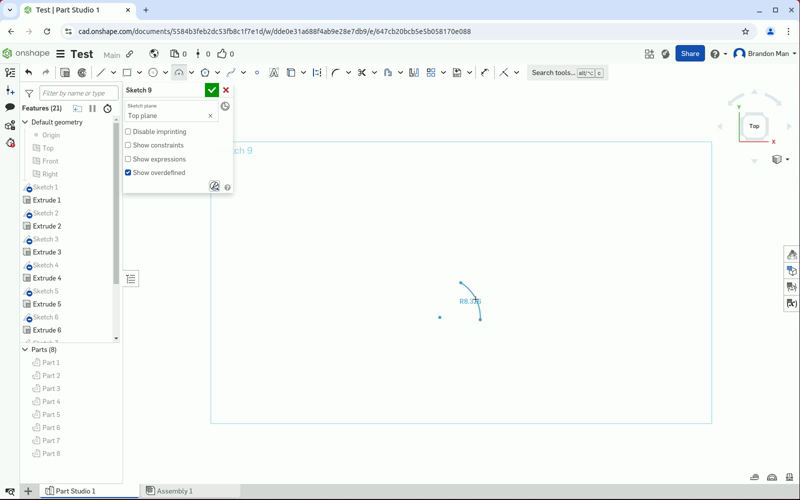
click(475, 298)
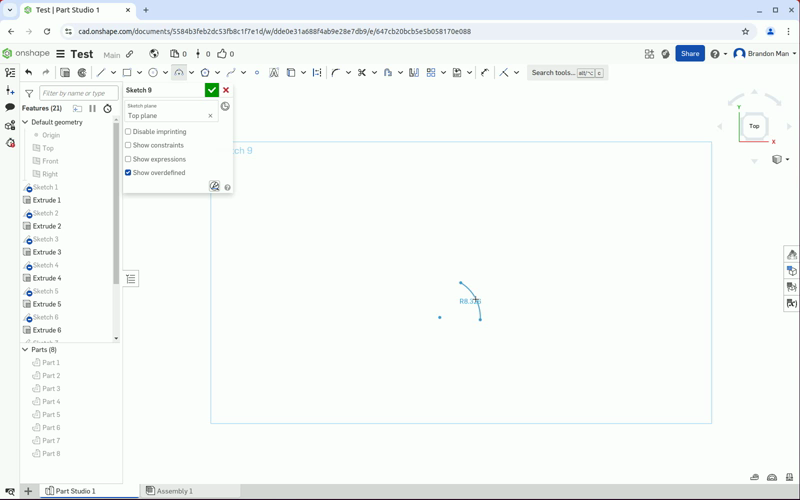
key_up(shift)
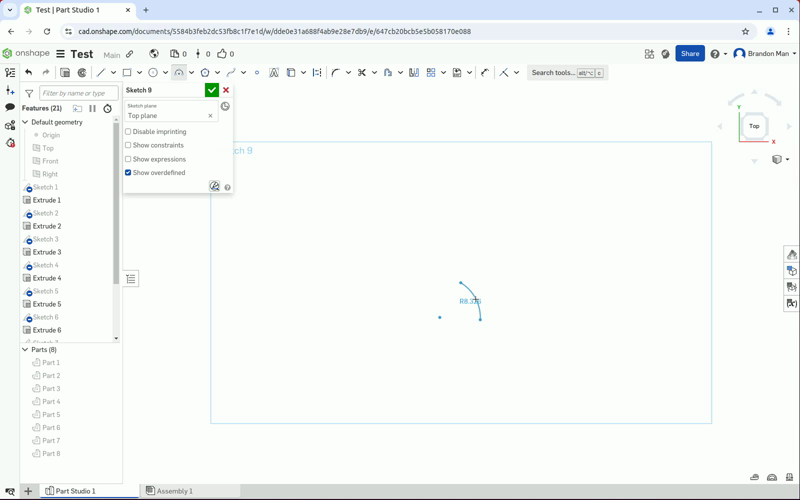
mouse_move(480, 319)
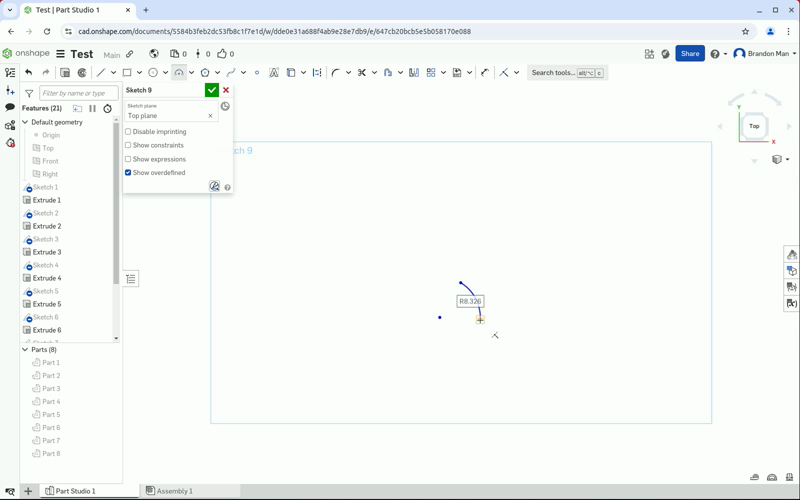
click(480, 319)
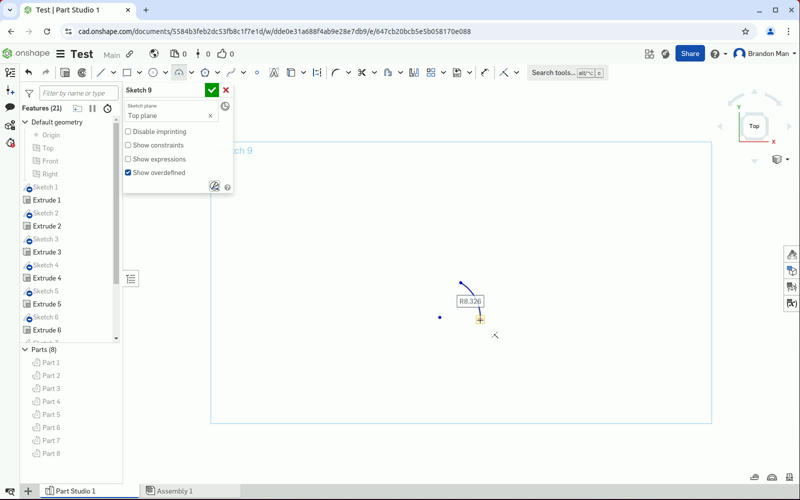
key_down(shift)
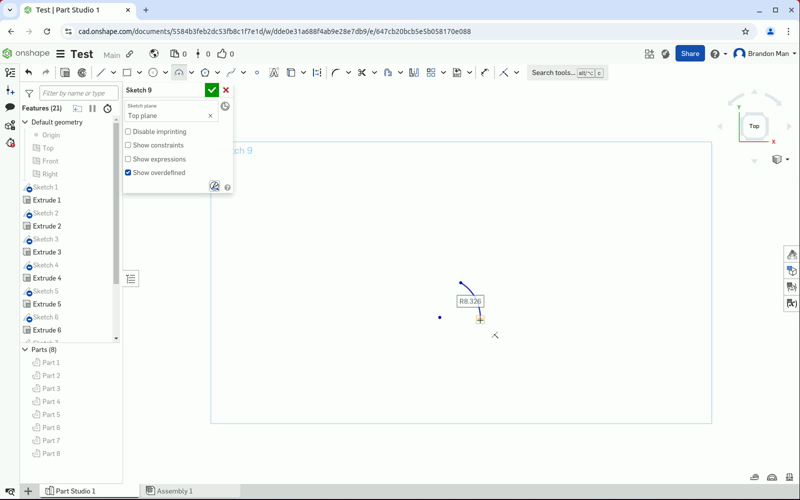
mouse_move(544, 290)
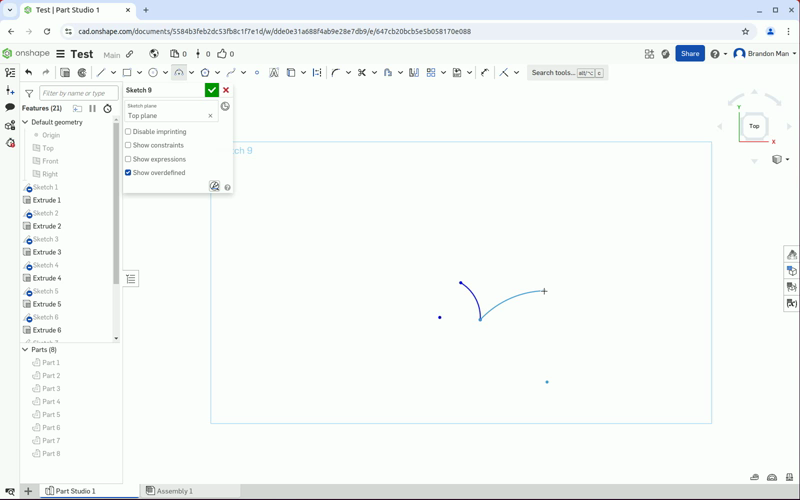
click(544, 290)
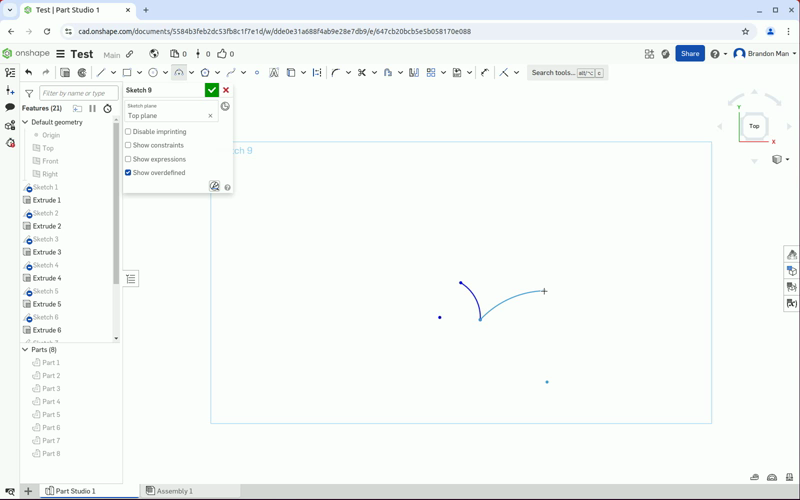
mouse_move(519, 322)
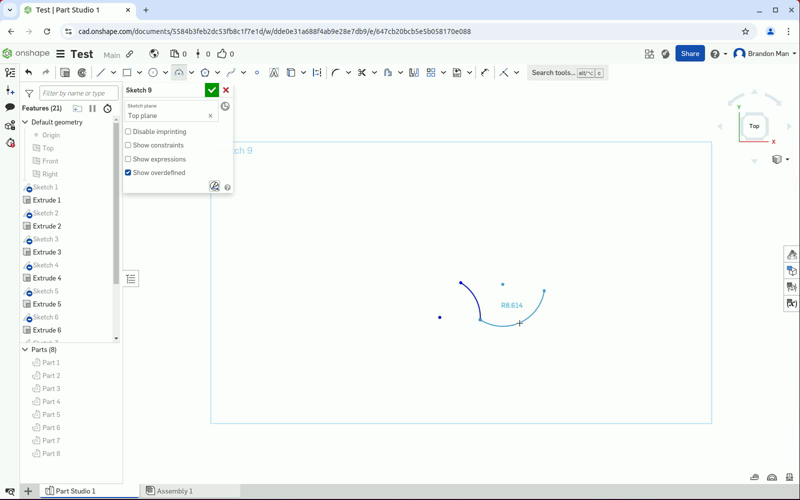
click(519, 322)
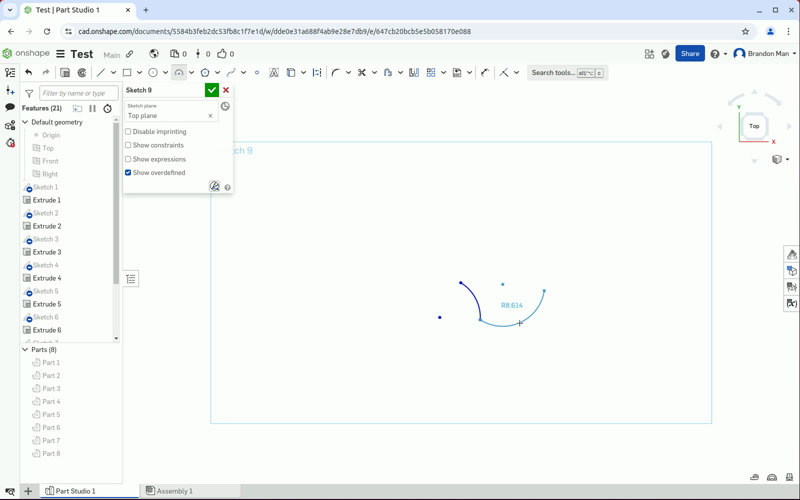
key_up(shift)
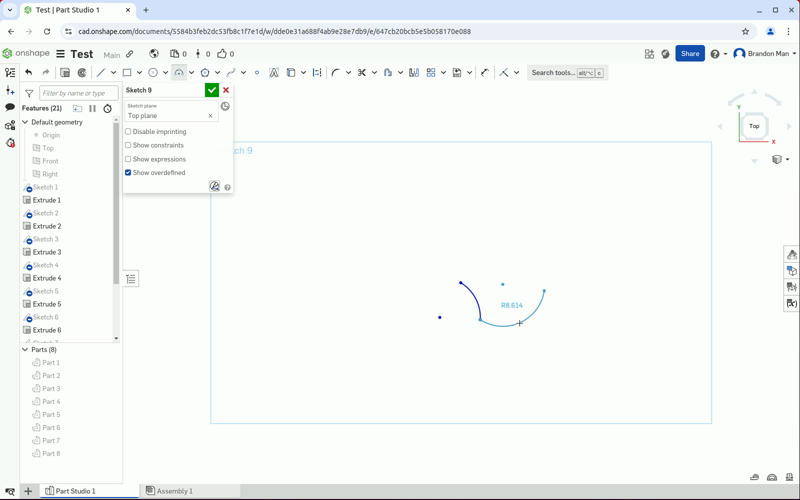
mouse_move(544, 290)
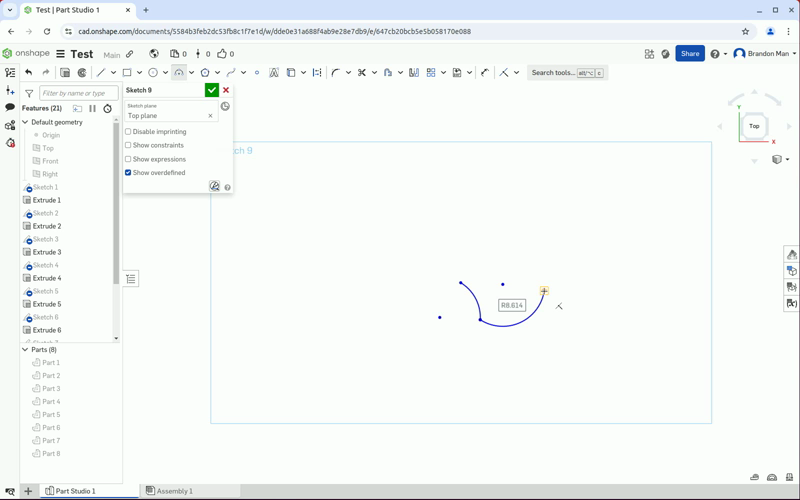
click(544, 290)
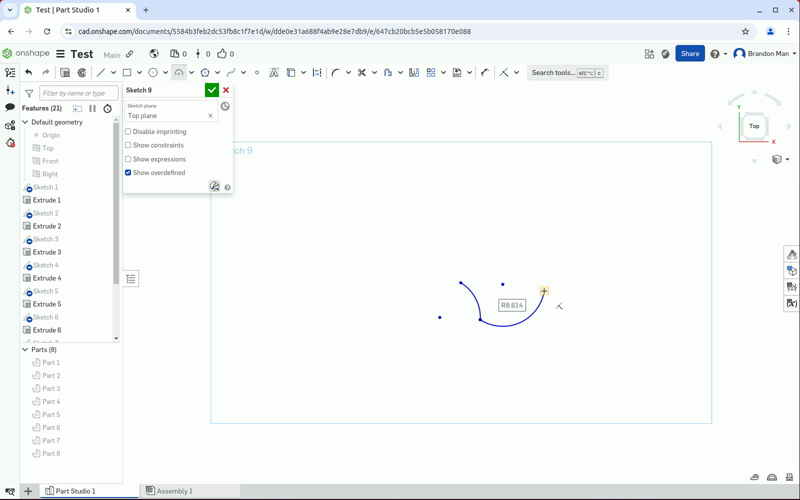
key_down(shift)
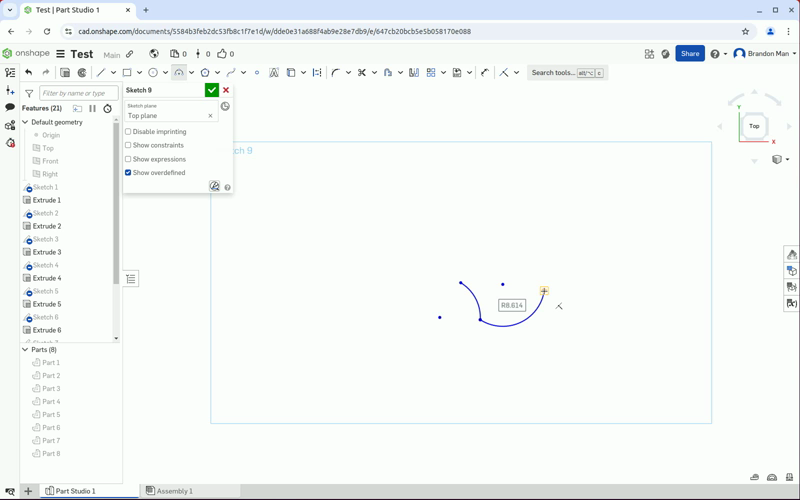
mouse_move(544, 281)
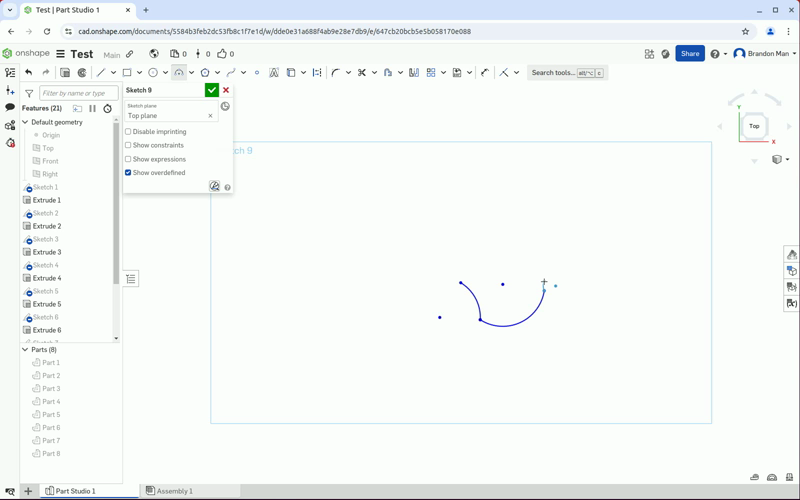
click(544, 281)
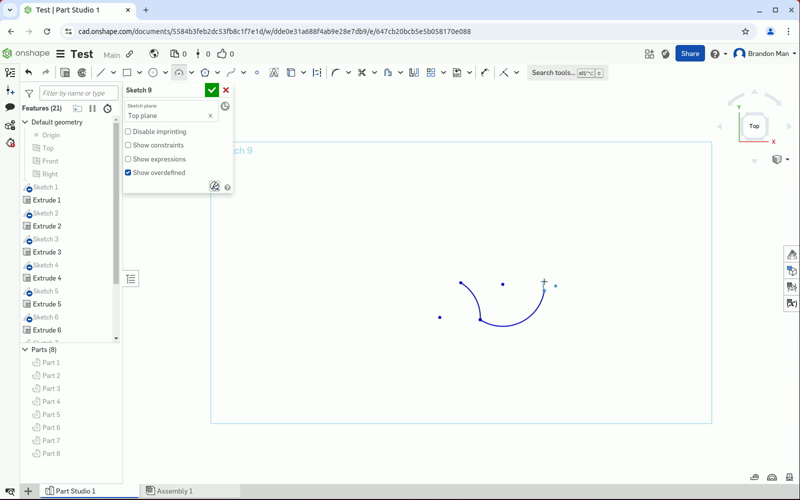
mouse_move(545, 285)
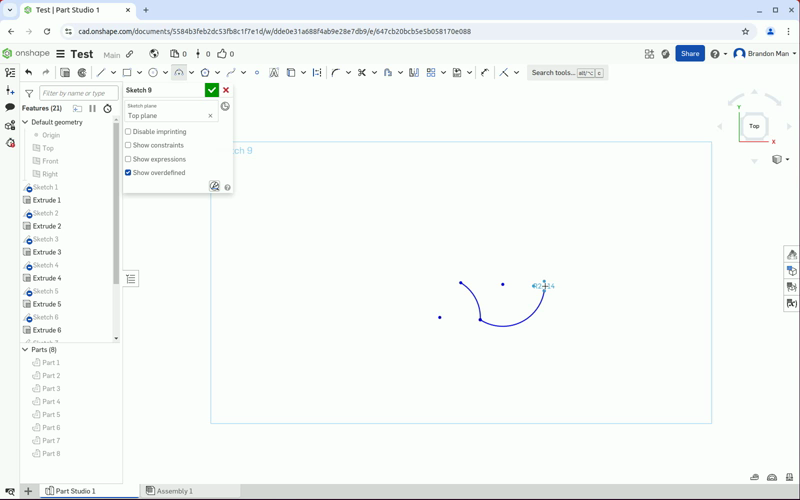
click(545, 285)
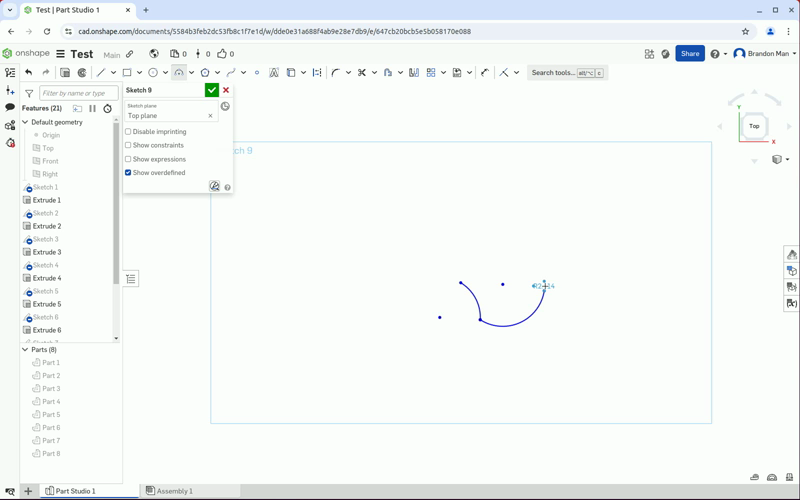
key_up(shift)
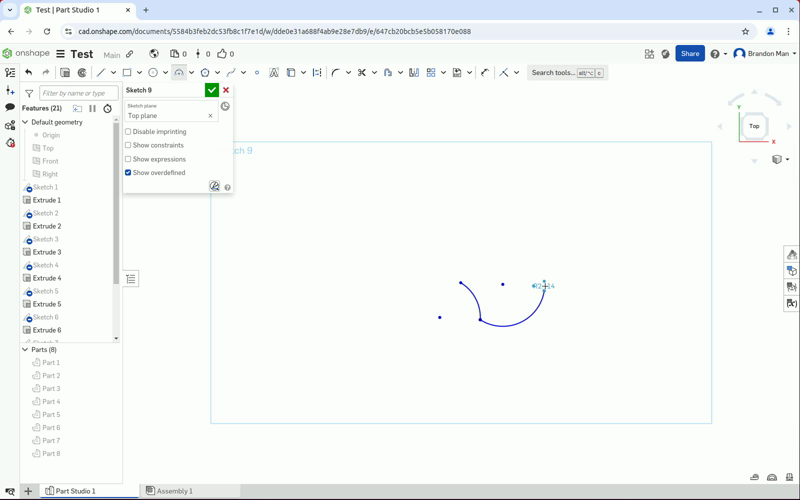
mouse_move(544, 281)
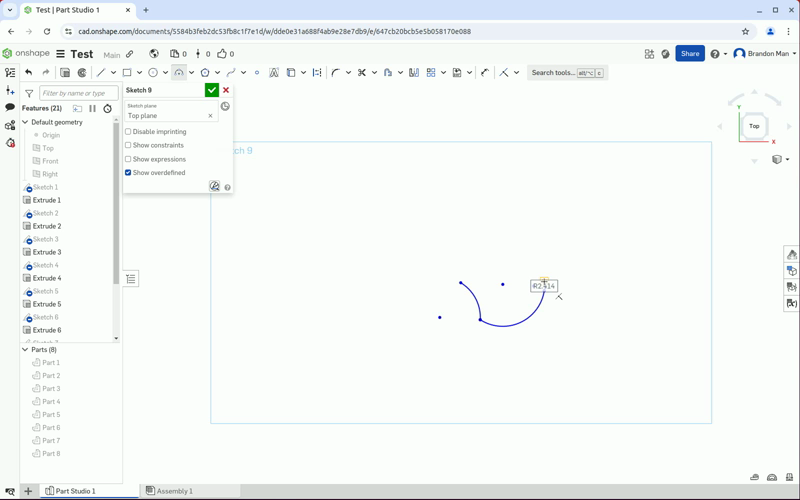
click(544, 281)
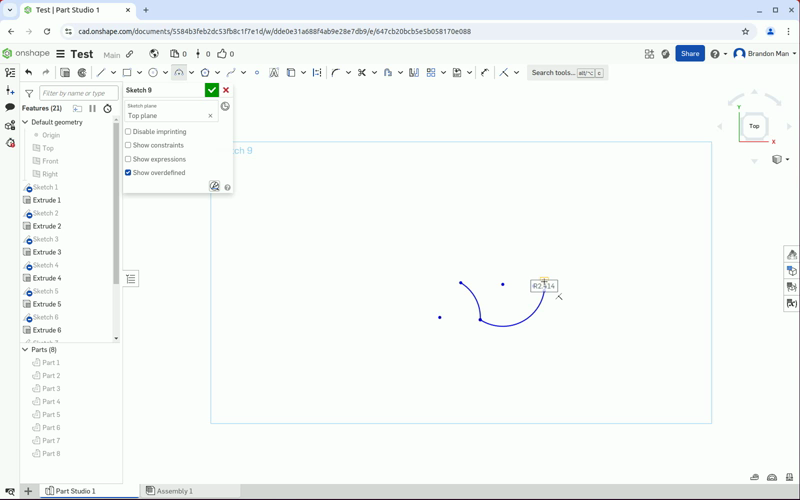
key_down(shift)
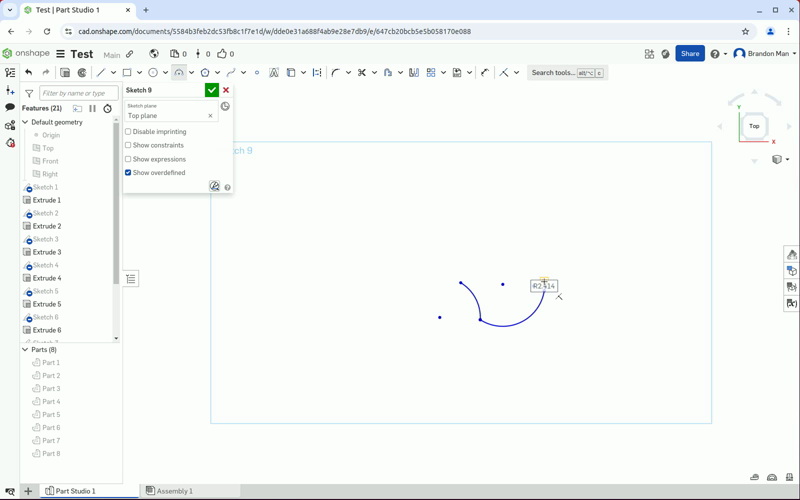
mouse_move(482, 247)
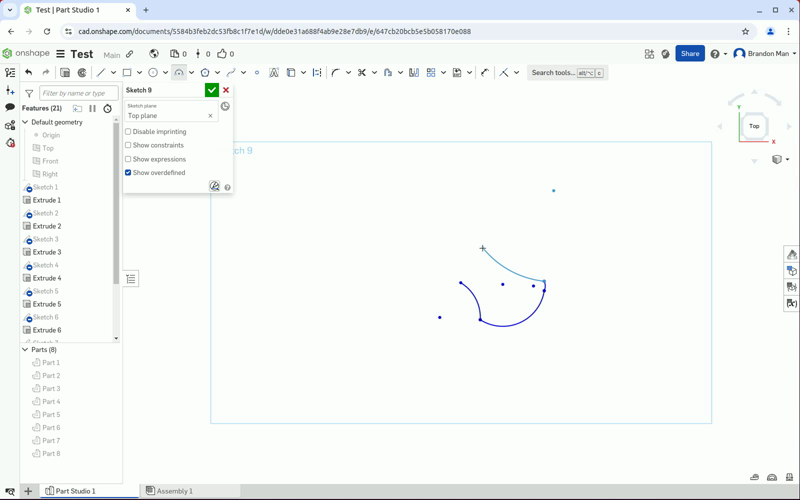
click(482, 247)
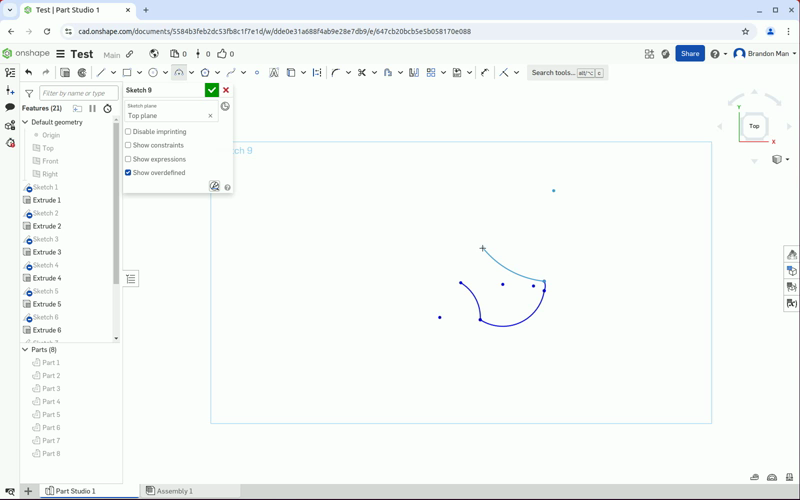
mouse_move(522, 247)
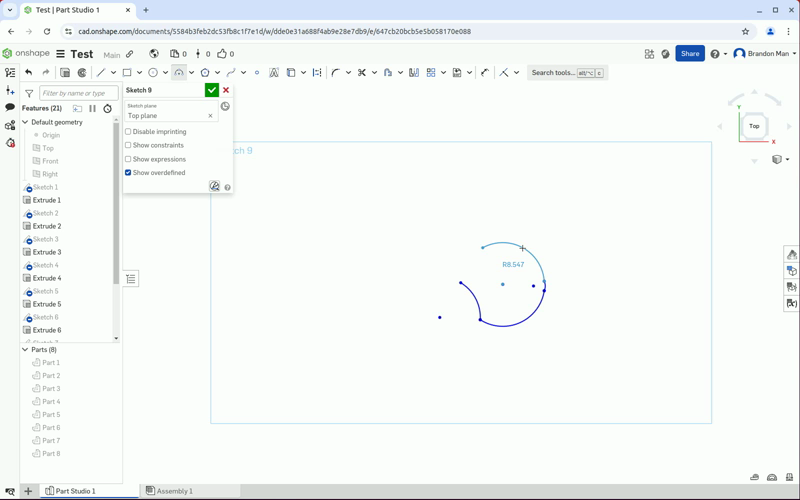
click(522, 247)
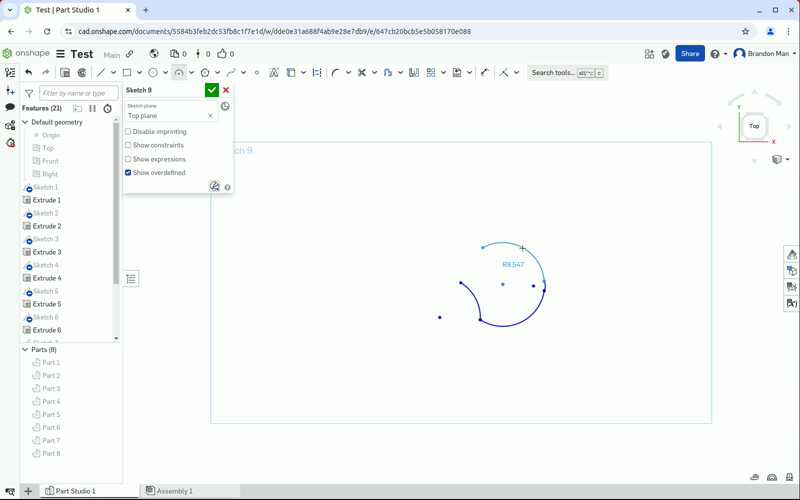
key_up(shift)
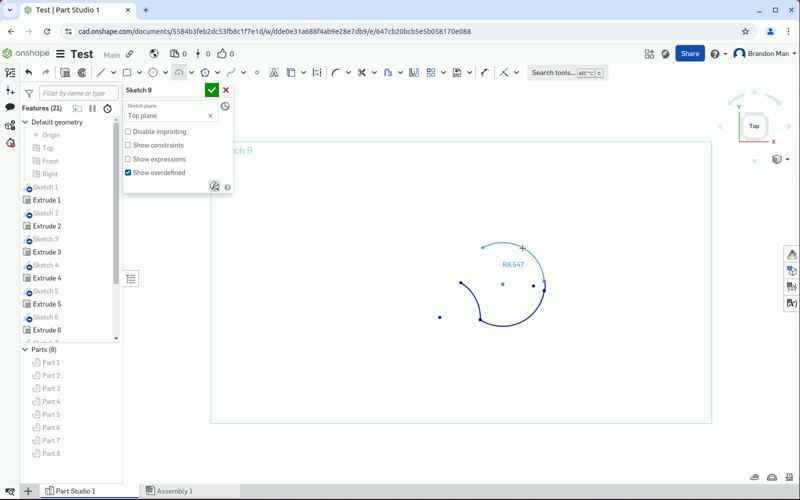
mouse_move(482, 247)
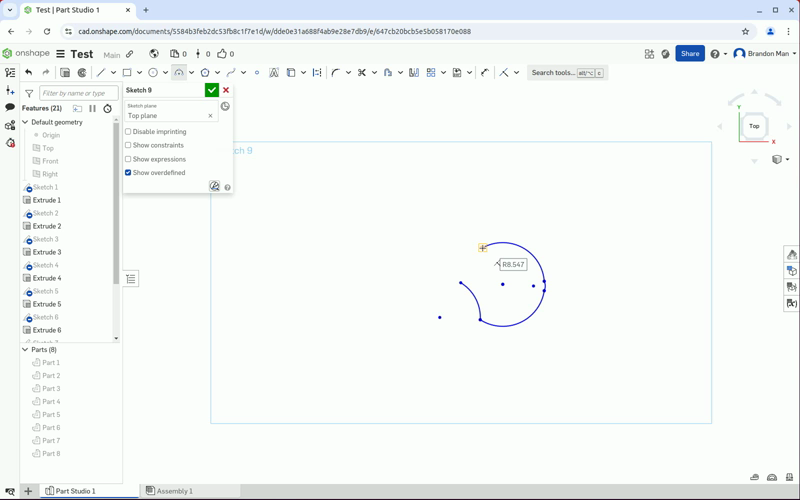
click(482, 247)
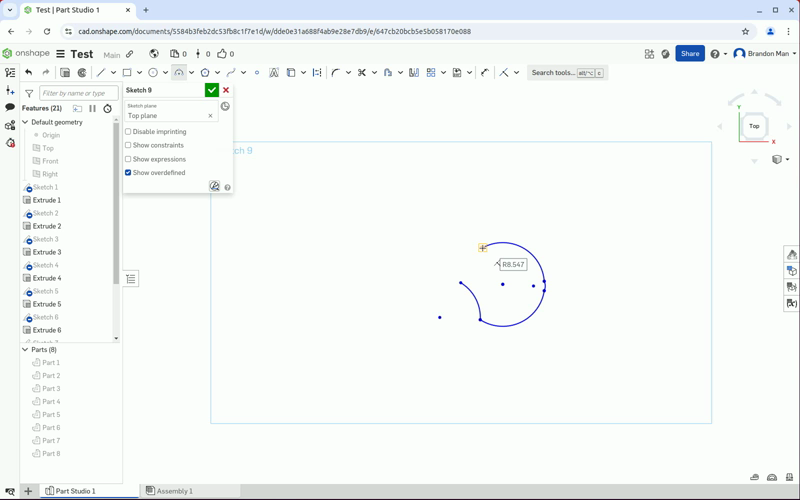
mouse_move(460, 282)
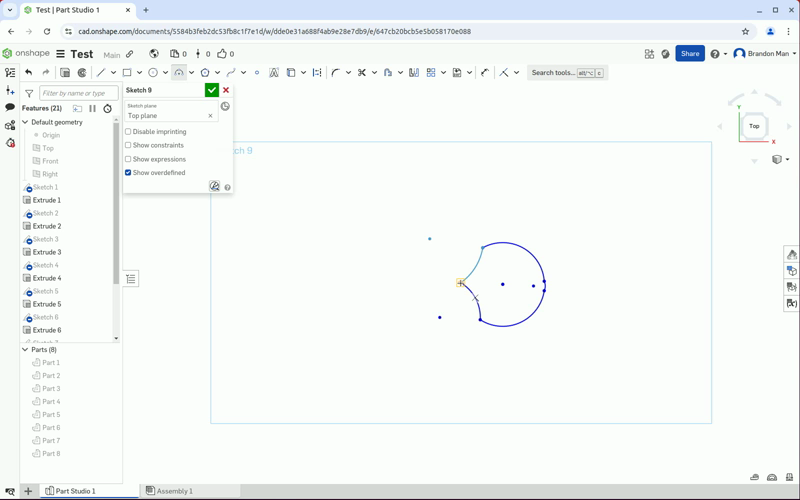
click(460, 282)
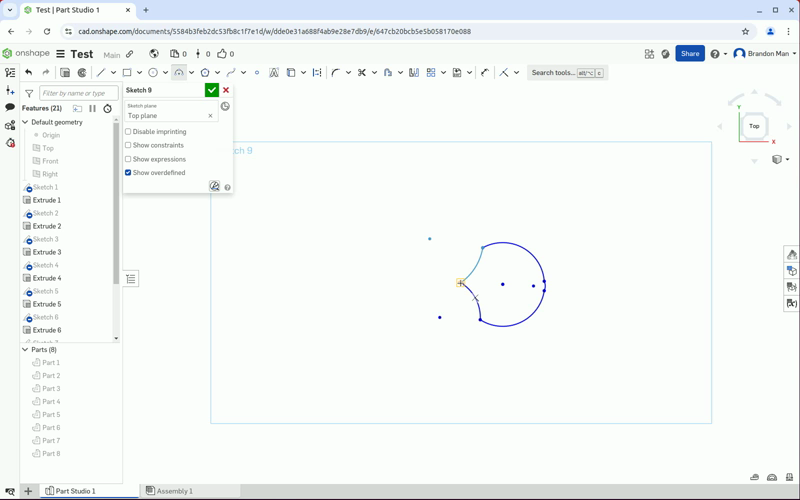
key_down(shift)
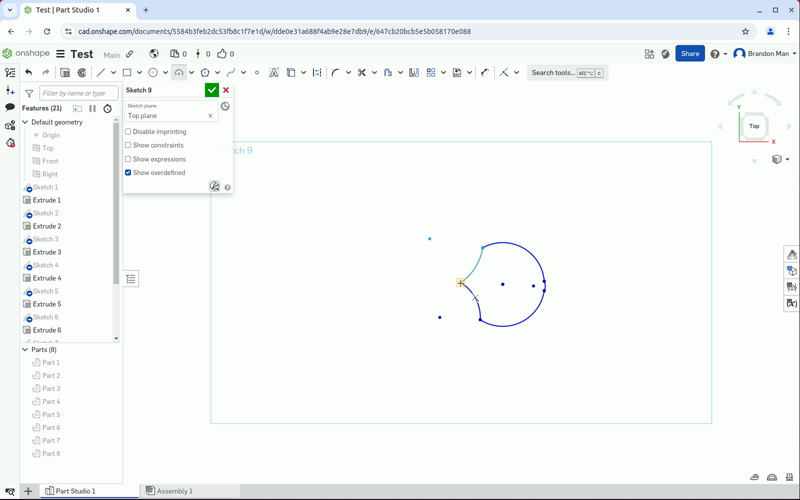
mouse_move(476, 268)
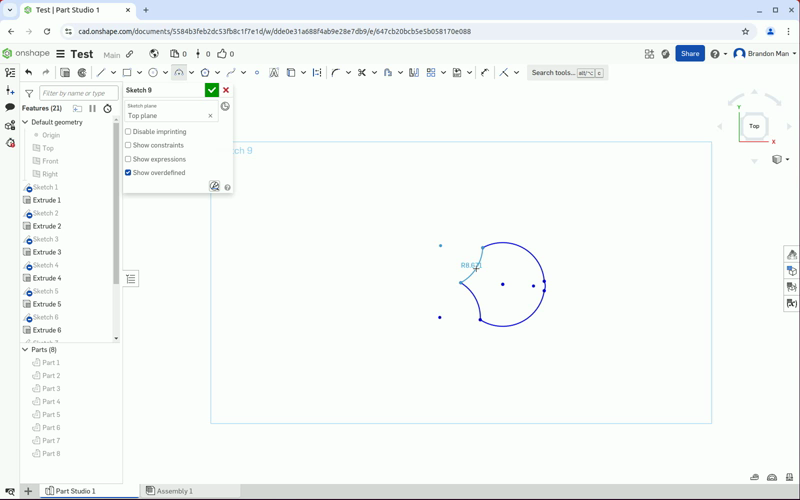
click(476, 268)
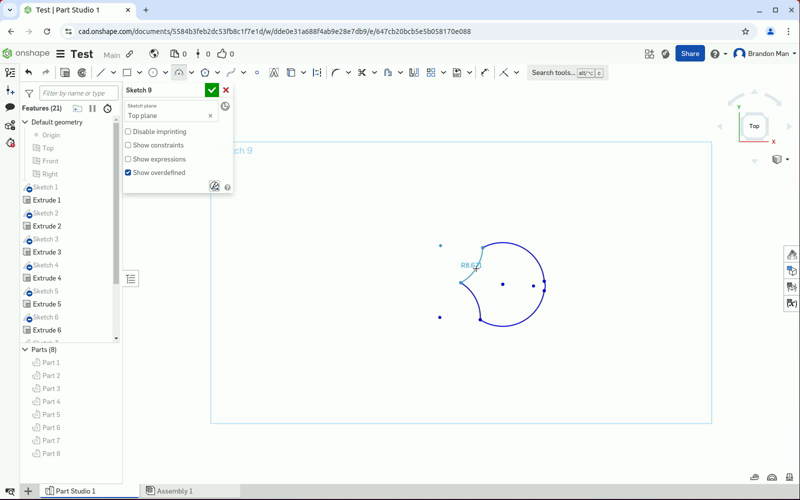
key_up(shift)
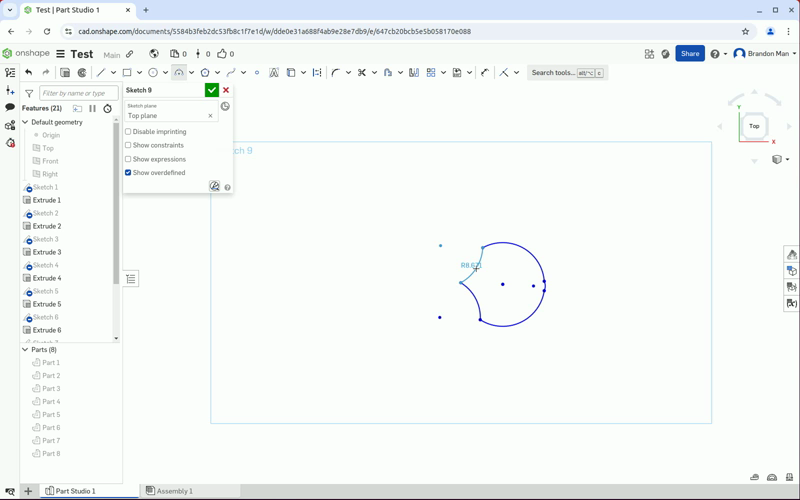
key(esc)
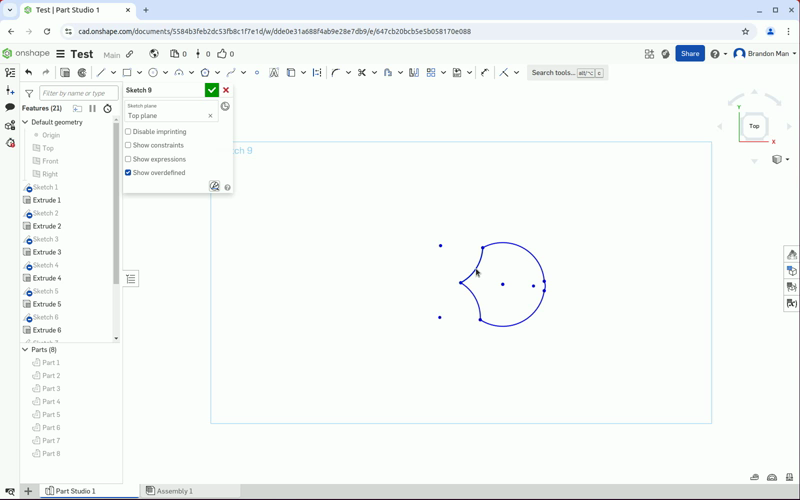
mouse_move(508, 320)
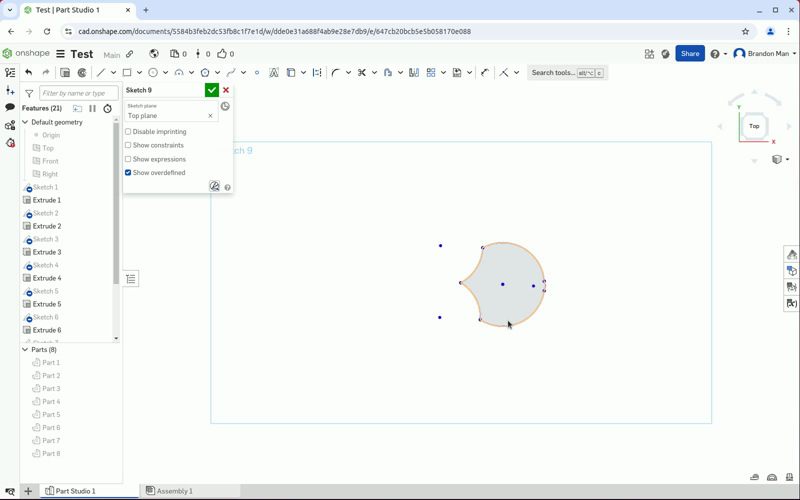
click(508, 320)
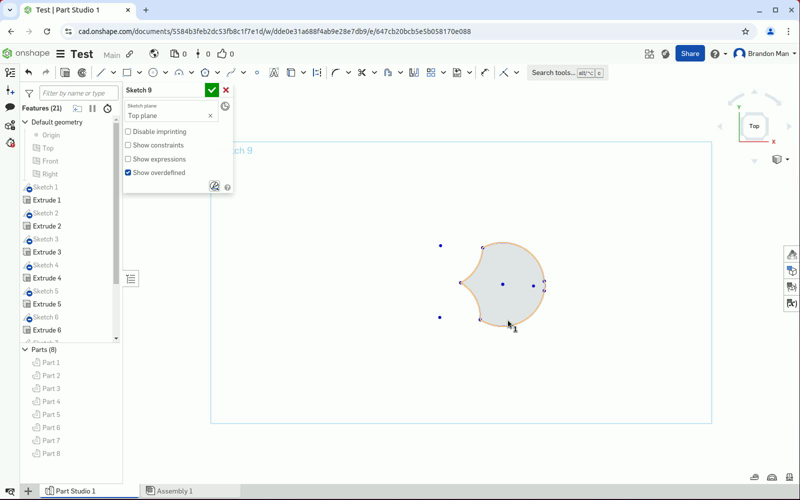
mouse_move(73, 352)
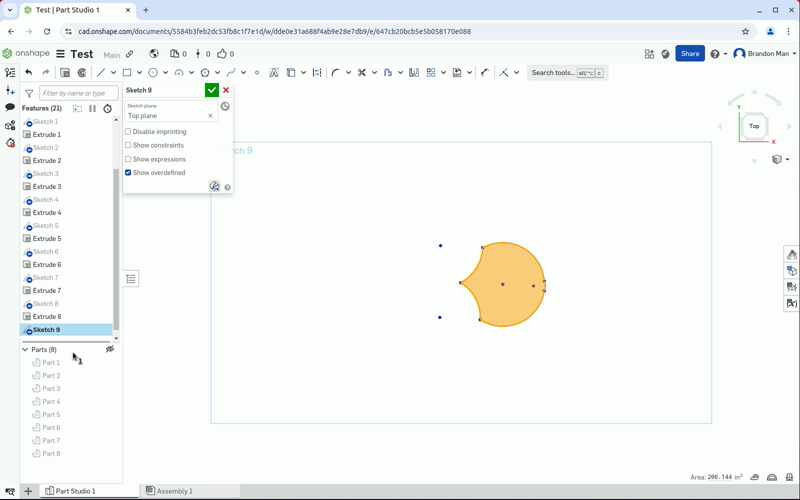
key(shift+y)
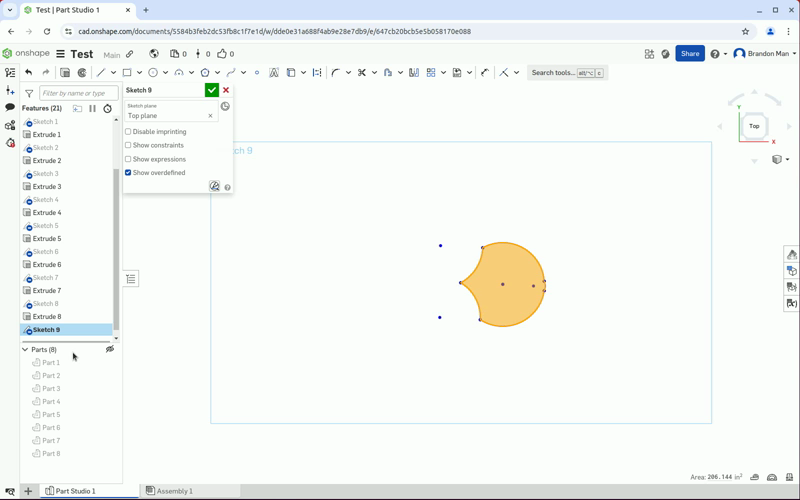
key(shift+e)
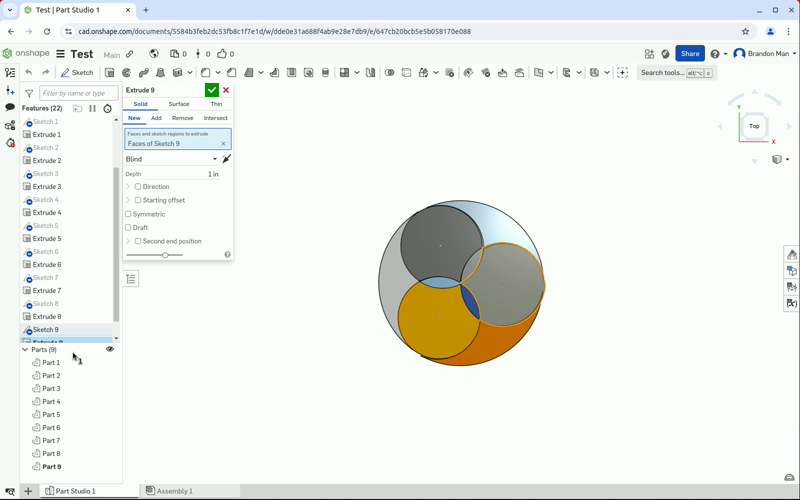
mouse_move(143, 106)
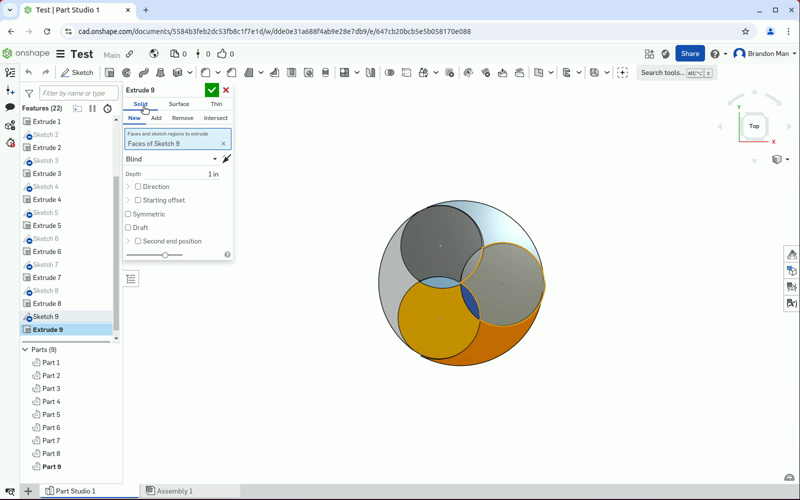
click(143, 106)
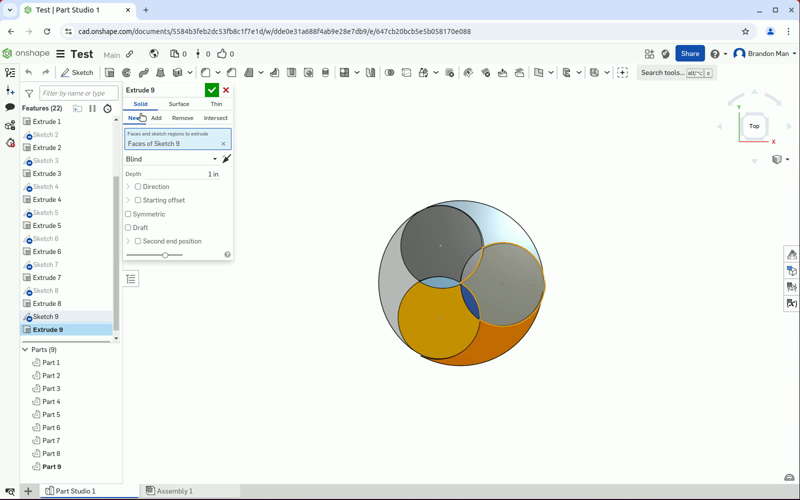
mouse_move(137, 120)
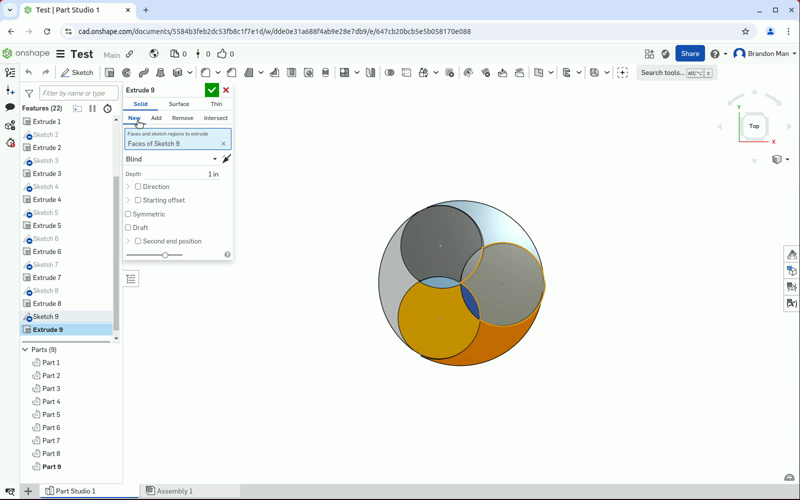
click(137, 120)
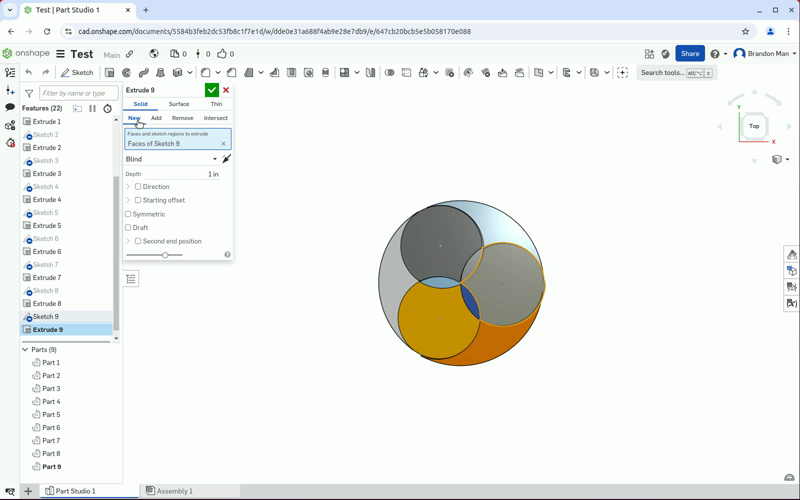
key(tab, 4)
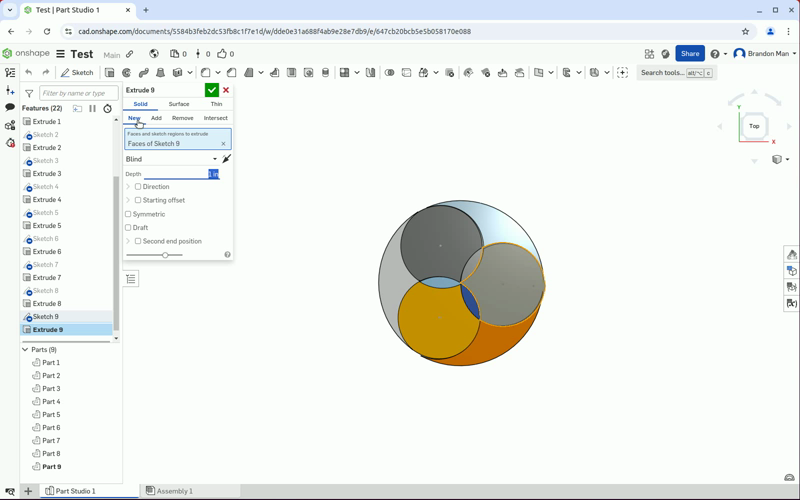
text(2.407)
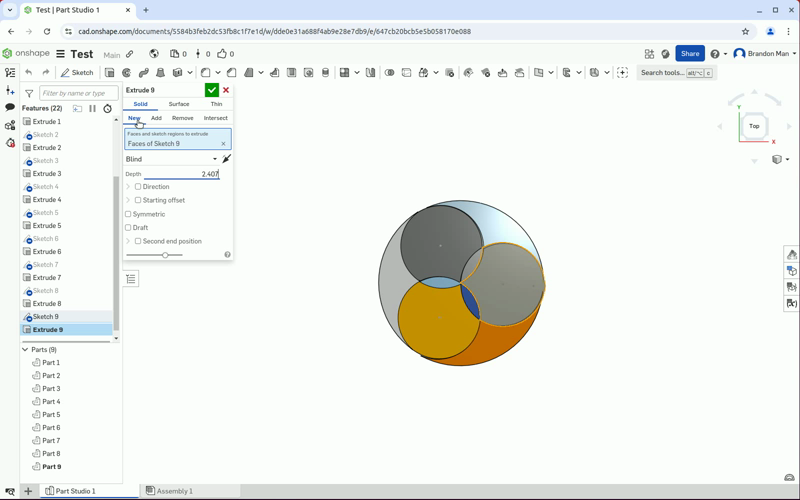
key(enter)
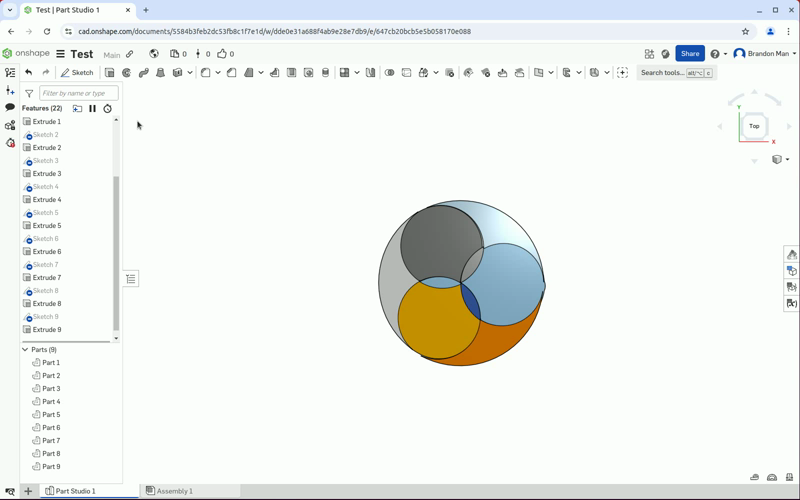
key(shift+h)
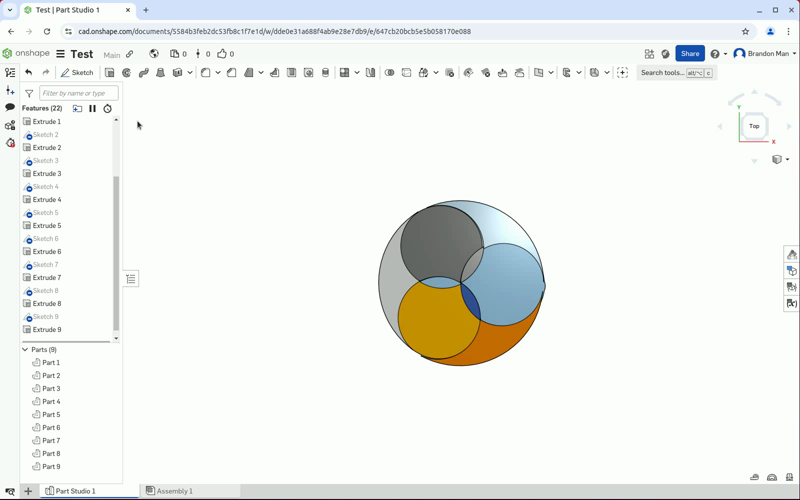
key(shift+h)
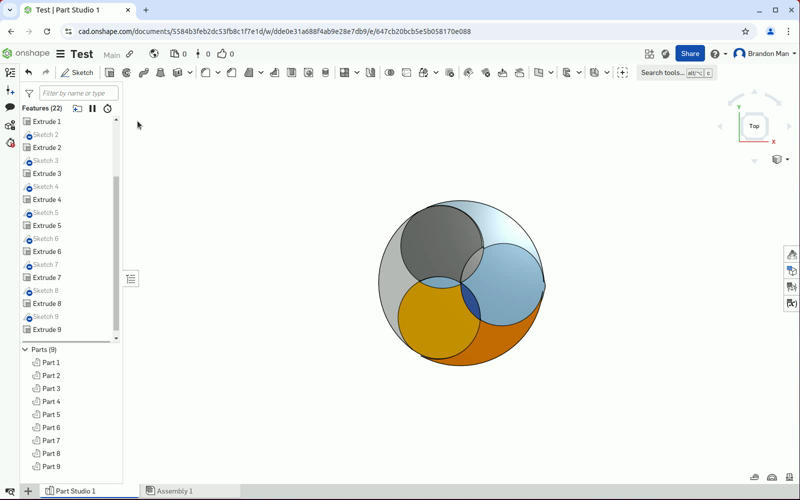
mouse_move(69, 111)
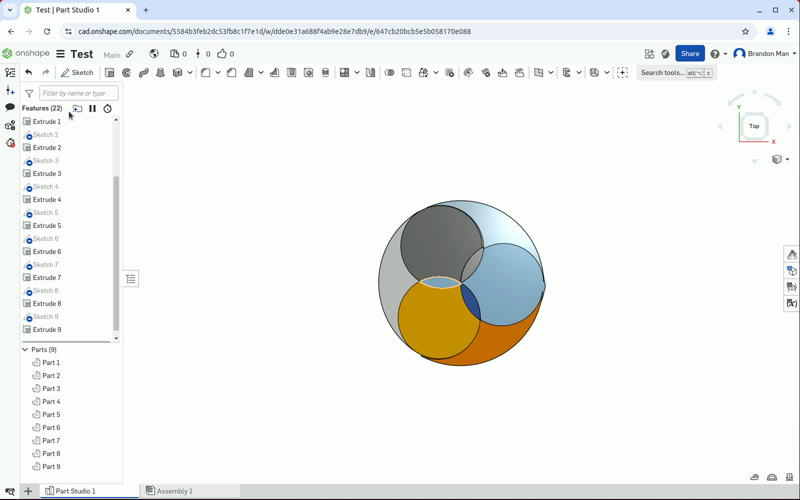
click(69, 111)
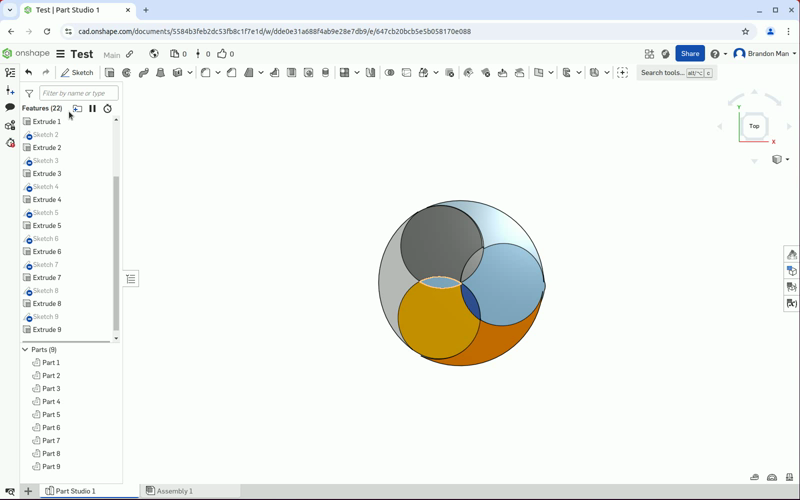
key(shift+s)
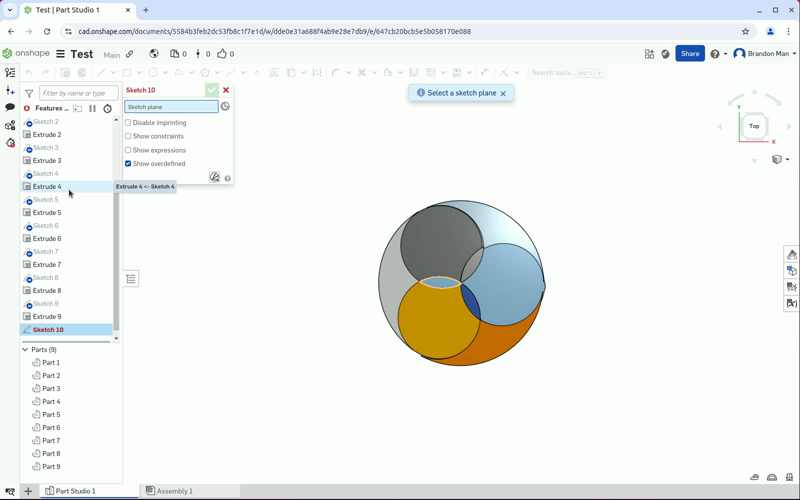
scroll(3)
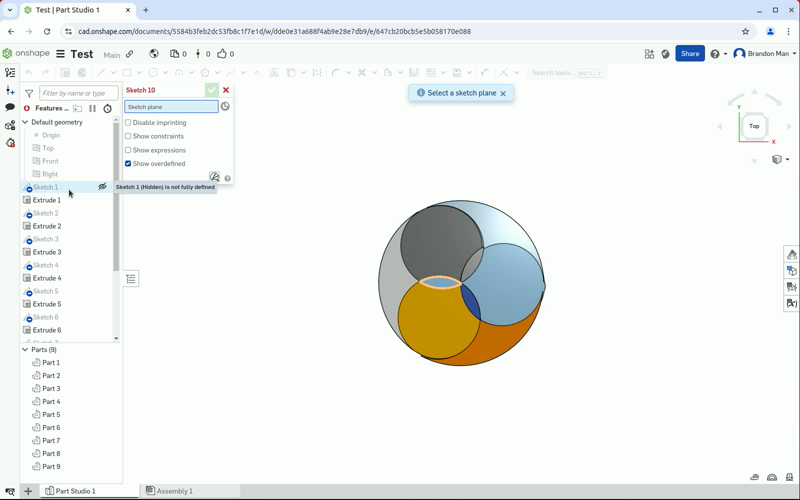
mouse_move(69, 150)
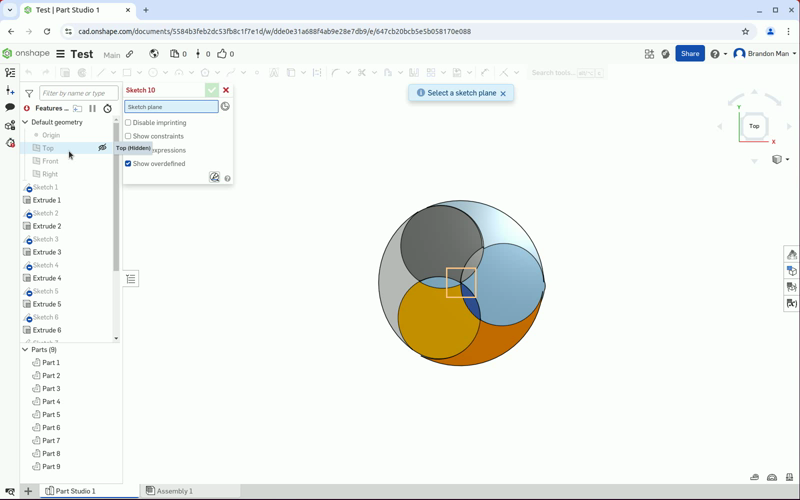
click(69, 150)
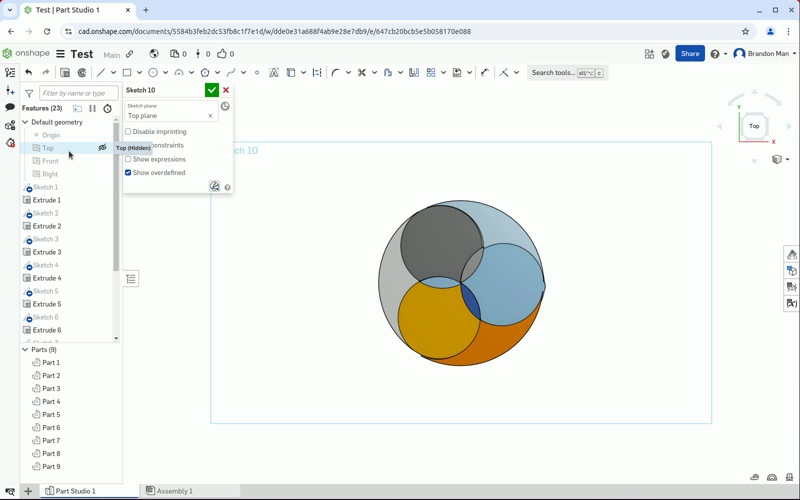
mouse_move(73, 352)
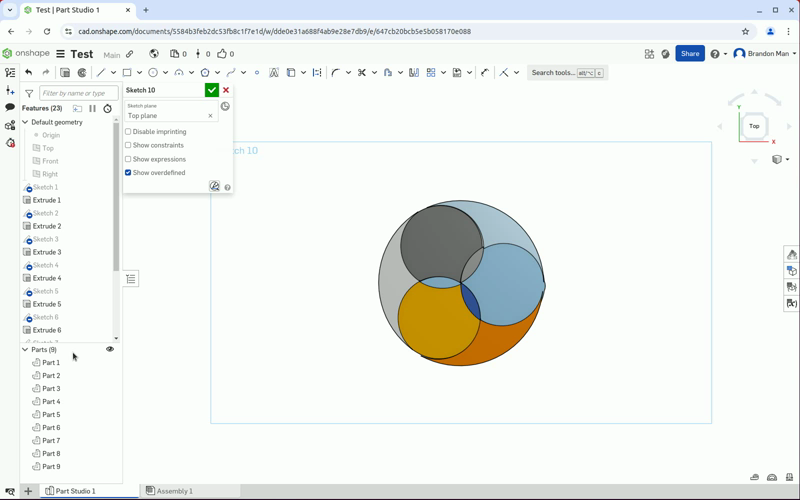
key(y)
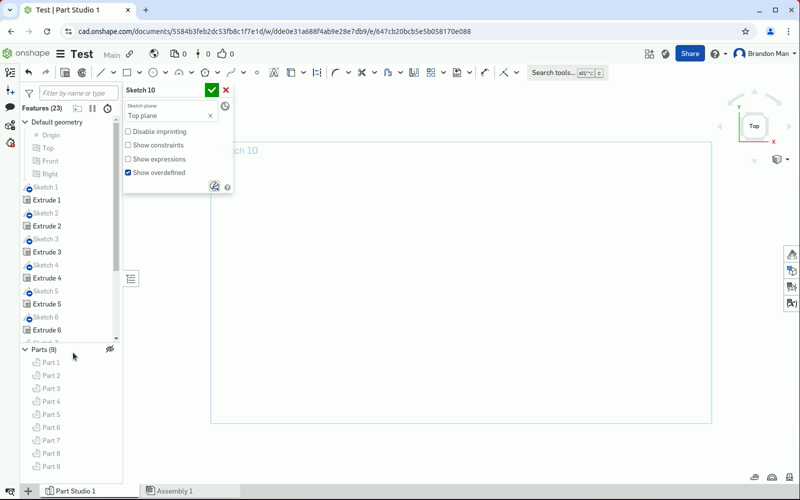
key(l)
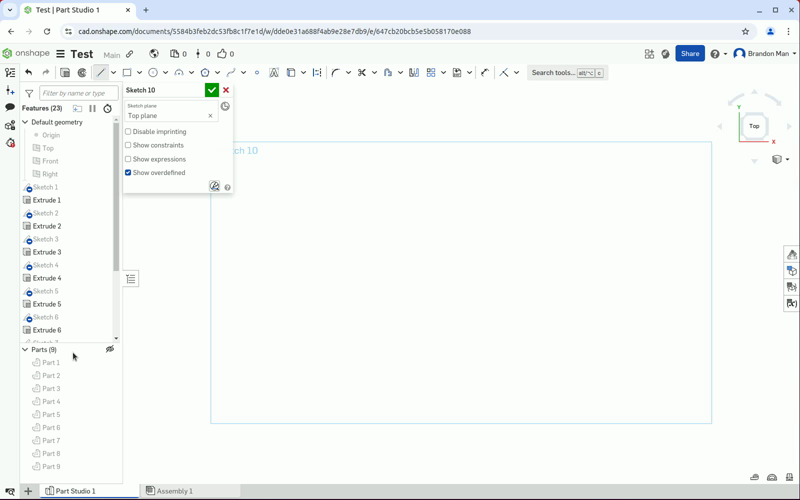
key_down(shift)
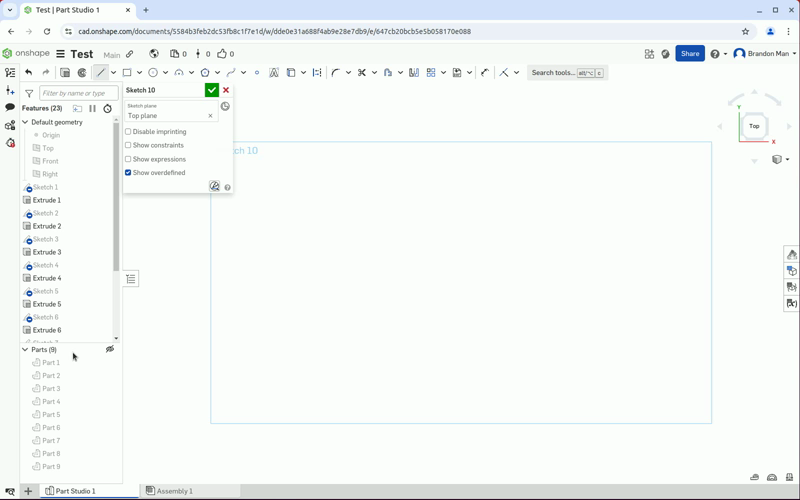
mouse_move(348, 395)
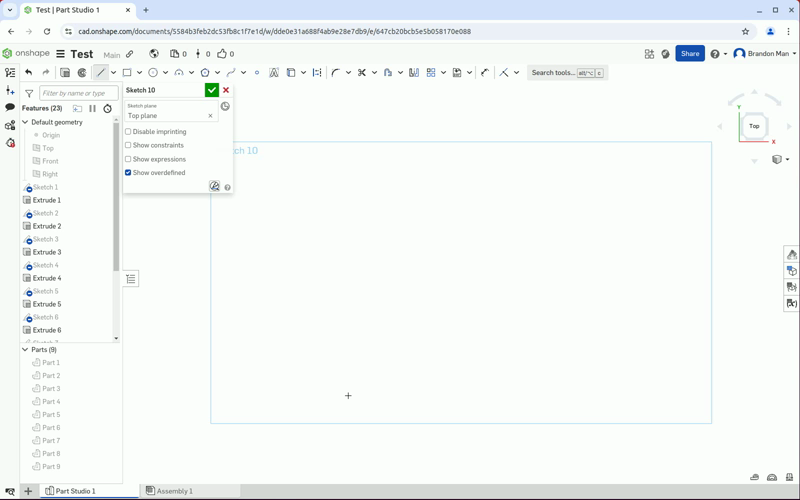
click(348, 395)
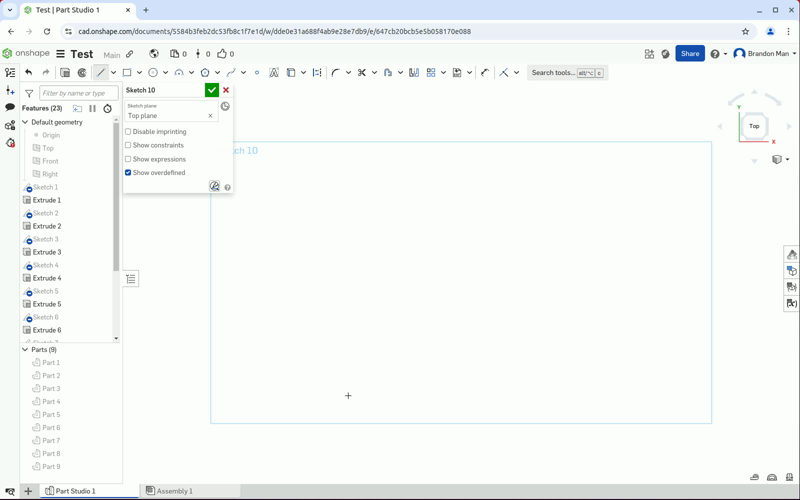
key_up(shift)
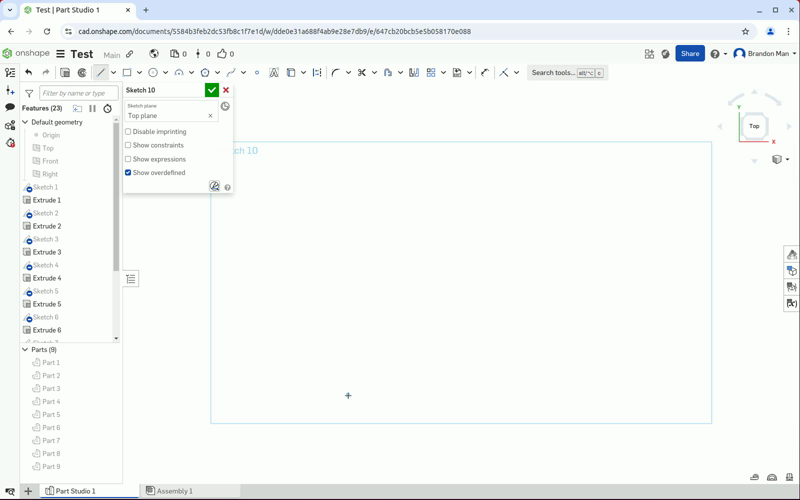
key_down(shift)
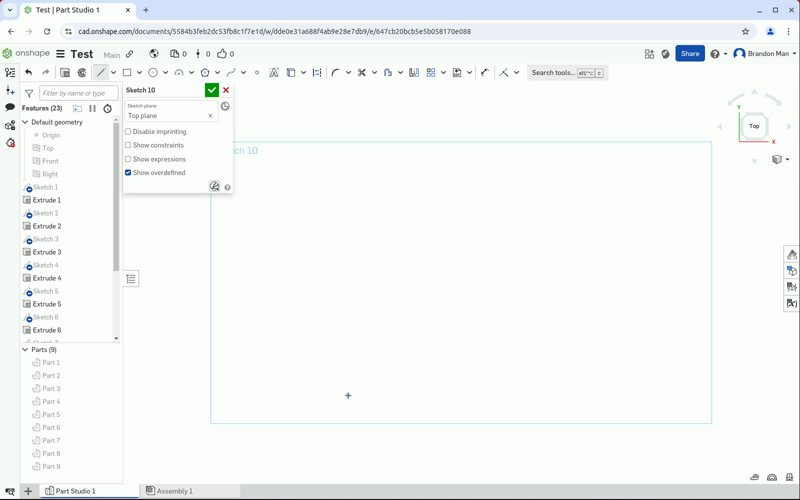
mouse_move(572, 395)
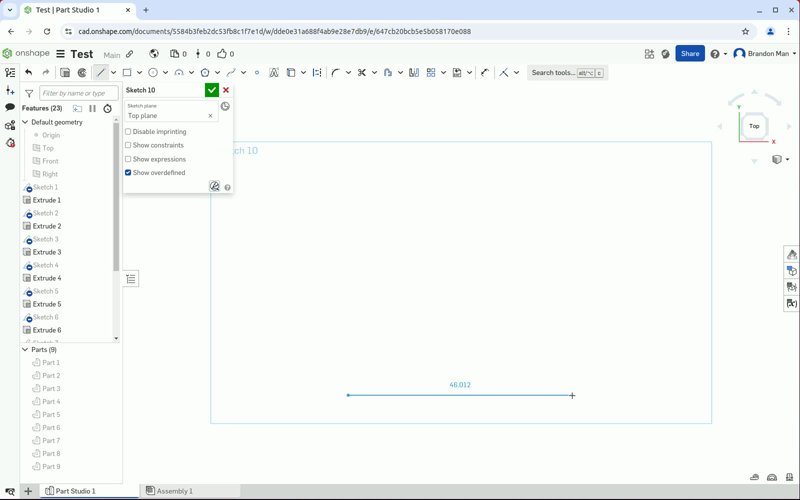
click(572, 395)
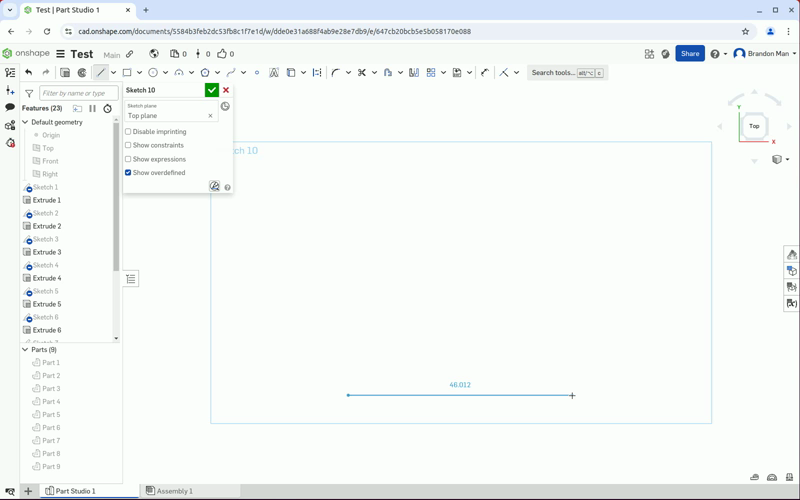
key_up(shift)
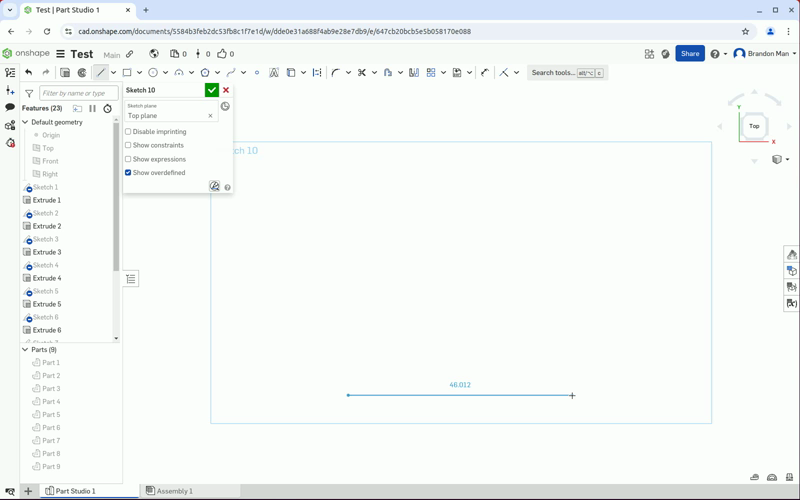
key_down(shift)
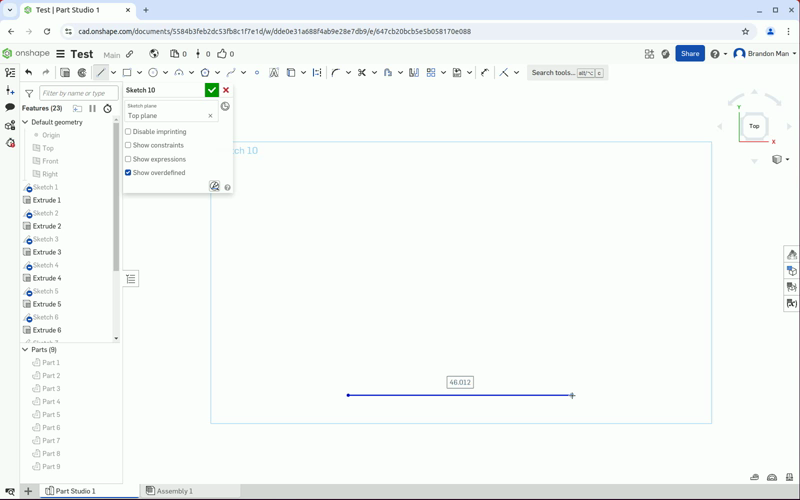
mouse_move(572, 171)
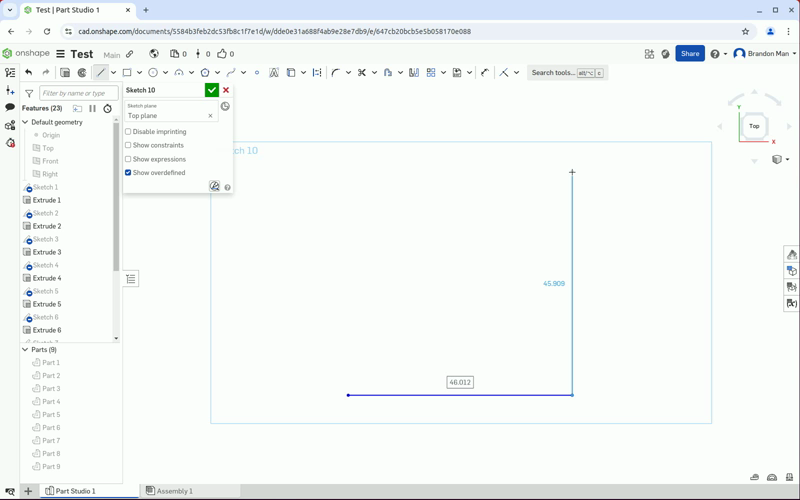
click(572, 171)
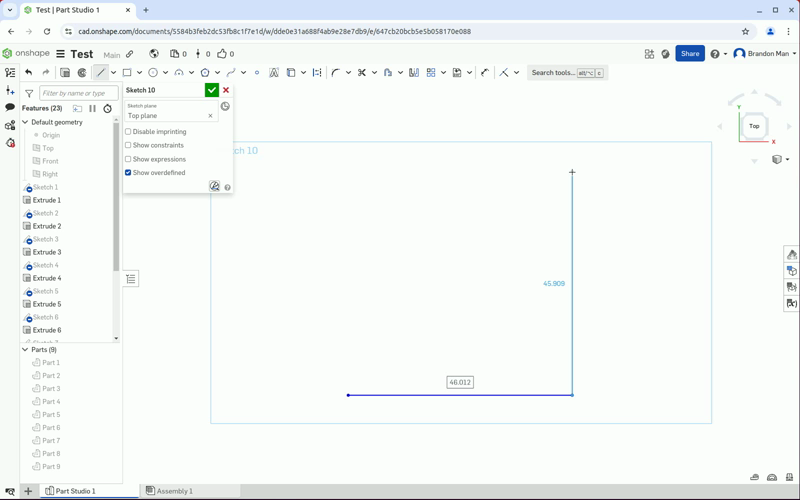
key_up(shift)
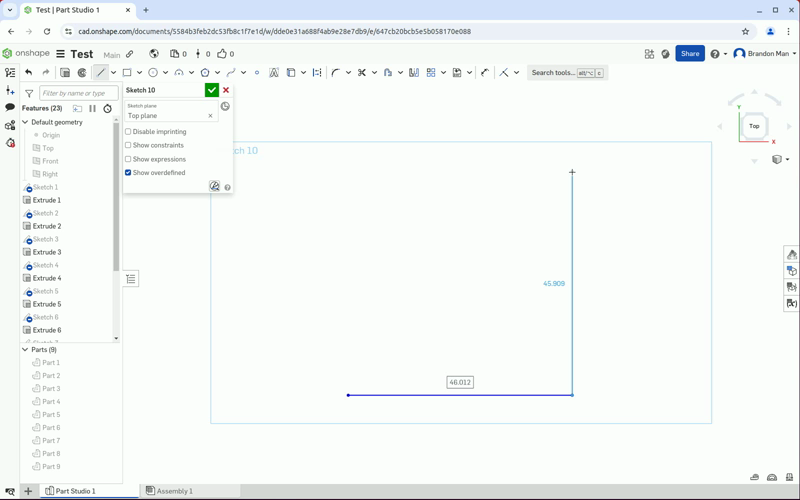
key_down(shift)
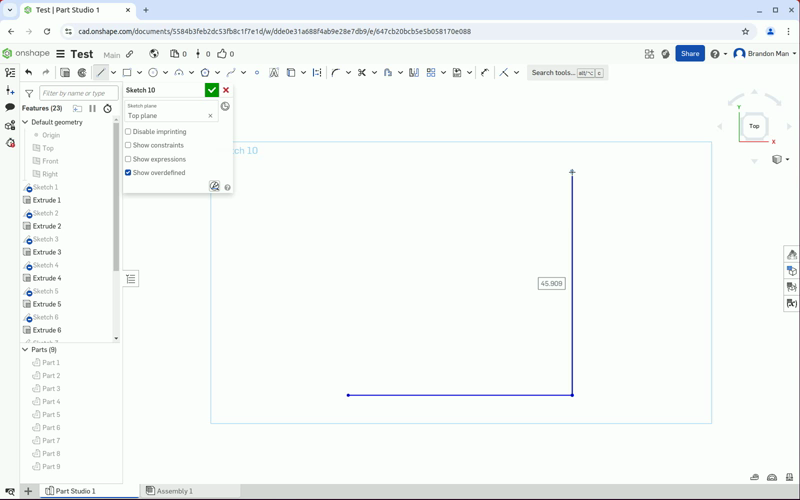
mouse_move(348, 171)
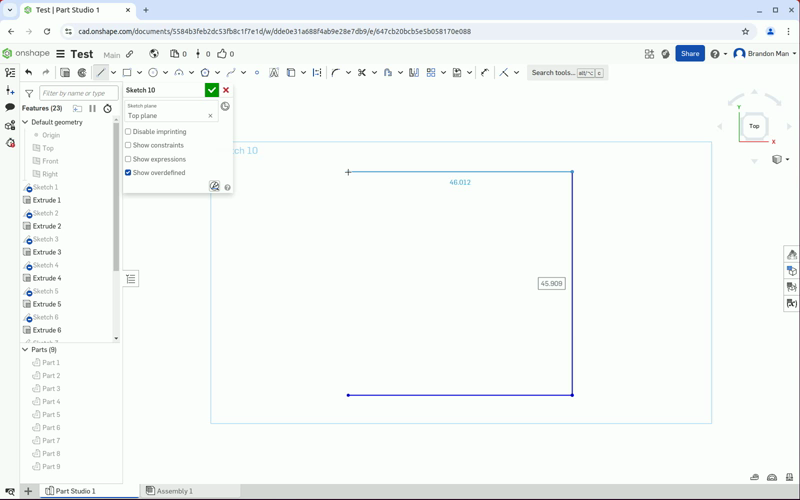
click(348, 171)
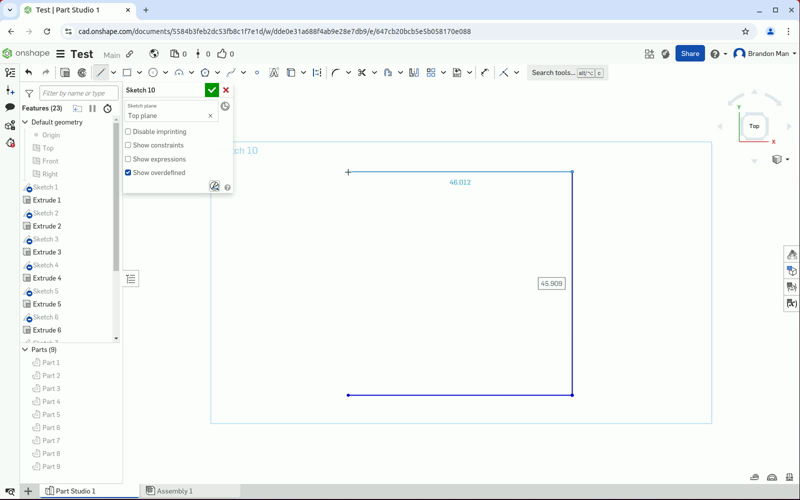
key_up(shift)
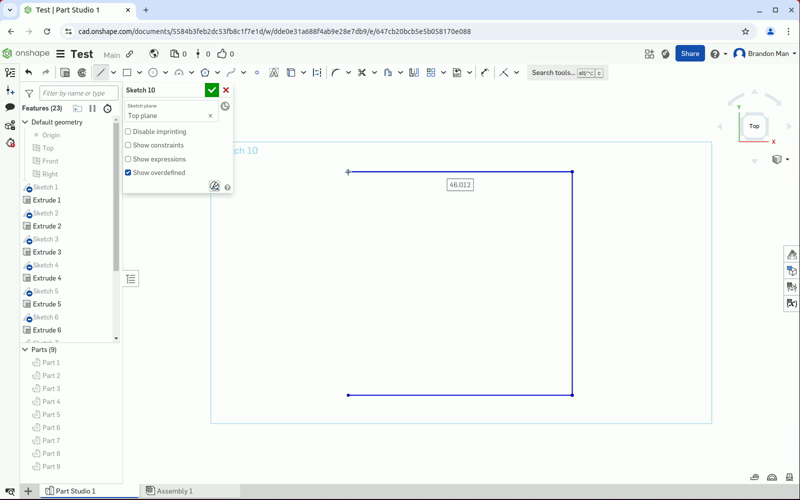
key_down(shift)
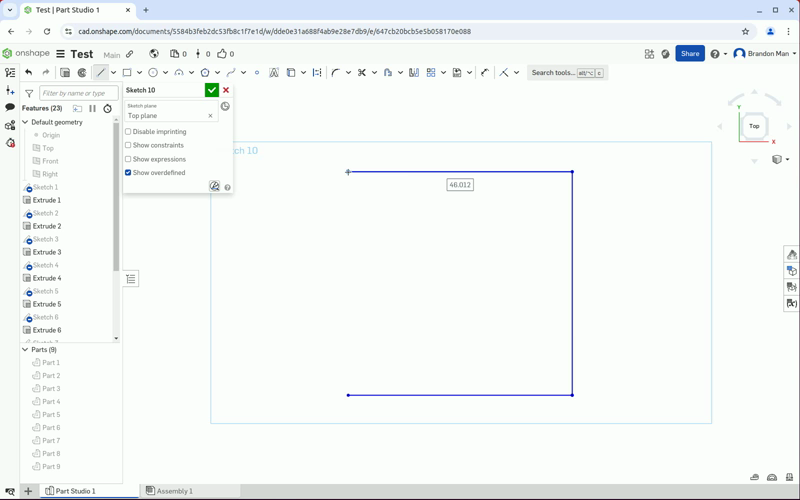
mouse_move(348, 395)
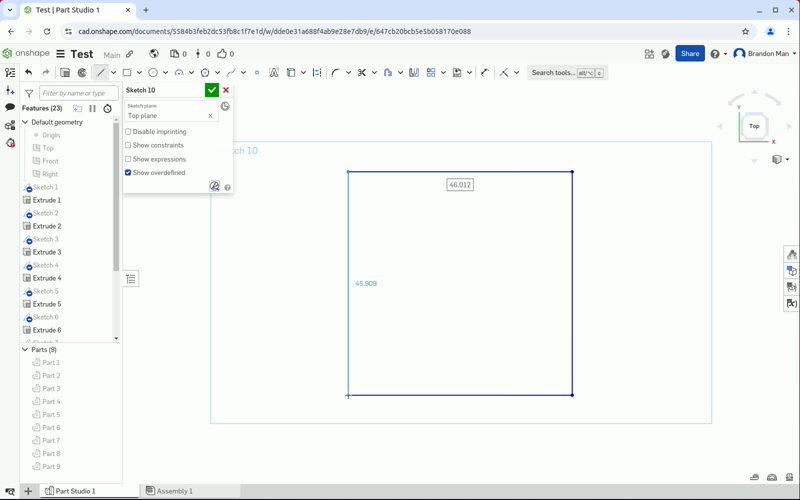
key_up(shift)
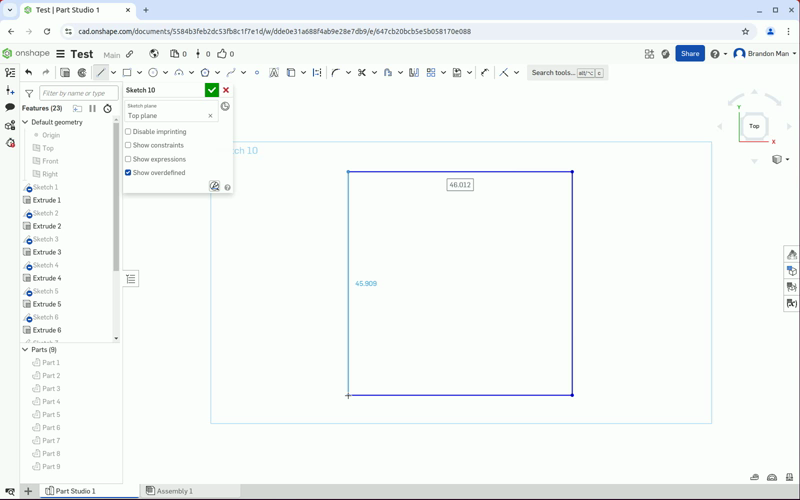
click(348, 395)
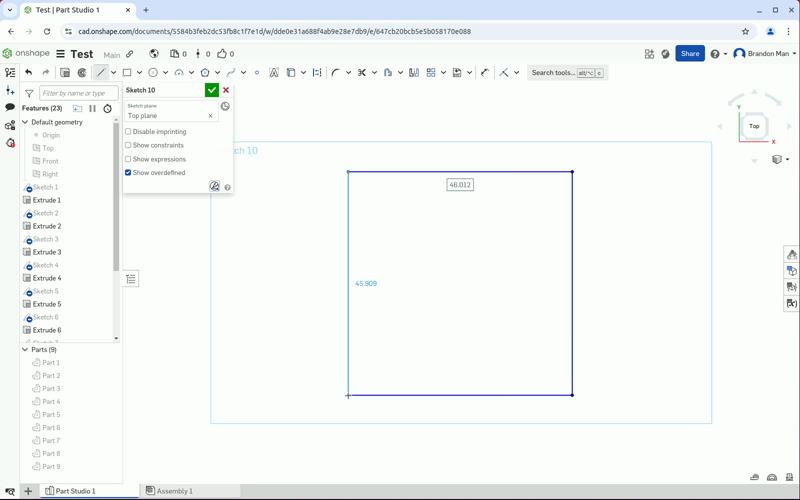
key(esc)
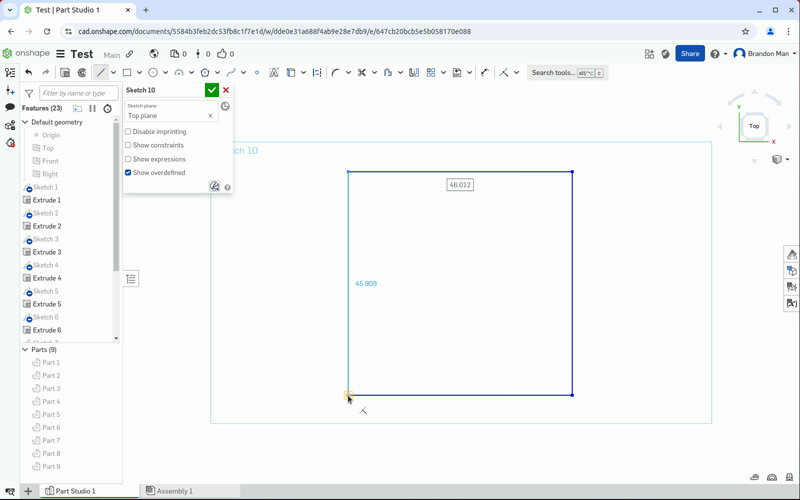
mouse_move(491, 263)
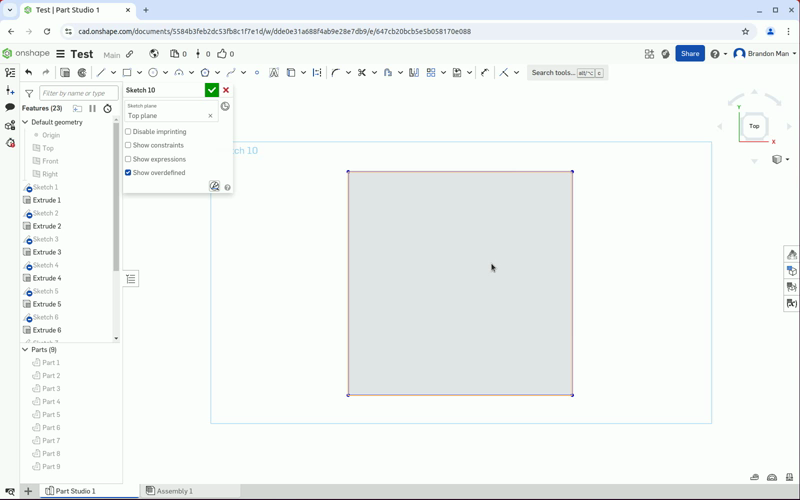
click(491, 263)
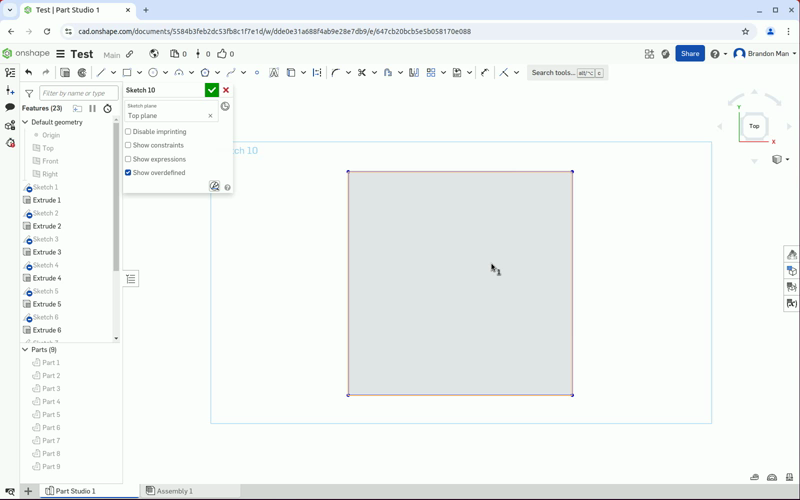
mouse_move(73, 352)
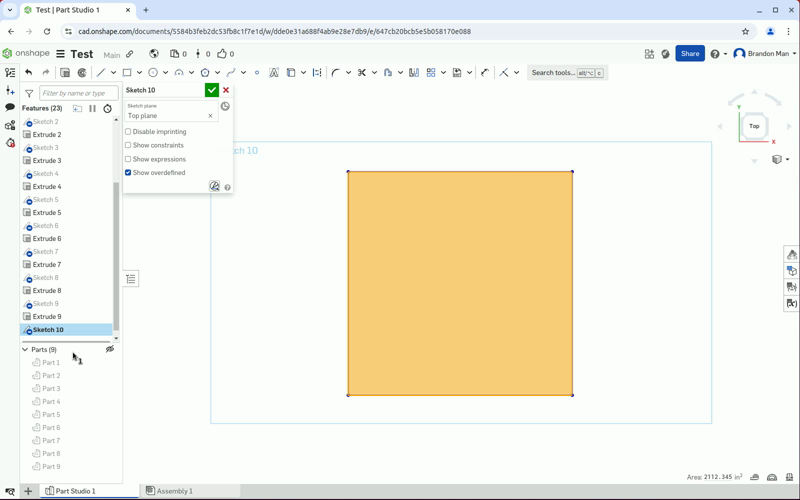
key(shift+y)
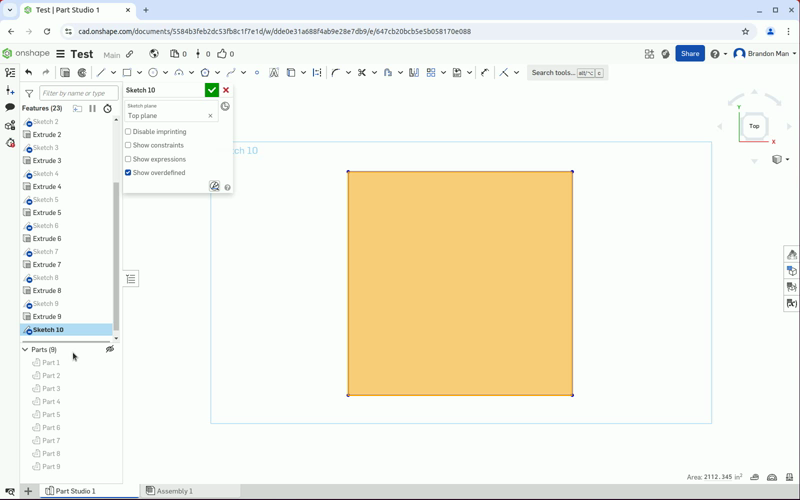
key(shift+e)
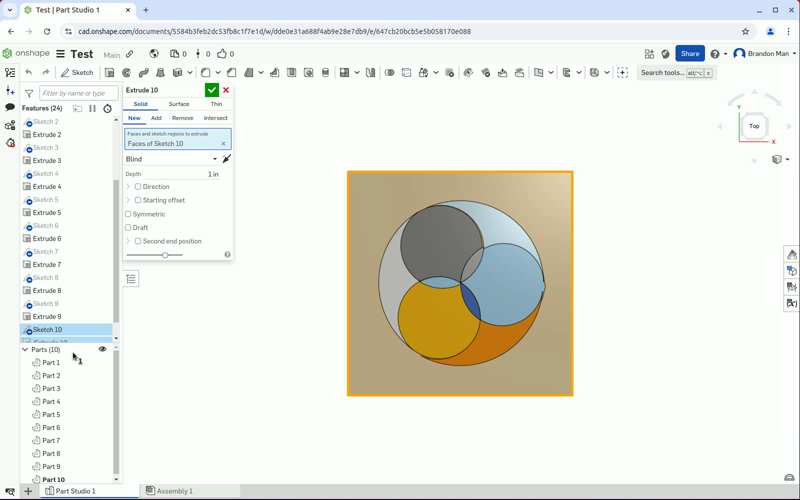
mouse_move(143, 106)
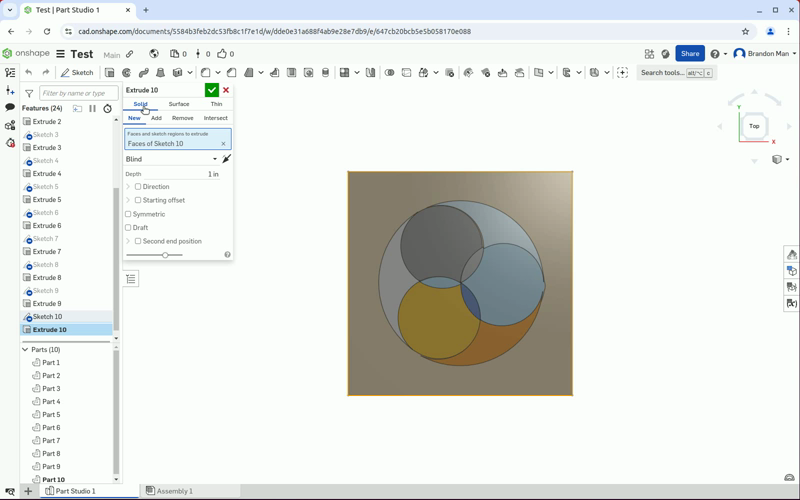
click(143, 106)
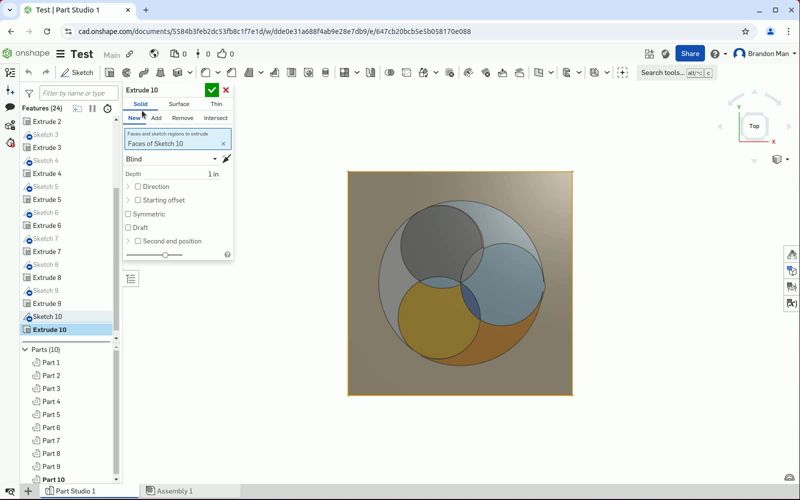
mouse_move(137, 120)
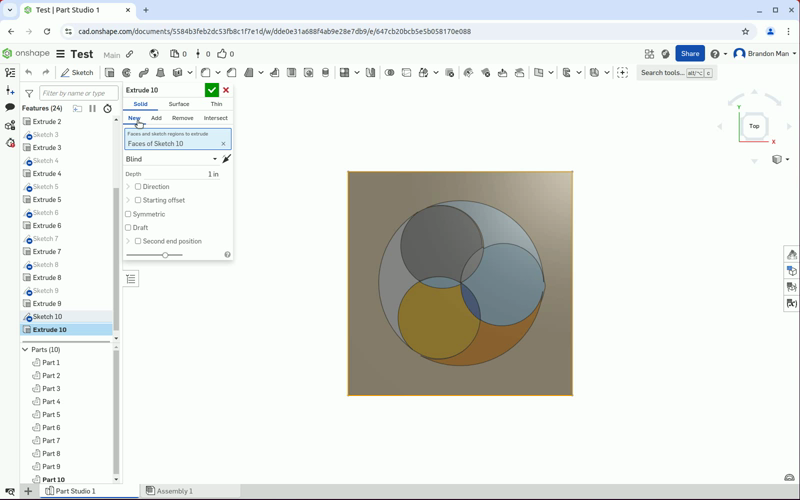
click(137, 120)
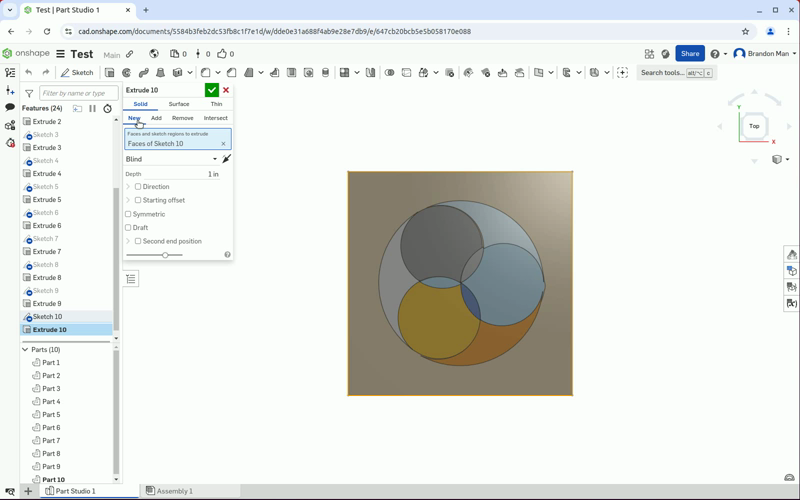
key(tab, 4)
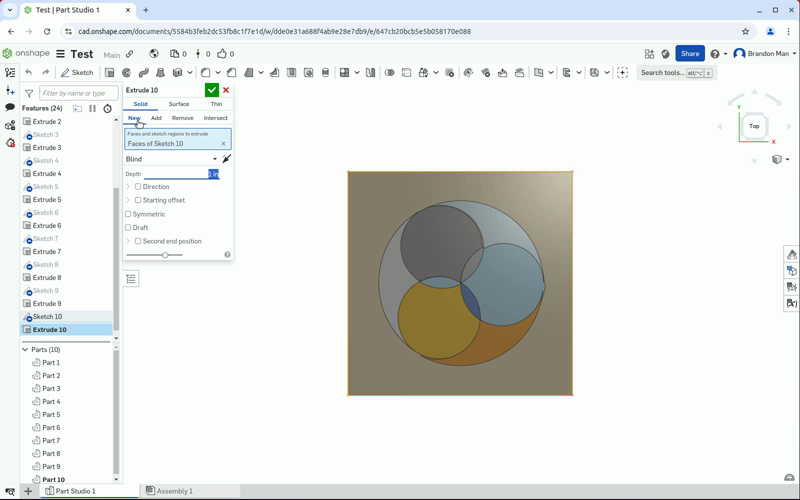
text(4.574)
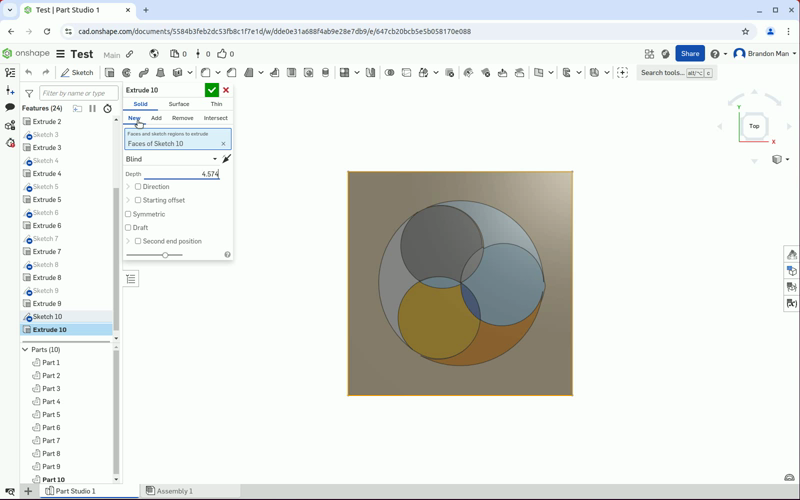
key(enter)
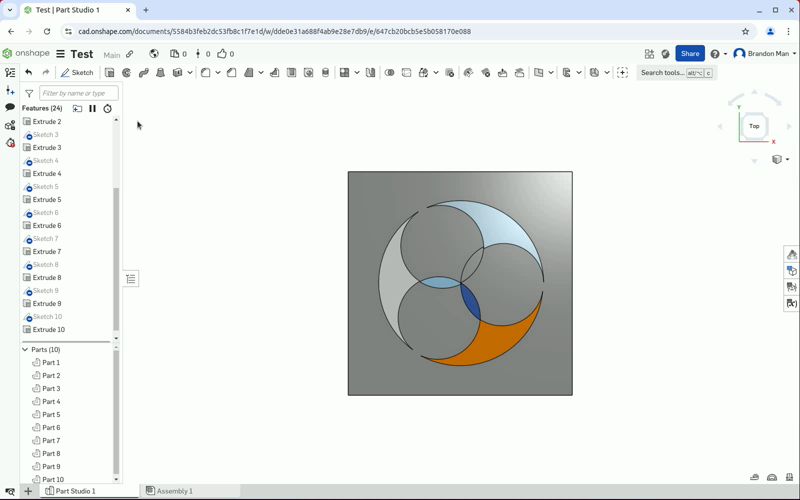
key(shift+h)
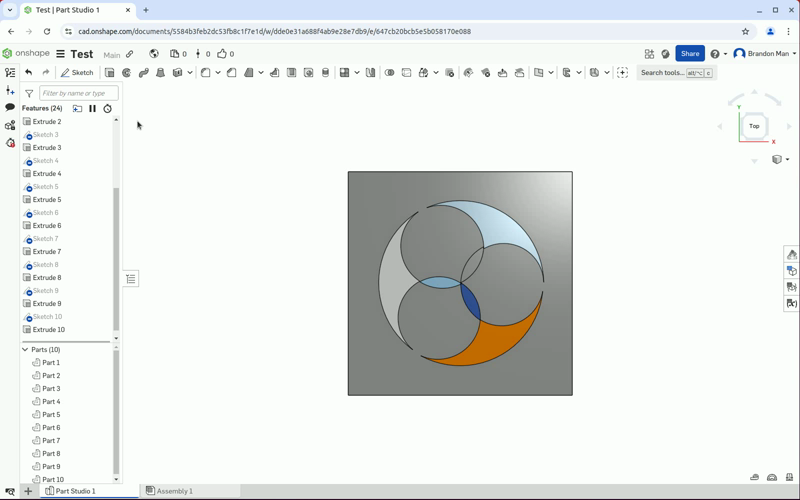
key(shift+h)
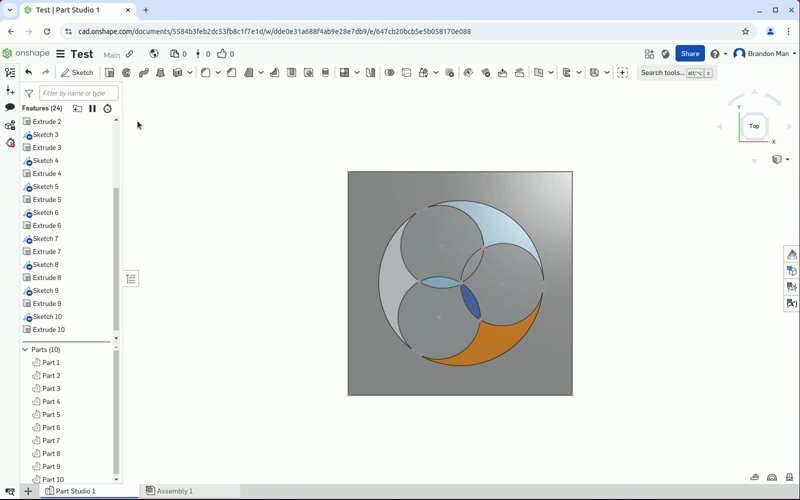
key(shift+7)
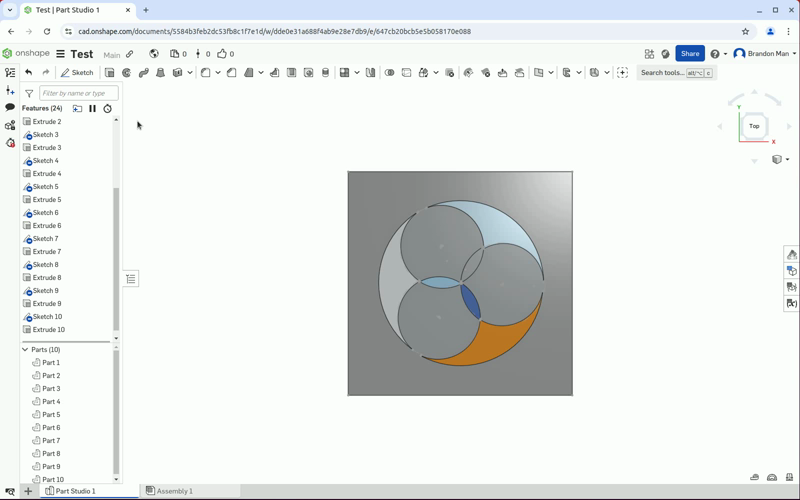
key(up, 3)
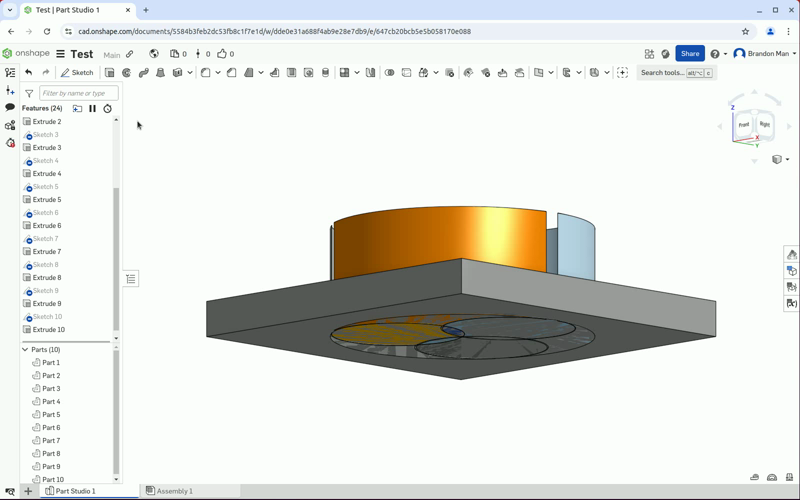
key(left, 3)
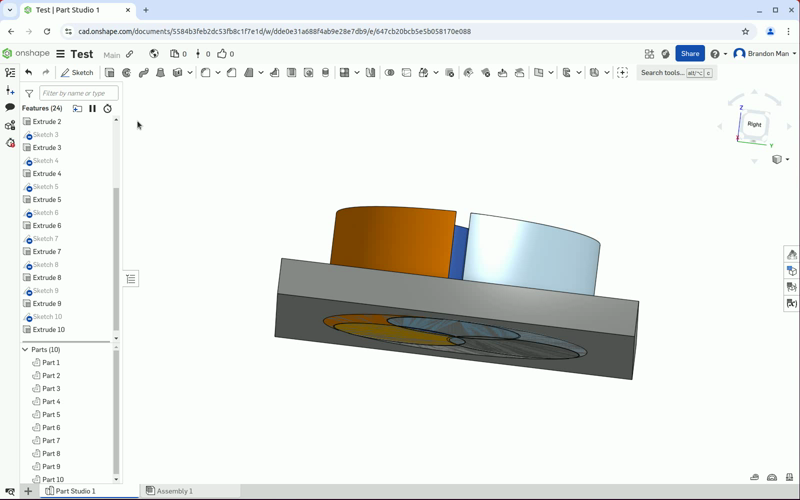
key(right, 3)
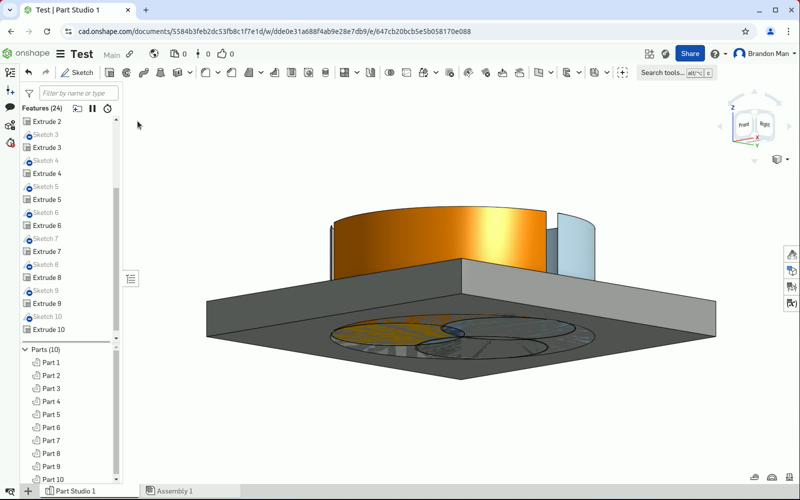
key(down, 3)
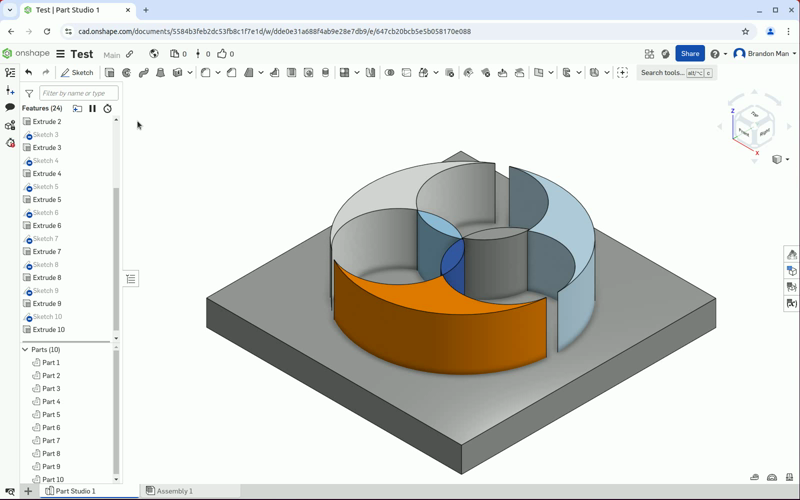
mouse_move(69, 85)
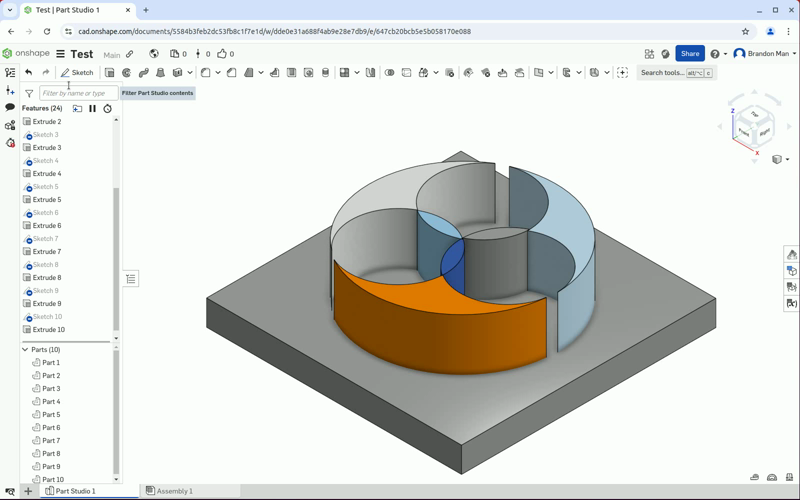
click(69, 85)